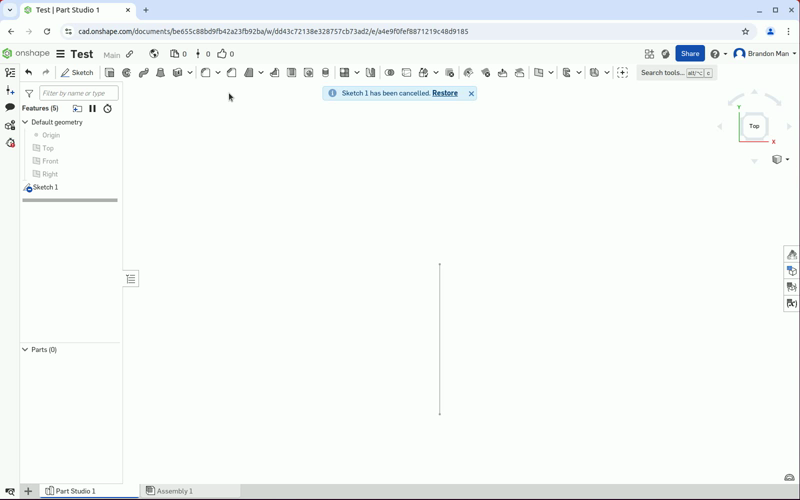
key(shift+h)
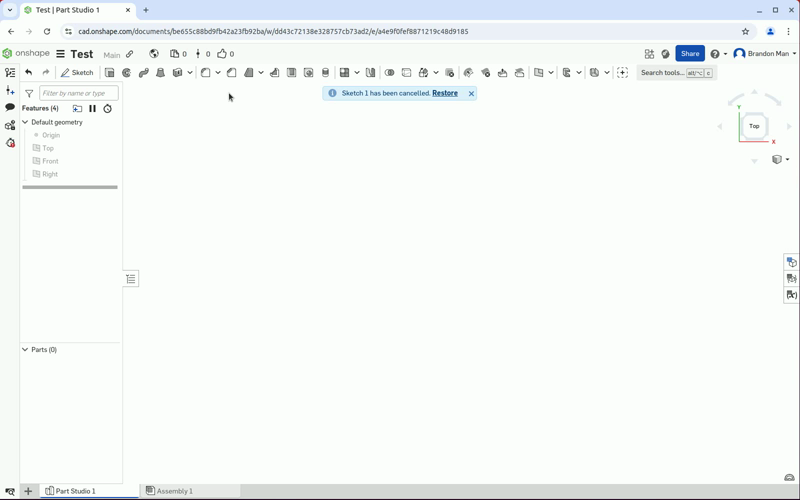
mouse_move(73, 352)
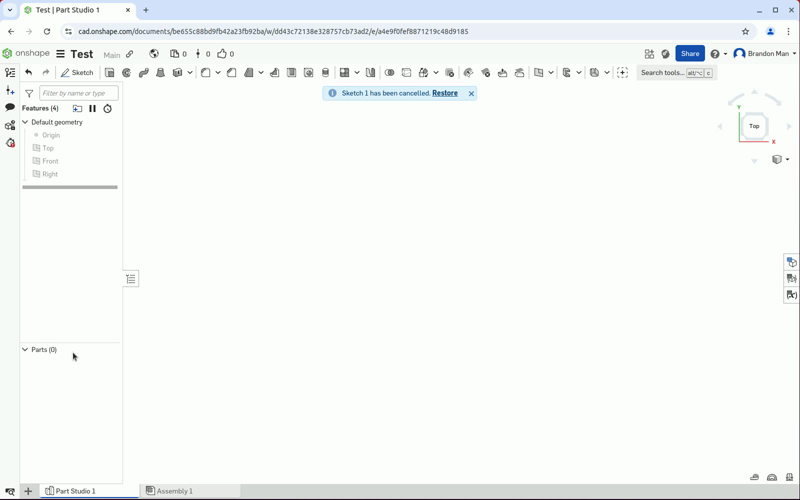
key(y)
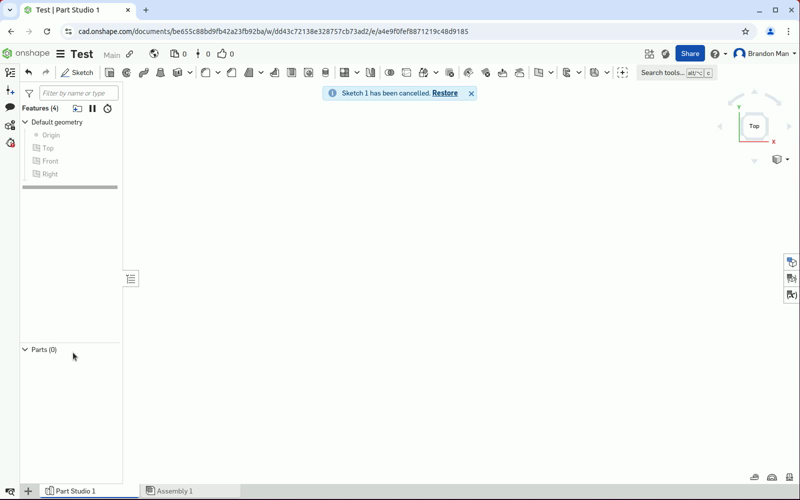
key(shift+p)
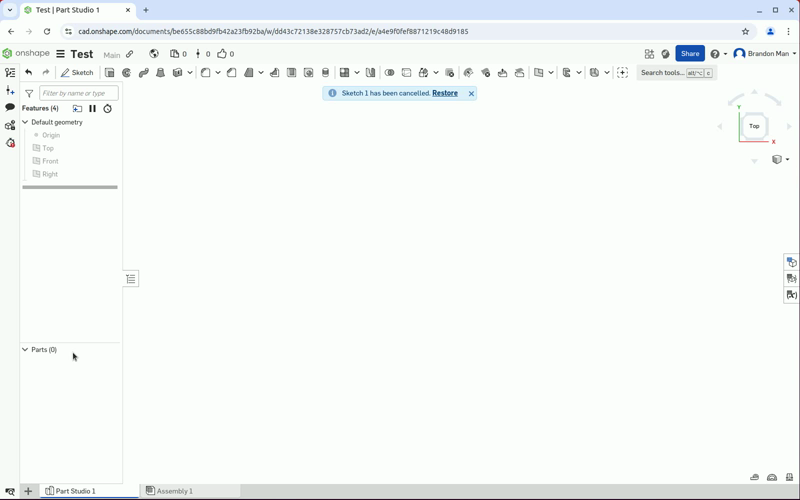
key(space)
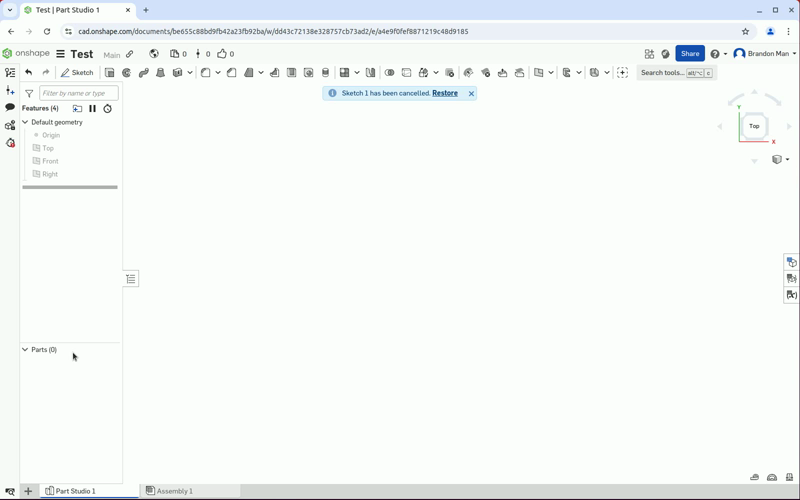
key_down(shift)
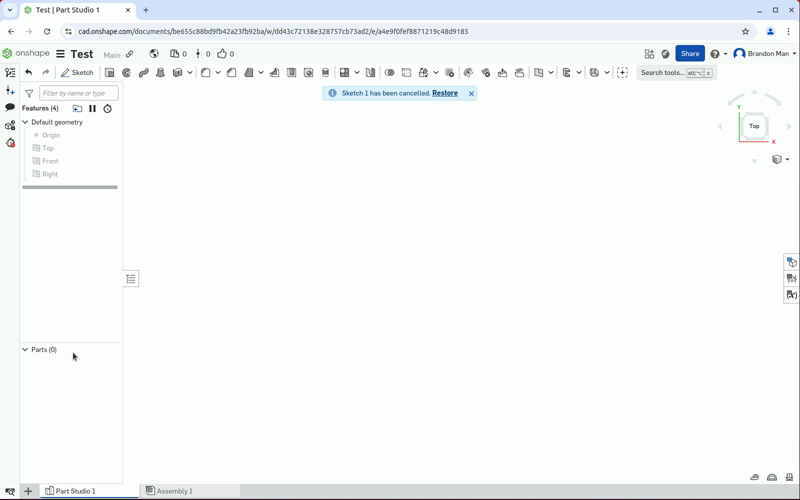
key(up)
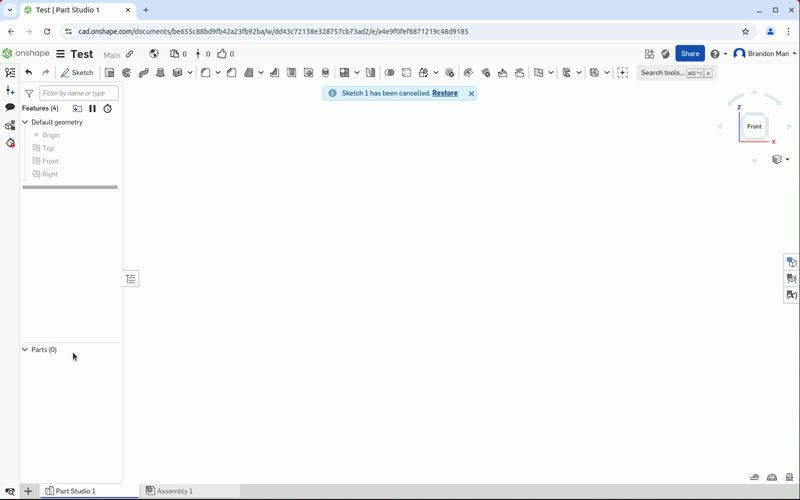
key_up(shift)
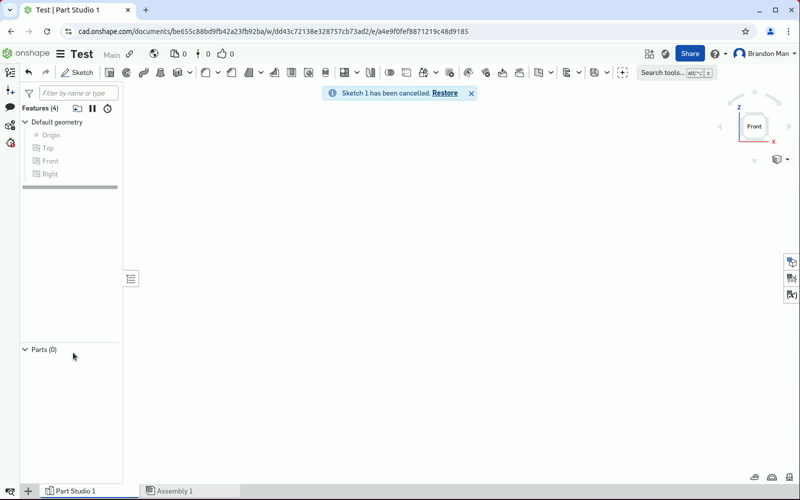
mouse_move(73, 352)
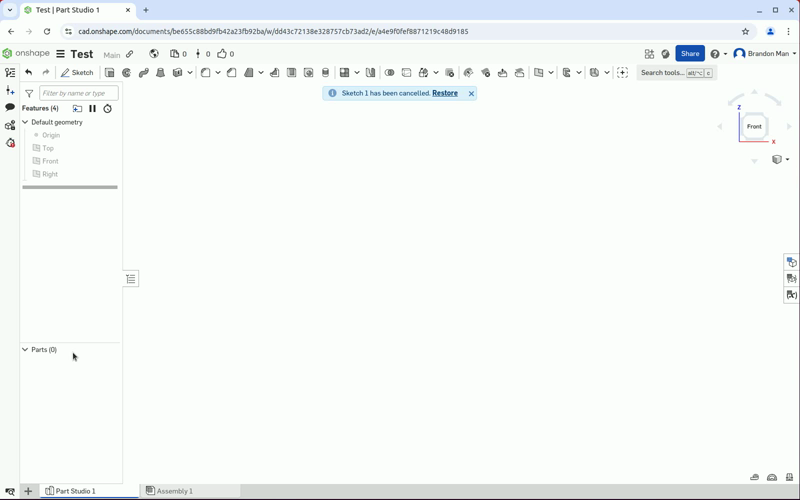
key(shift+y)
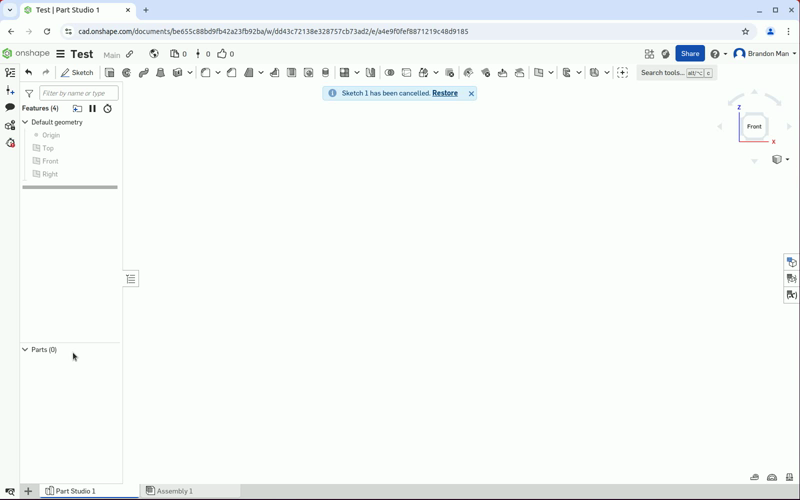
key(shift+s)
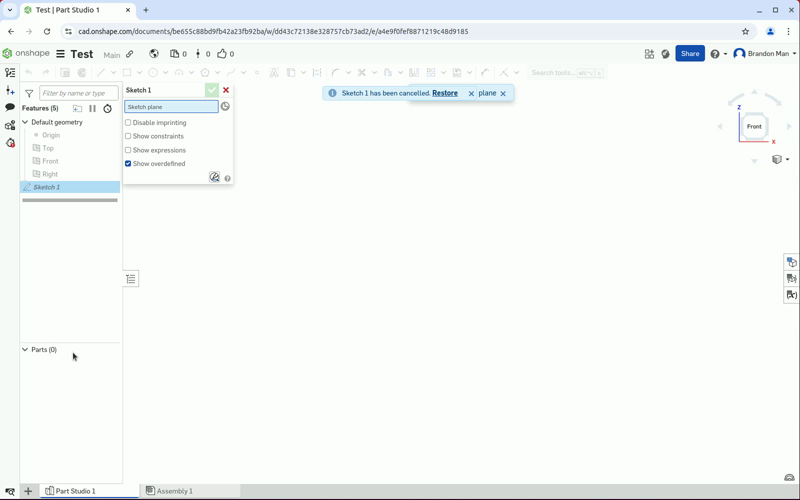
mouse_move(73, 163)
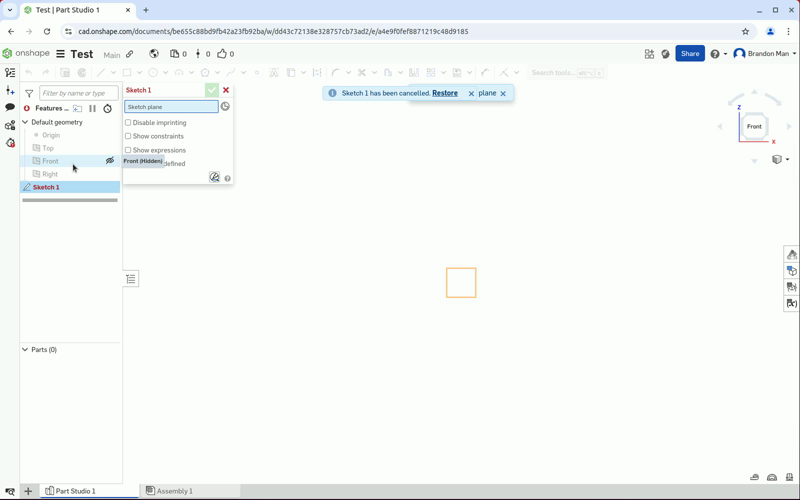
click(73, 163)
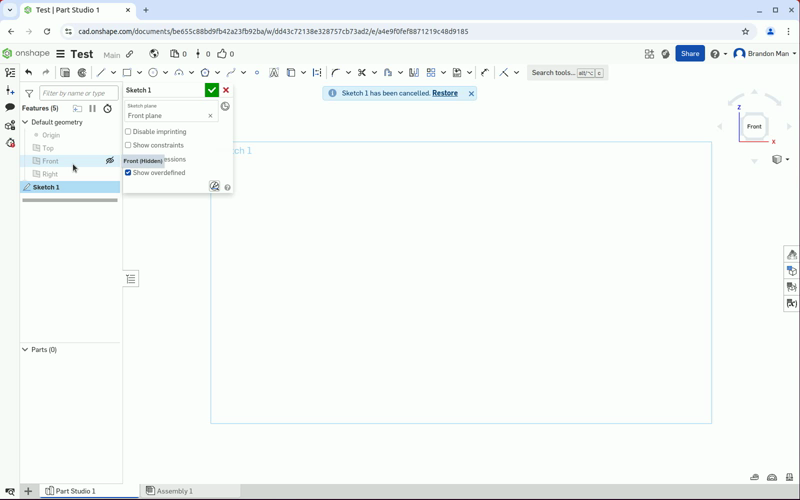
mouse_move(73, 352)
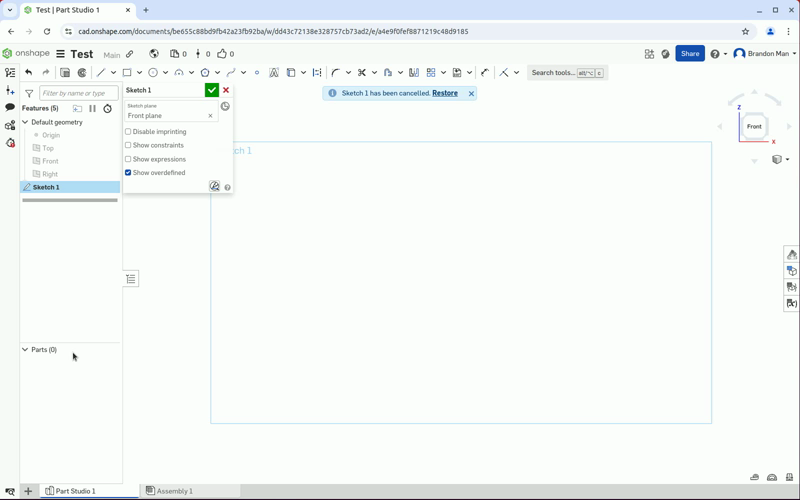
key(y)
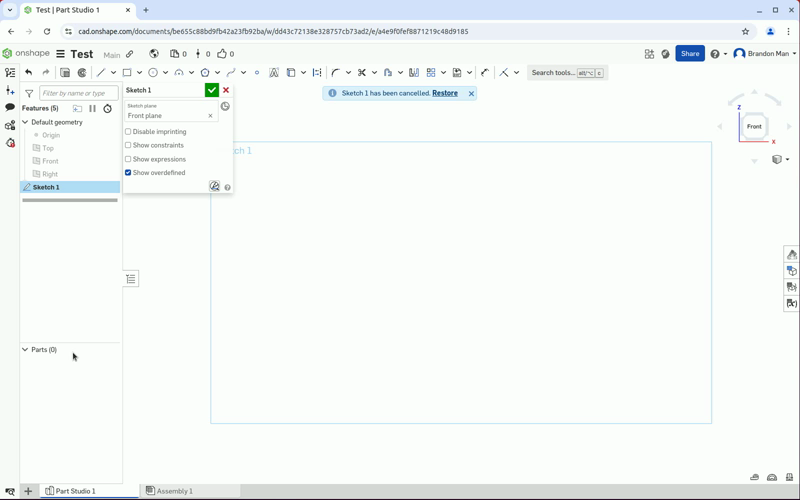
key(l)
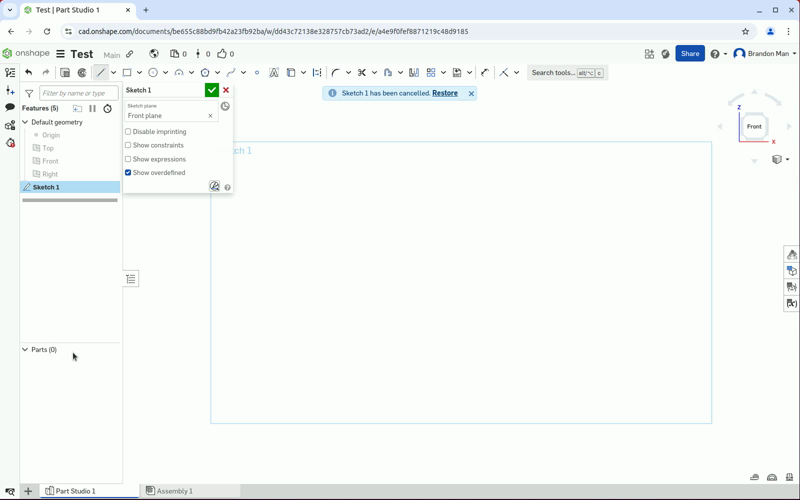
key_down(shift)
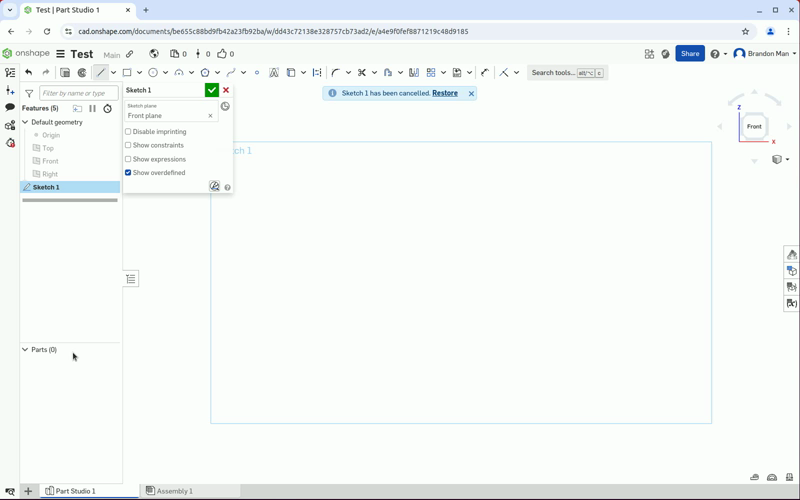
mouse_move(460, 282)
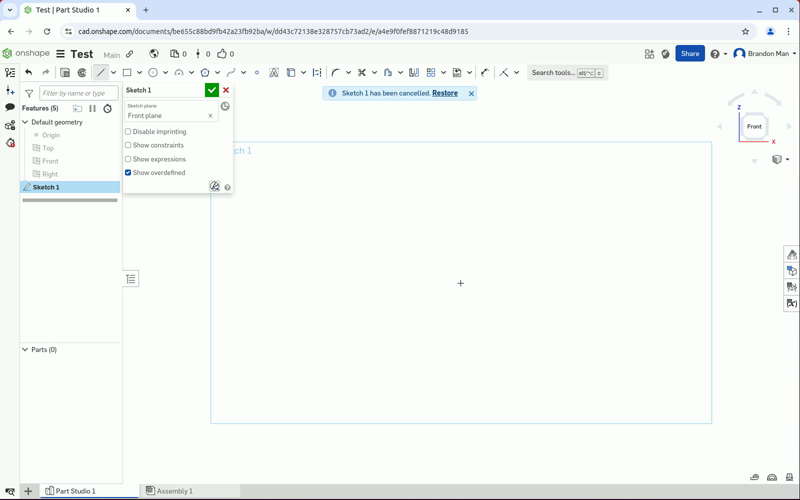
click(460, 282)
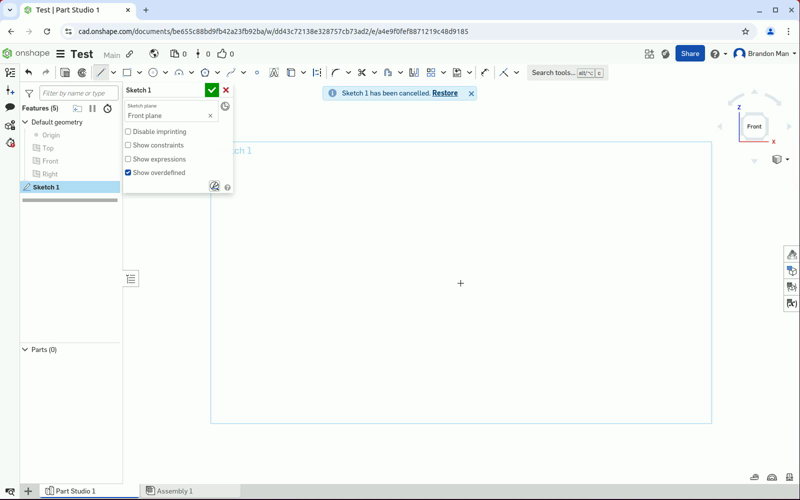
key_up(shift)
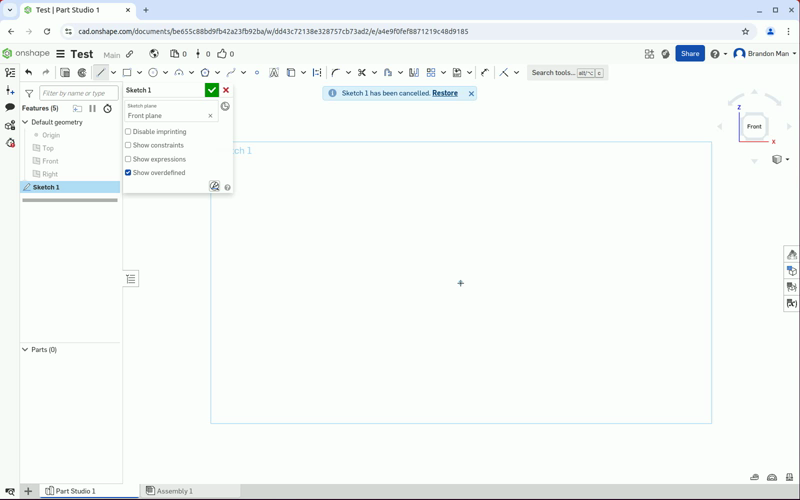
key_down(shift)
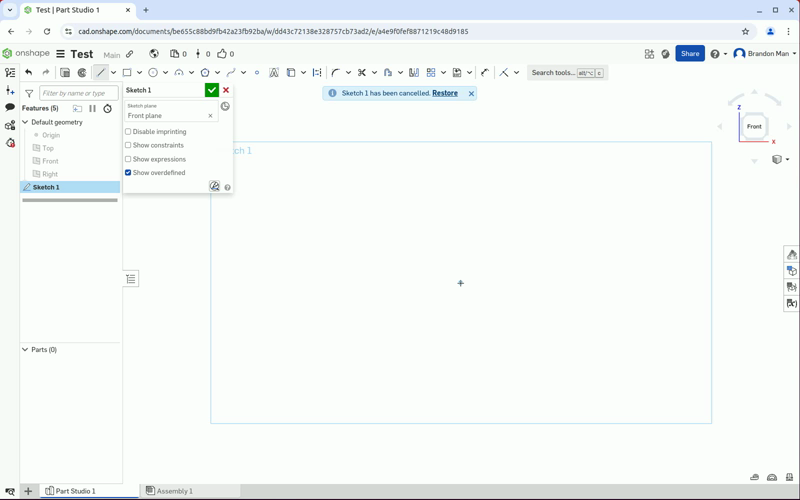
mouse_move(573, 282)
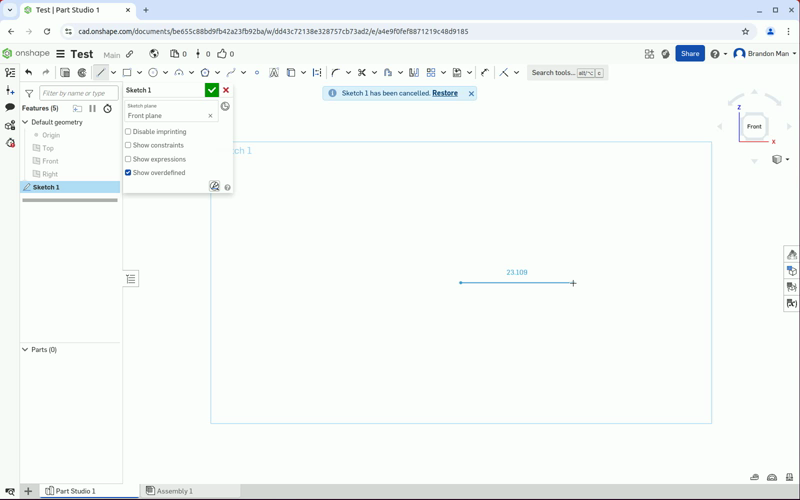
click(573, 282)
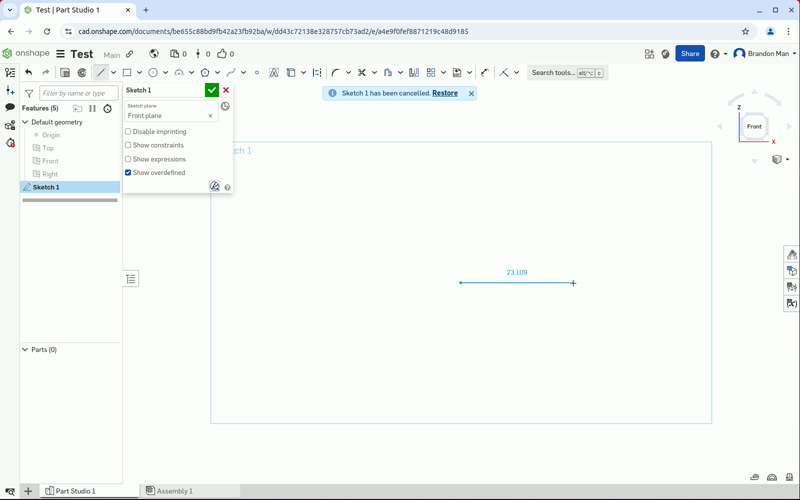
key_up(shift)
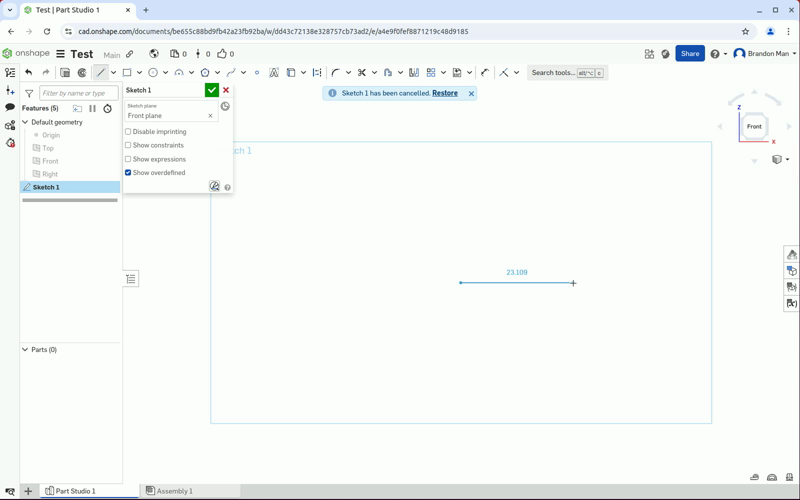
key_down(shift)
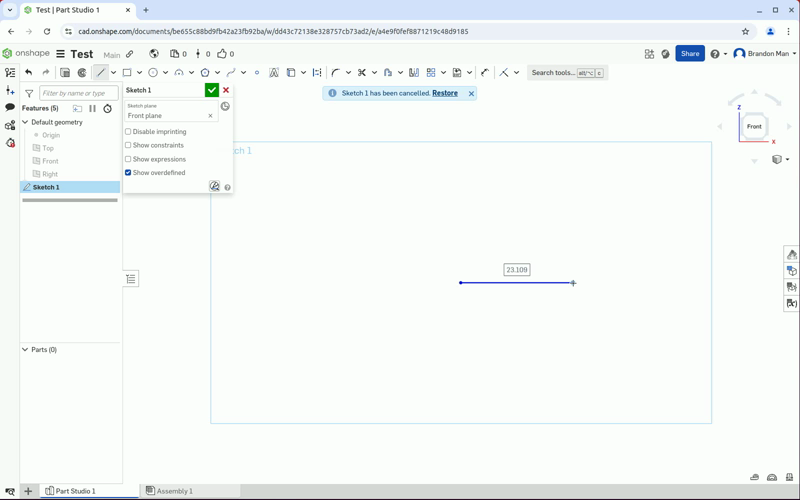
mouse_move(589, 282)
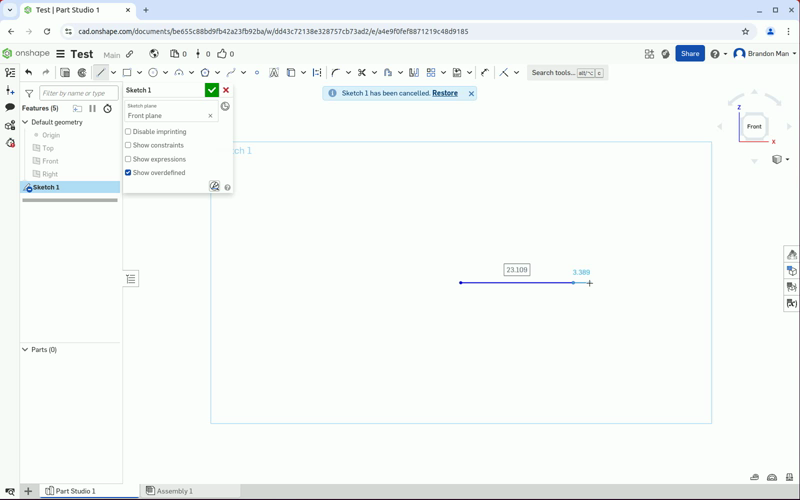
mouse_move(562, 270)
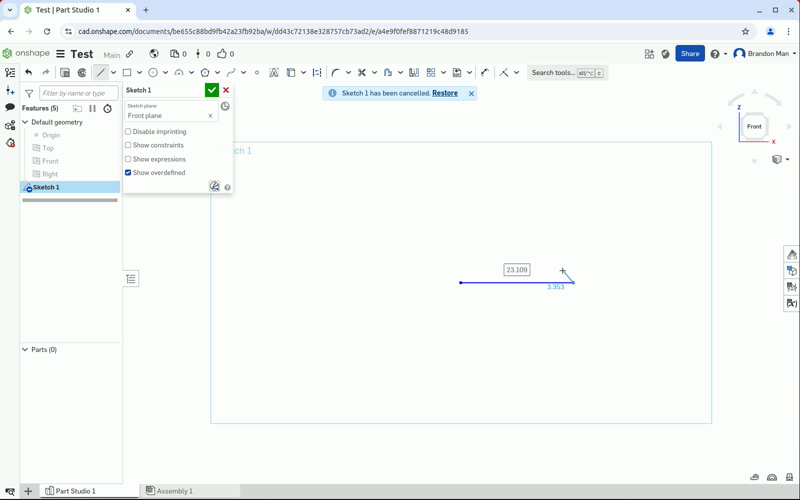
click(562, 270)
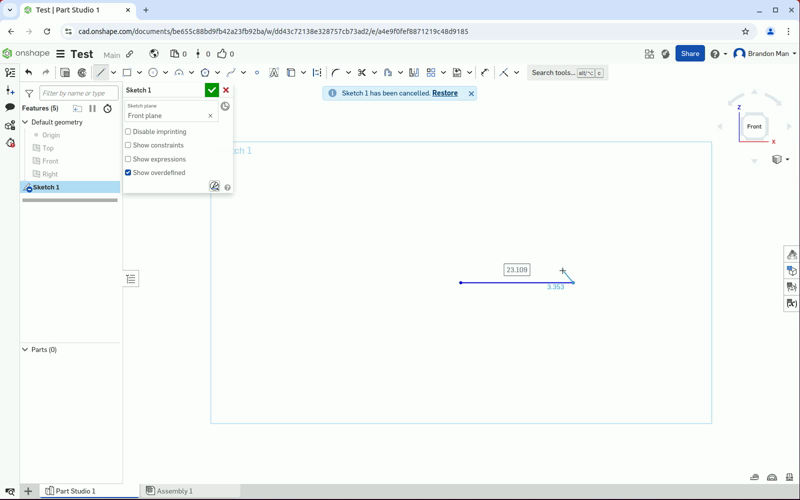
key_up(shift)
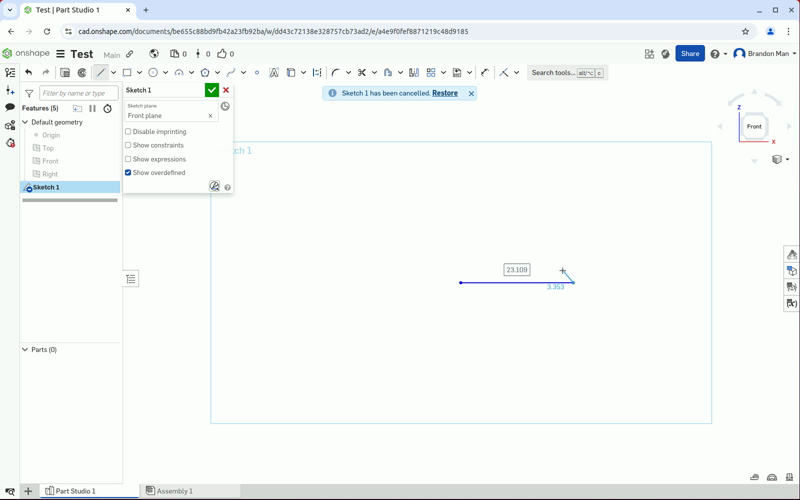
key_down(shift)
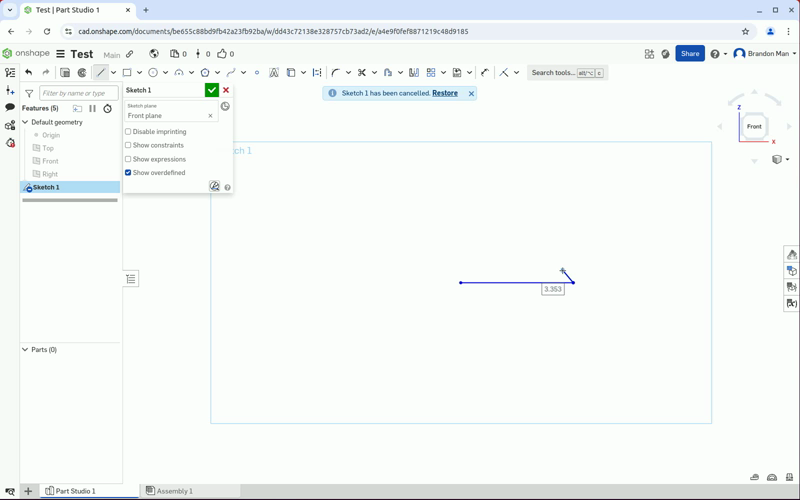
mouse_move(460, 270)
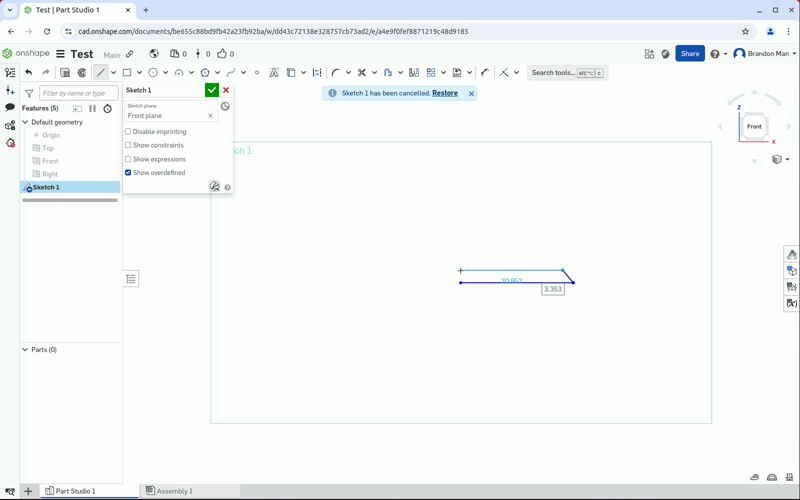
click(460, 270)
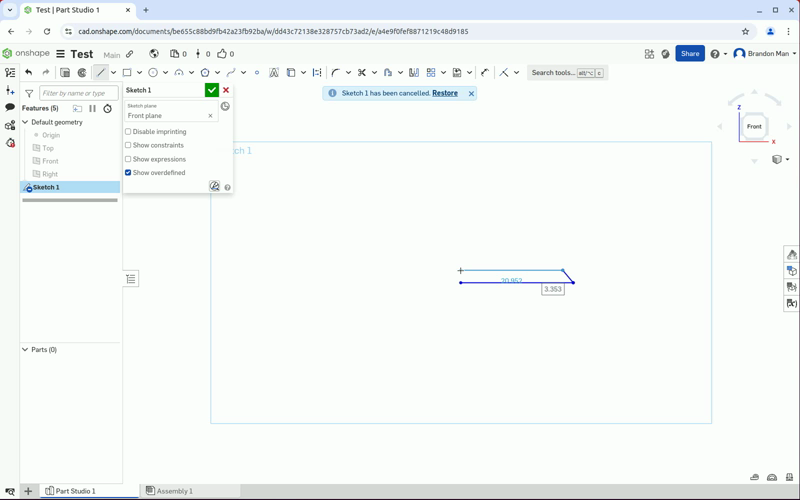
key_up(shift)
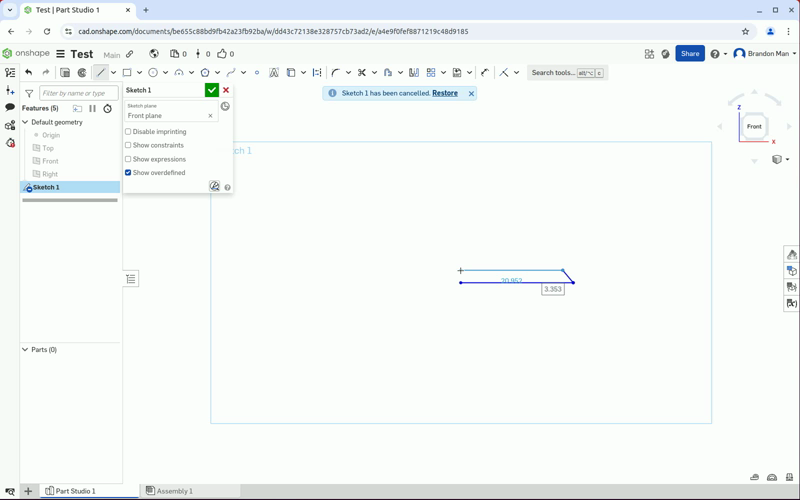
mouse_move(490, 270)
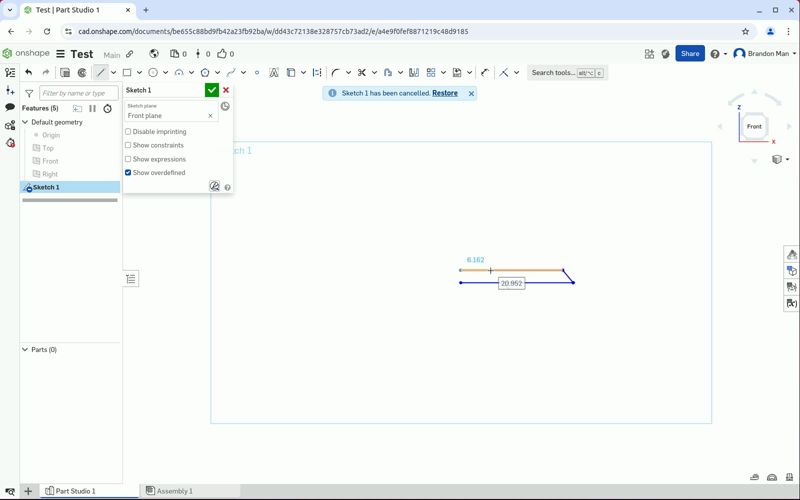
key_down(shift)
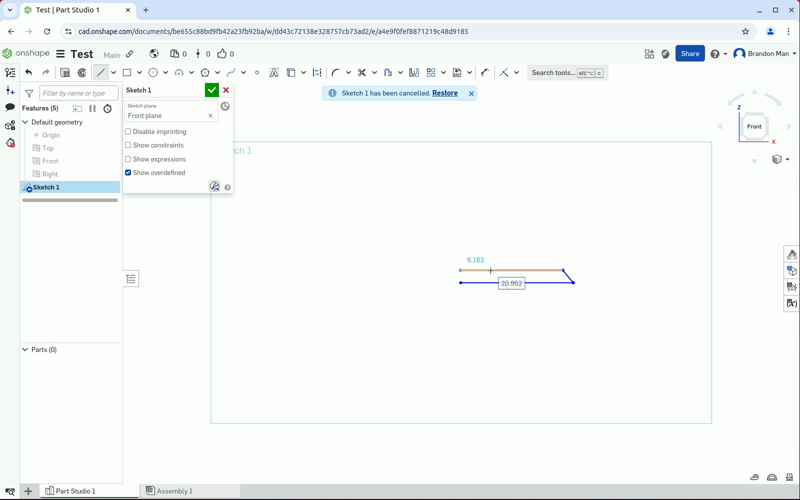
mouse_move(460, 282)
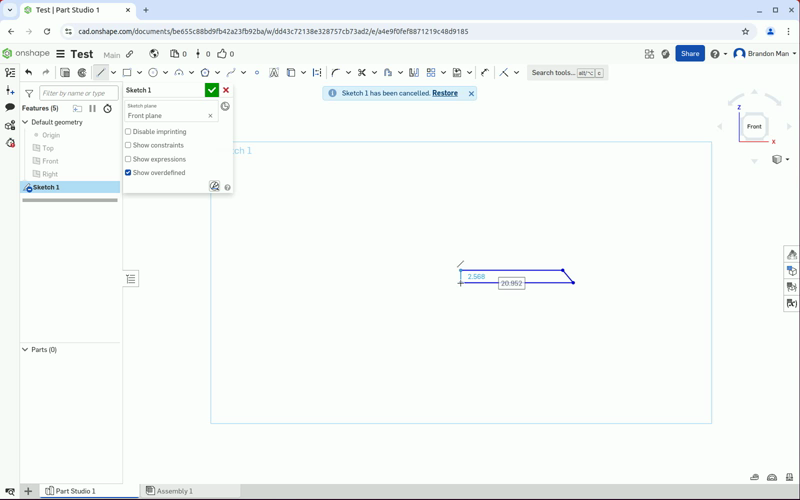
key_up(shift)
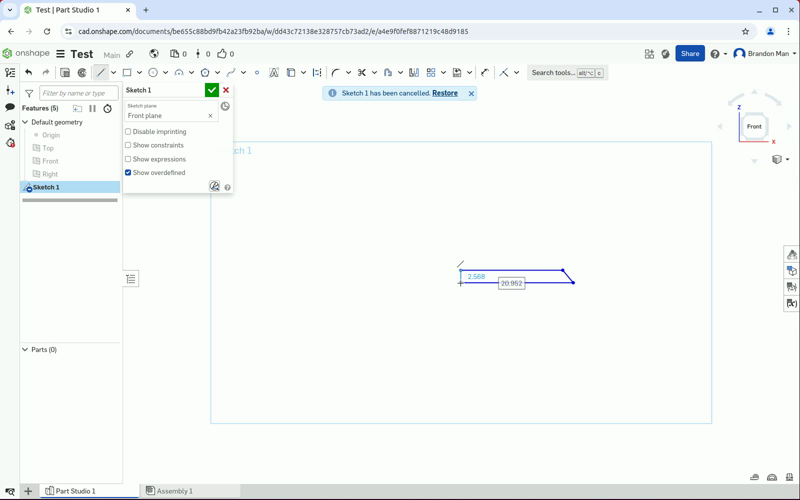
click(460, 282)
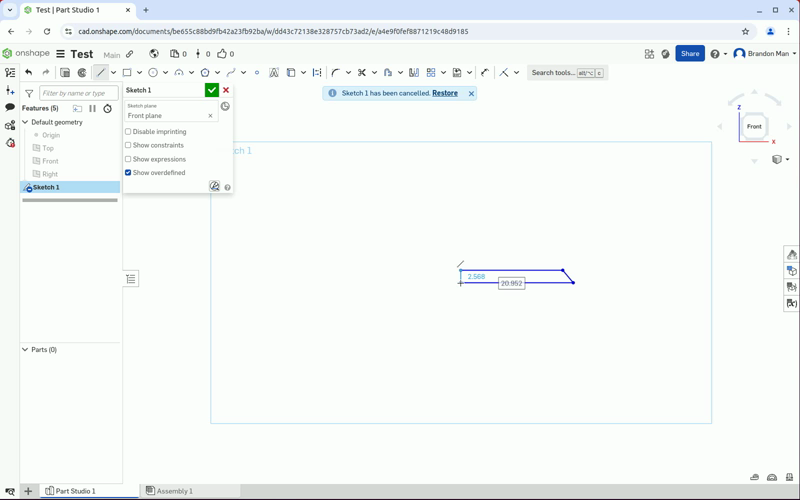
key(esc)
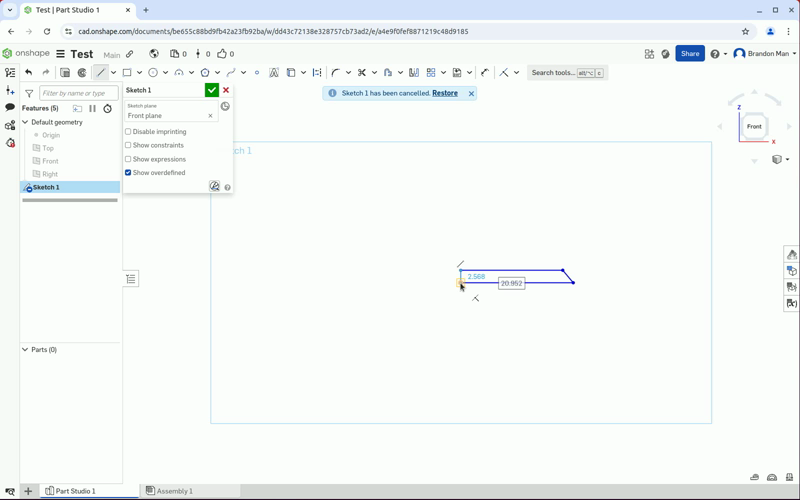
mouse_move(520, 274)
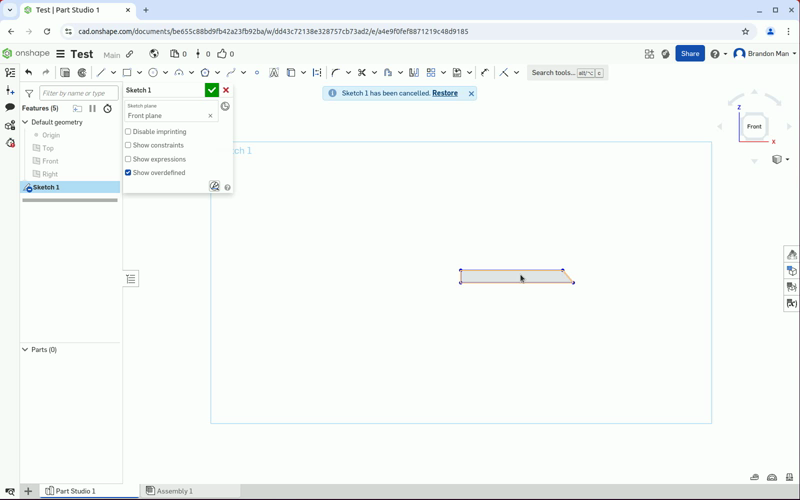
scroll(6)
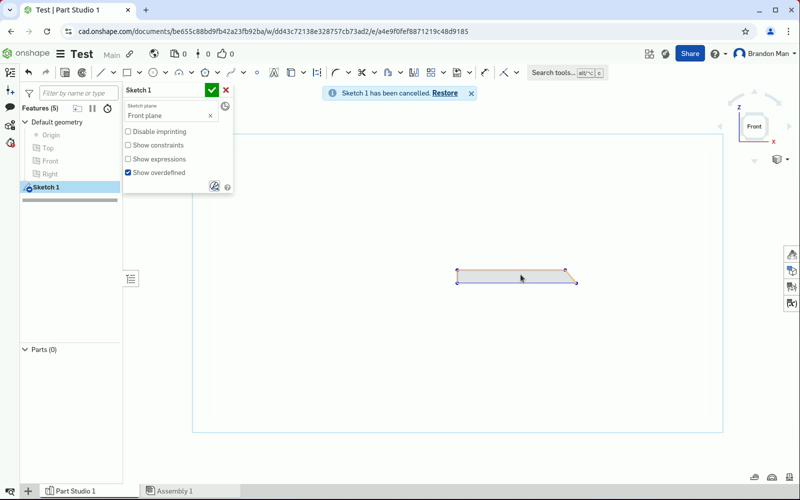
scroll(6)
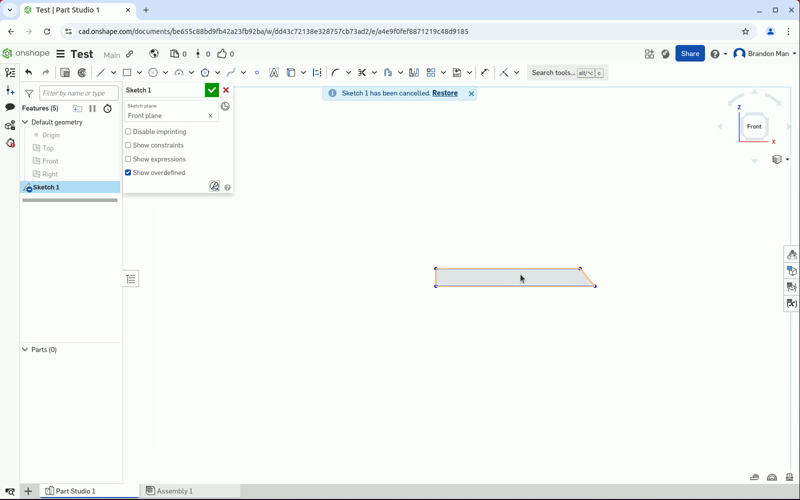
scroll(6)
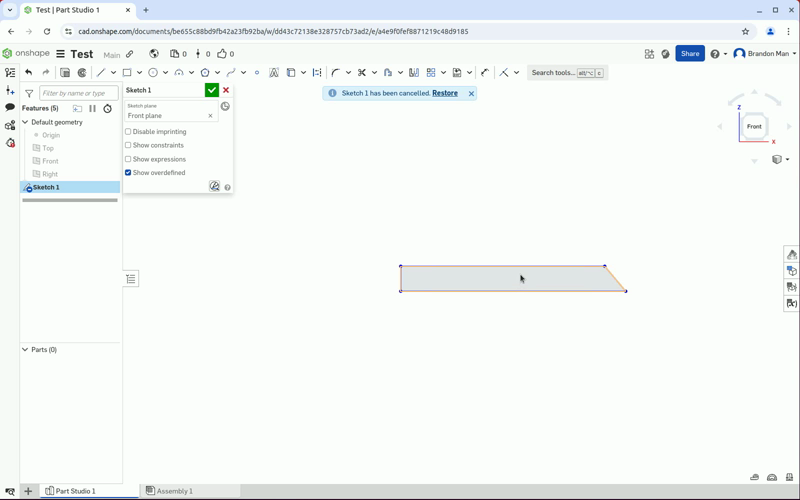
scroll(6)
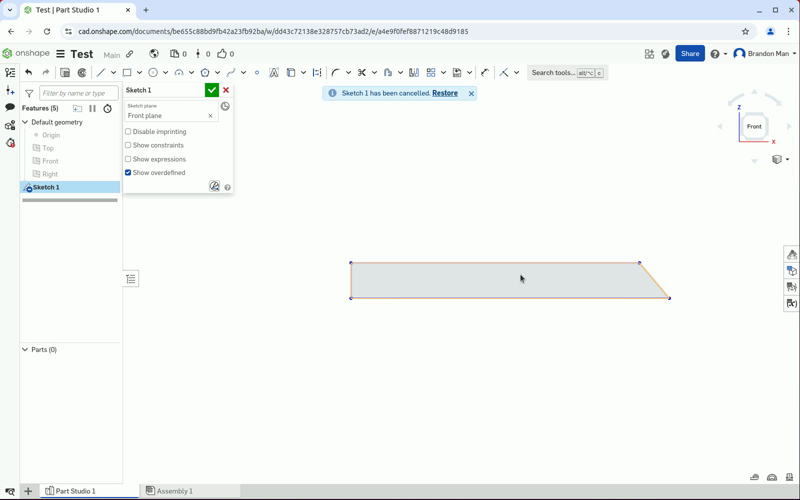
scroll(6)
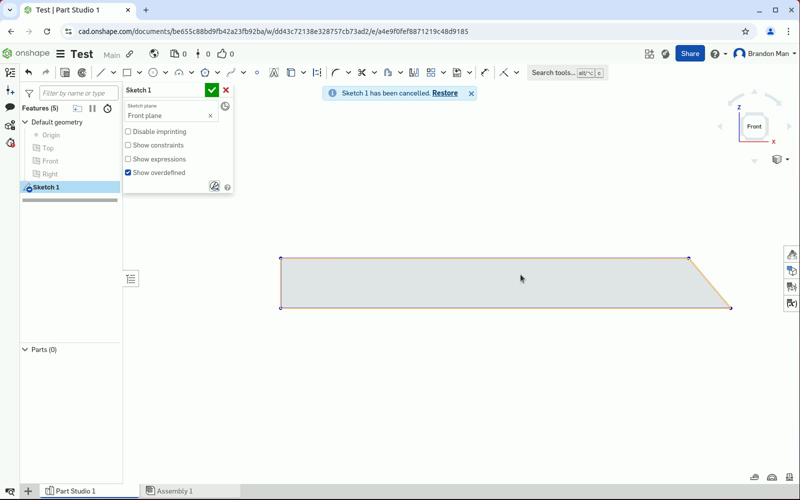
scroll(6)
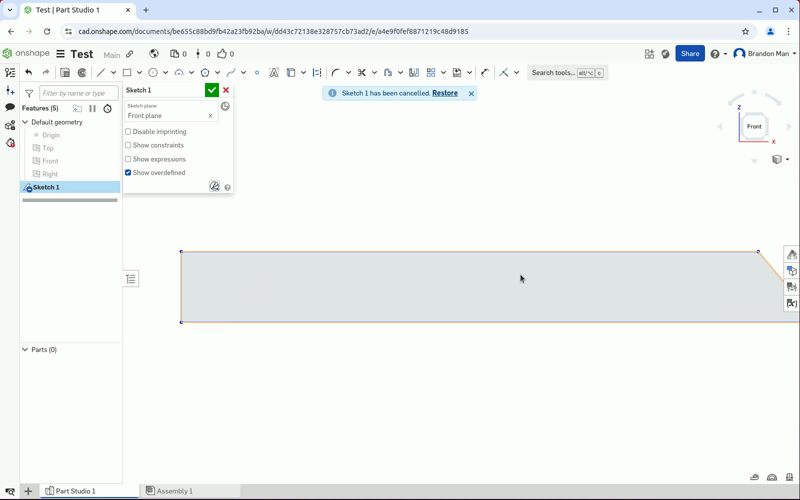
scroll(6)
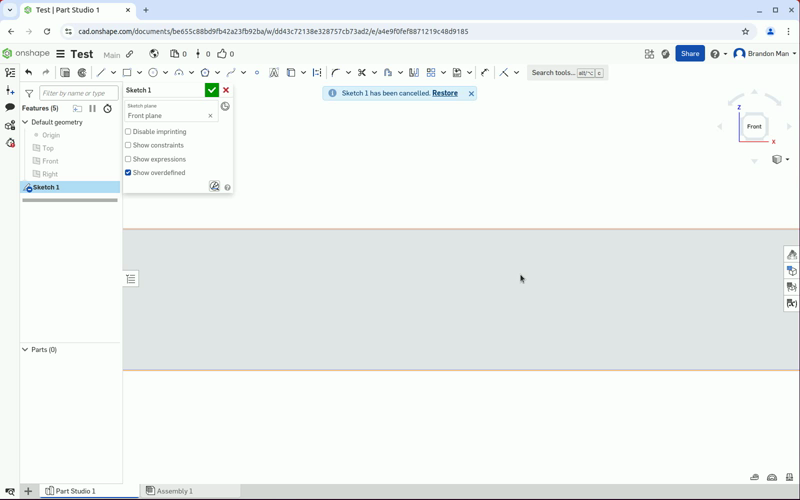
click(520, 274)
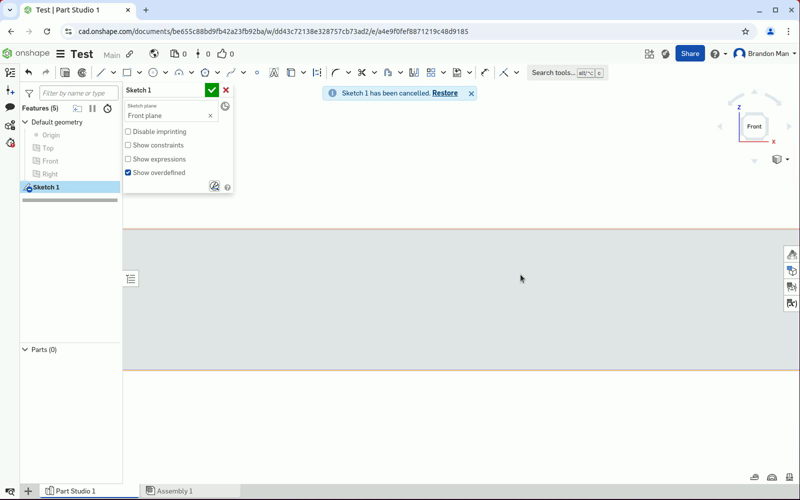
scroll(-6)
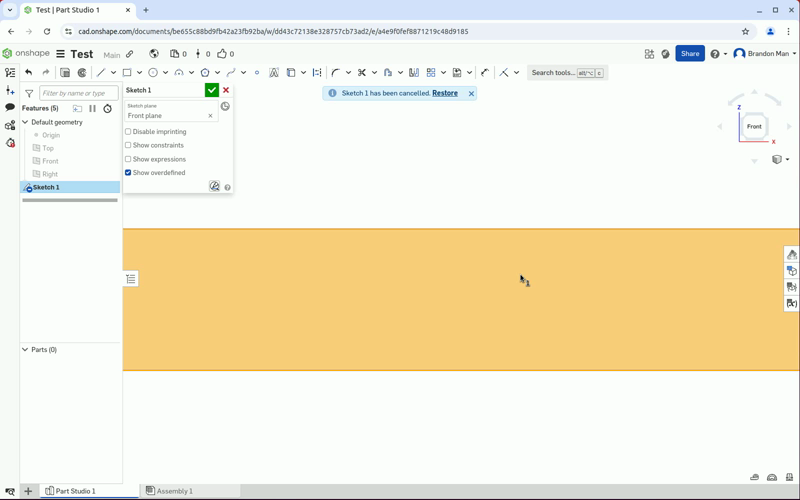
scroll(-6)
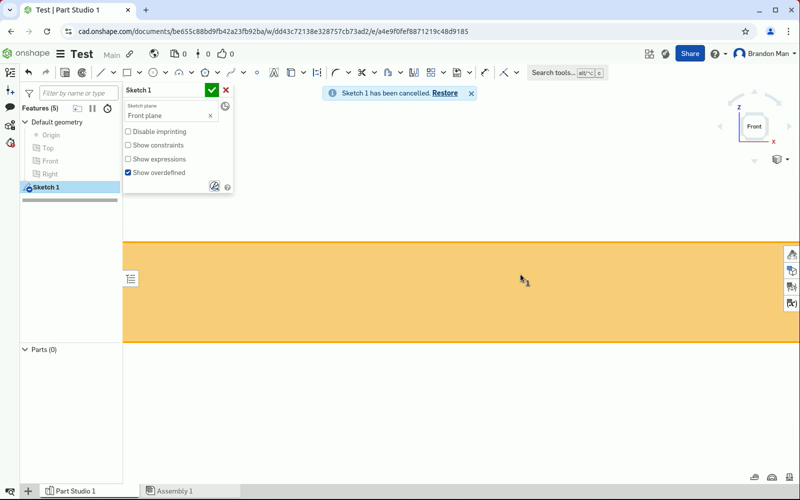
scroll(-6)
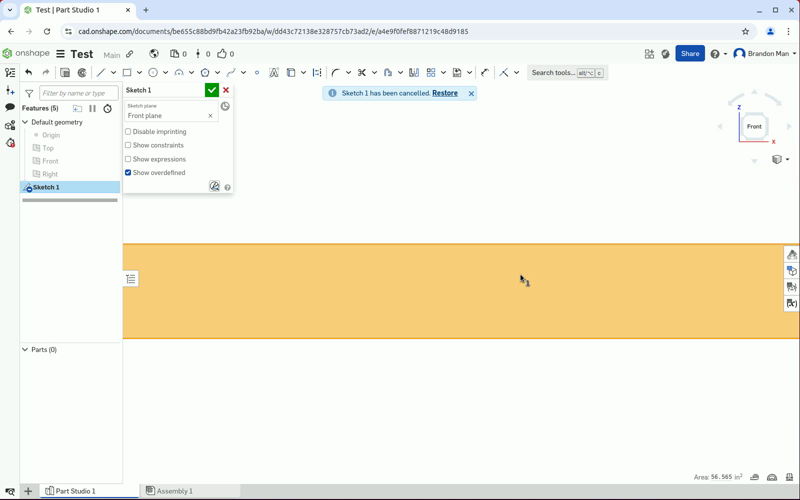
scroll(-6)
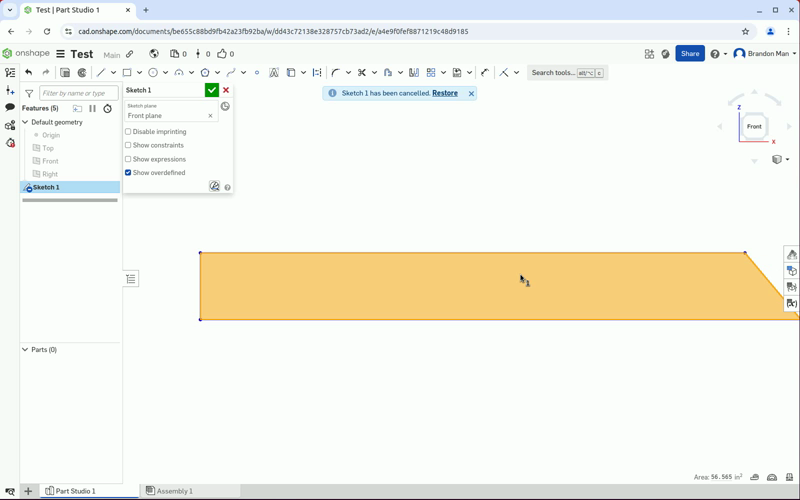
scroll(-6)
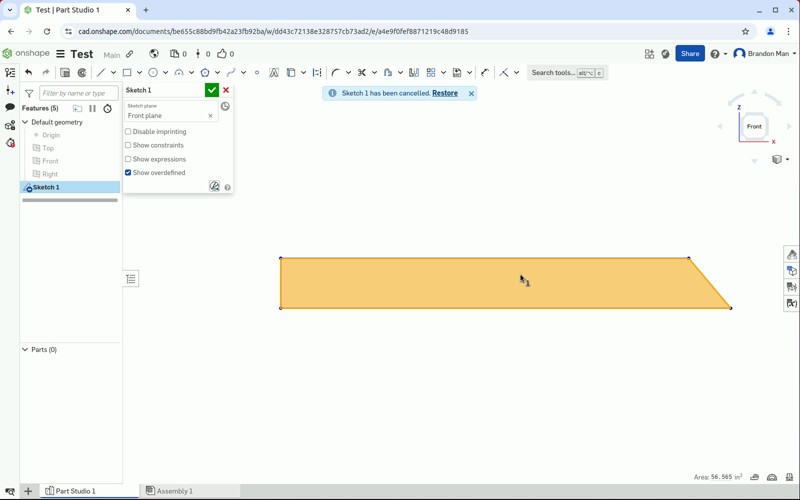
scroll(-6)
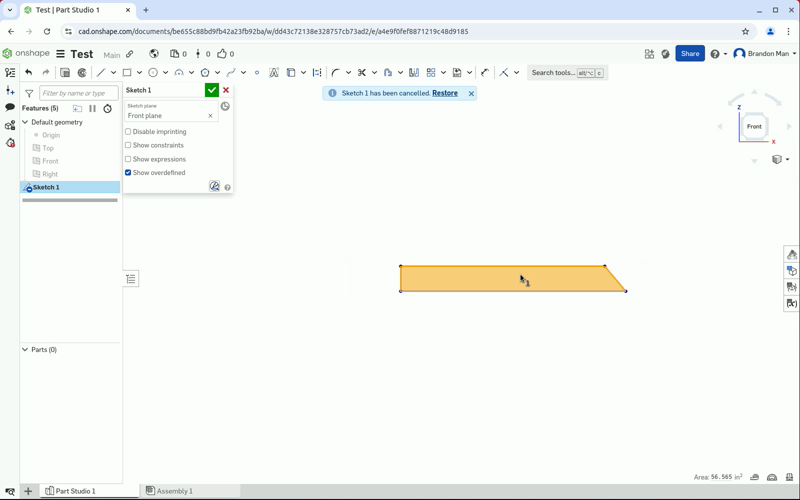
scroll(-6)
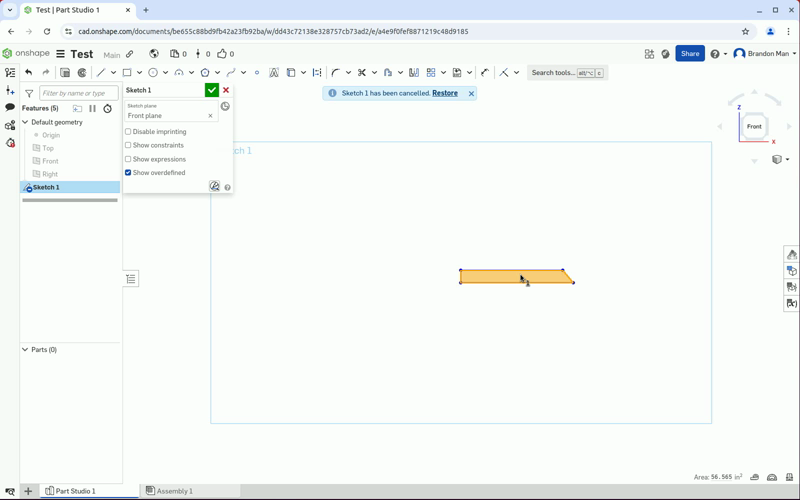
mouse_move(73, 352)
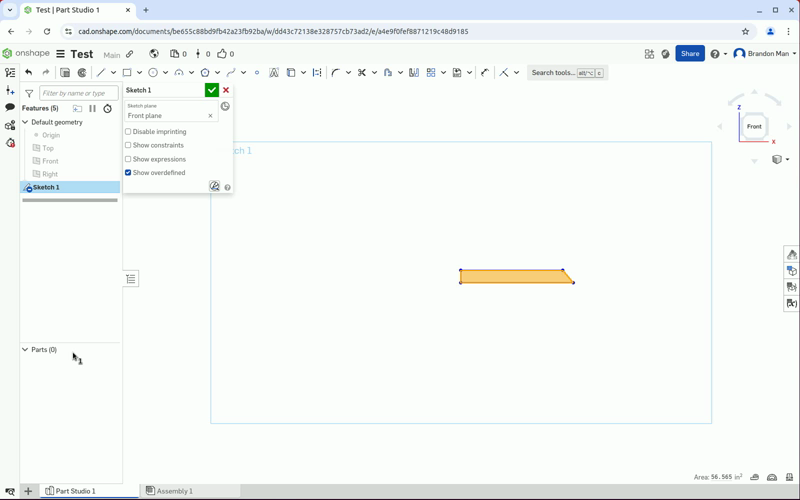
key(shift+y)
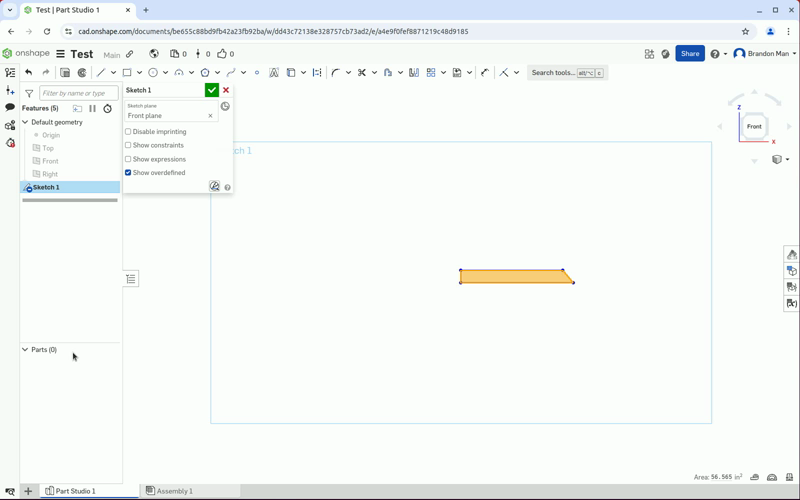
key(shift+e)
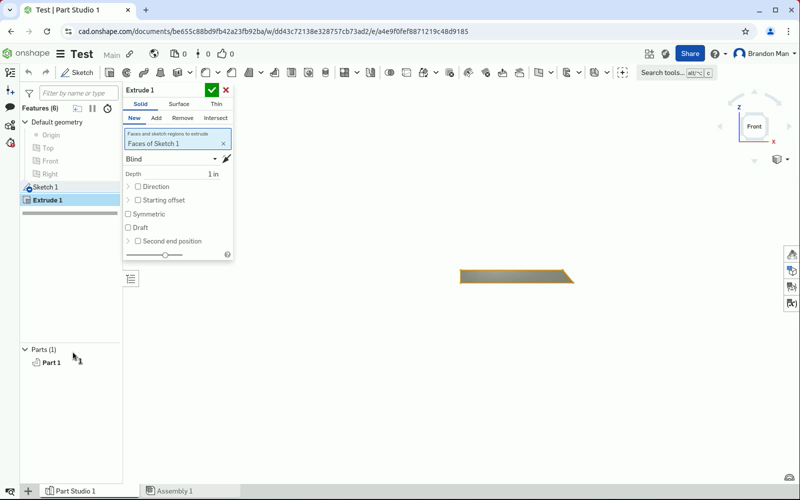
mouse_move(143, 106)
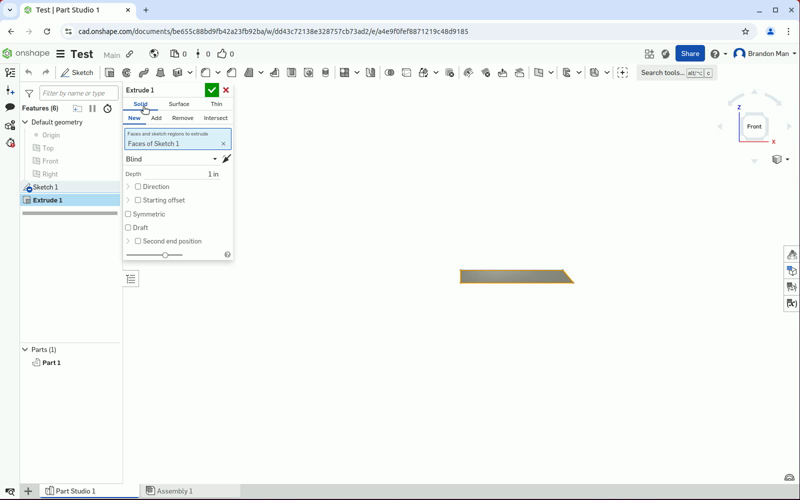
click(143, 106)
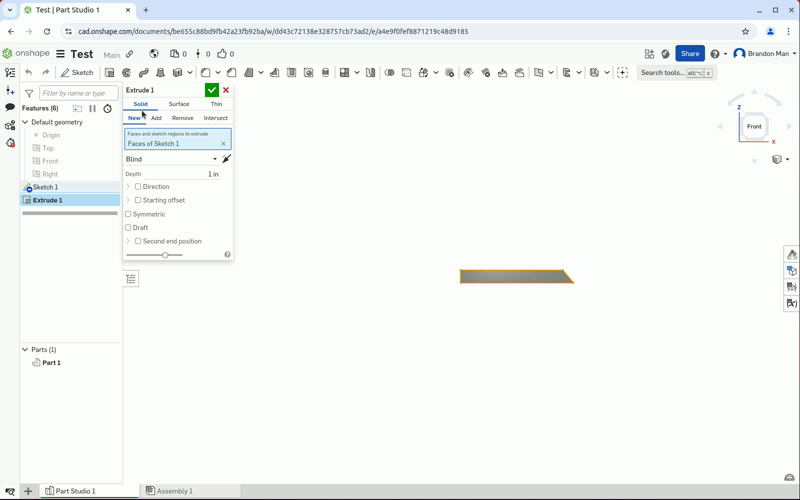
mouse_move(137, 120)
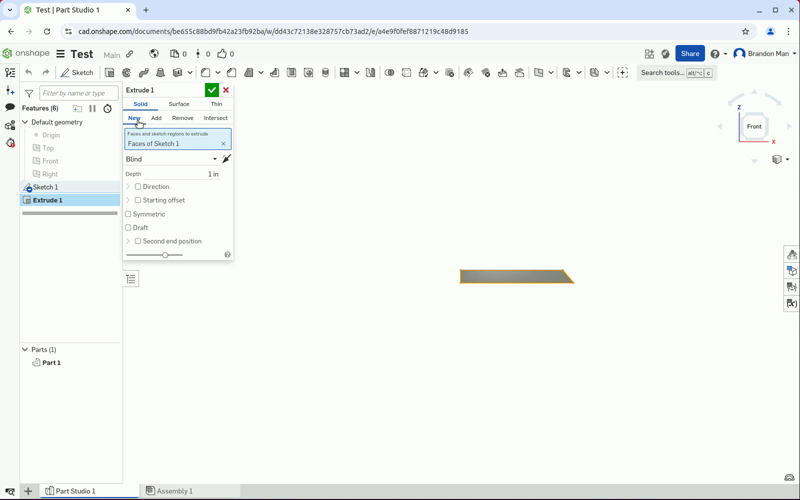
click(137, 120)
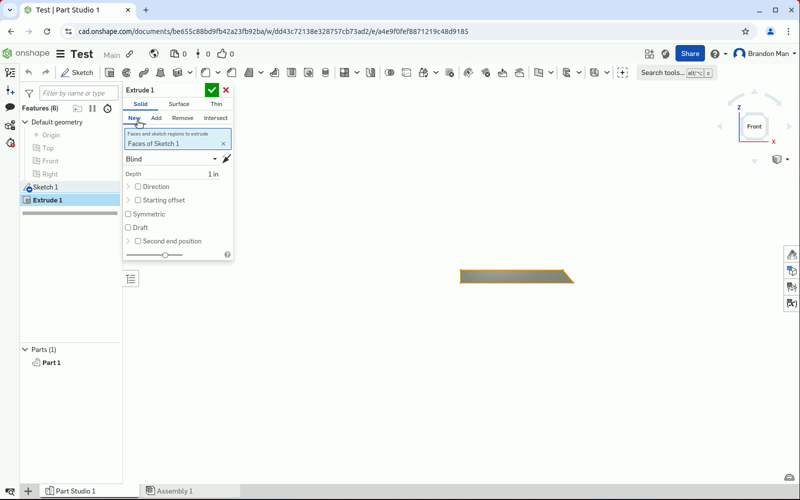
key(tab, 4)
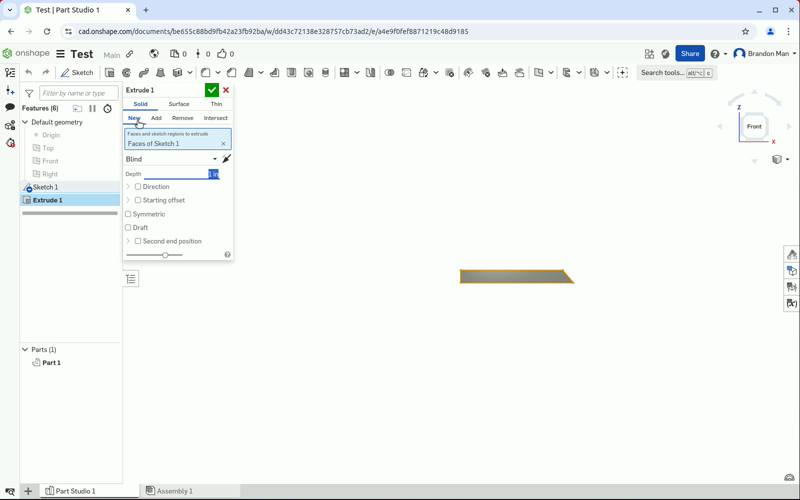
text(46.216)
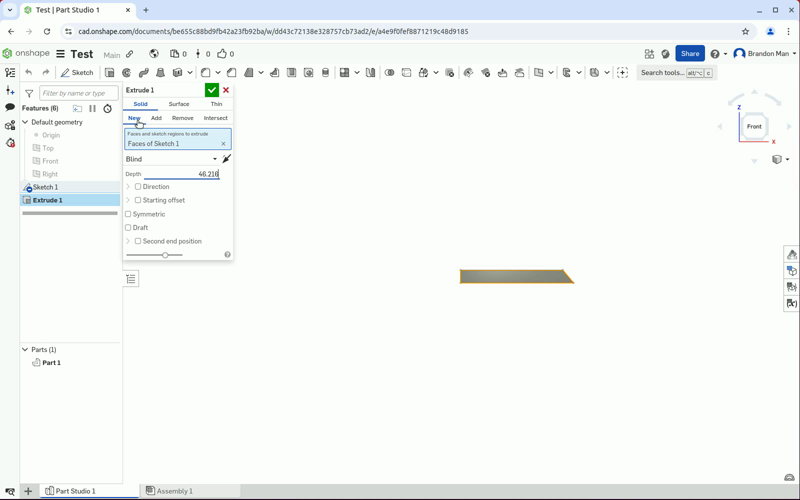
key(tab, 3)
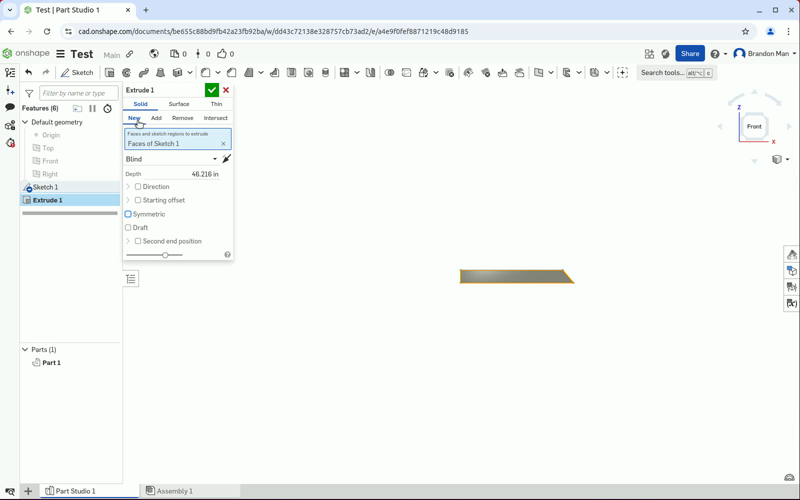
key(space)
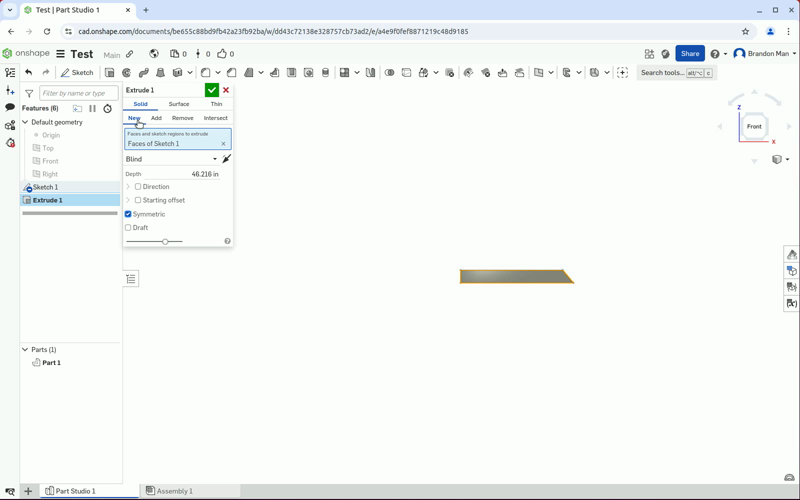
key(enter)
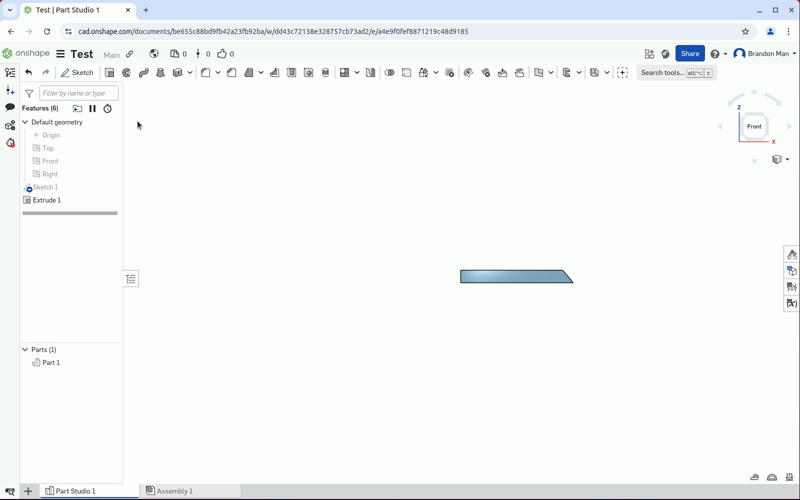
key(shift+h)
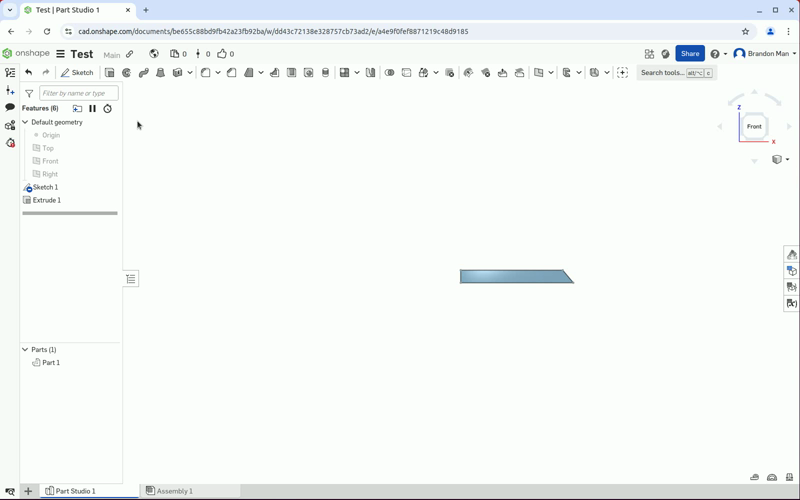
key(shift+h)
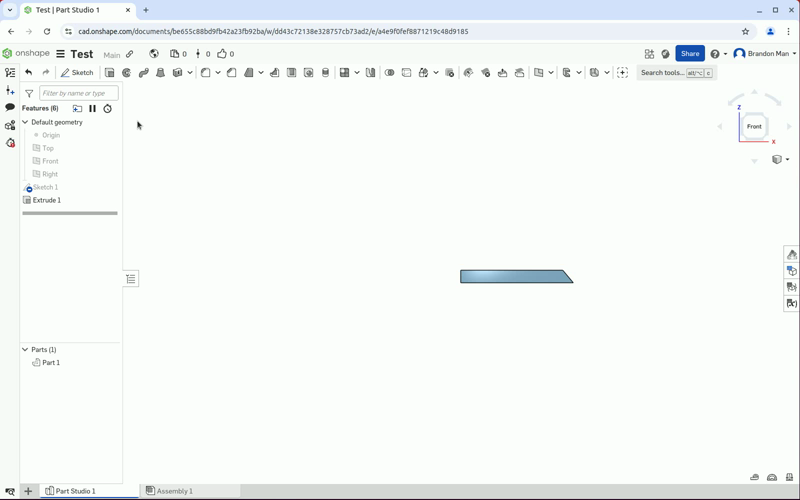
mouse_move(73, 189)
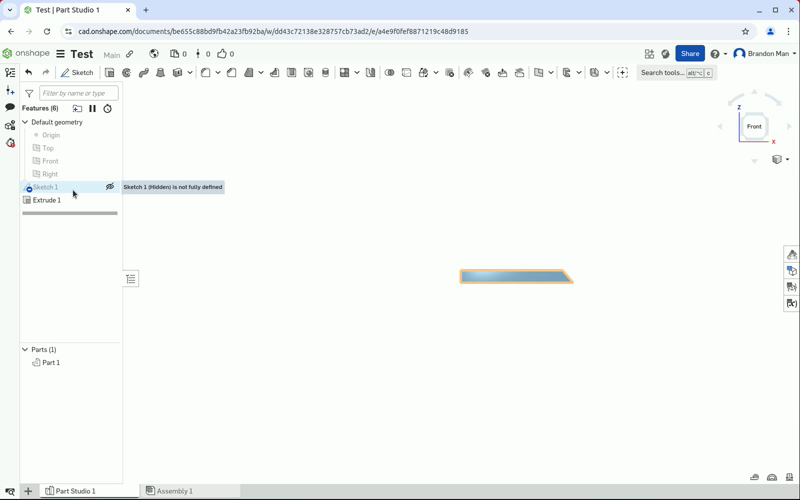
click(73, 189)
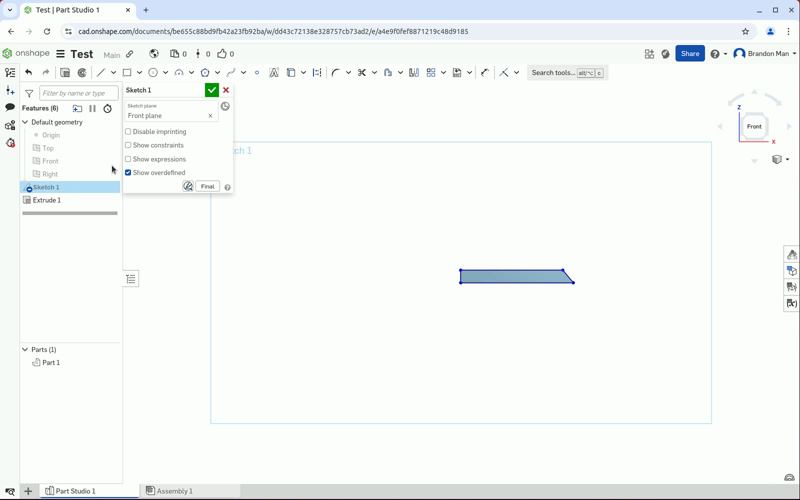
mouse_move(229, 92)
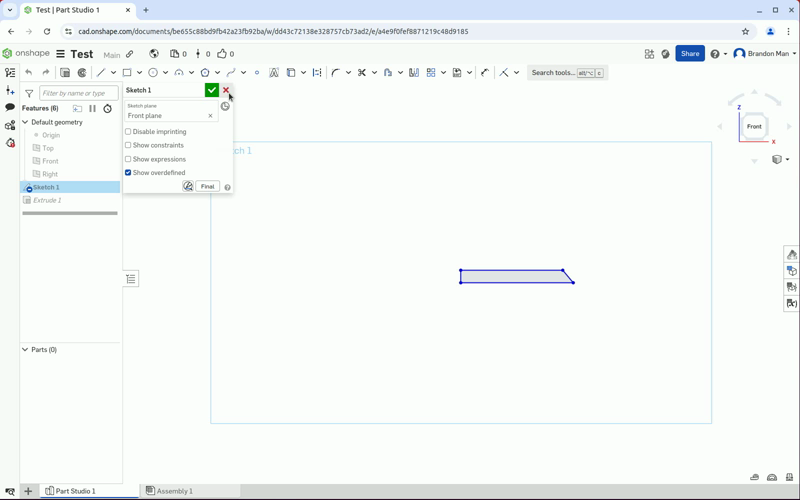
click(229, 92)
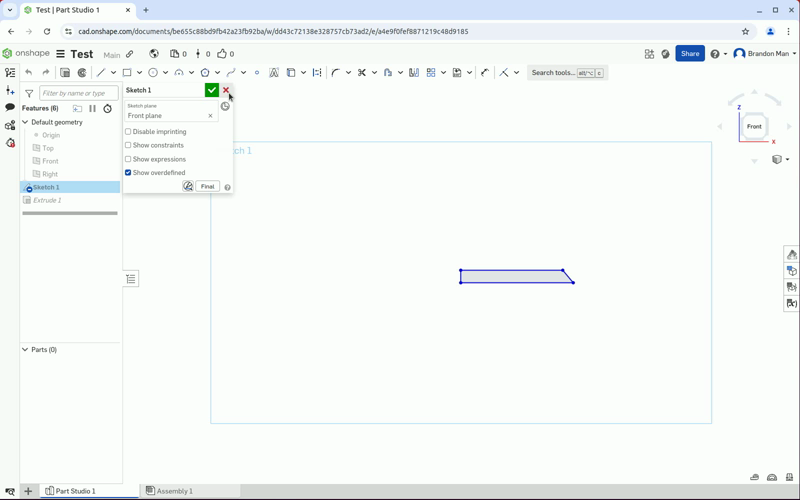
key(shift+s)
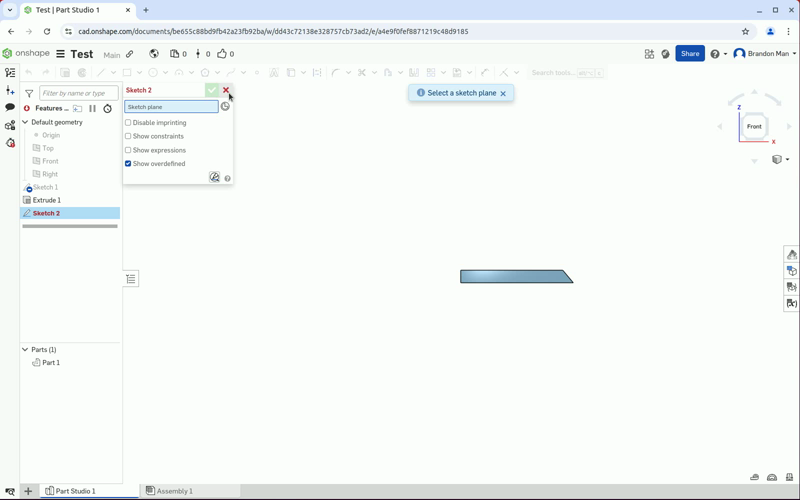
mouse_move(73, 163)
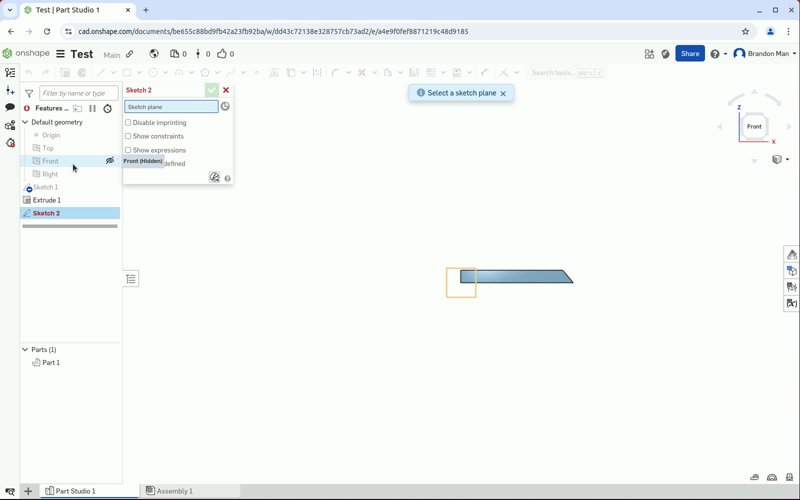
click(73, 163)
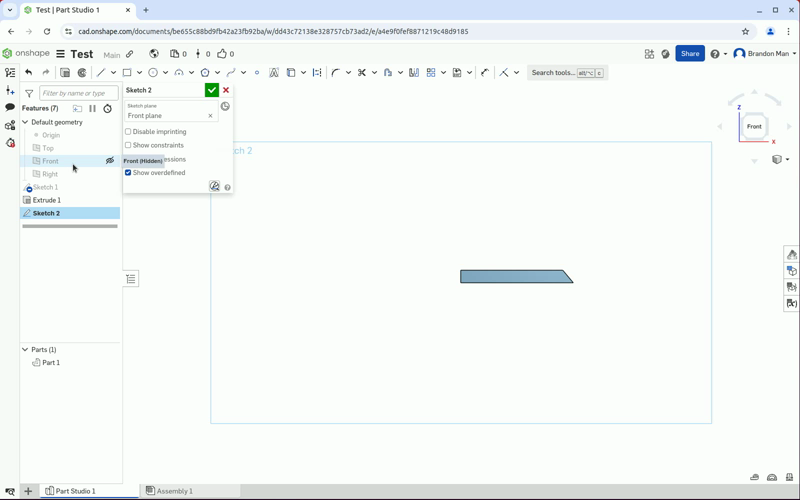
mouse_move(73, 352)
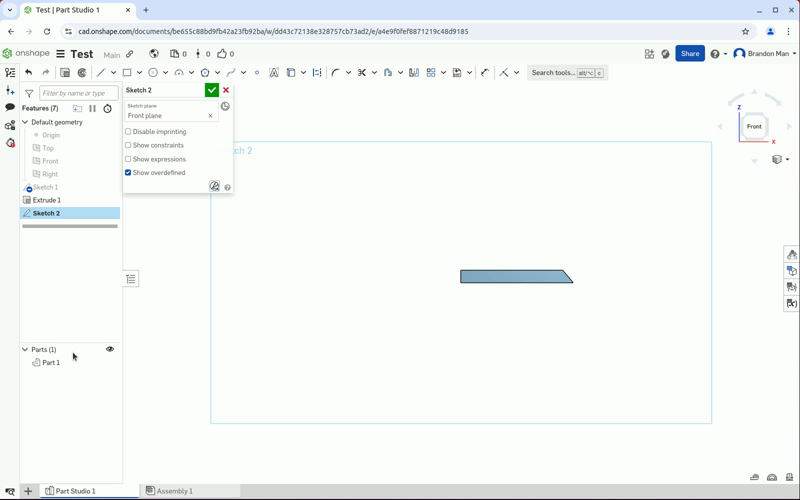
key(y)
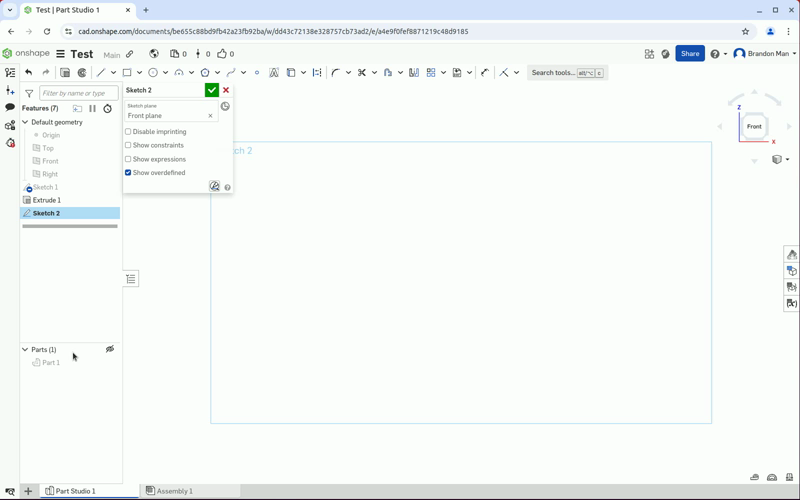
key(l)
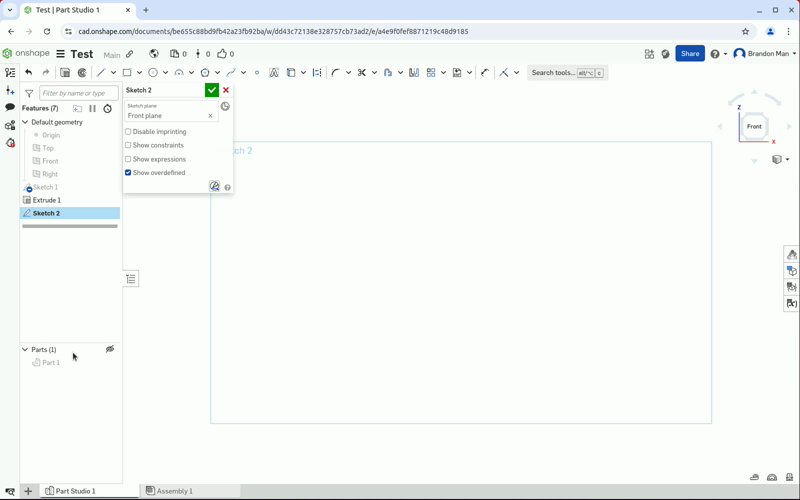
key_down(shift)
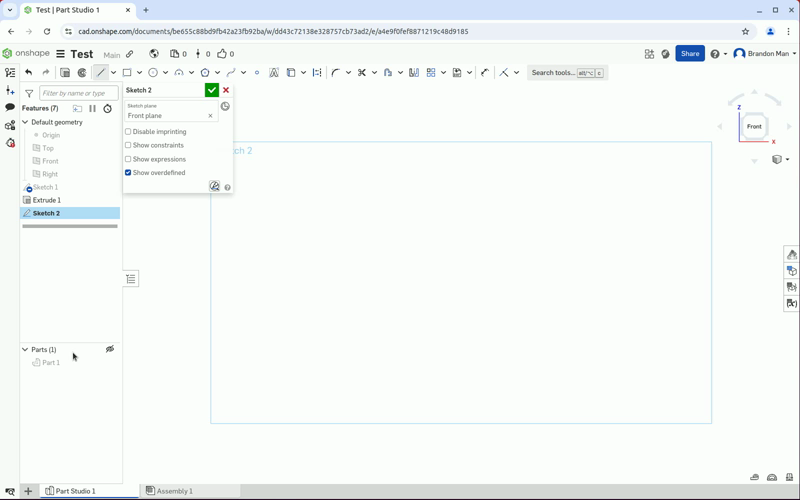
mouse_move(348, 282)
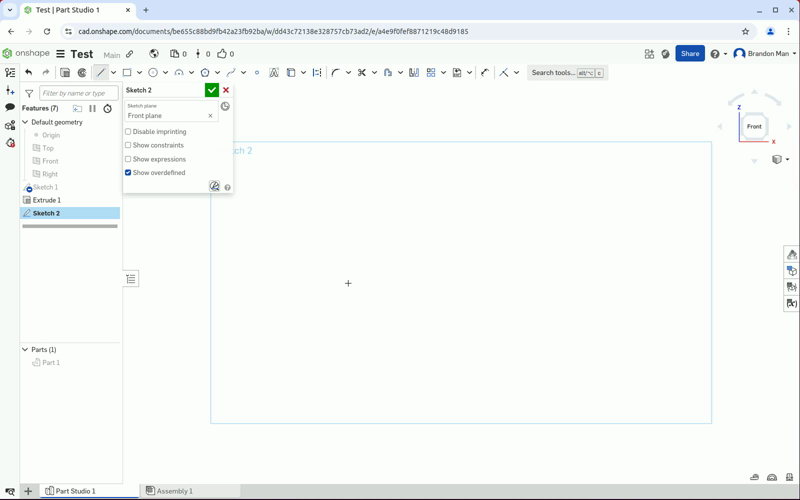
click(348, 282)
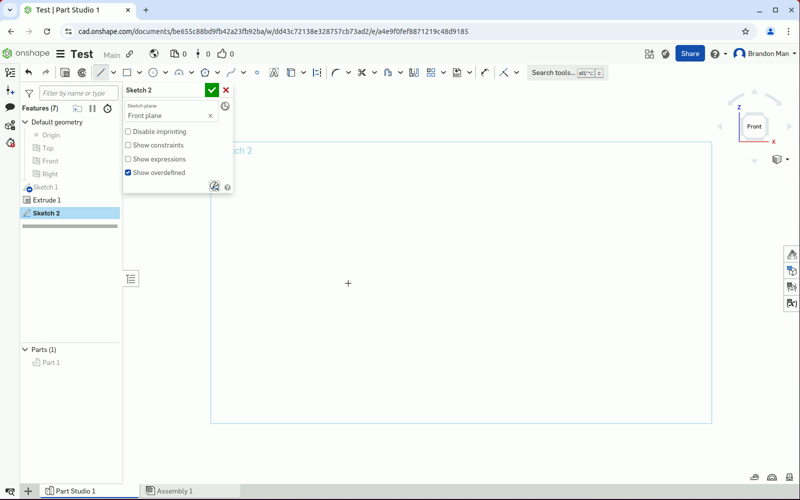
key_up(shift)
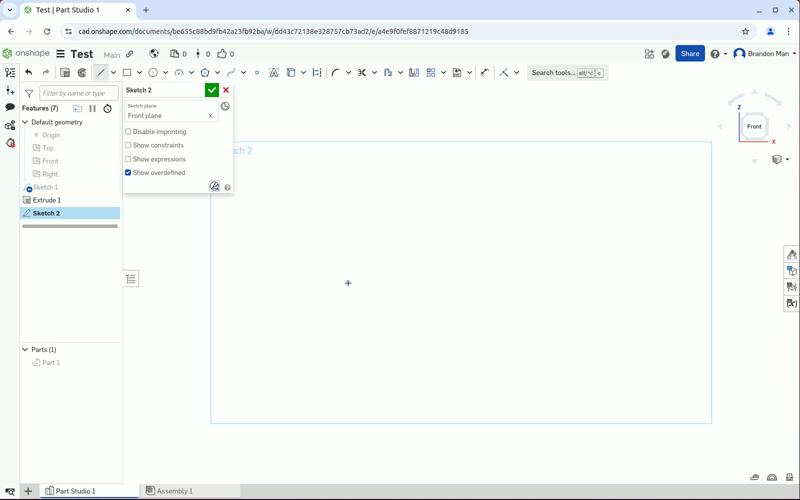
key_down(shift)
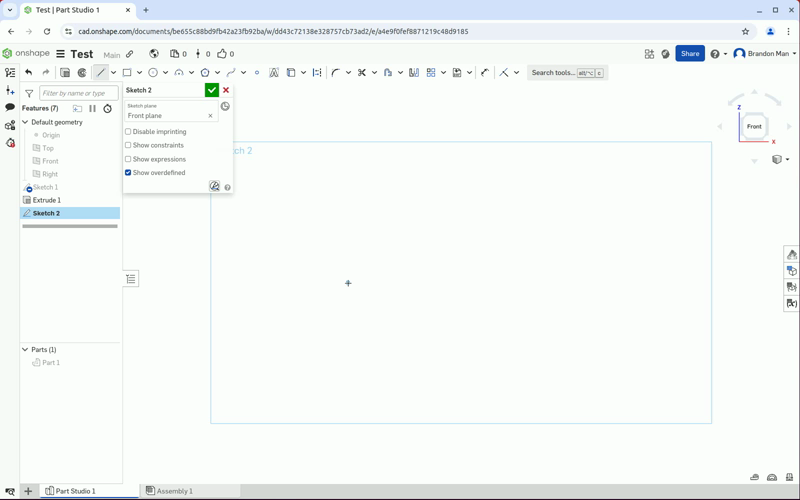
mouse_move(460, 282)
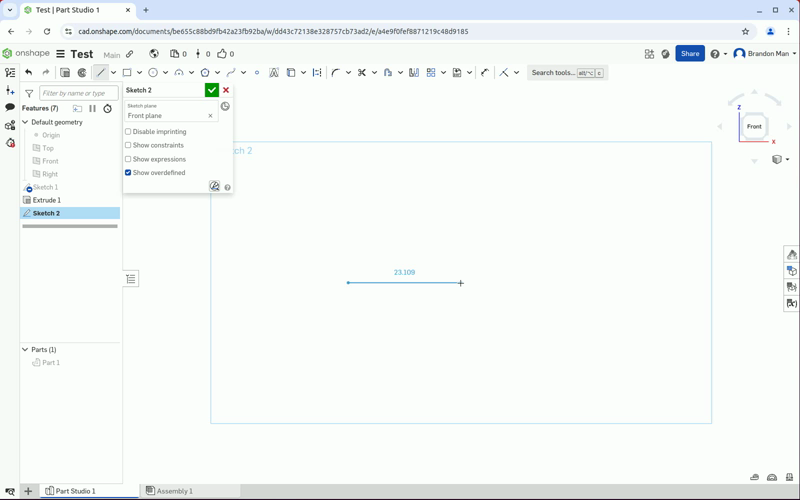
click(460, 282)
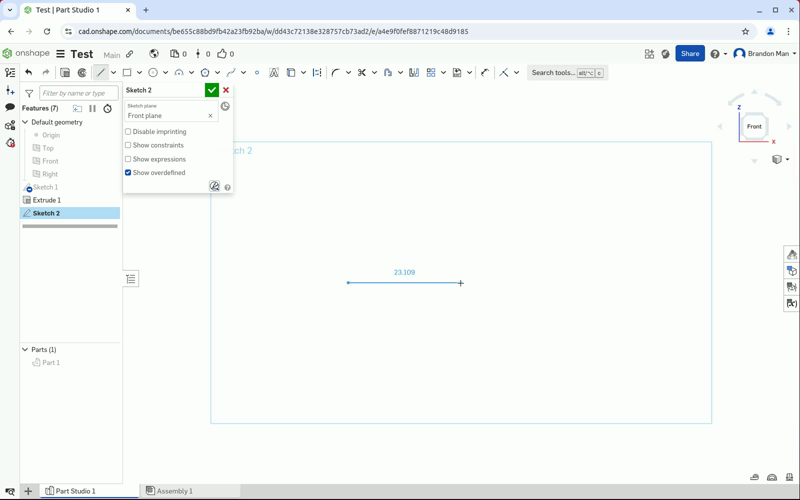
key_up(shift)
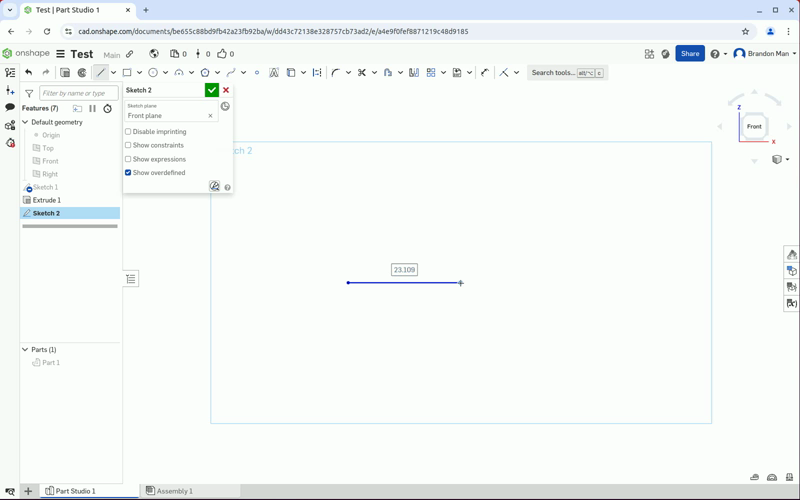
key_down(shift)
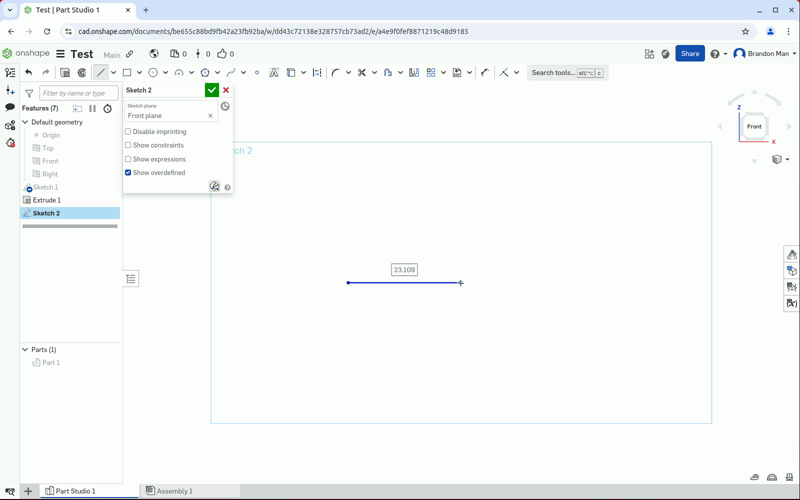
mouse_move(490, 282)
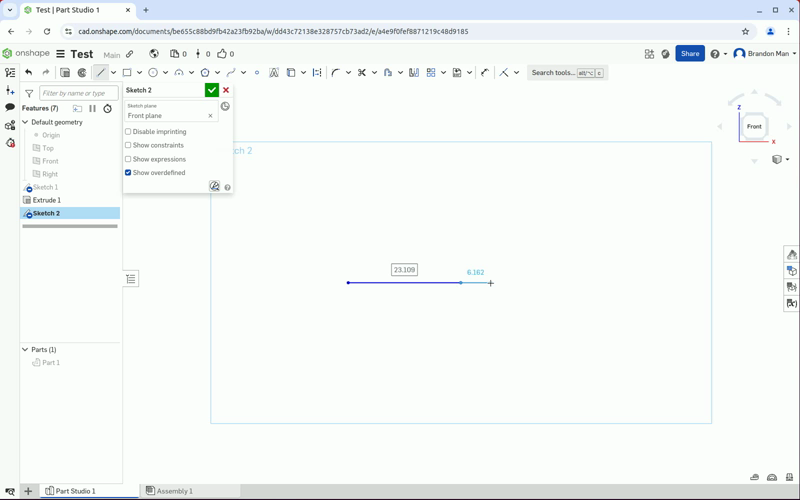
mouse_move(460, 270)
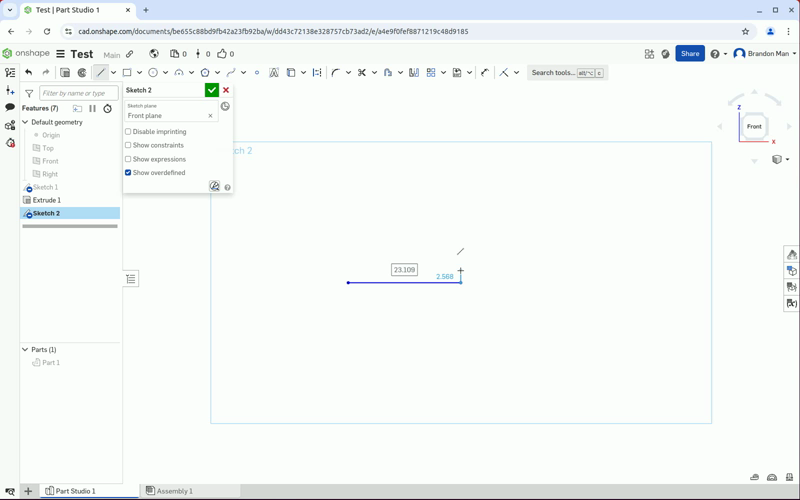
click(460, 270)
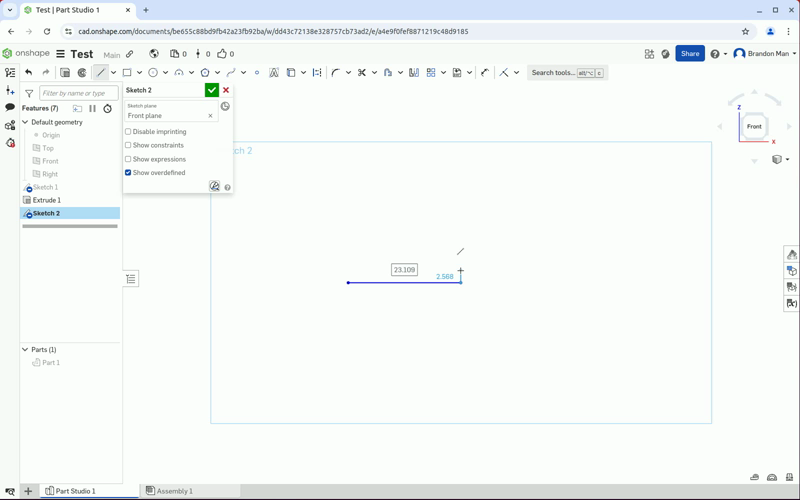
key_up(shift)
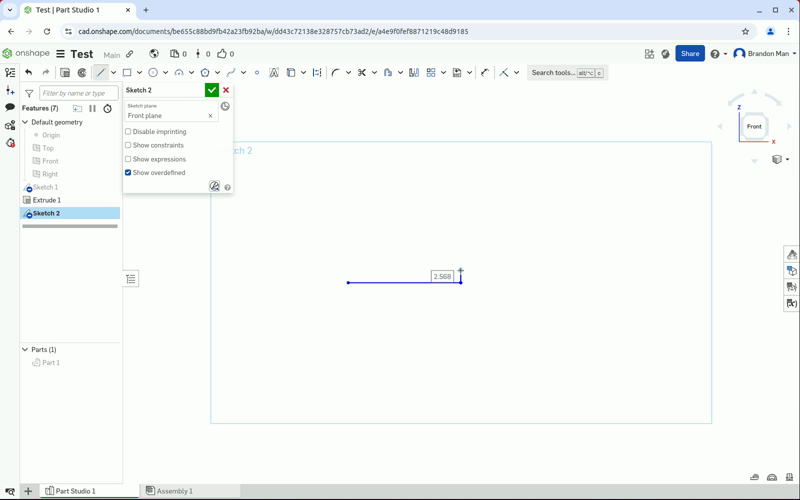
key_down(shift)
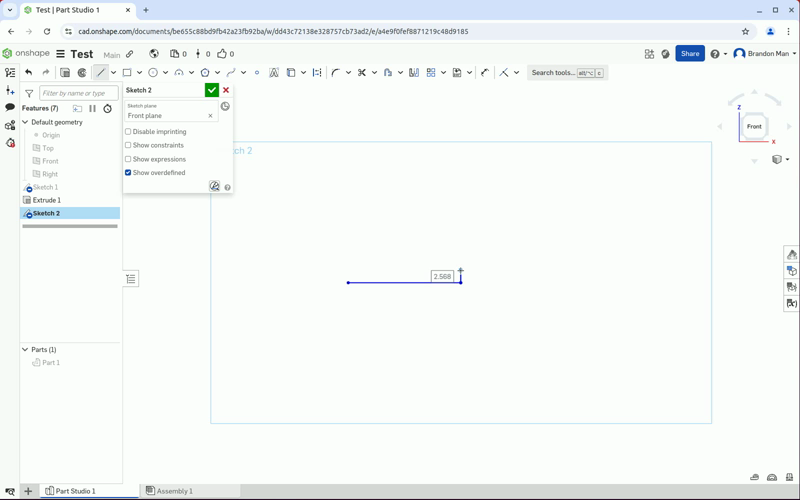
mouse_move(359, 270)
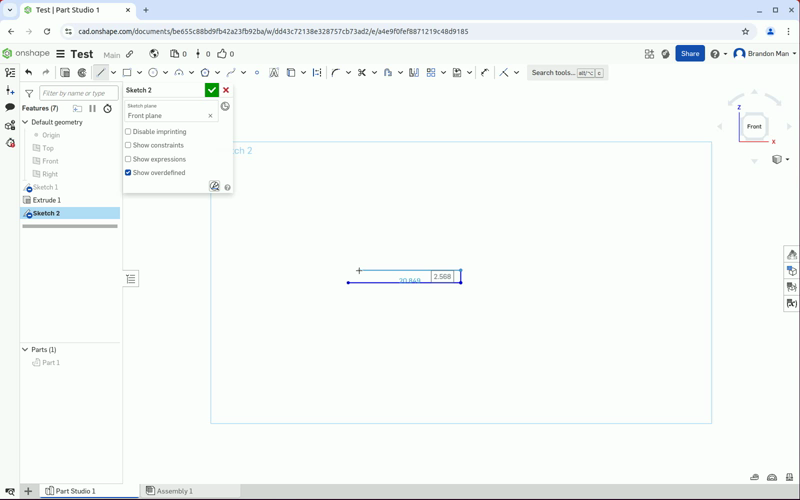
click(359, 270)
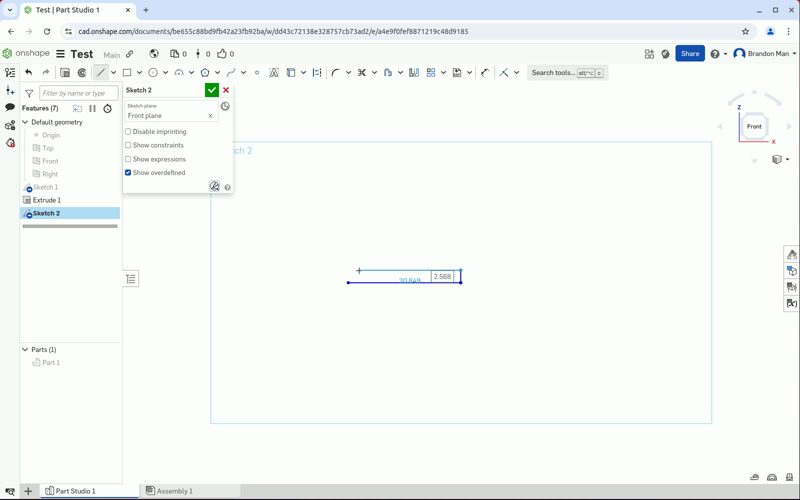
key_up(shift)
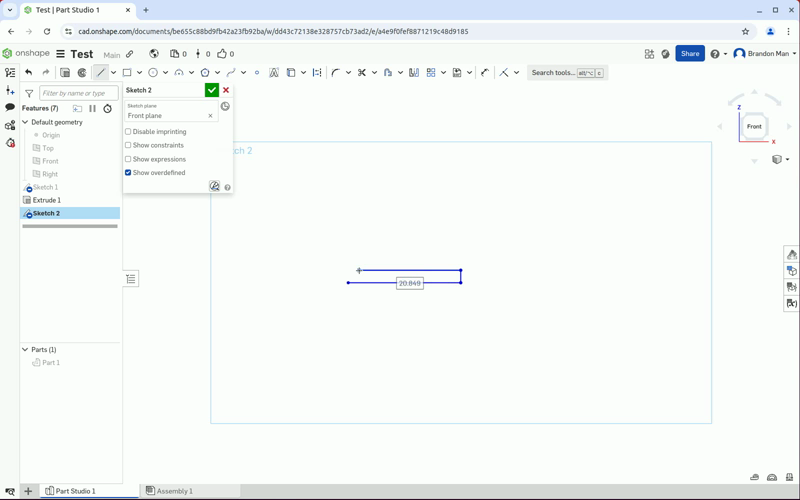
mouse_move(389, 270)
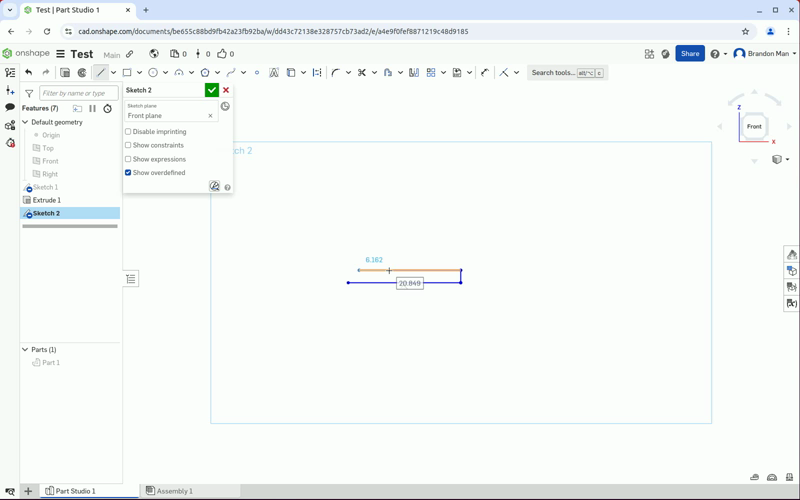
key_down(shift)
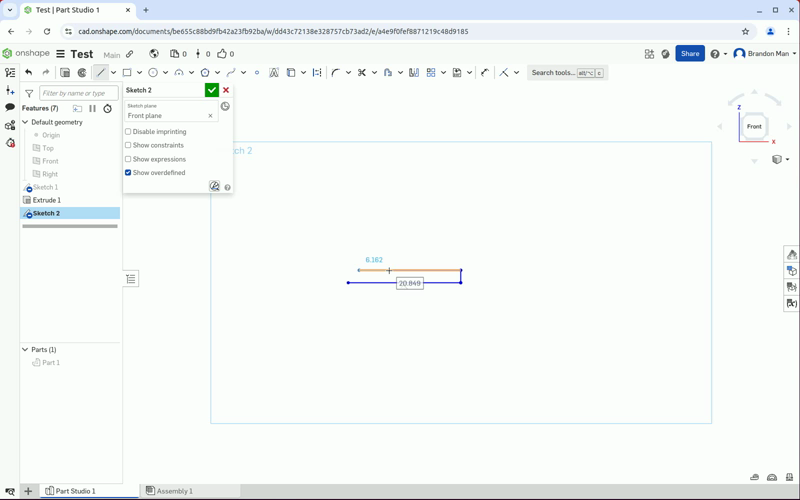
mouse_move(348, 282)
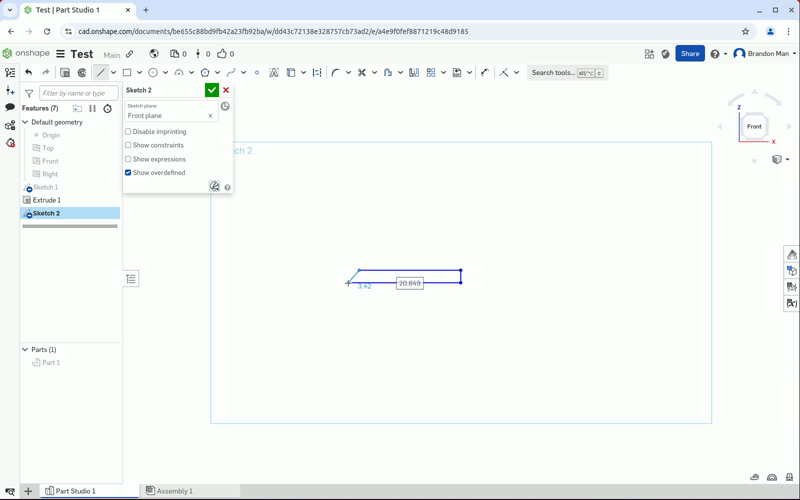
key_up(shift)
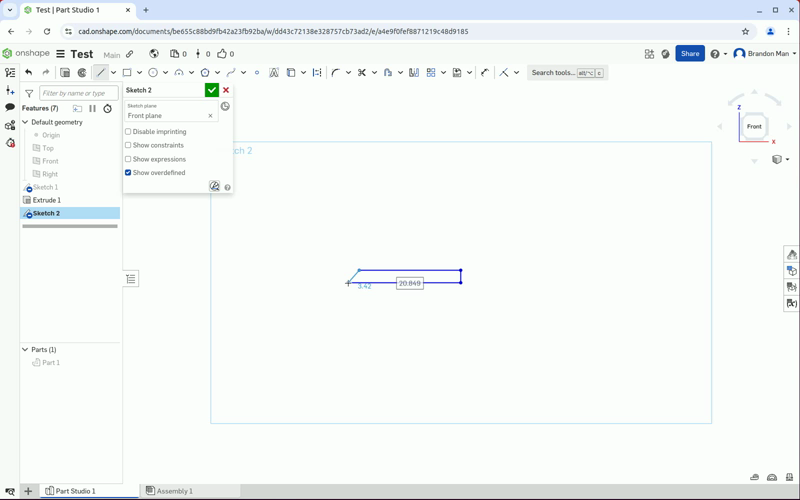
click(348, 282)
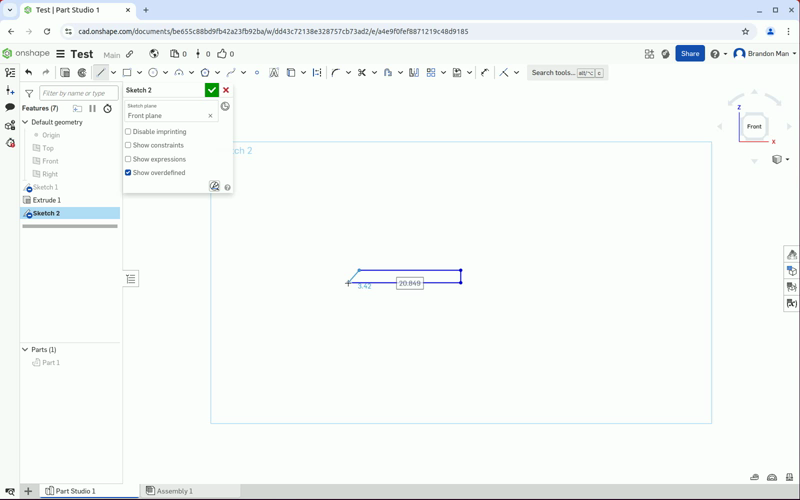
key(esc)
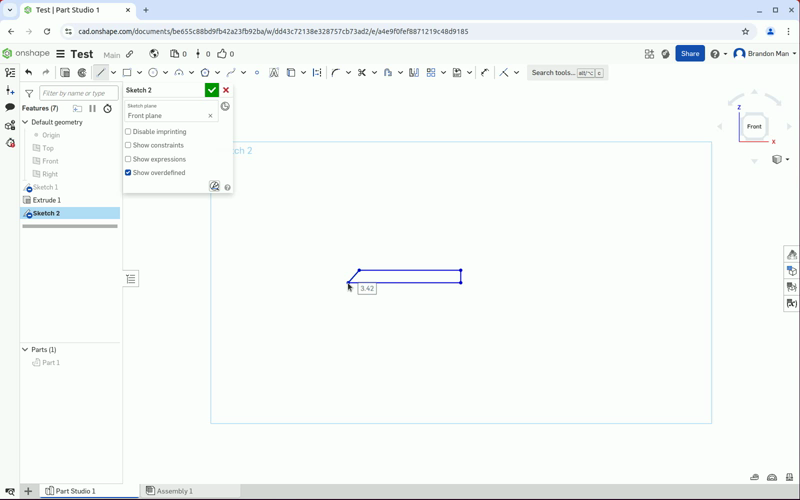
mouse_move(449, 280)
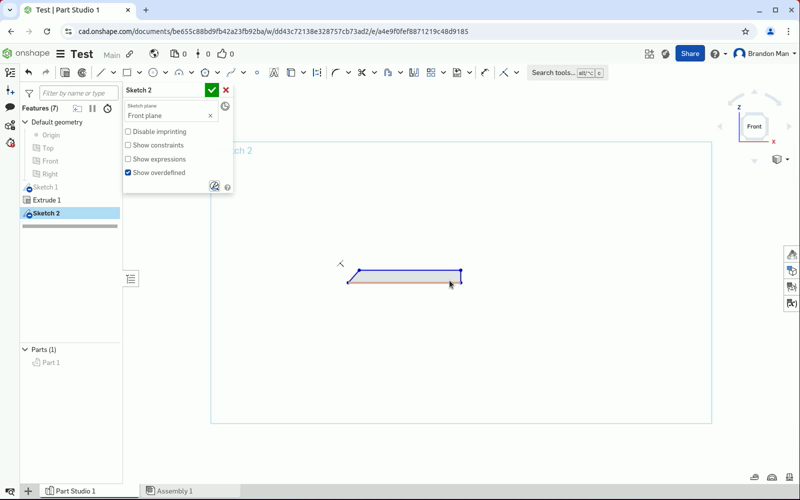
scroll(6)
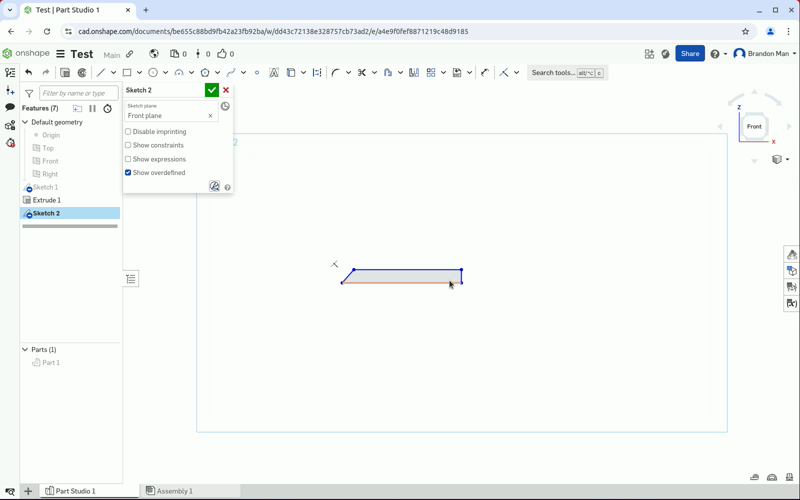
scroll(6)
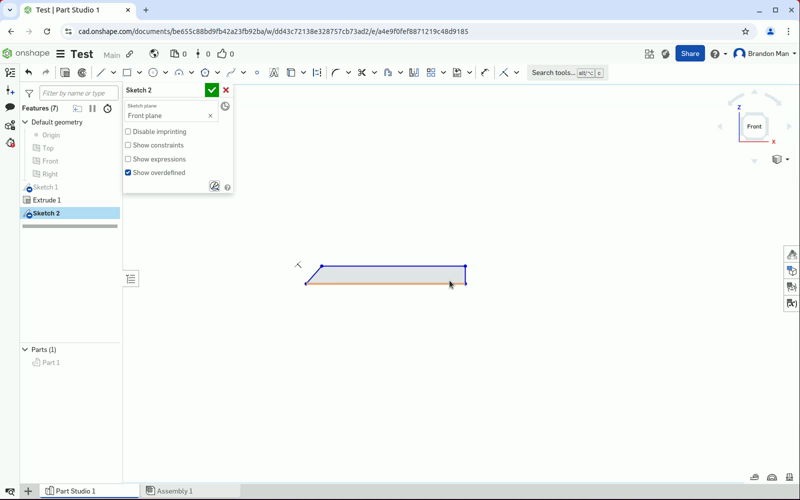
scroll(6)
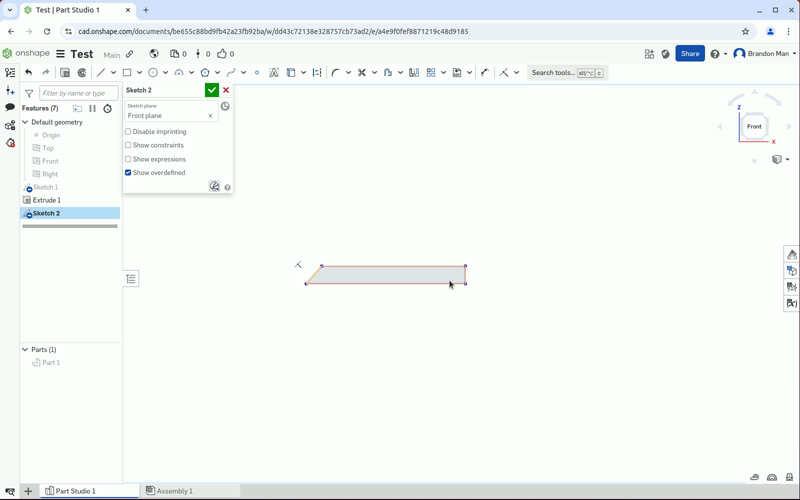
scroll(6)
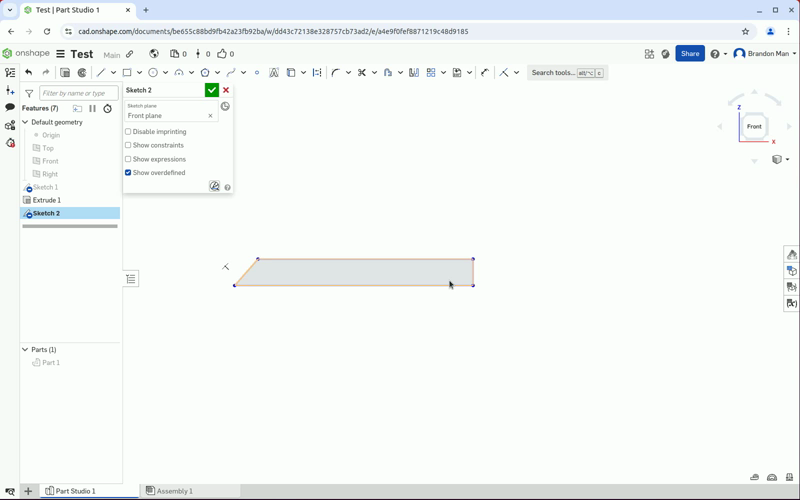
scroll(6)
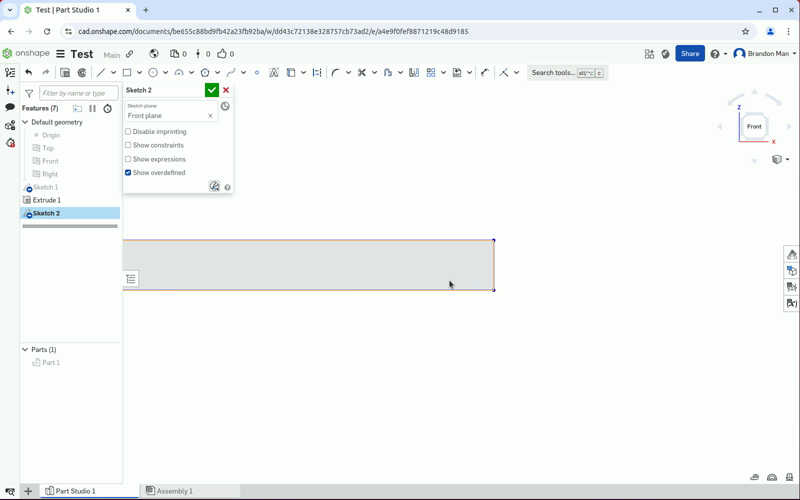
scroll(6)
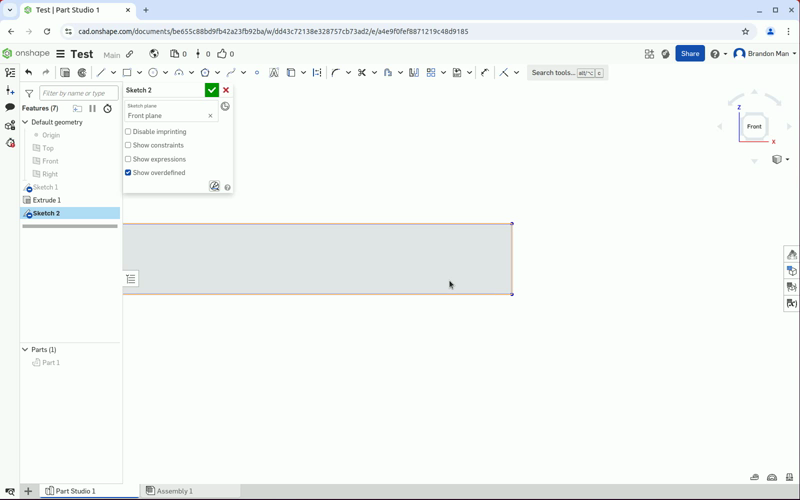
scroll(6)
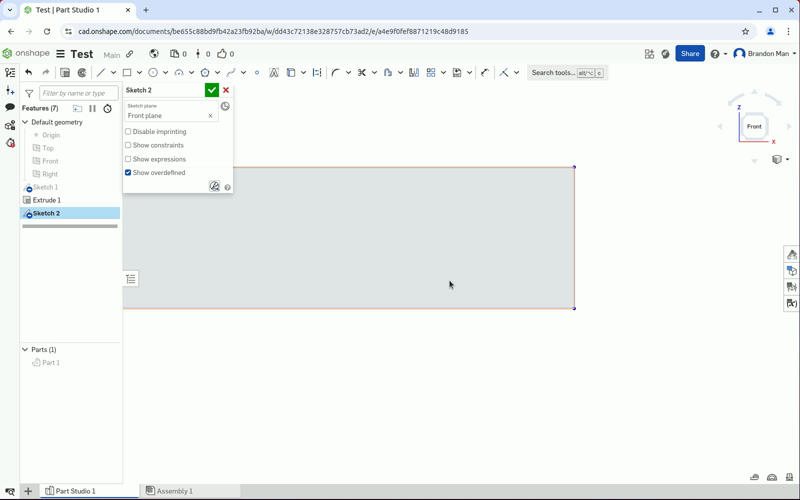
click(449, 280)
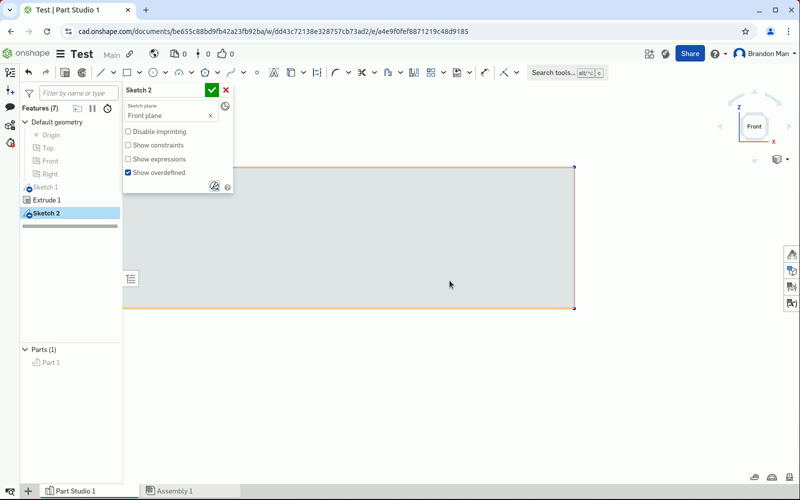
scroll(-6)
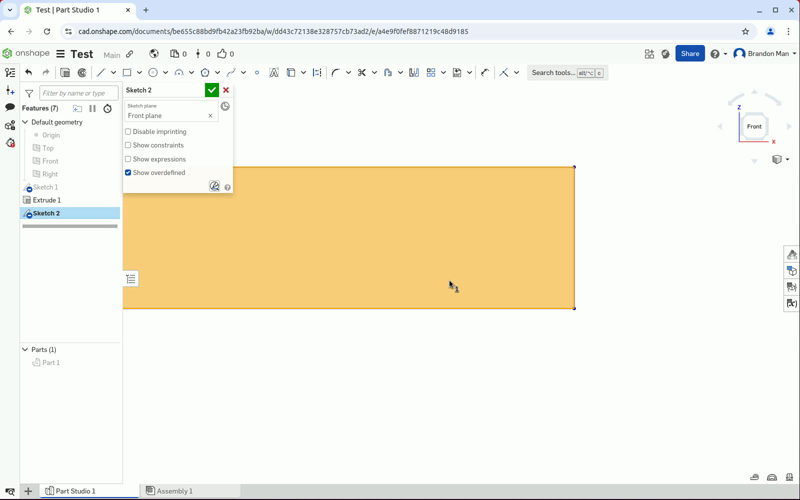
scroll(-6)
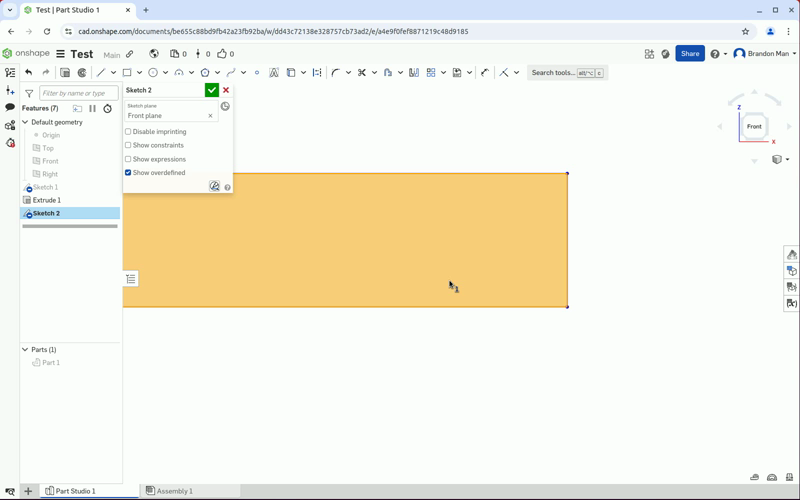
scroll(-6)
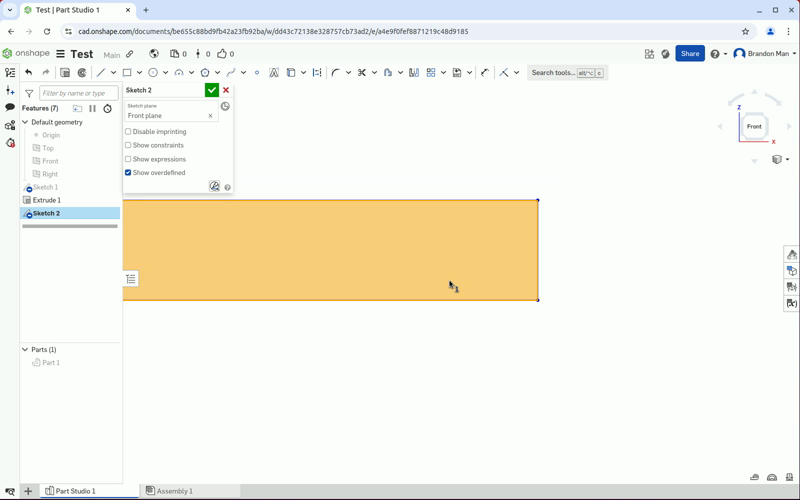
scroll(-6)
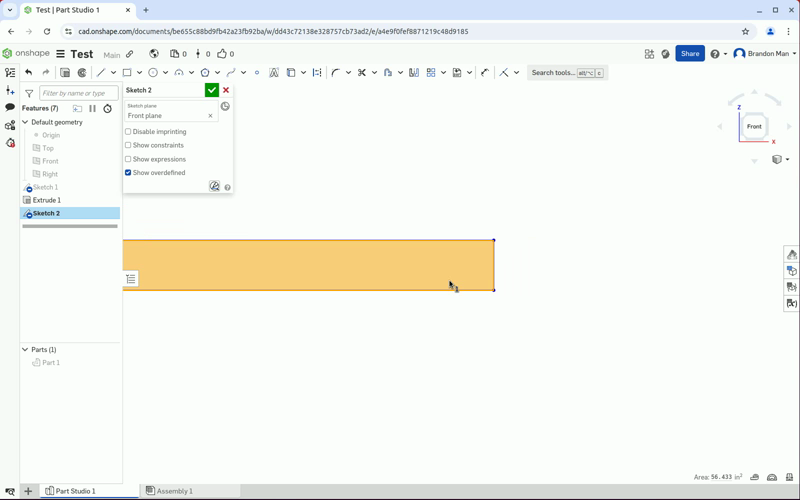
scroll(-6)
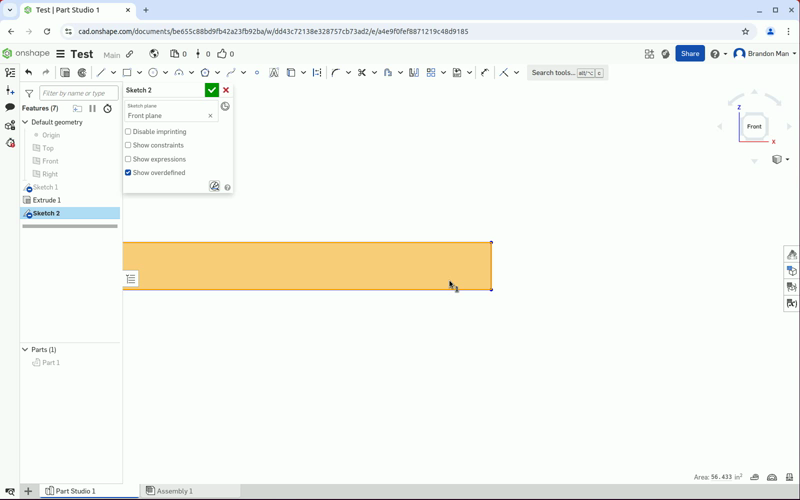
scroll(-6)
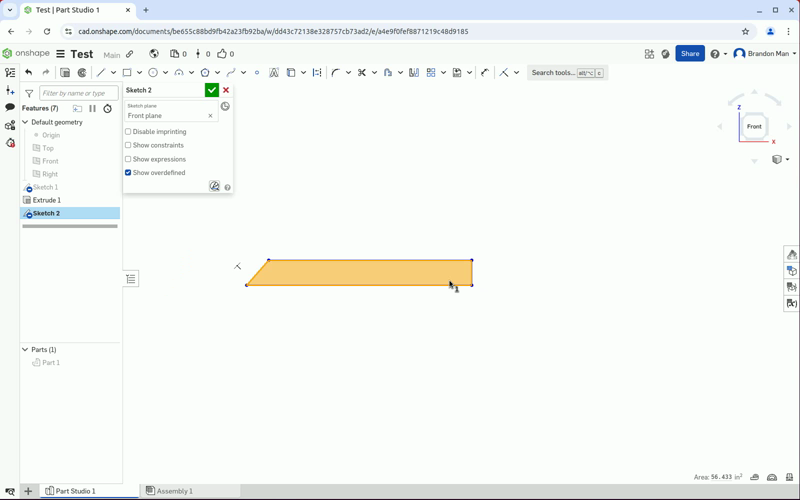
scroll(-6)
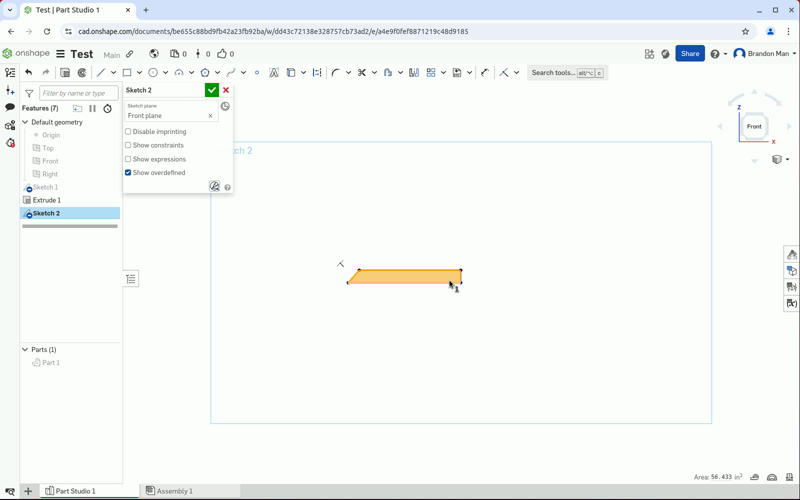
mouse_move(73, 352)
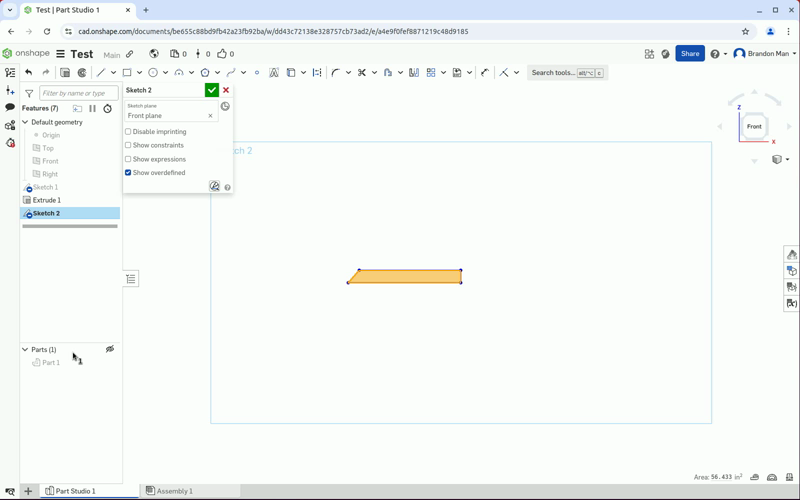
key(shift+y)
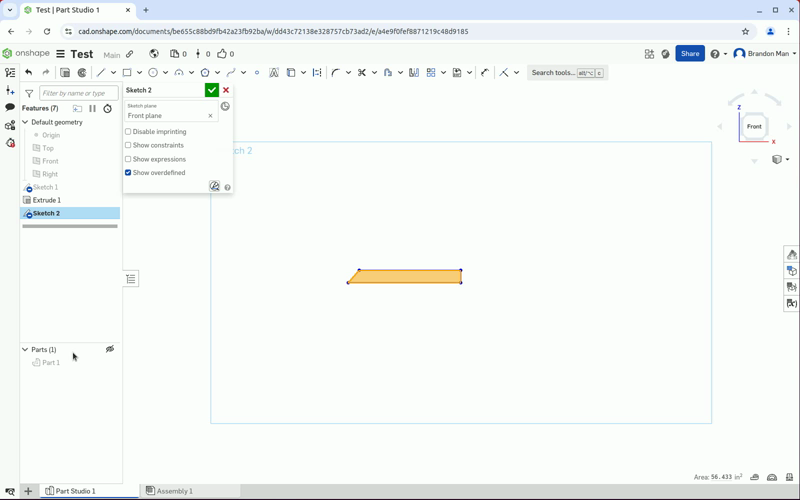
key(shift+e)
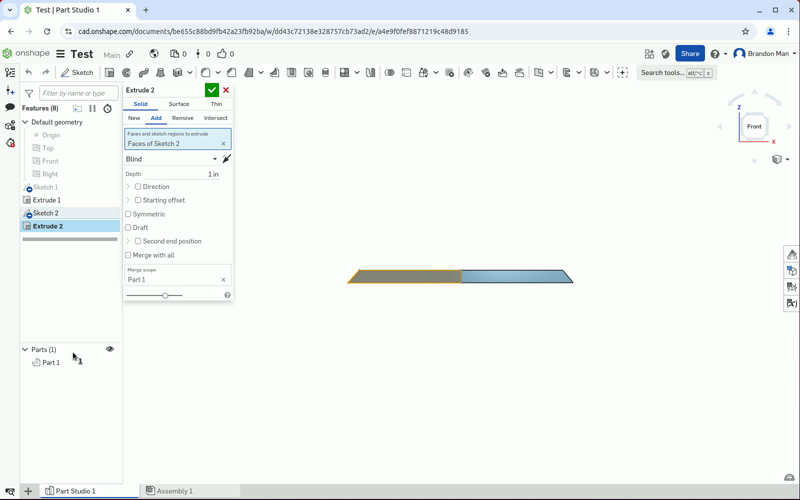
mouse_move(143, 106)
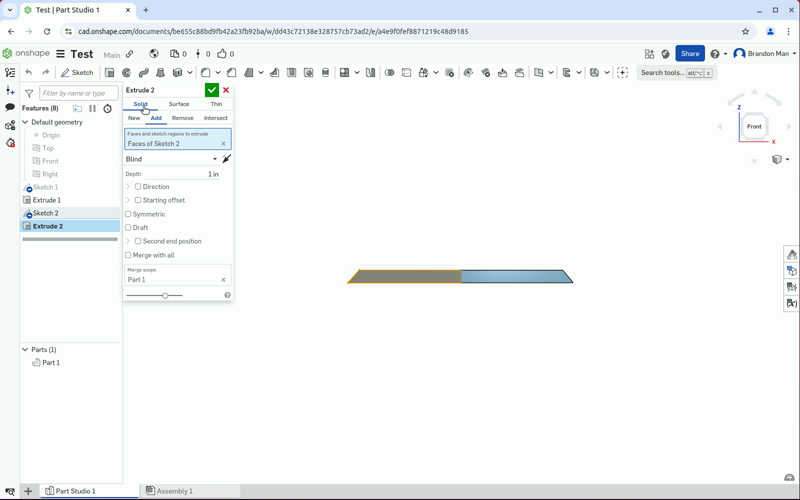
click(143, 106)
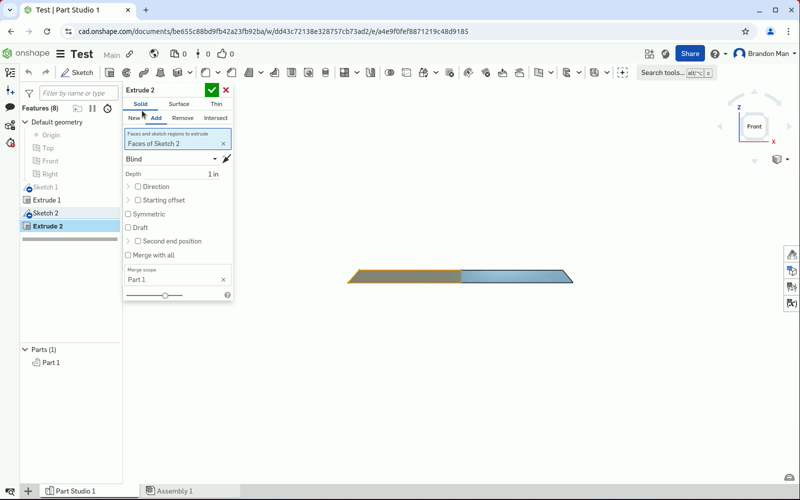
mouse_move(137, 120)
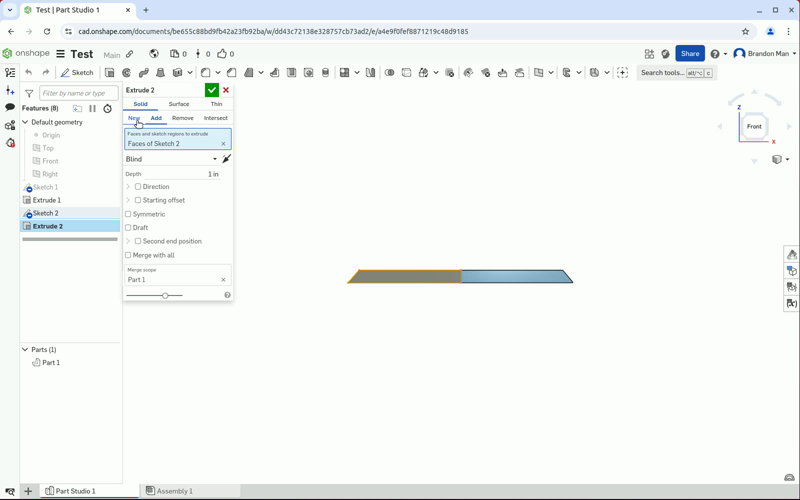
click(137, 120)
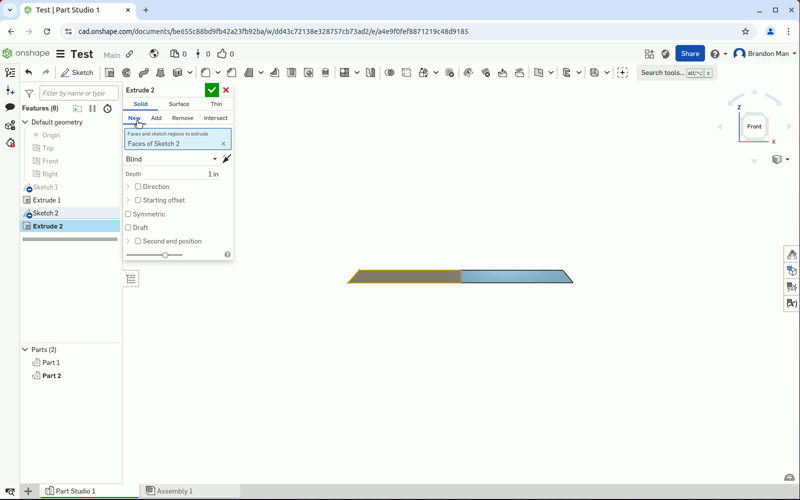
key(tab, 4)
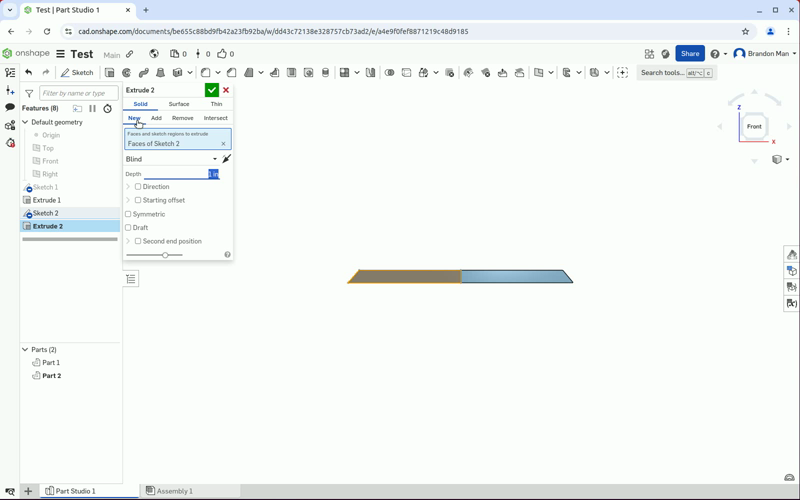
text(46.216)
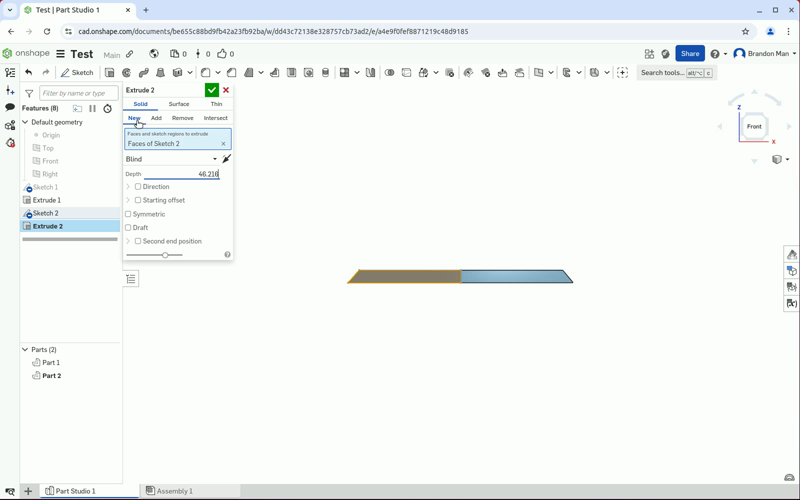
key(tab, 3)
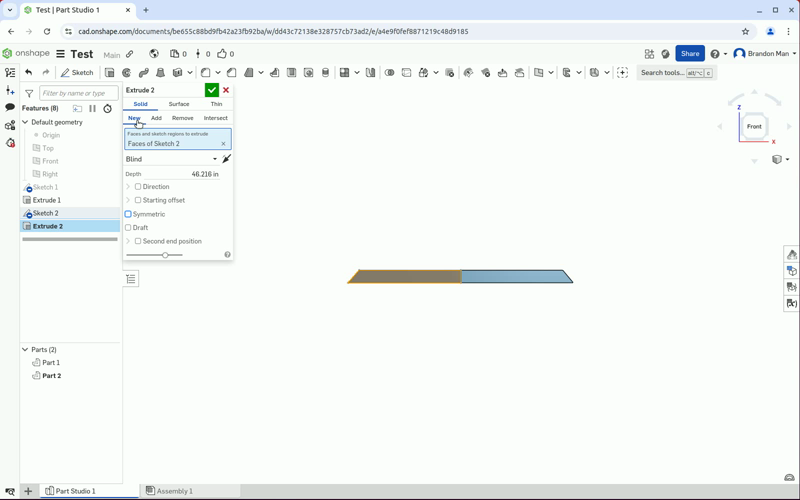
key(space)
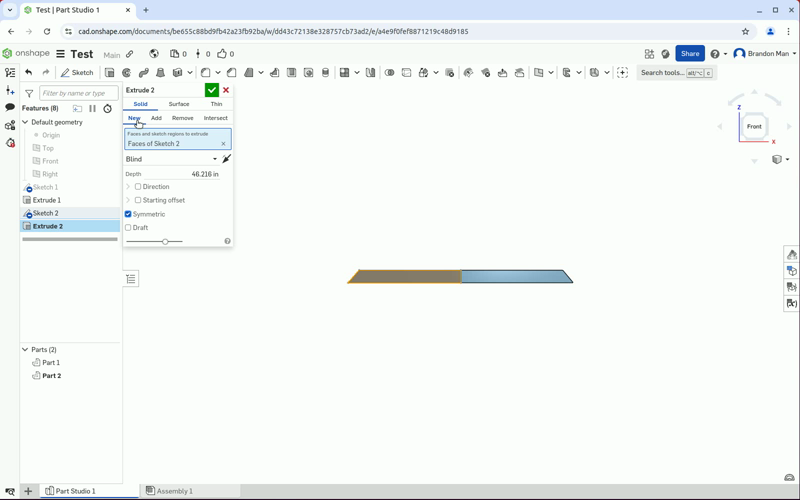
key(enter)
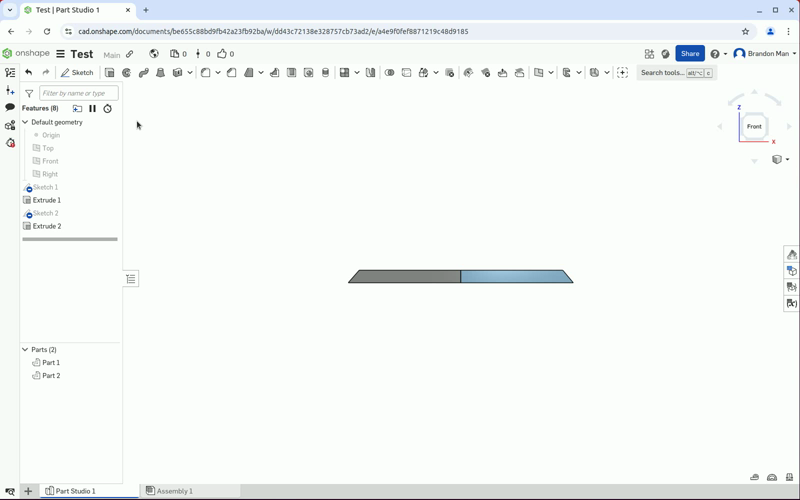
key(shift+h)
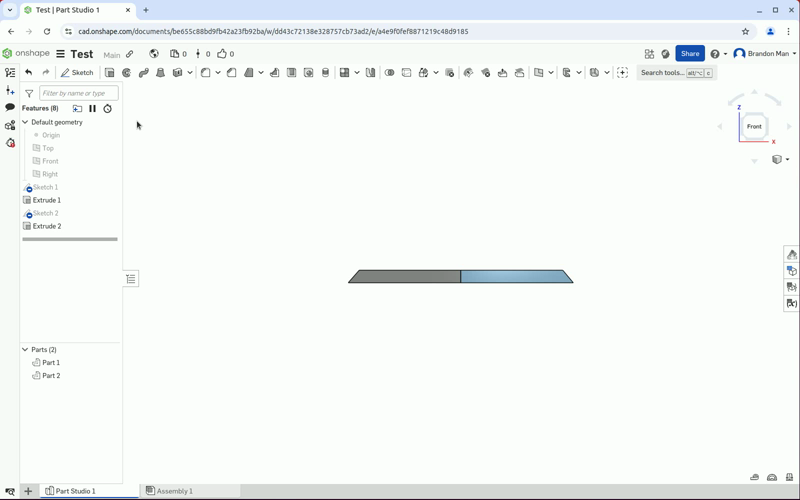
key(shift+h)
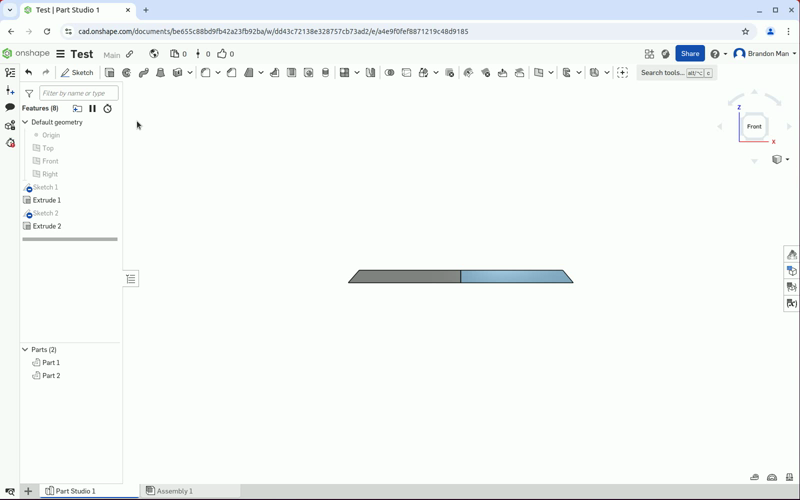
mouse_move(73, 189)
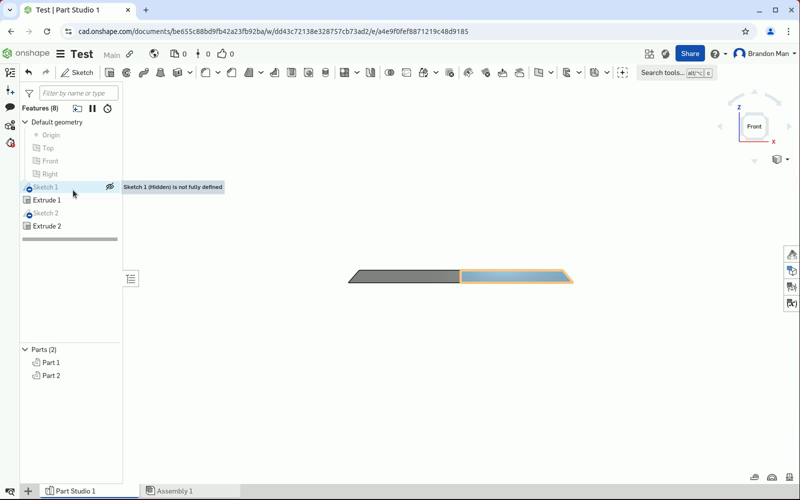
click(73, 189)
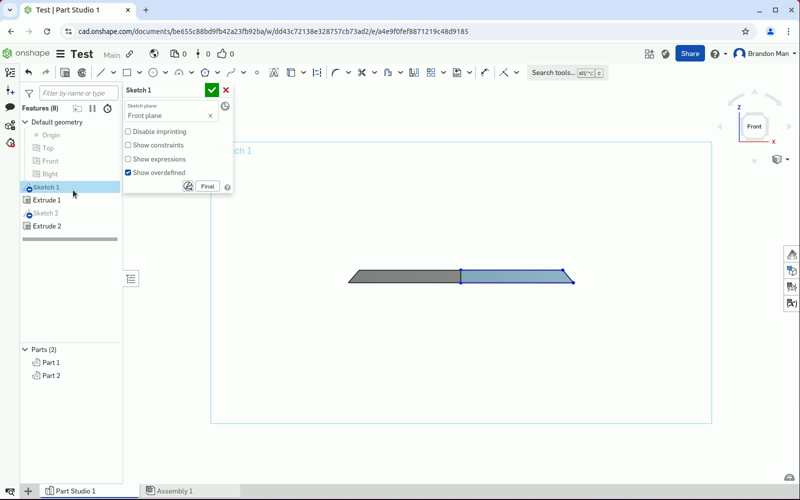
mouse_move(229, 92)
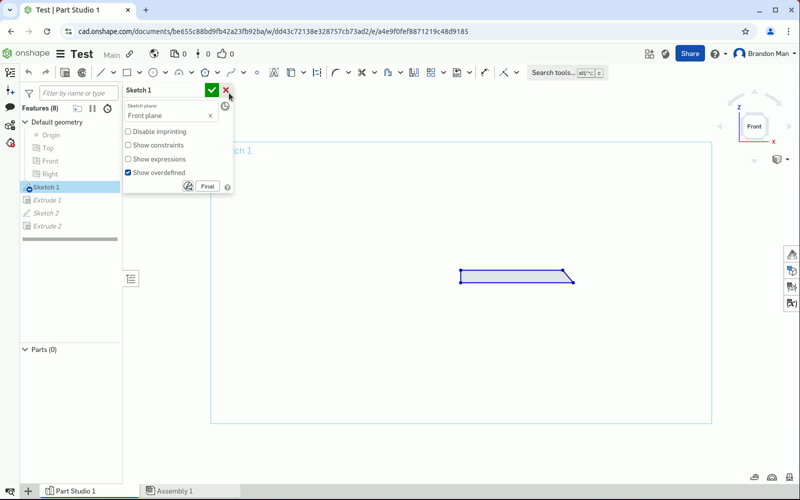
click(229, 92)
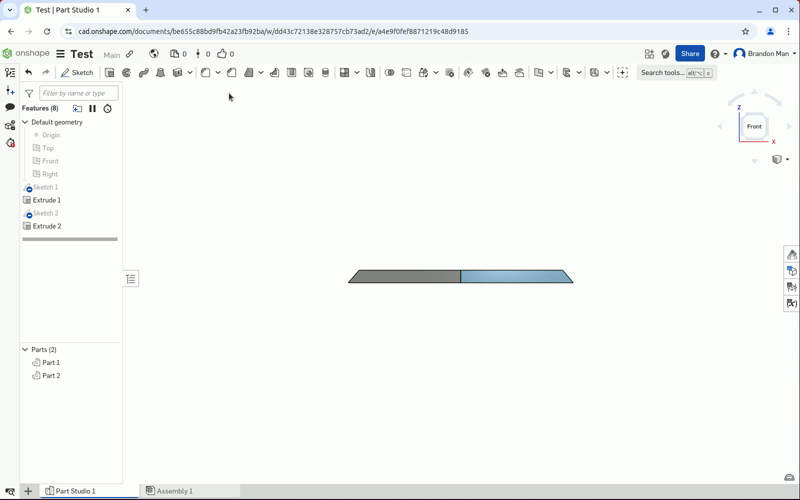
mouse_move(73, 352)
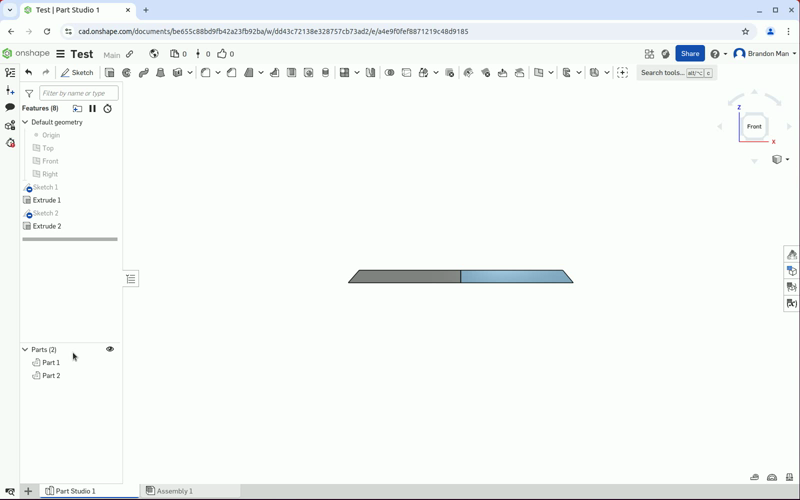
key(y)
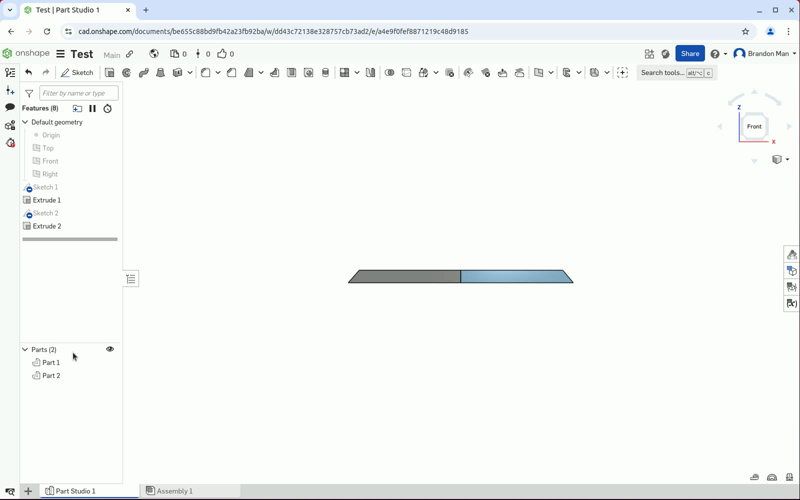
key(shift+p)
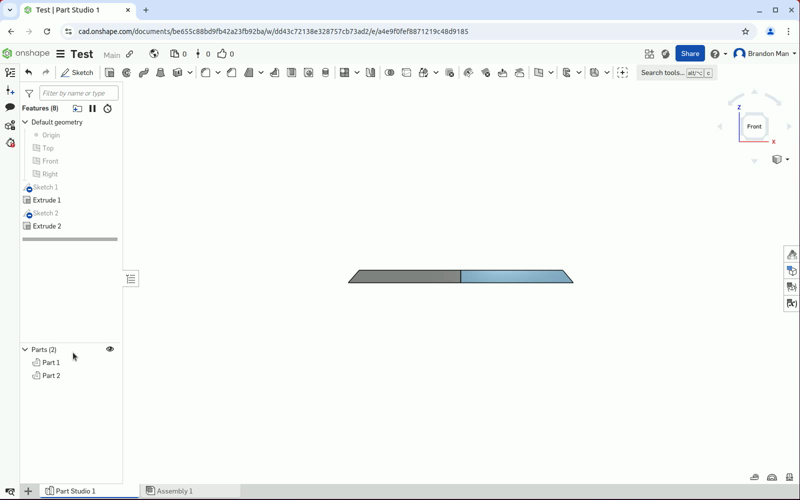
key(space)
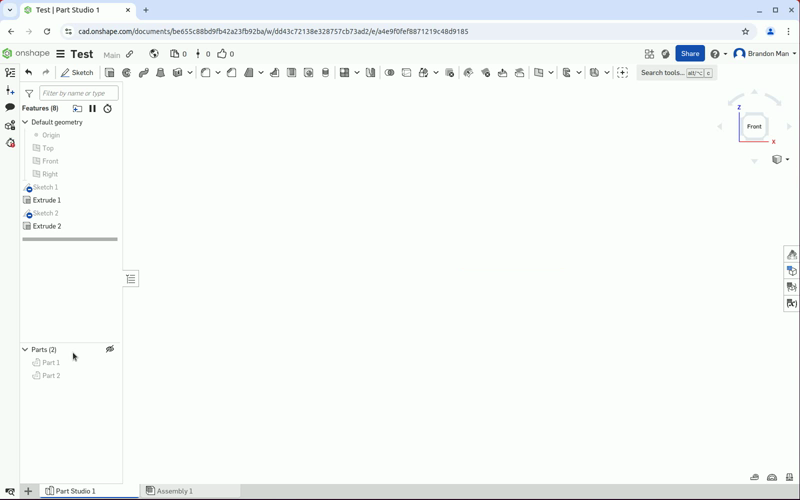
key_down(shift)
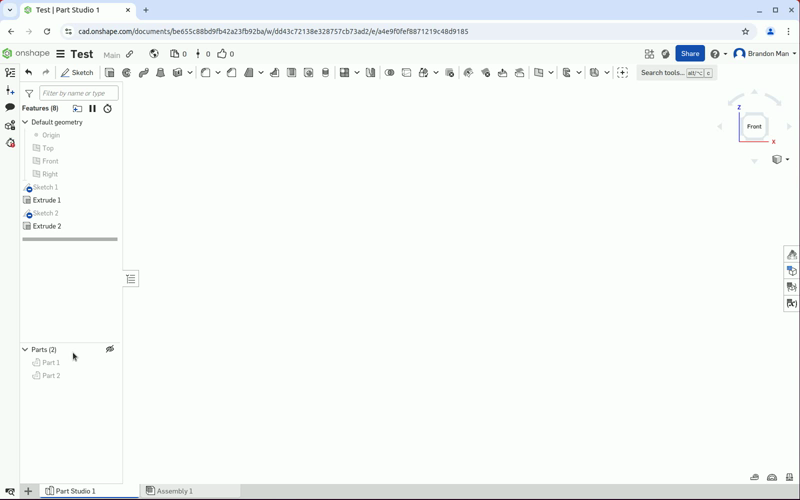
key(down)
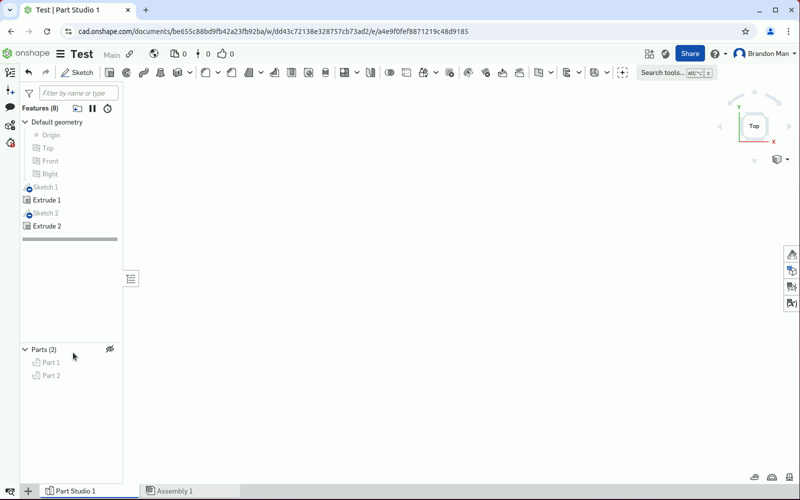
key_up(shift)
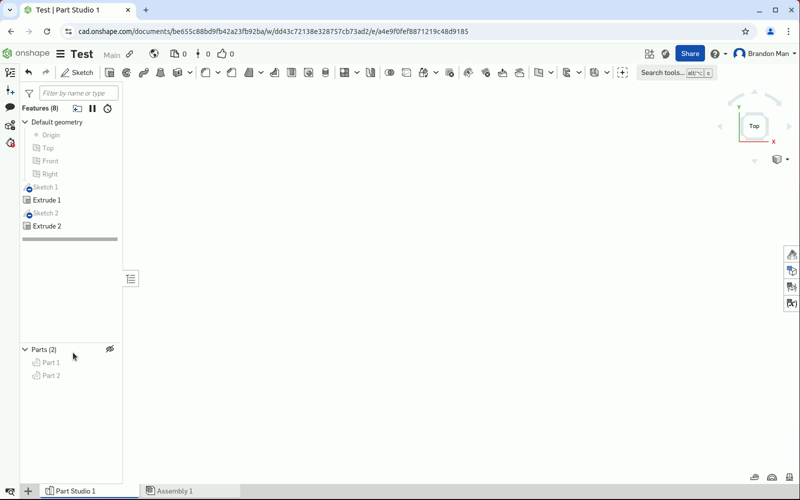
mouse_move(73, 352)
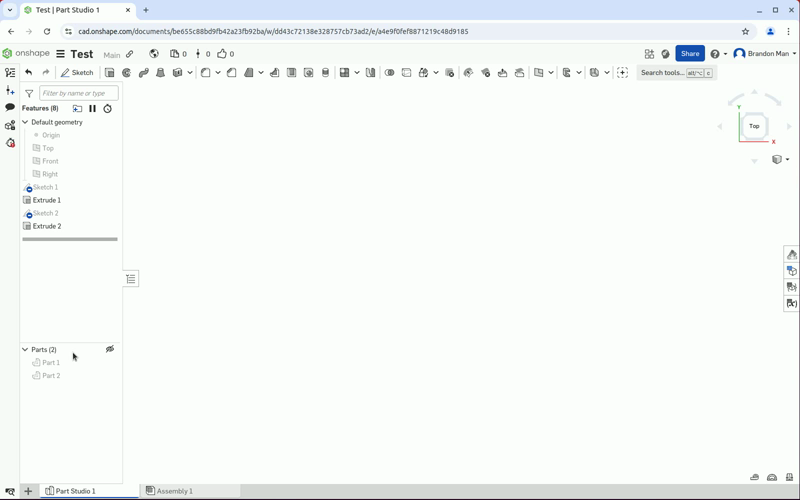
key(shift+y)
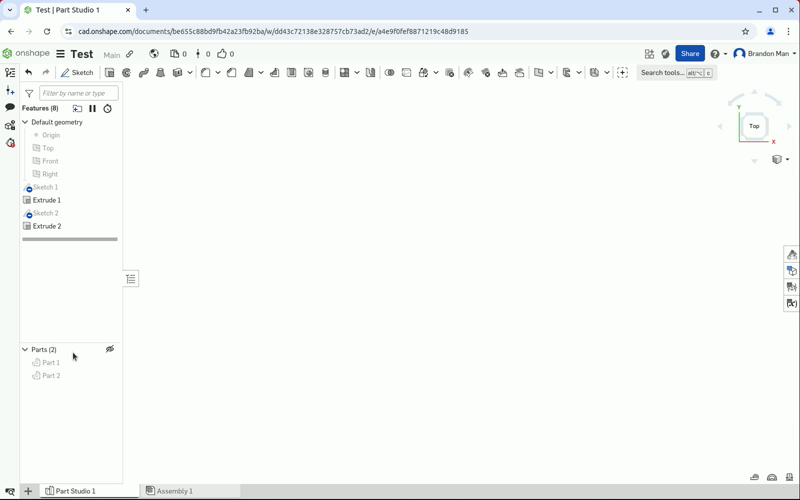
key(shift+s)
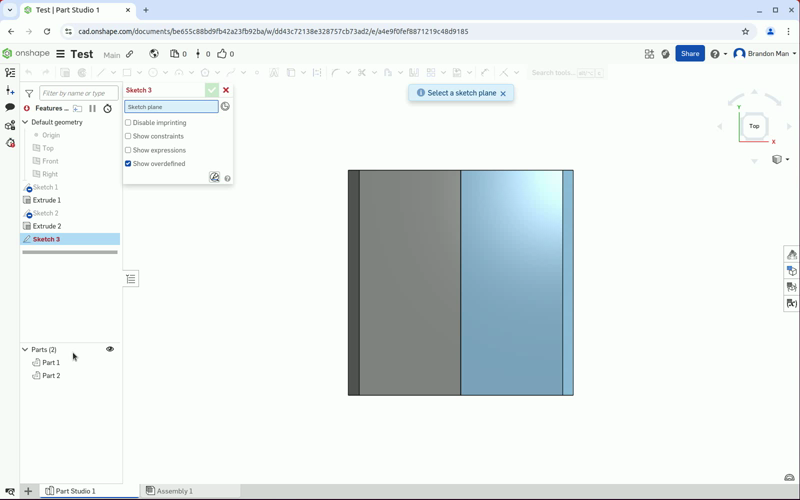
mouse_move(73, 150)
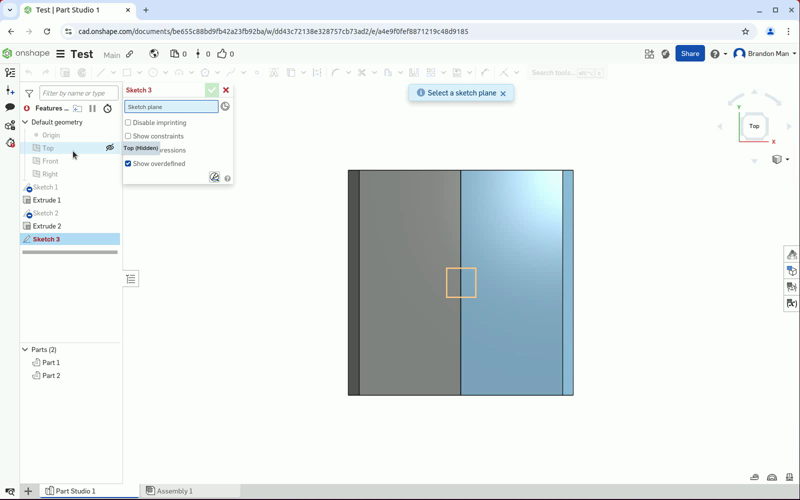
click(73, 150)
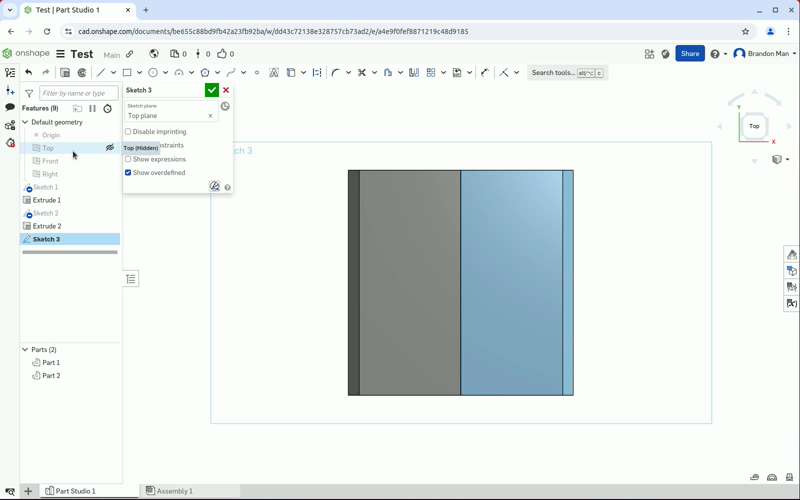
mouse_move(73, 352)
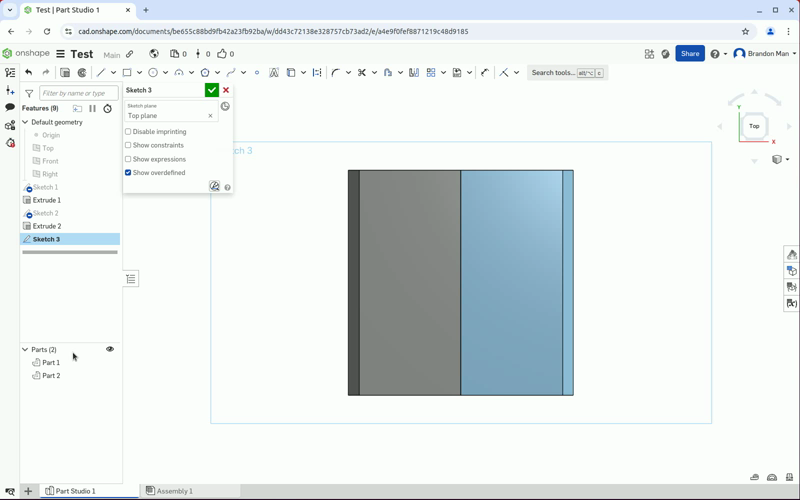
key(y)
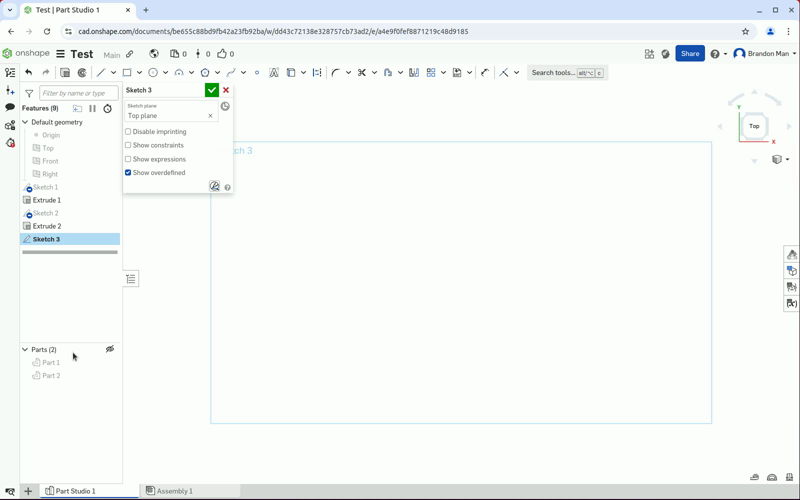
key(l)
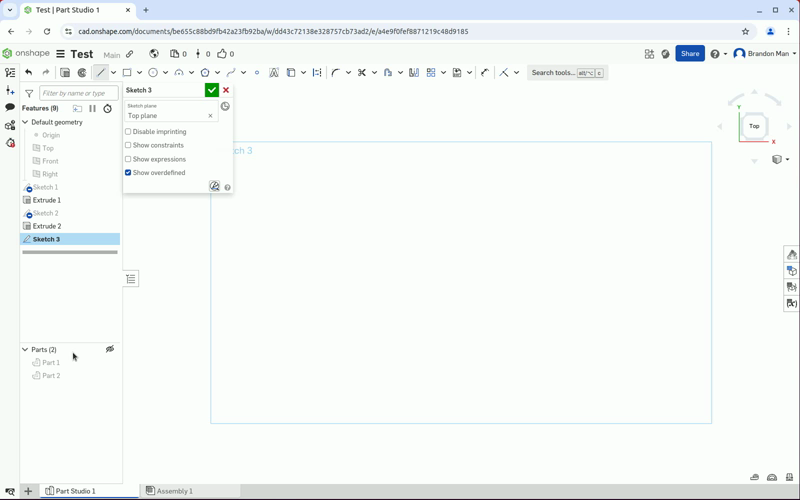
key_down(shift)
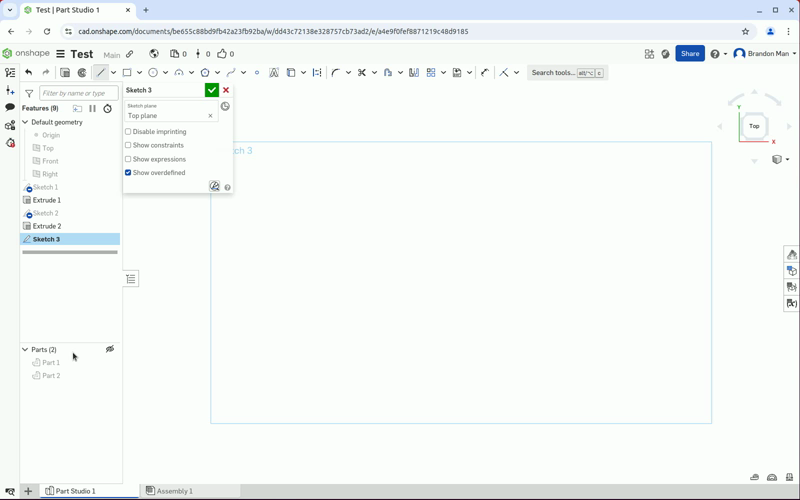
mouse_move(418, 189)
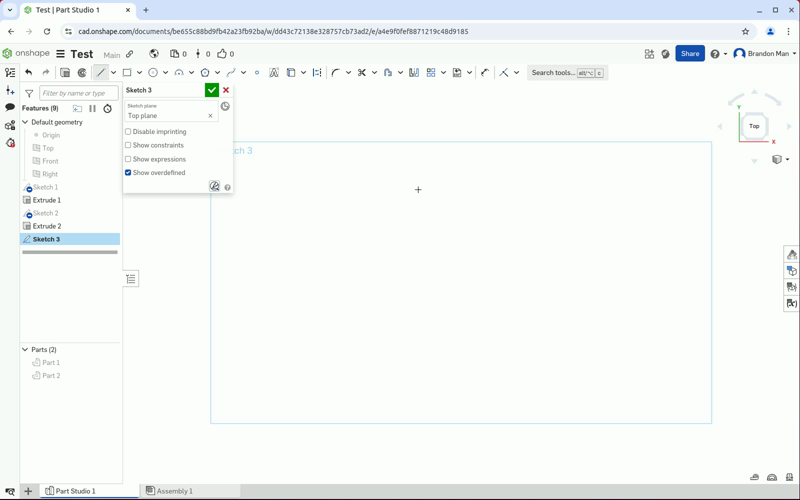
click(418, 189)
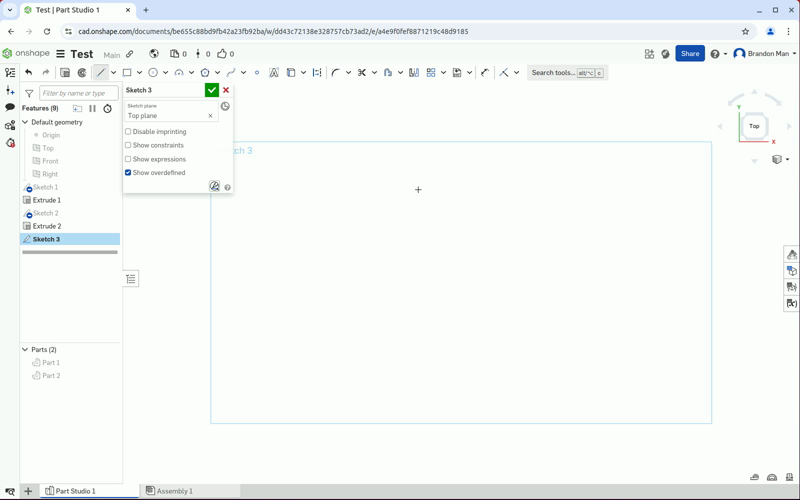
key_up(shift)
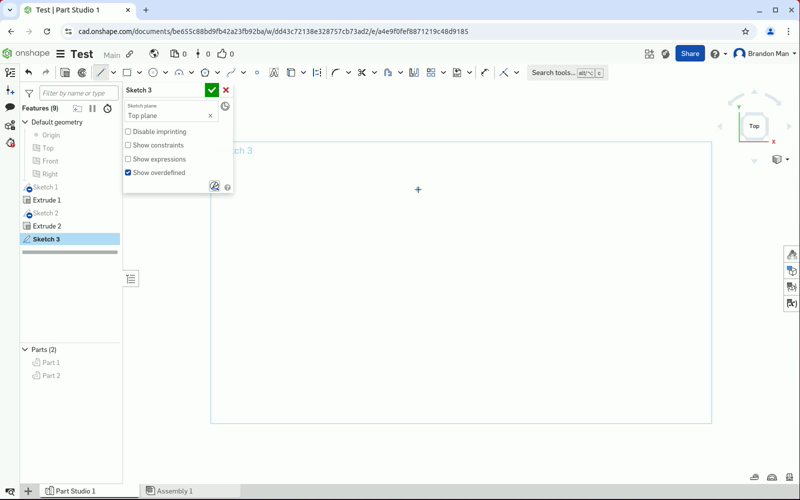
key_down(shift)
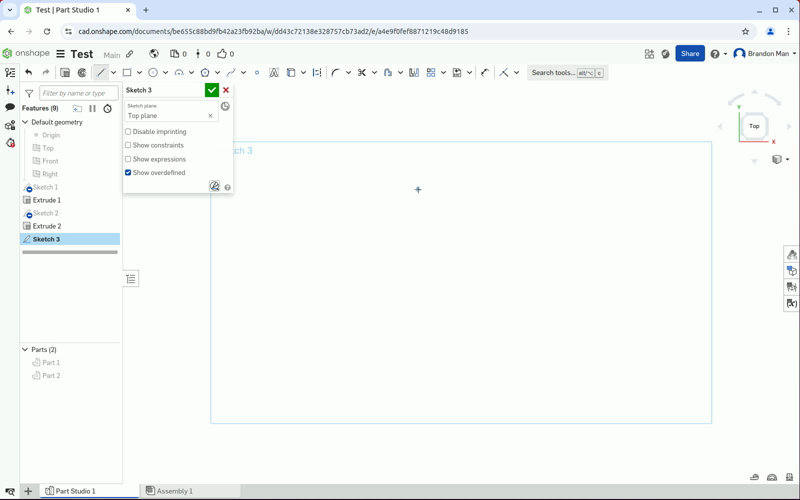
mouse_move(503, 189)
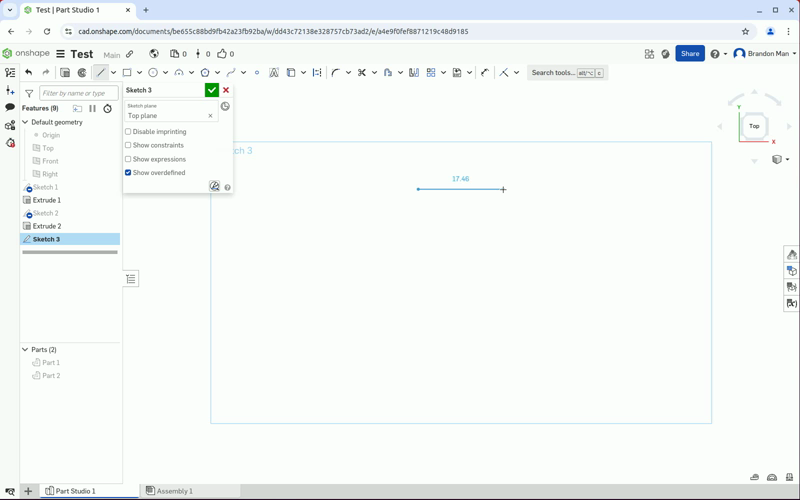
click(503, 189)
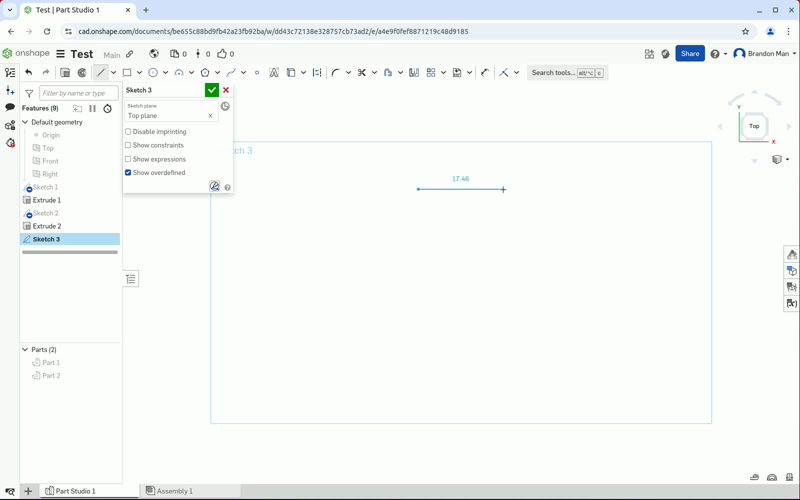
key_up(shift)
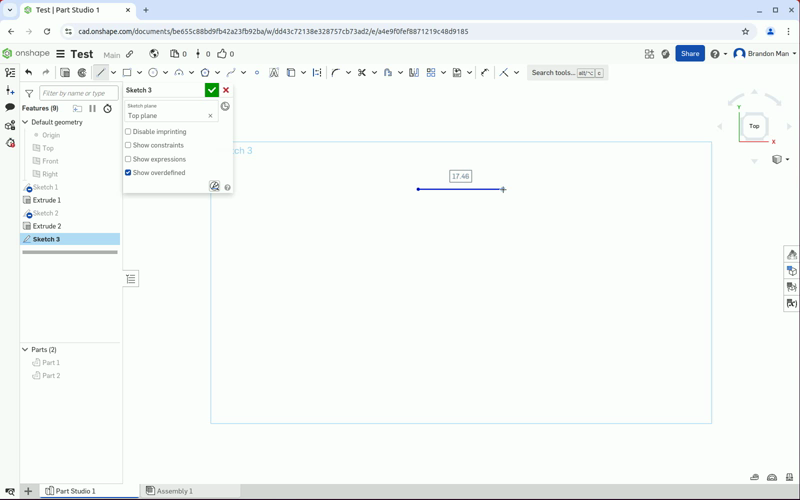
key_down(shift)
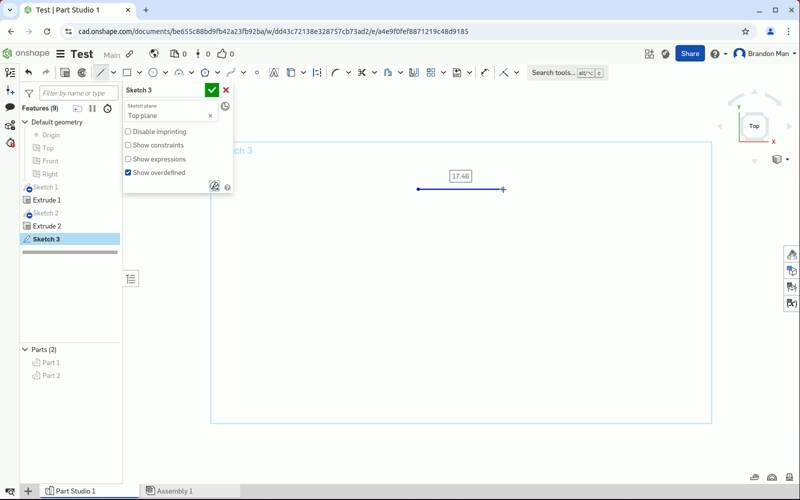
mouse_move(533, 189)
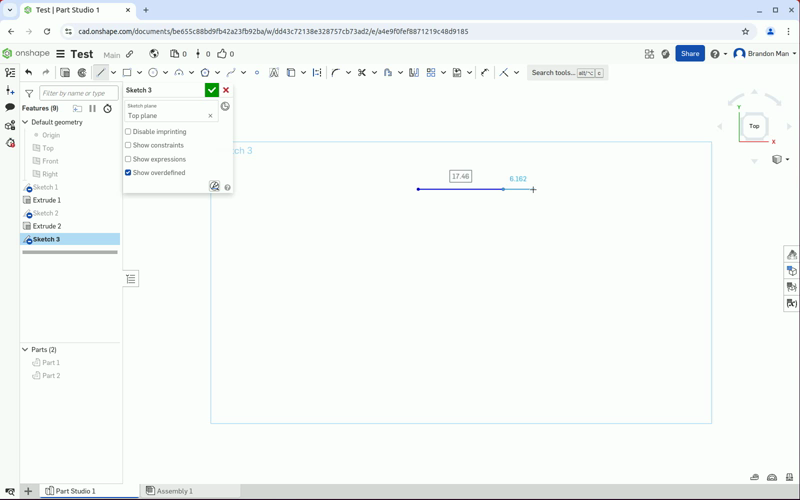
mouse_move(503, 169)
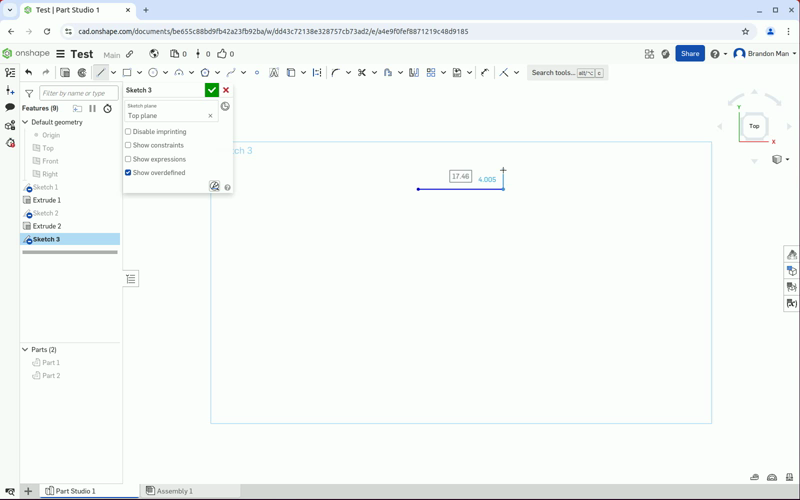
click(503, 169)
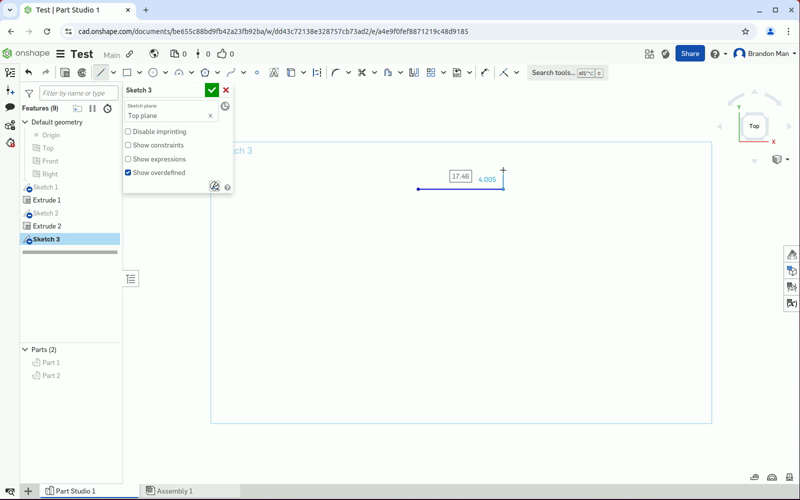
key_up(shift)
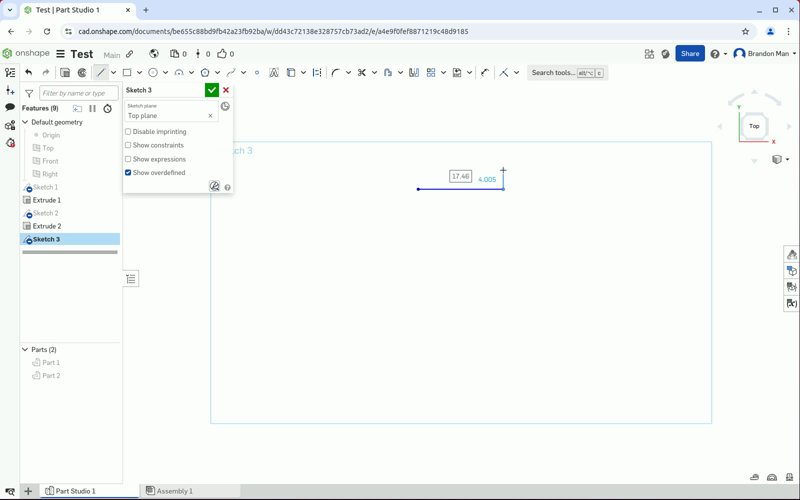
key_down(shift)
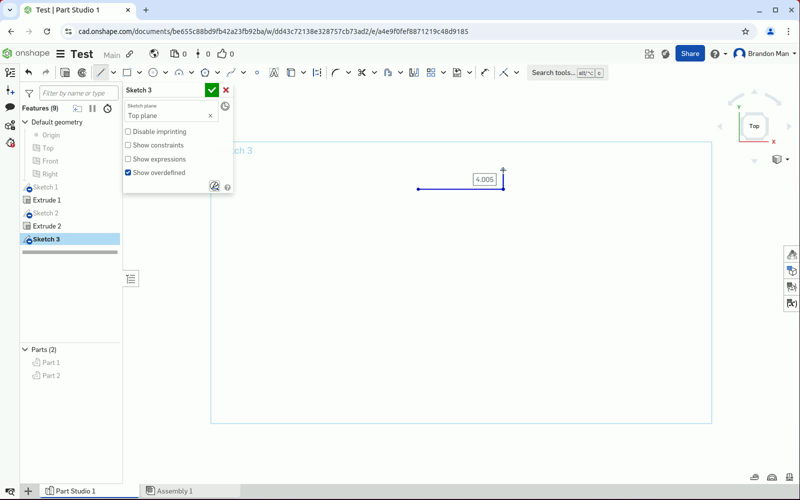
mouse_move(418, 169)
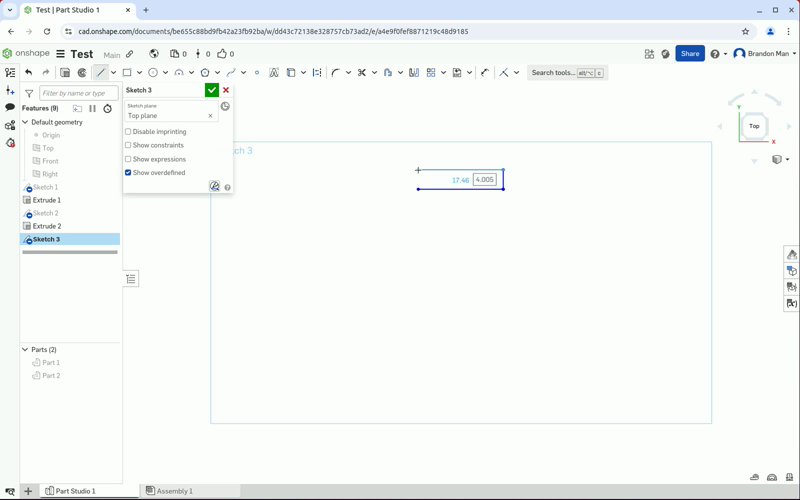
click(418, 169)
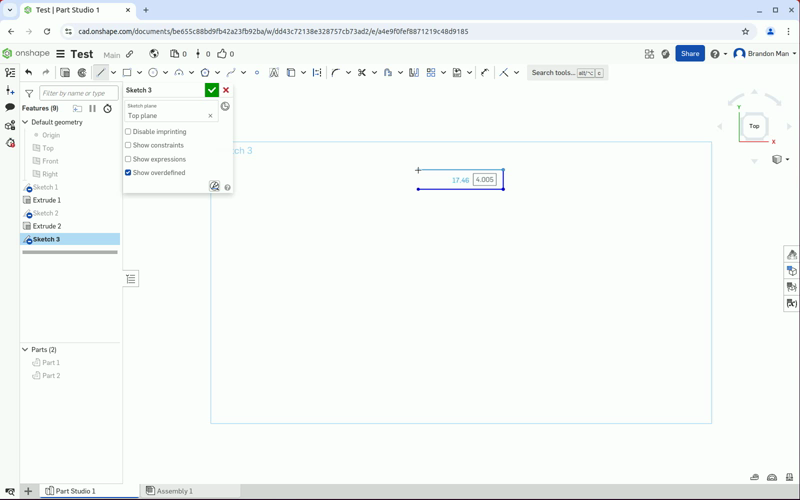
key_up(shift)
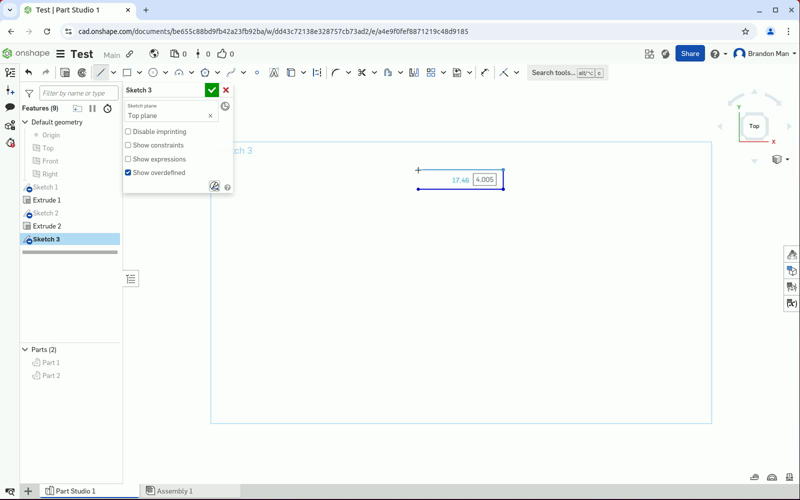
mouse_move(448, 169)
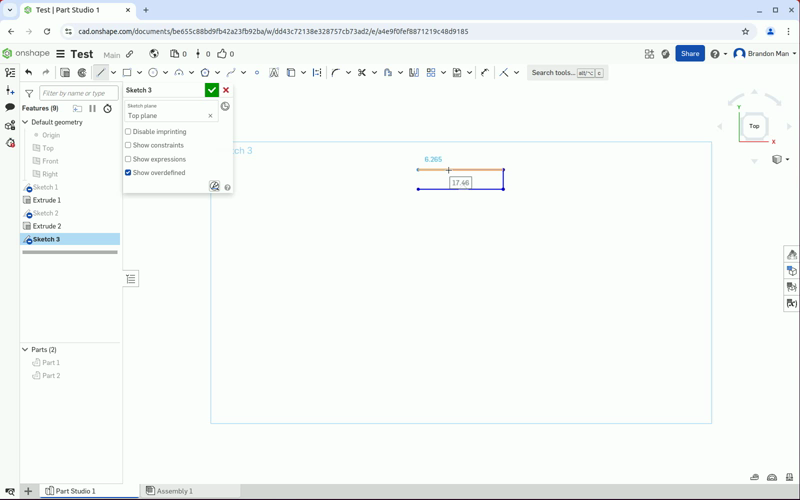
key_down(shift)
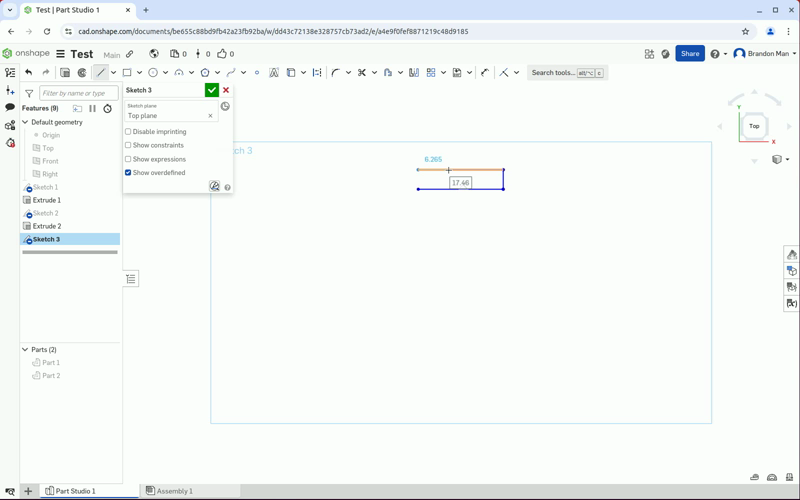
mouse_move(418, 189)
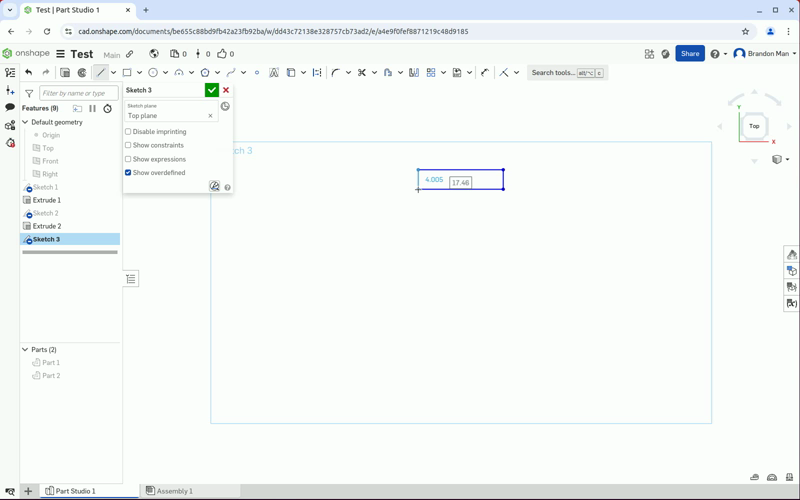
key_up(shift)
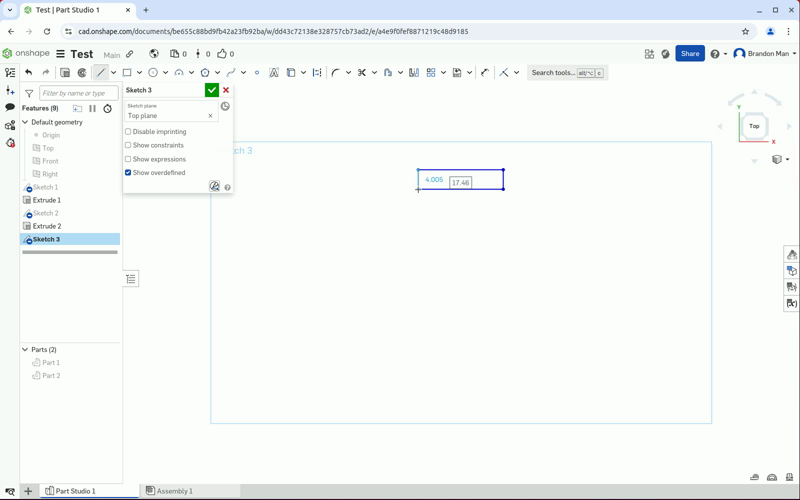
click(418, 189)
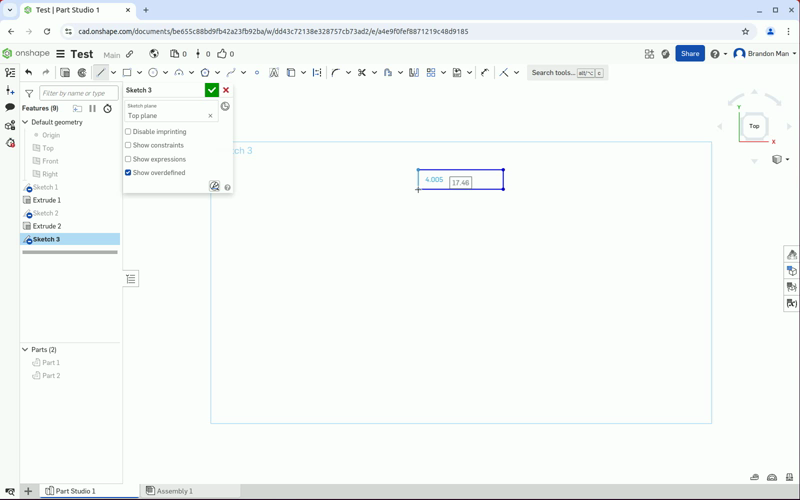
key(esc)
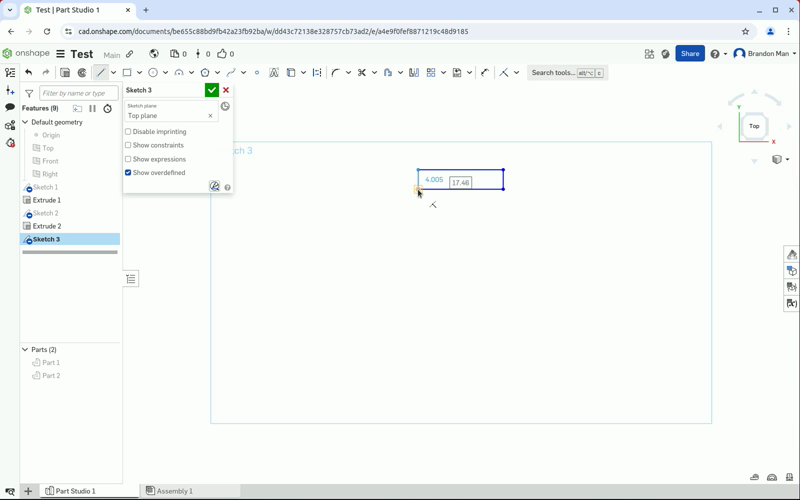
mouse_move(459, 181)
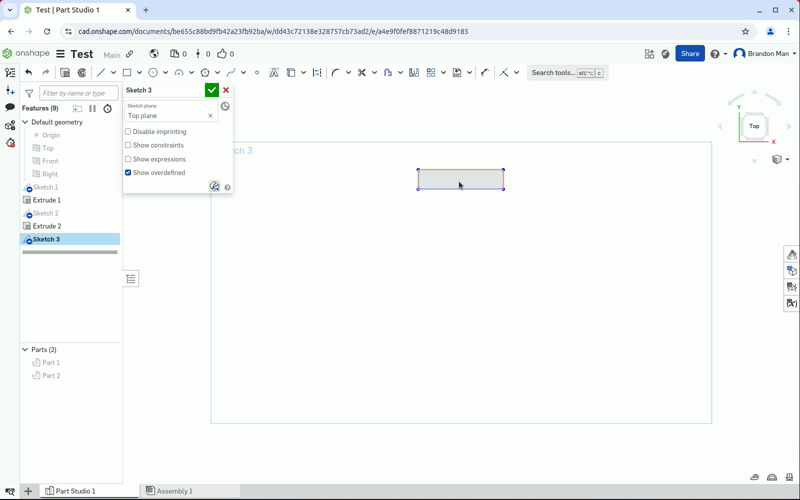
scroll(6)
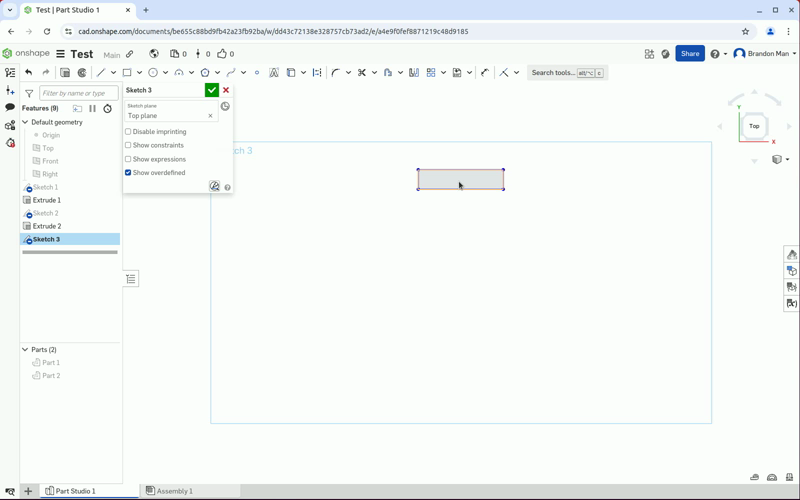
scroll(6)
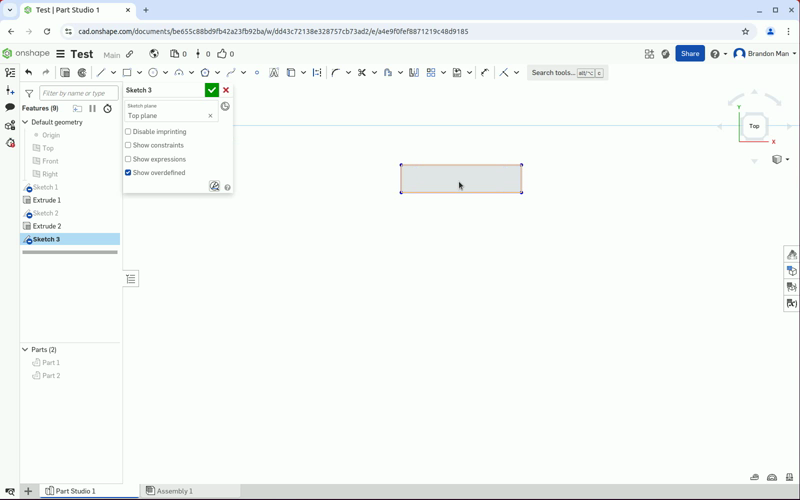
scroll(6)
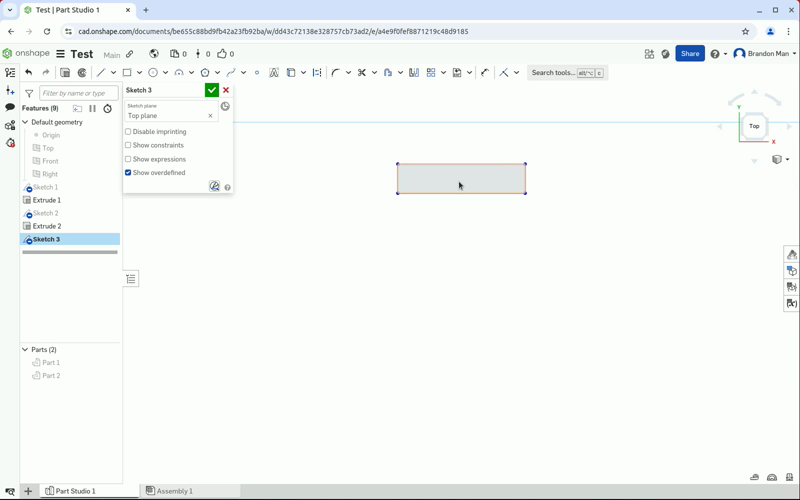
scroll(6)
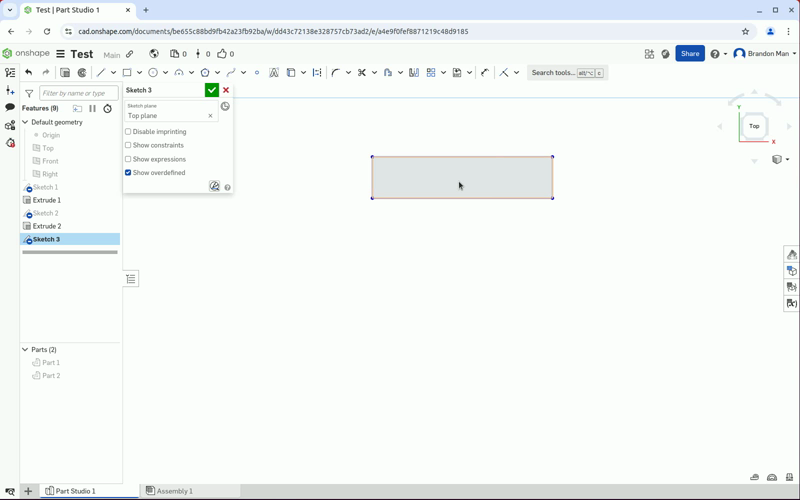
scroll(6)
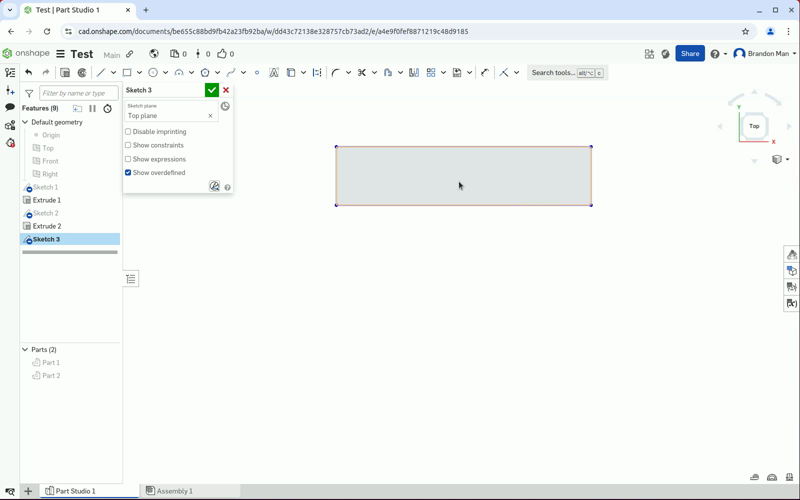
scroll(6)
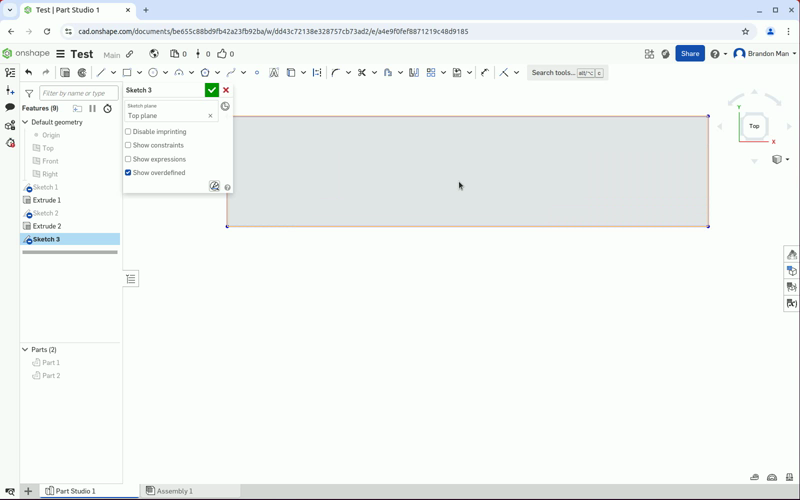
scroll(6)
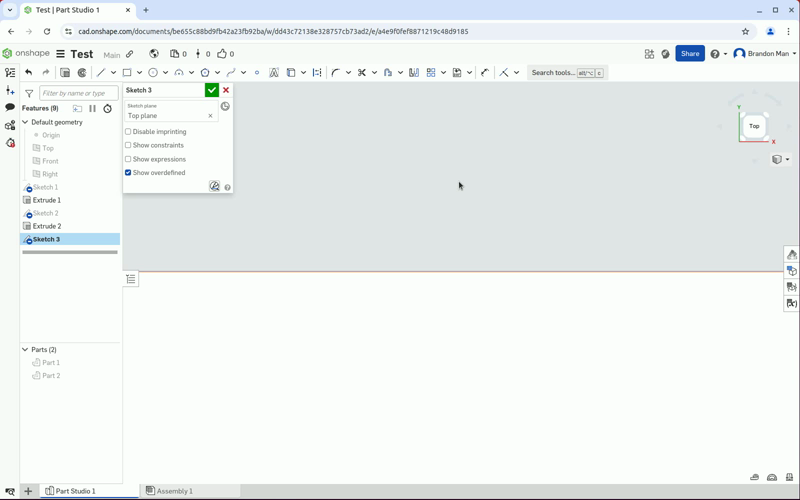
click(459, 181)
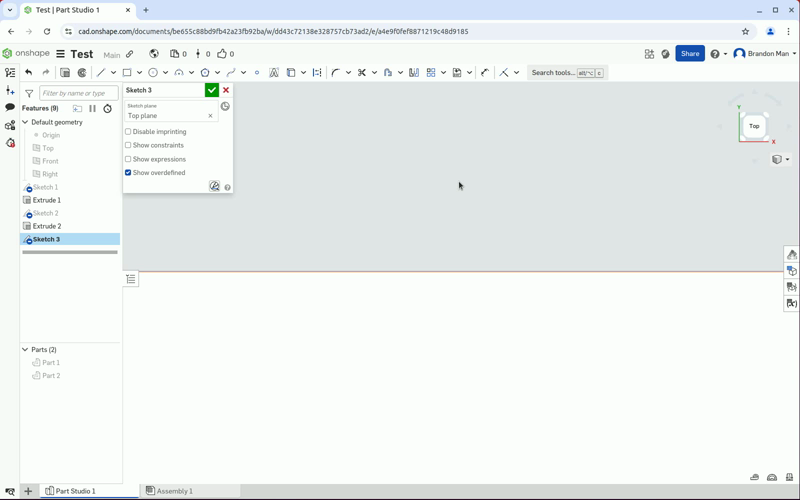
scroll(-6)
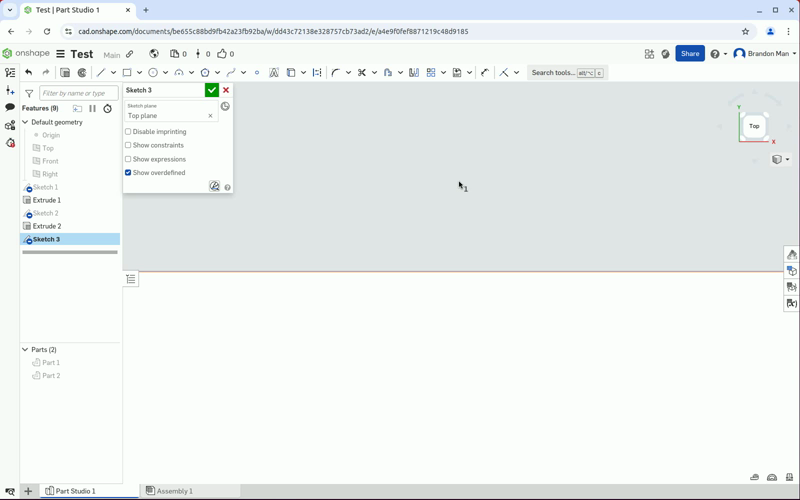
scroll(-6)
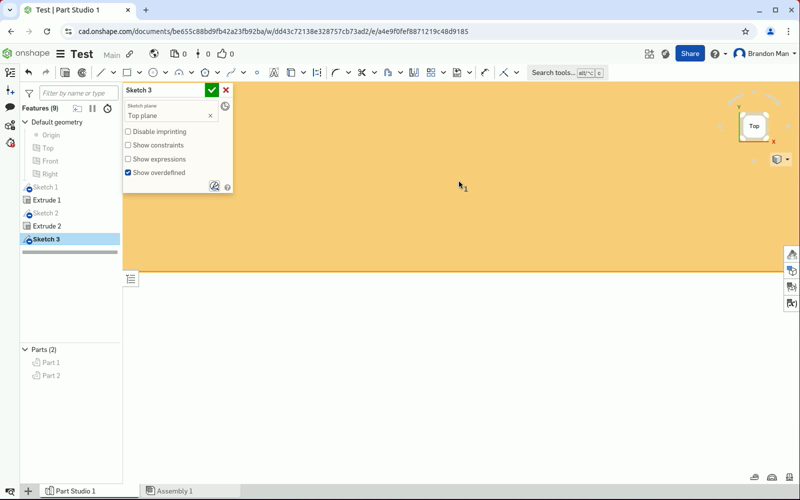
scroll(-6)
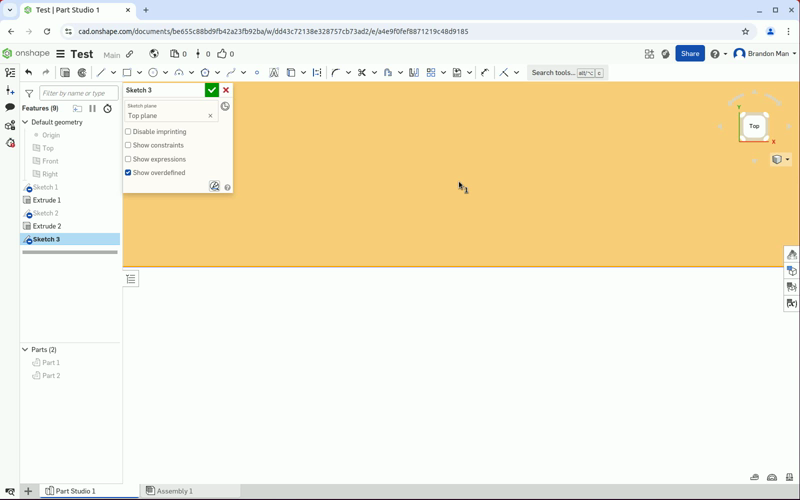
scroll(-6)
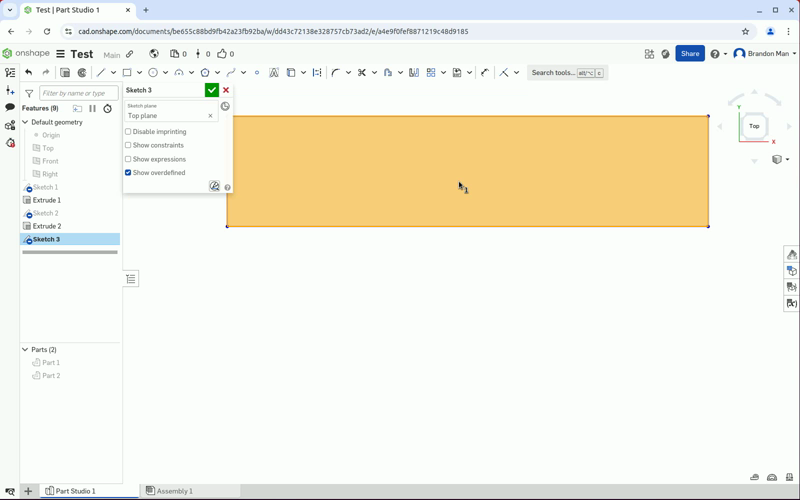
scroll(-6)
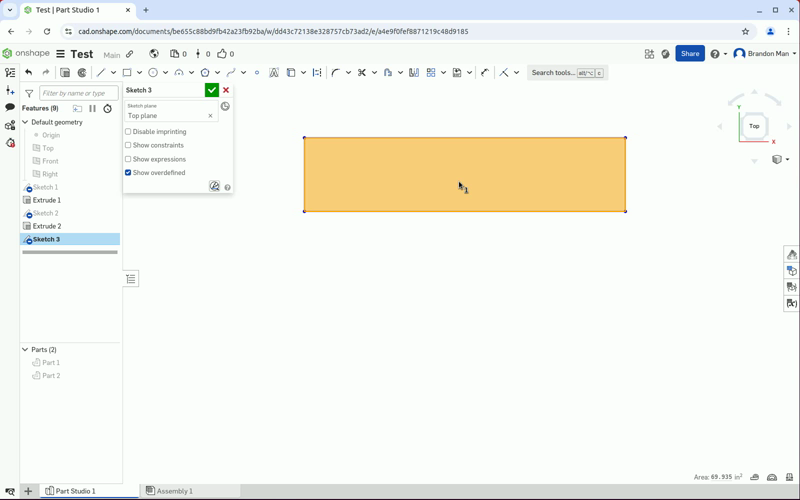
scroll(-6)
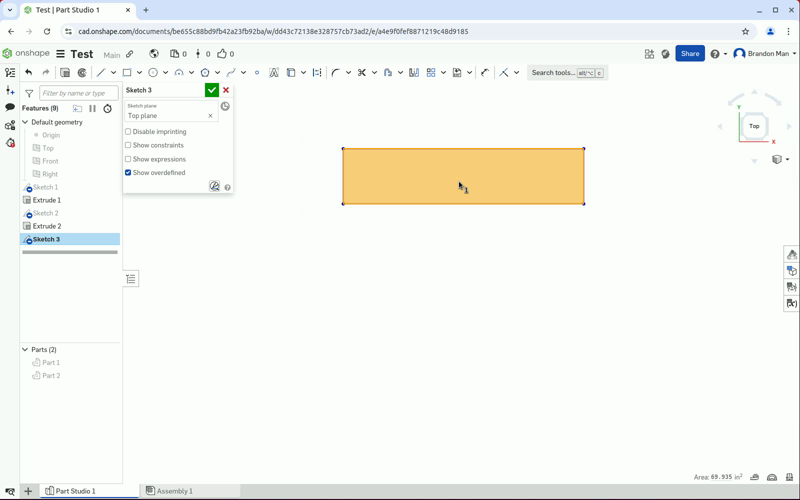
scroll(-6)
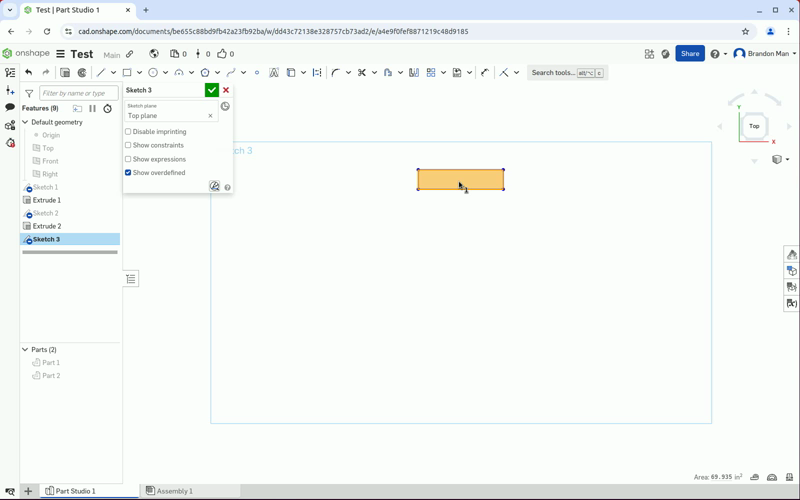
mouse_move(73, 352)
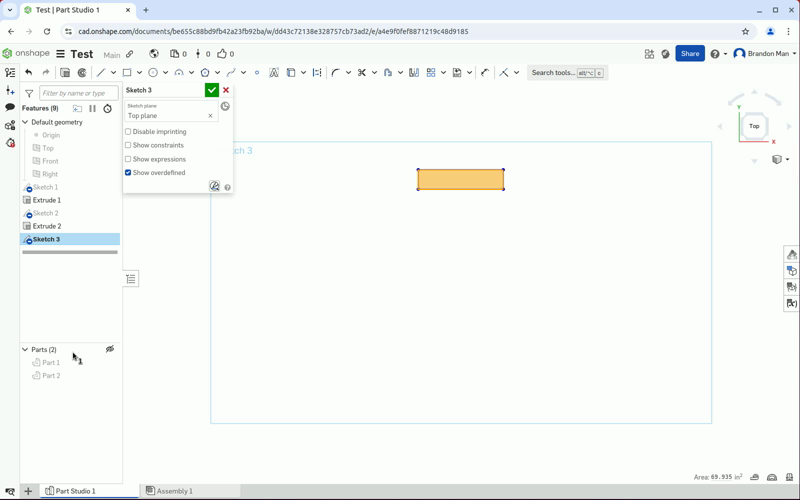
key(shift+y)
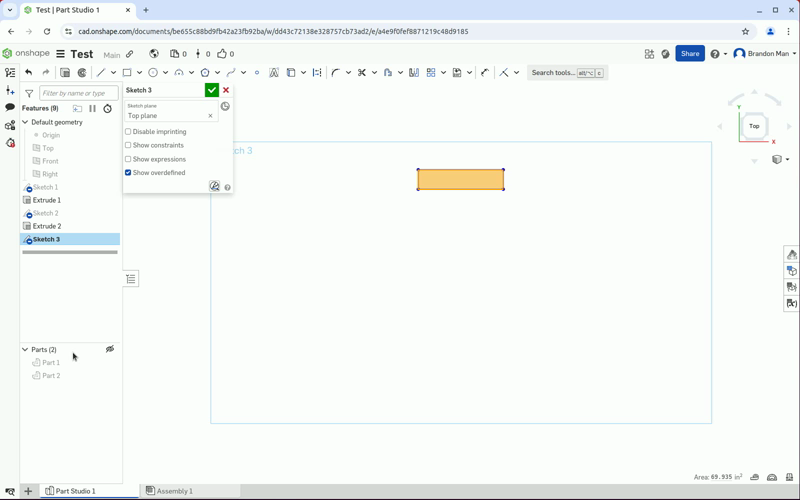
key(shift+e)
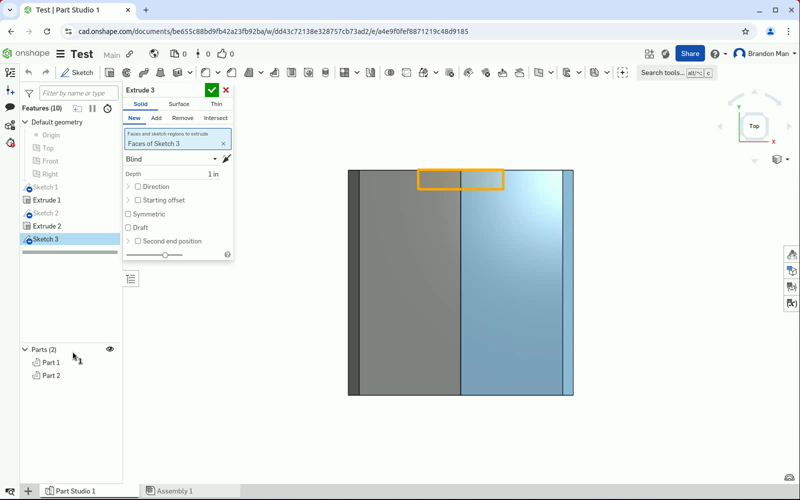
mouse_move(143, 106)
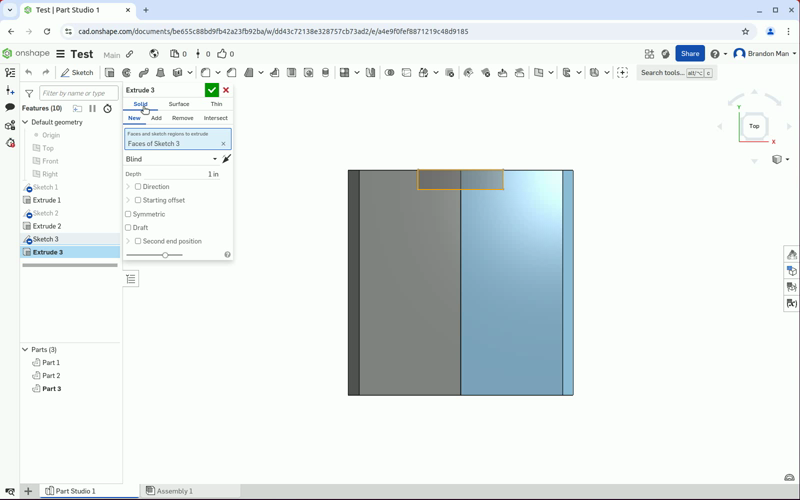
click(143, 106)
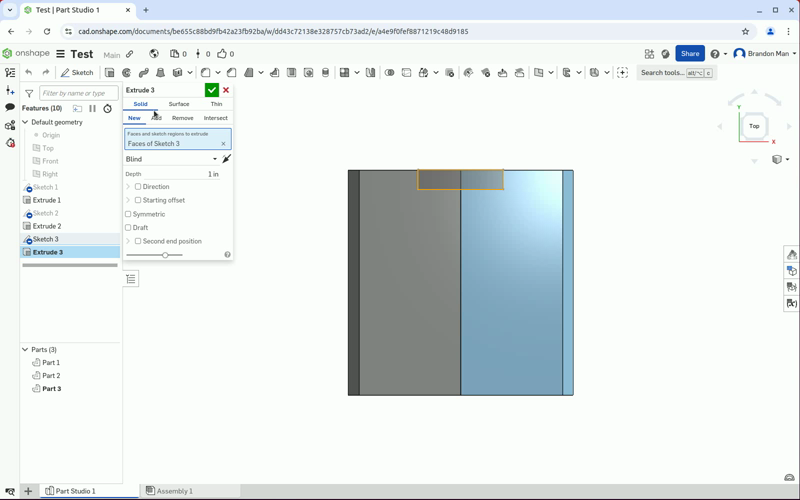
mouse_move(186, 120)
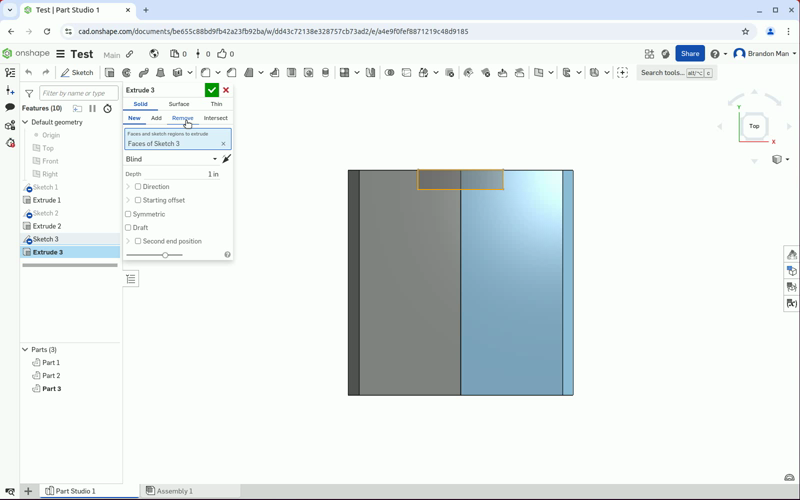
click(186, 120)
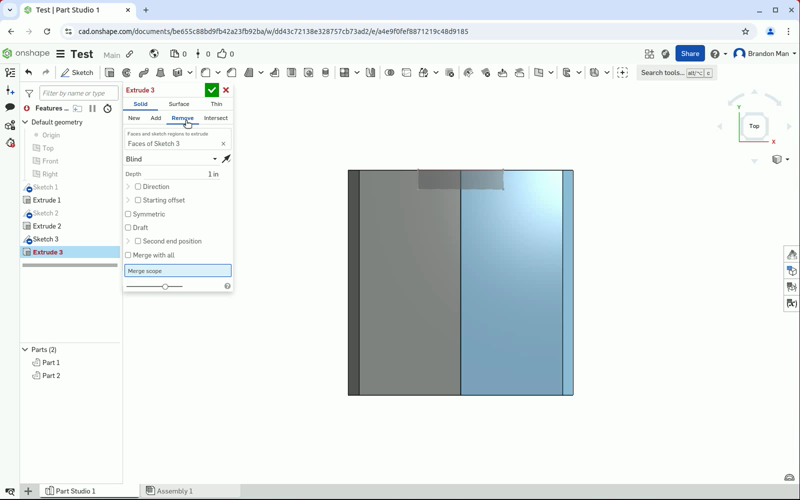
key(tab, 4)
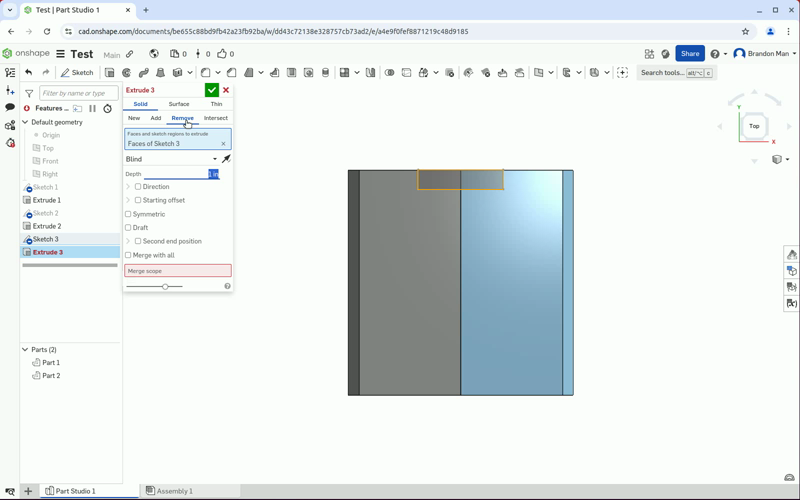
text(-30.57)
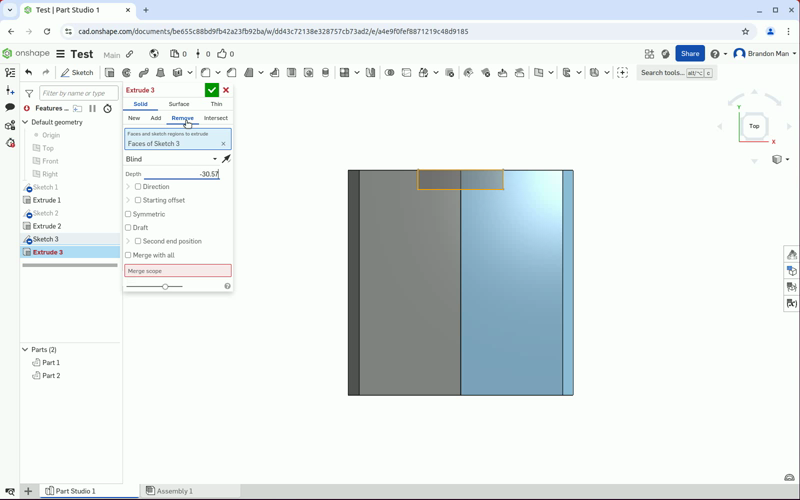
key(tab, 6)
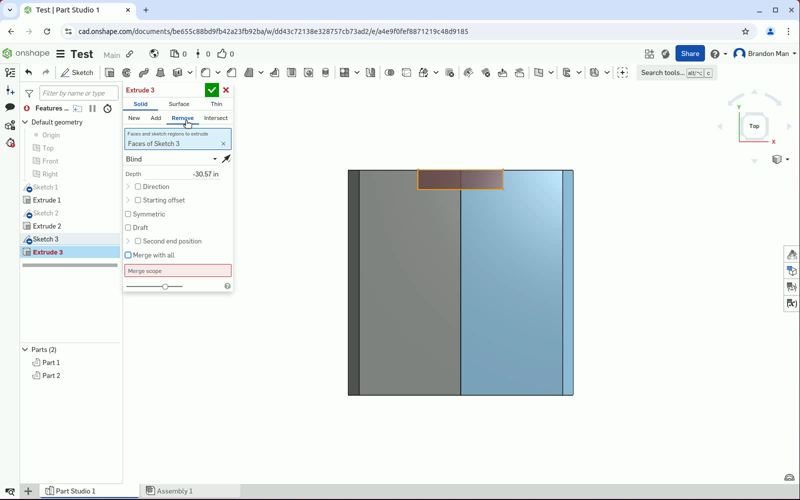
key(space)
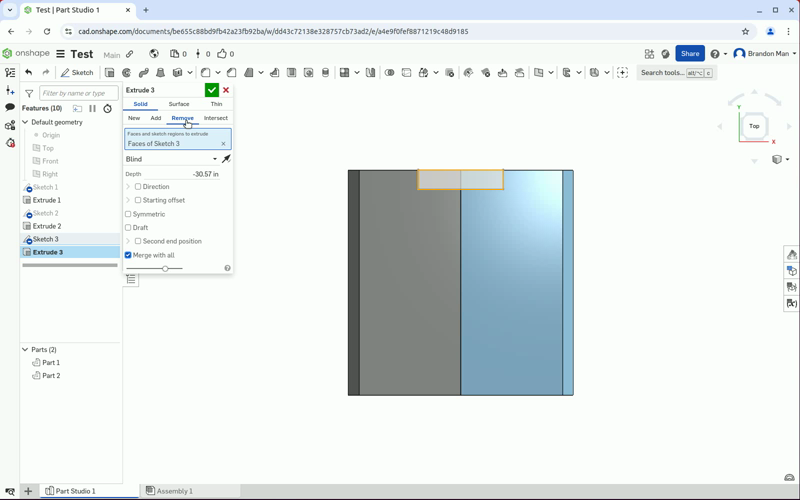
key(enter)
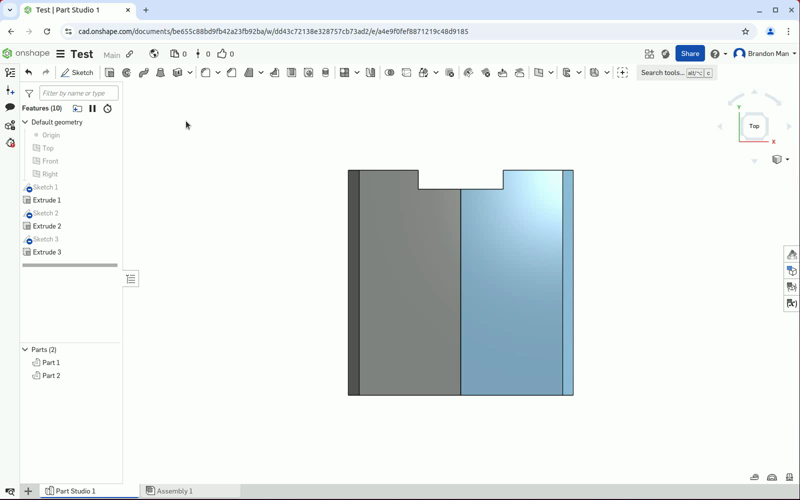
key(shift+h)
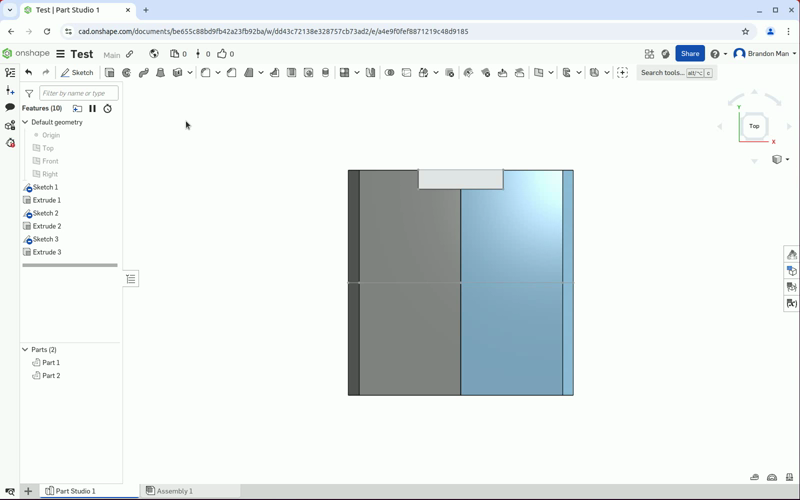
key(shift+h)
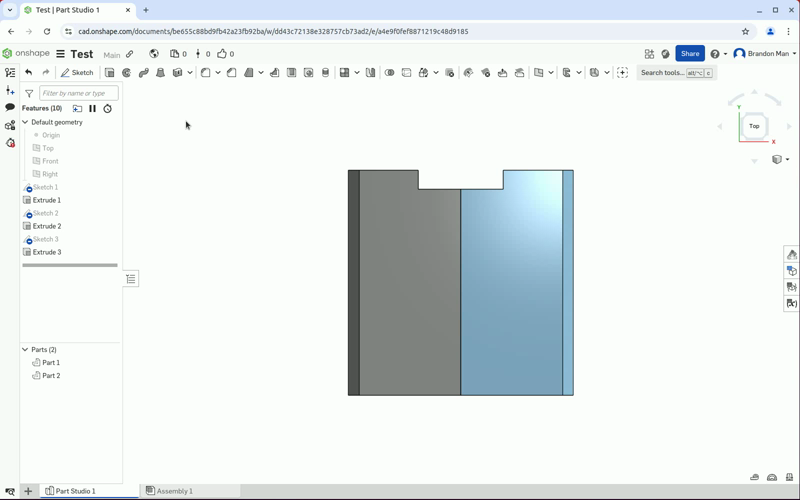
mouse_move(73, 189)
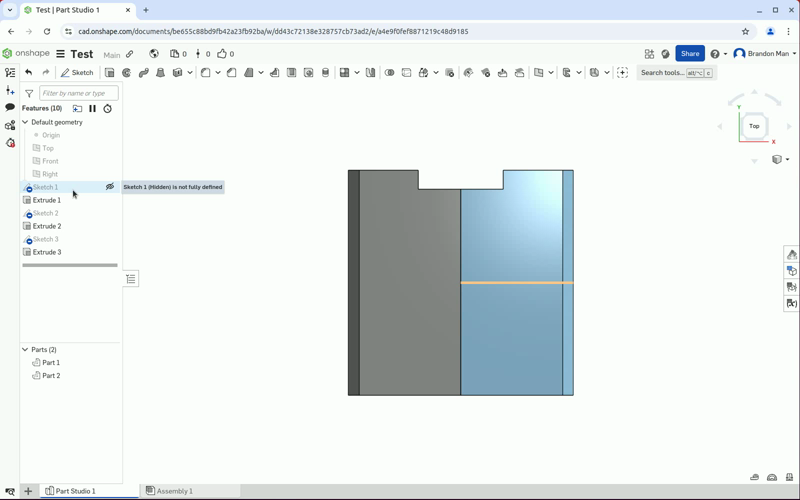
click(73, 189)
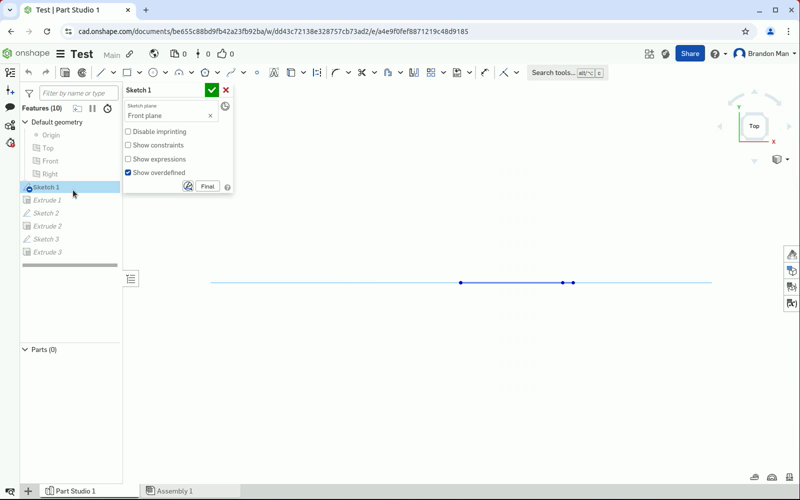
mouse_move(229, 92)
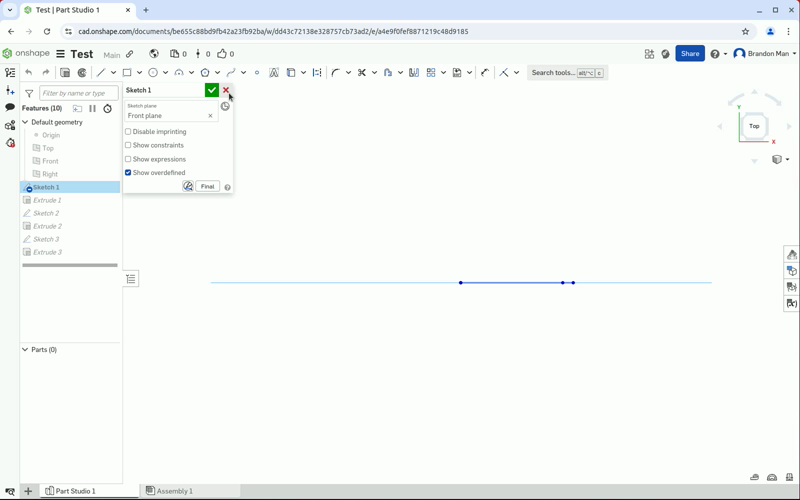
click(229, 92)
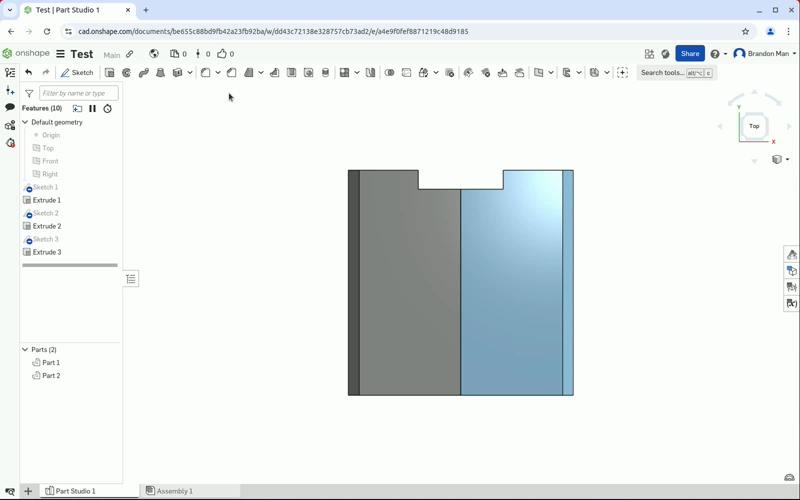
mouse_move(73, 352)
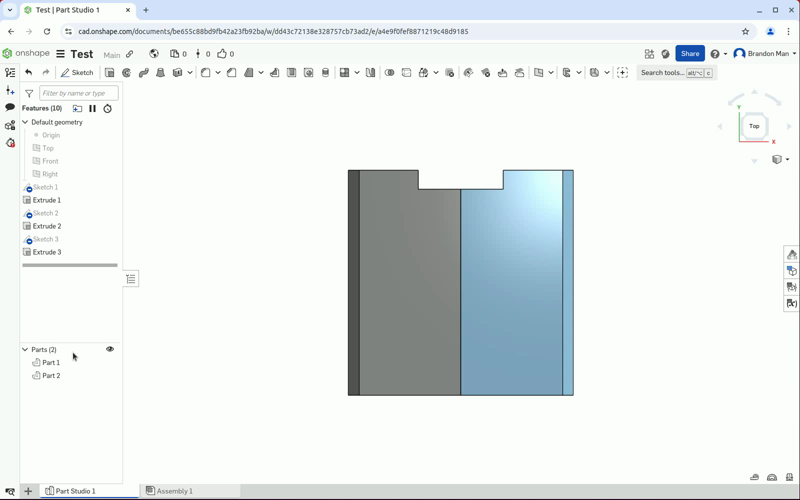
key(y)
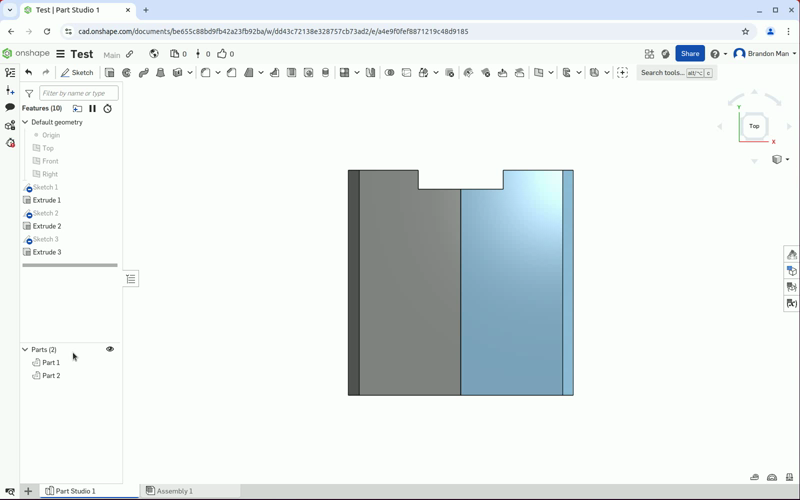
key(shift+p)
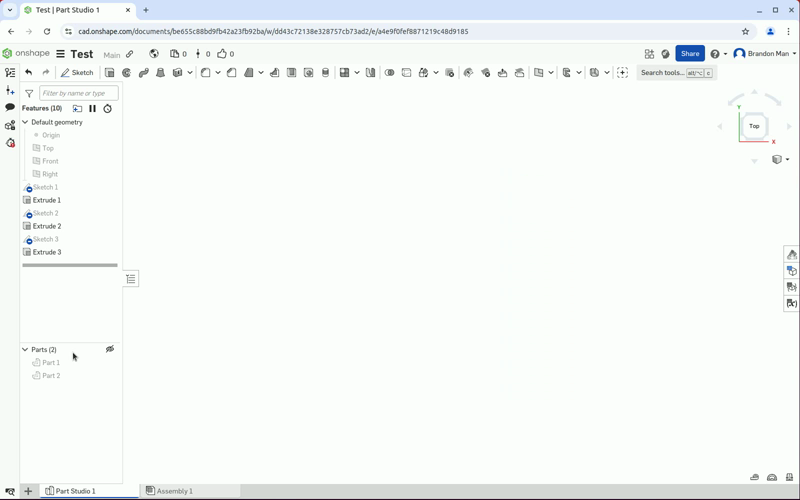
key(space)
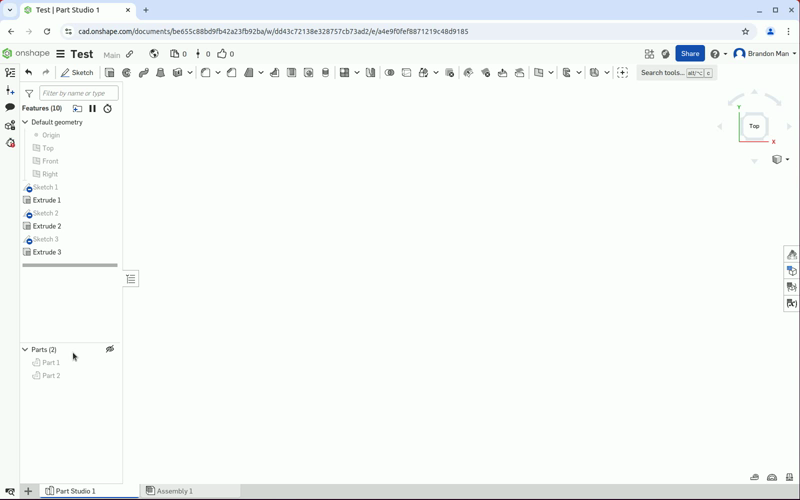
key_down(shift)
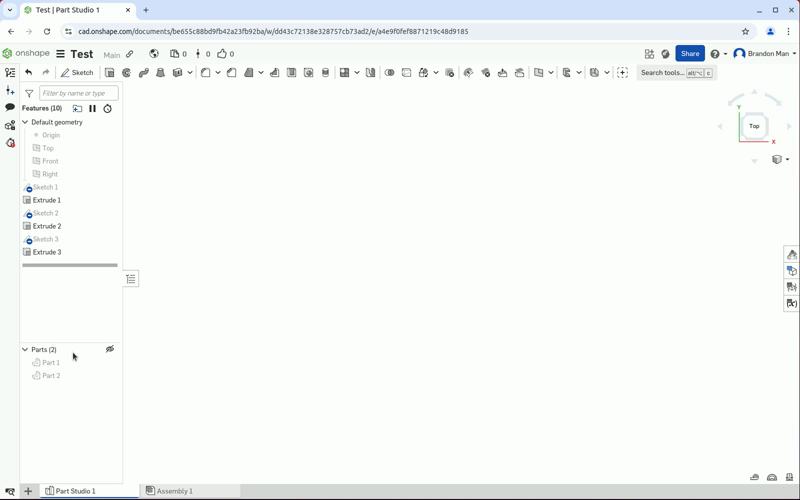
key(up)
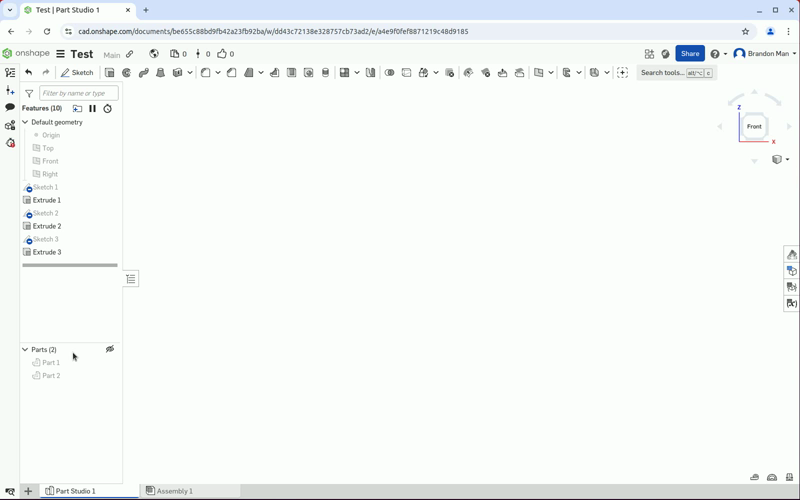
key_up(shift)
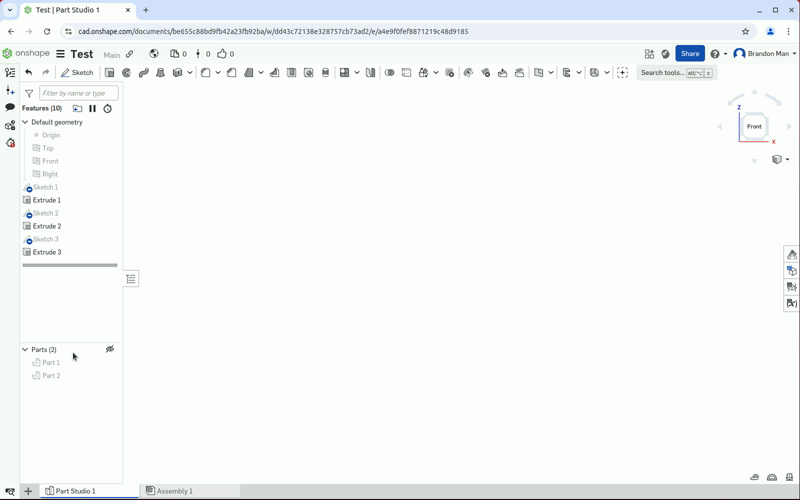
key(space)
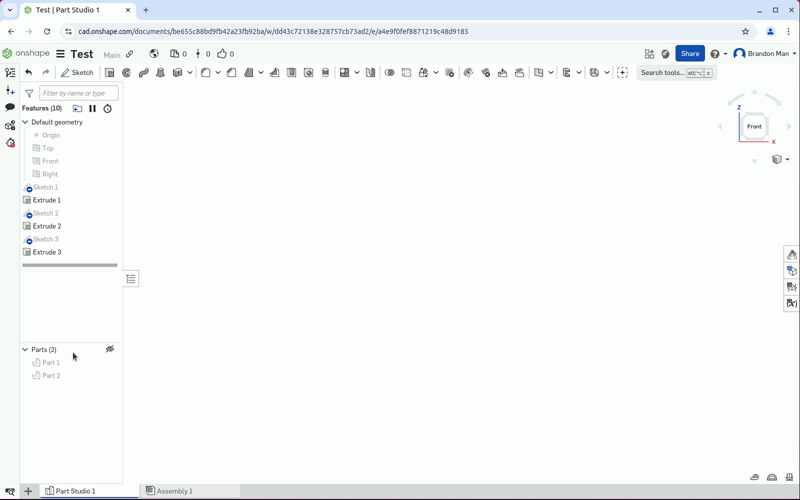
key_down(shift)
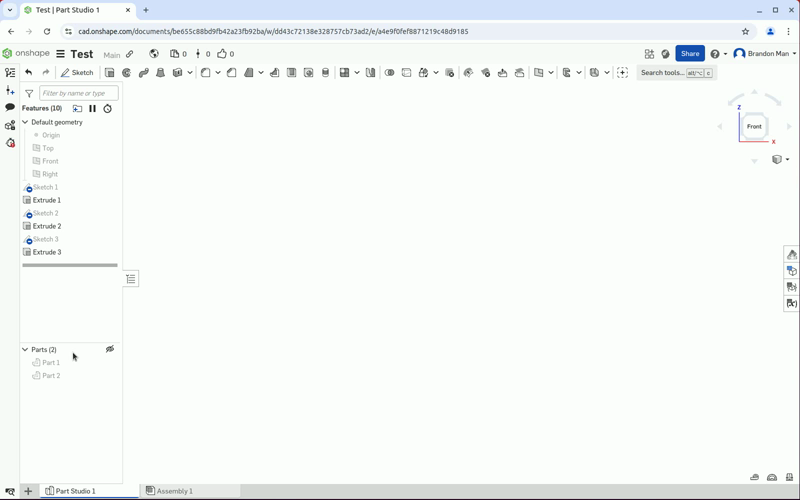
key(left)
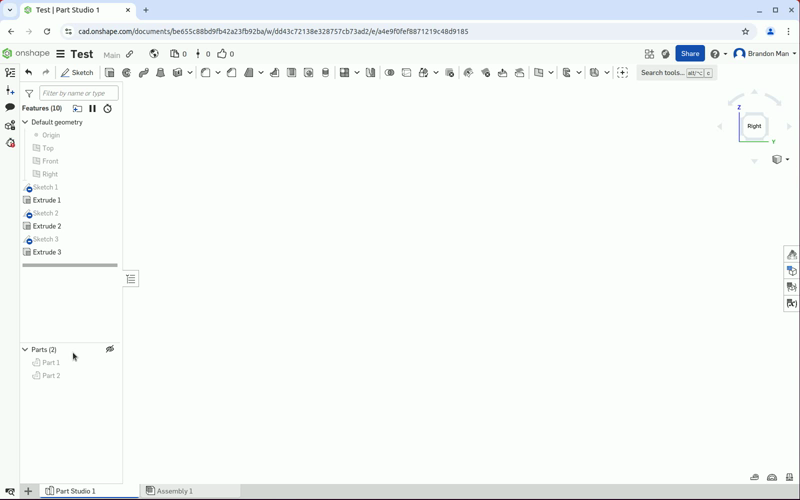
key_up(shift)
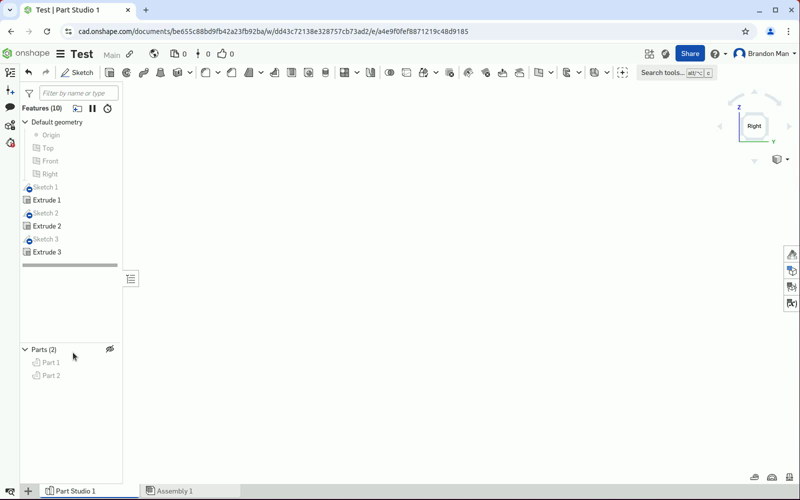
mouse_move(73, 352)
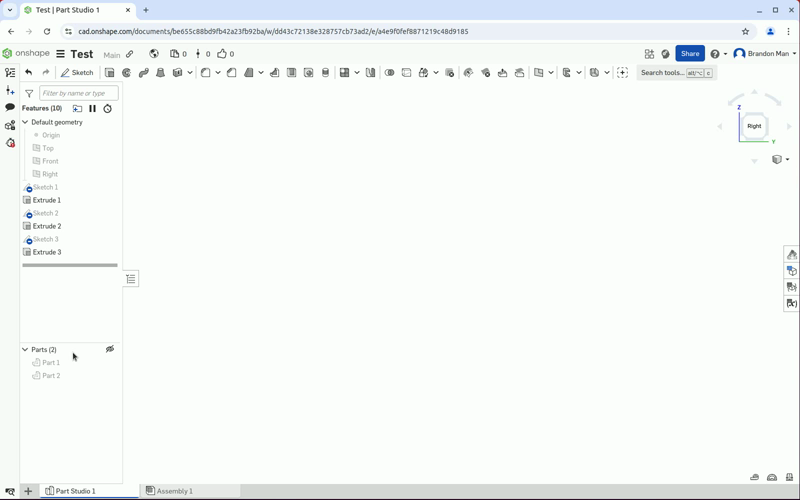
key(shift+y)
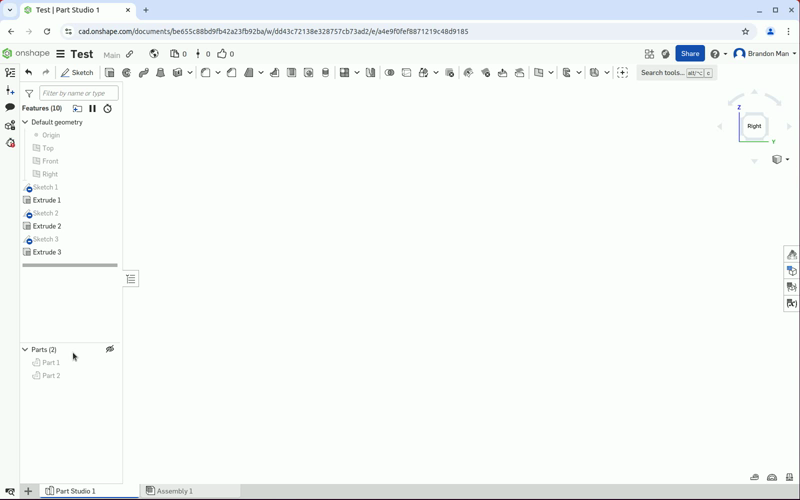
key(shift+s)
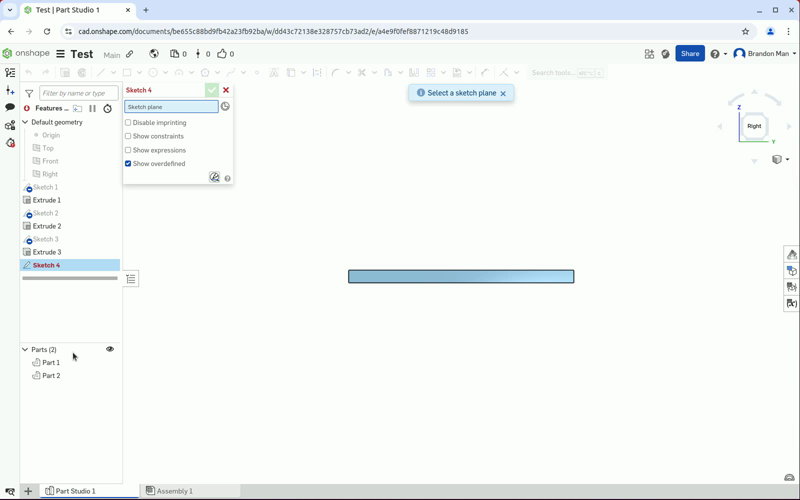
mouse_move(73, 176)
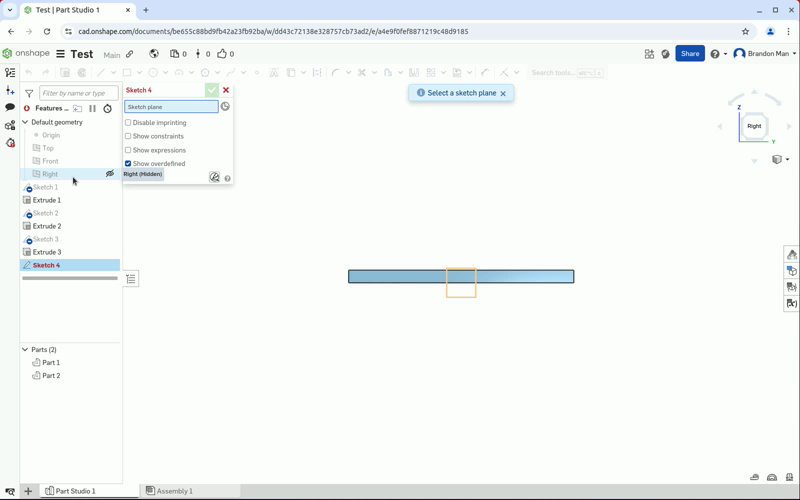
click(73, 176)
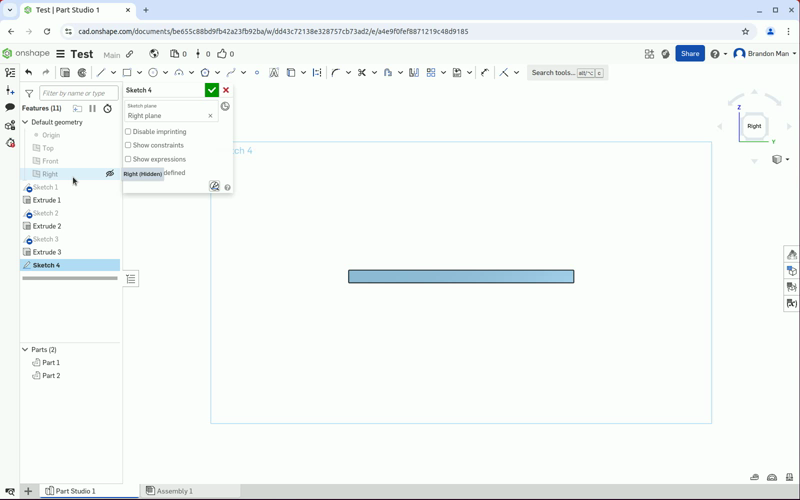
mouse_move(73, 352)
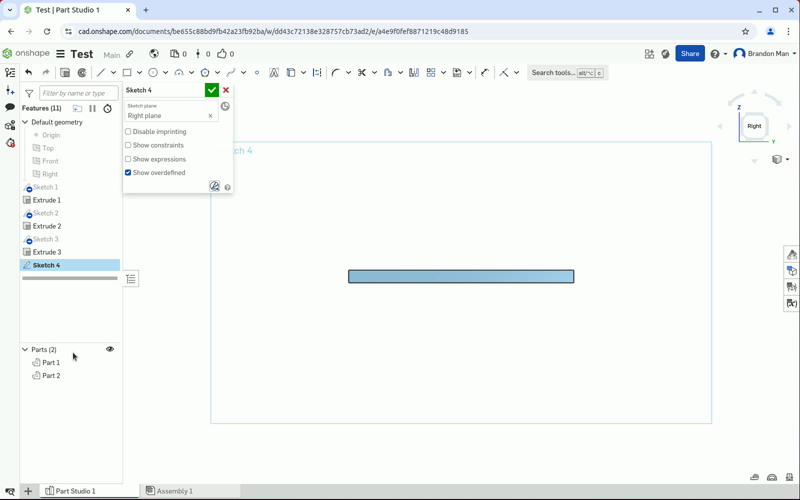
key(y)
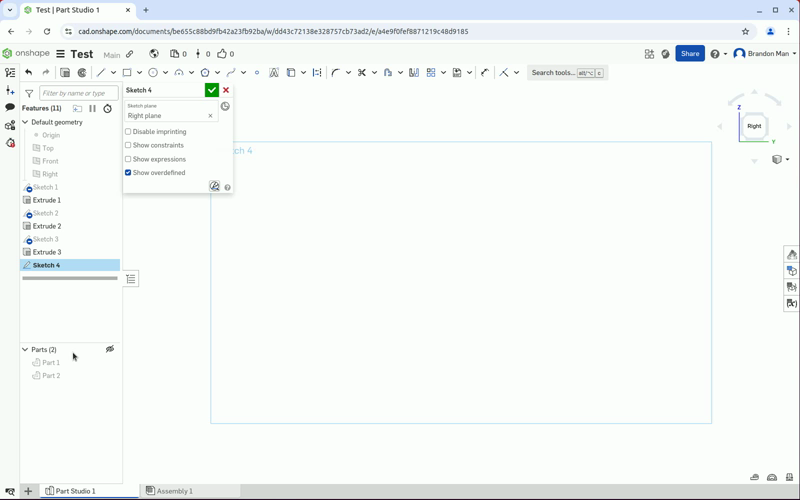
key(l)
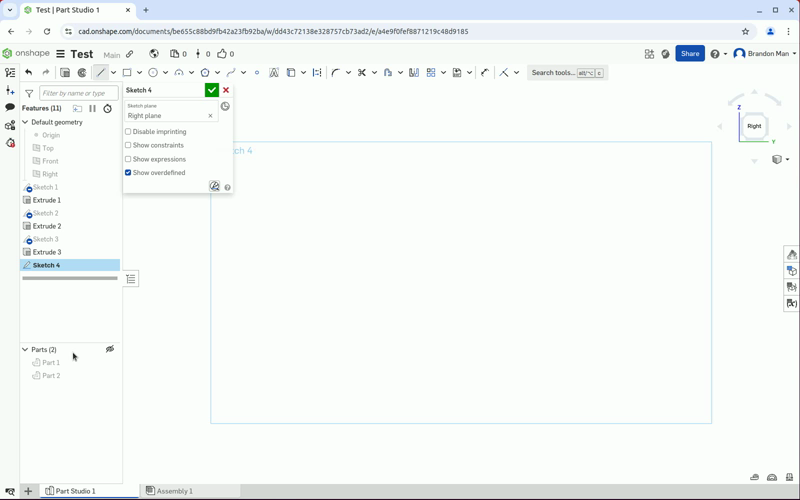
key_down(shift)
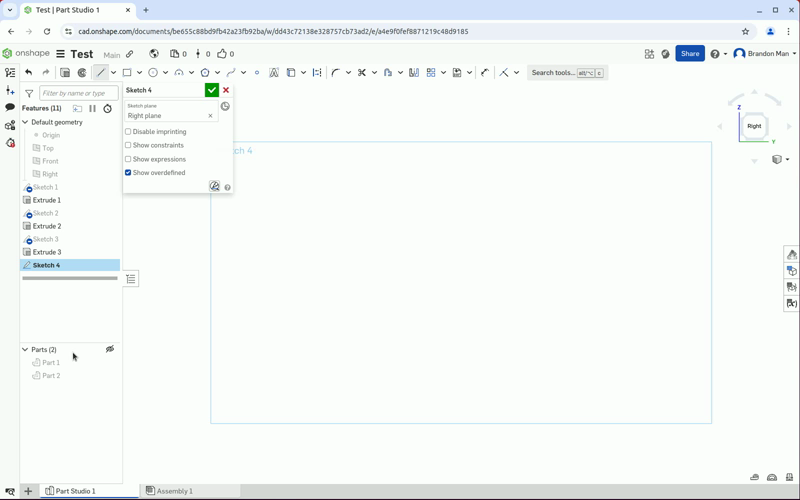
mouse_move(351, 270)
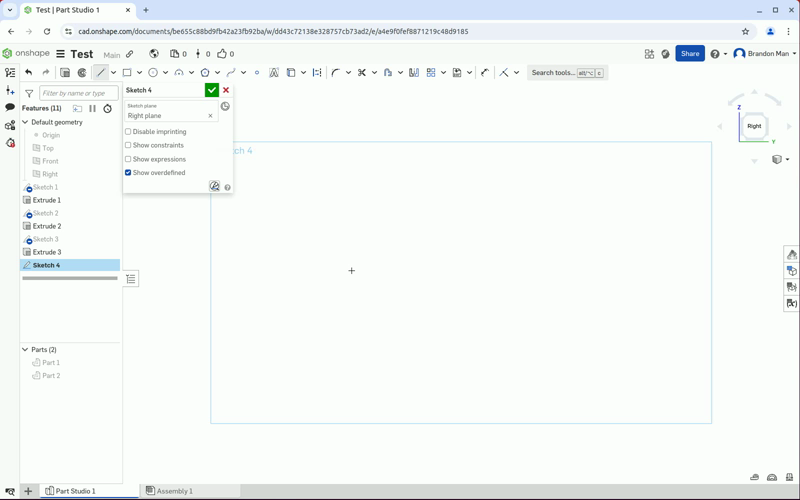
click(351, 270)
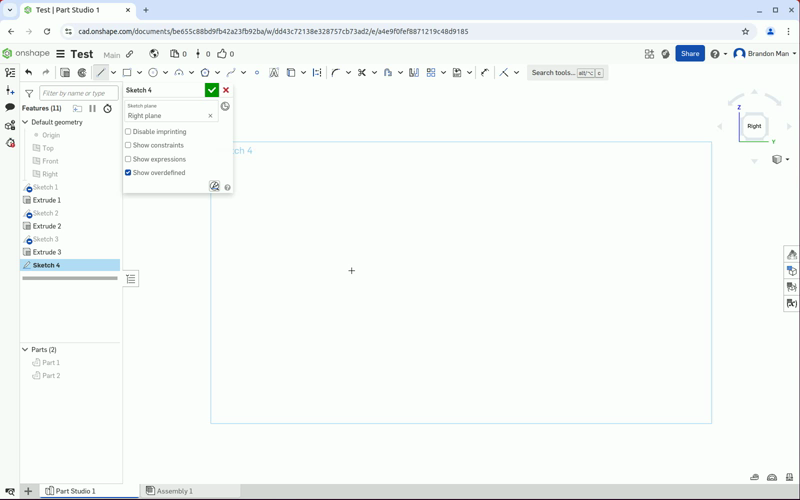
key_up(shift)
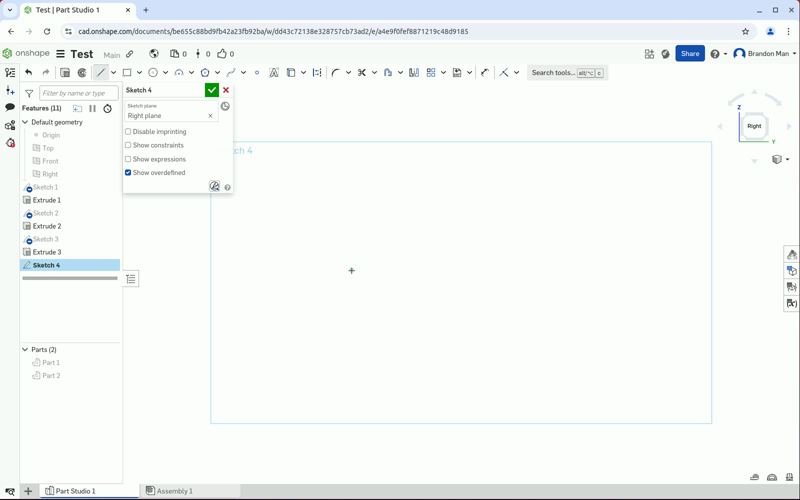
key_down(shift)
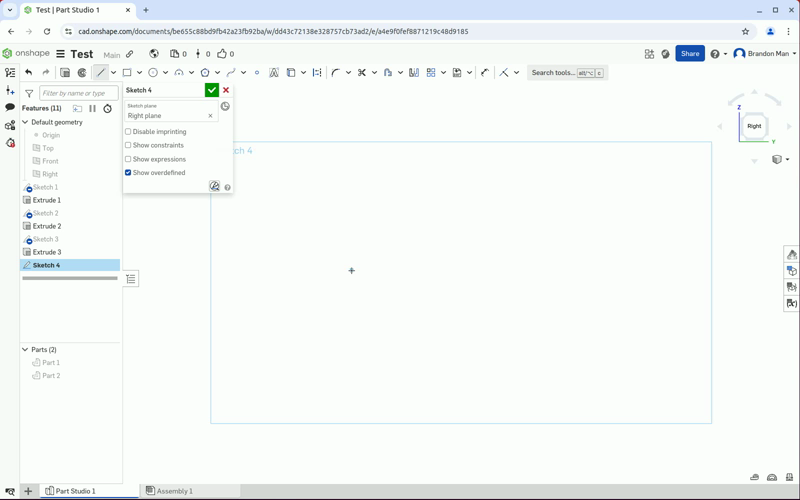
mouse_move(450, 270)
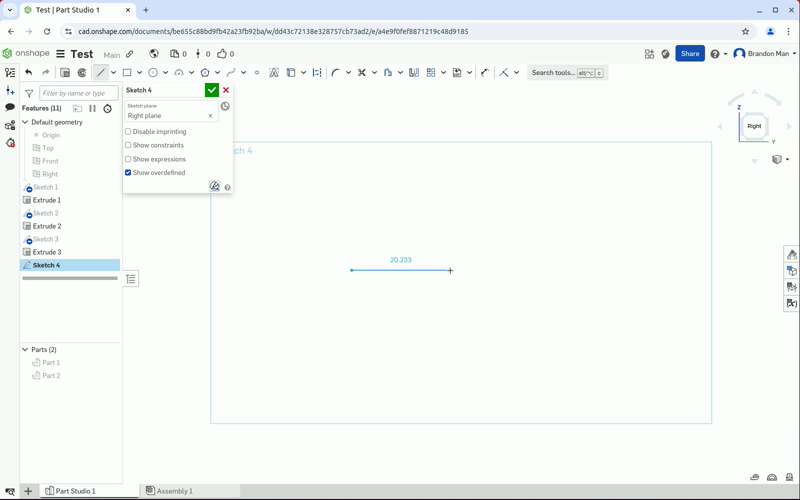
click(450, 270)
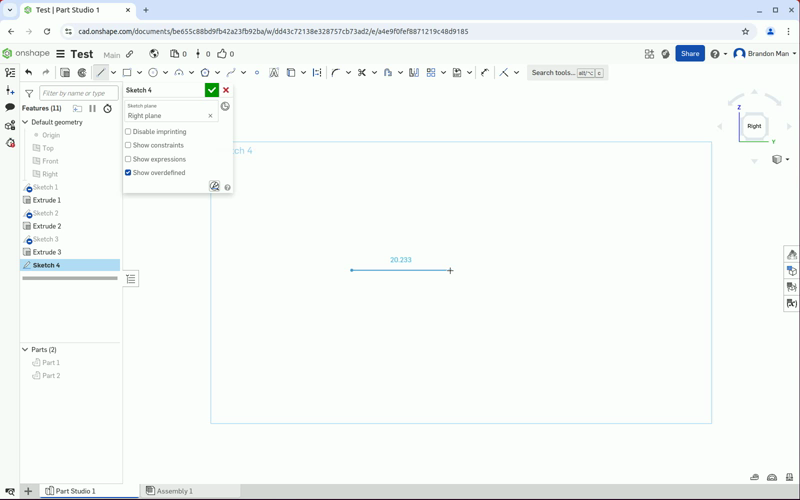
key_up(shift)
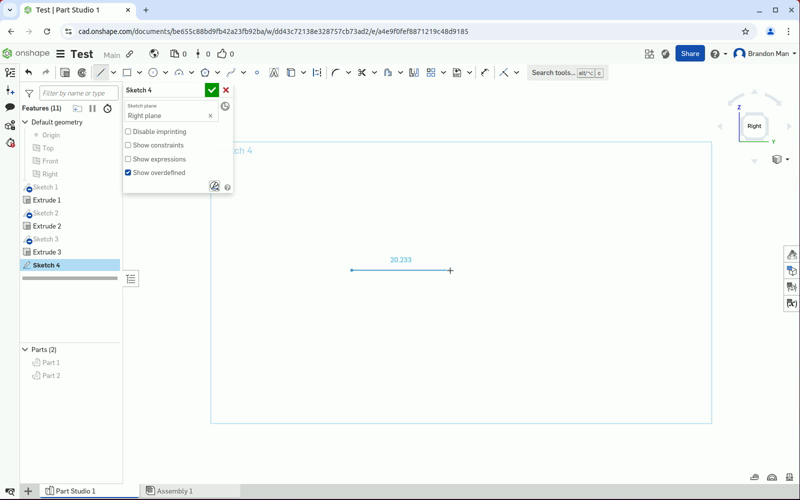
key_down(shift)
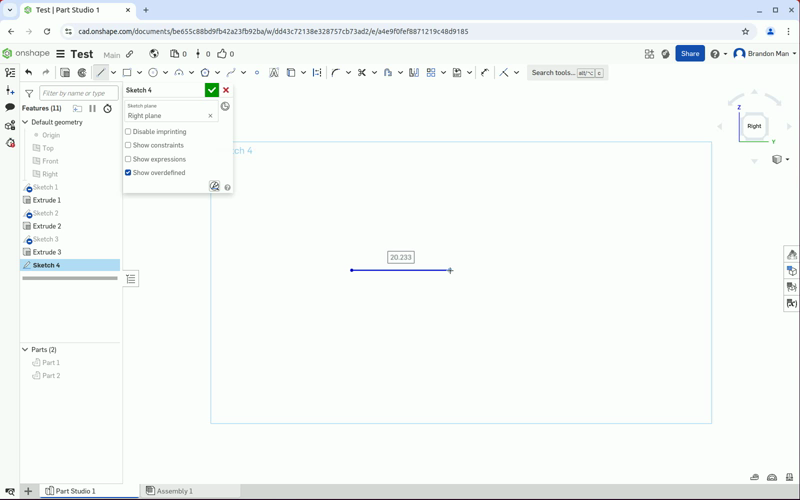
mouse_move(384, 213)
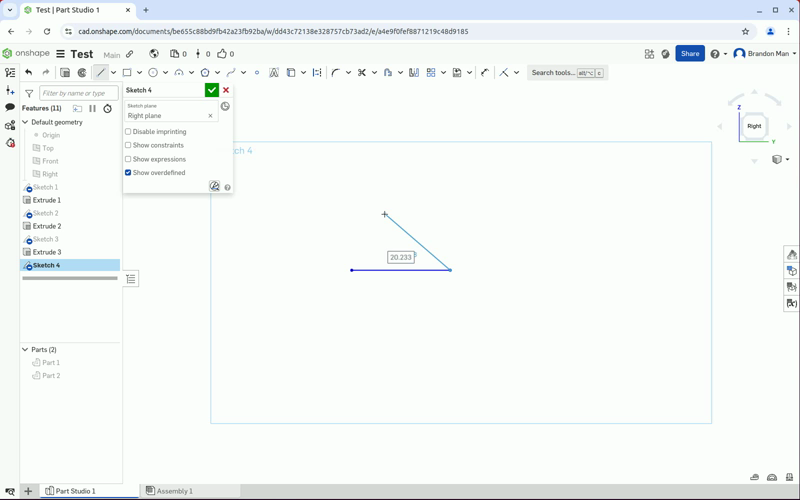
click(384, 213)
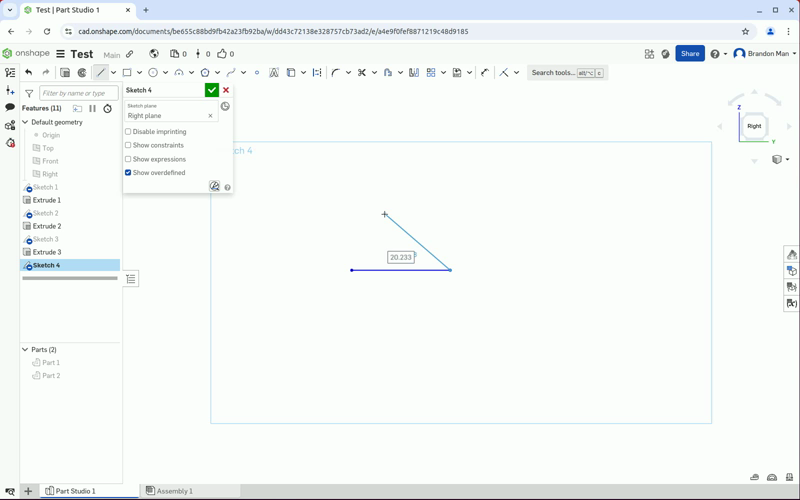
key_up(shift)
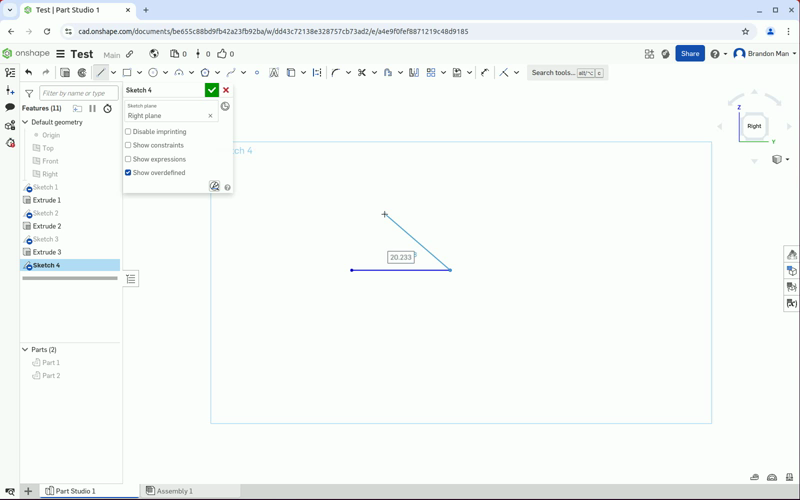
key(esc)
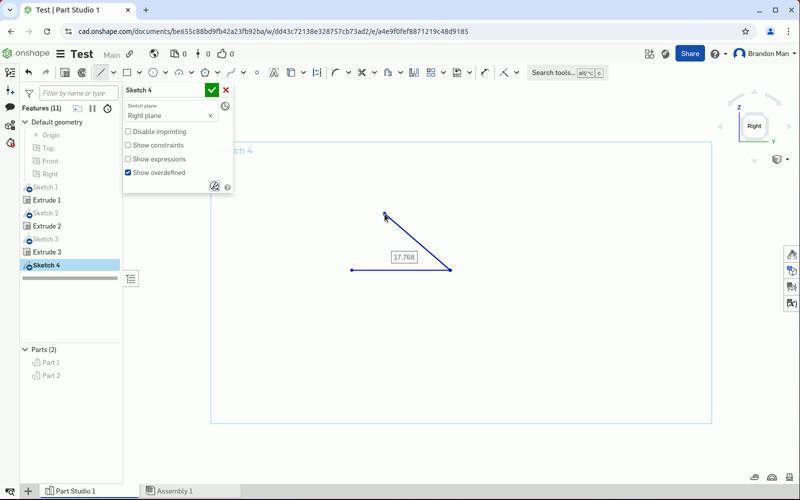
key(a)
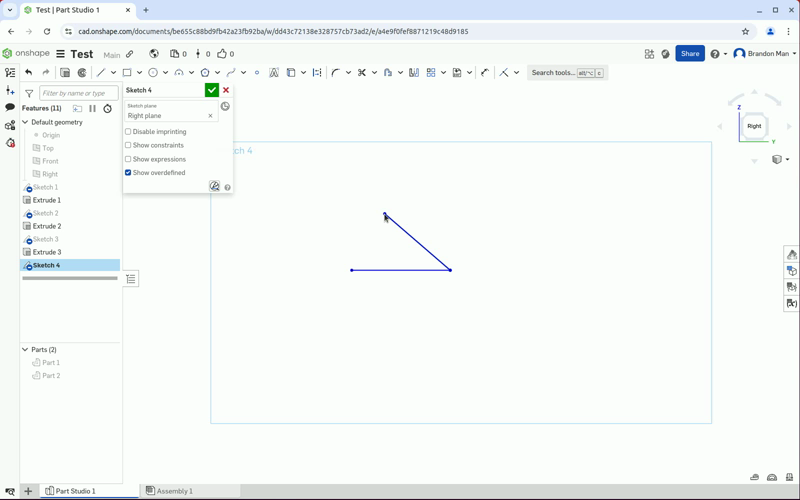
mouse_move(384, 213)
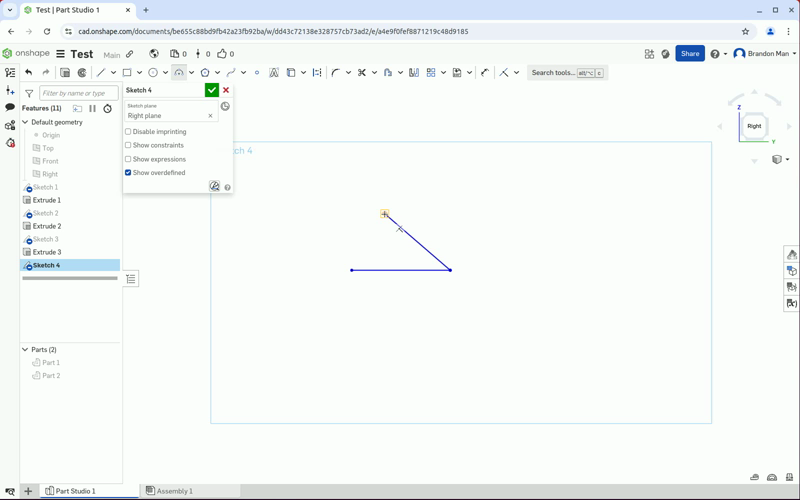
click(384, 213)
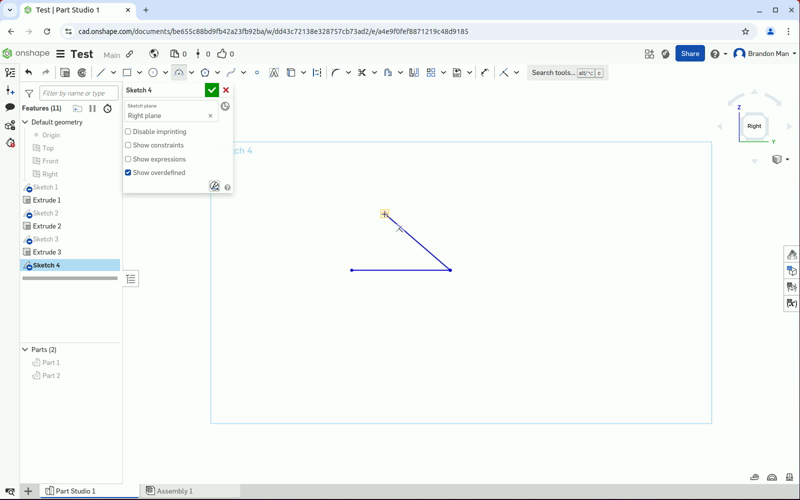
key_down(shift)
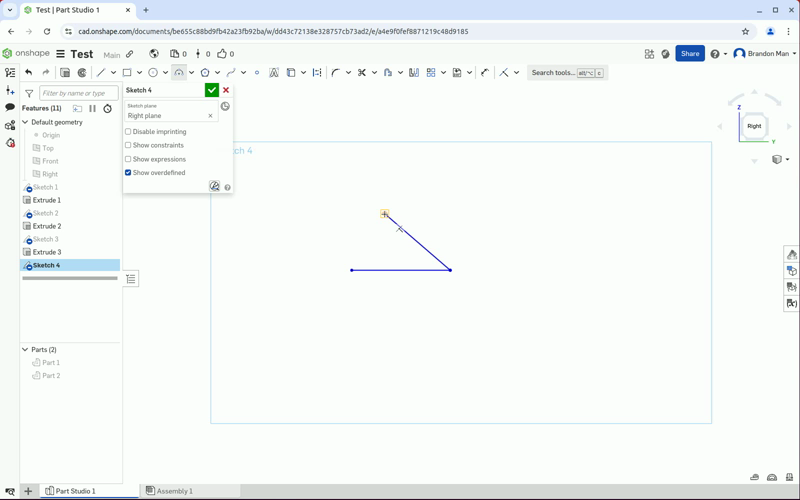
mouse_move(373, 216)
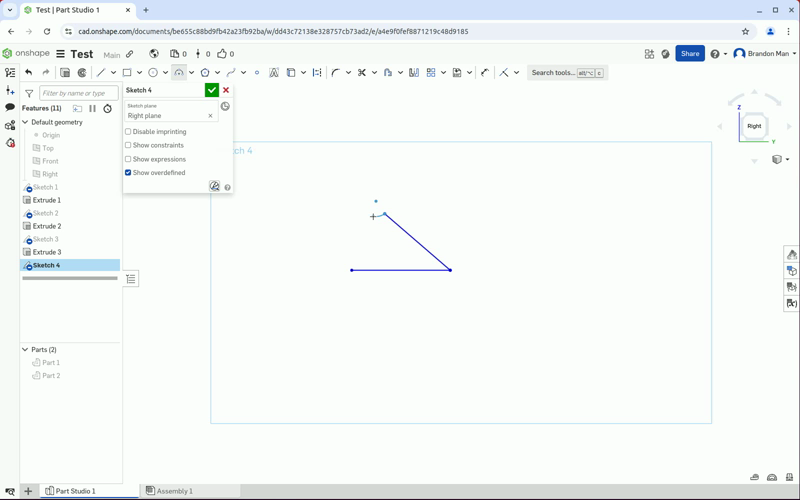
click(373, 216)
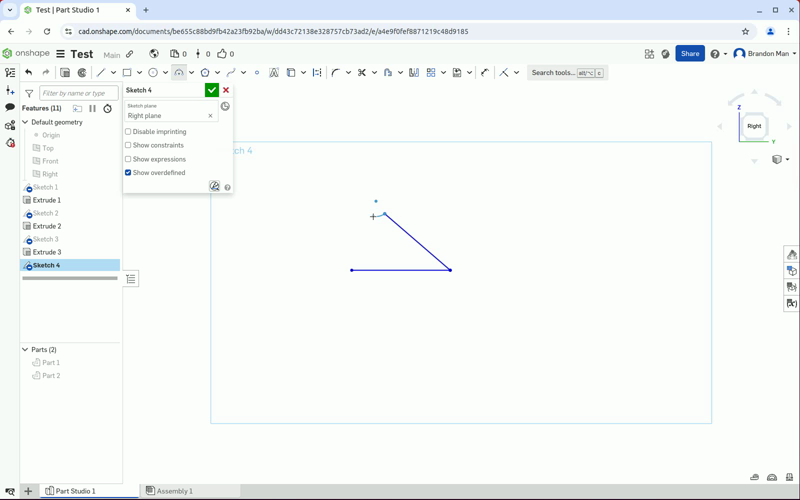
mouse_move(378, 212)
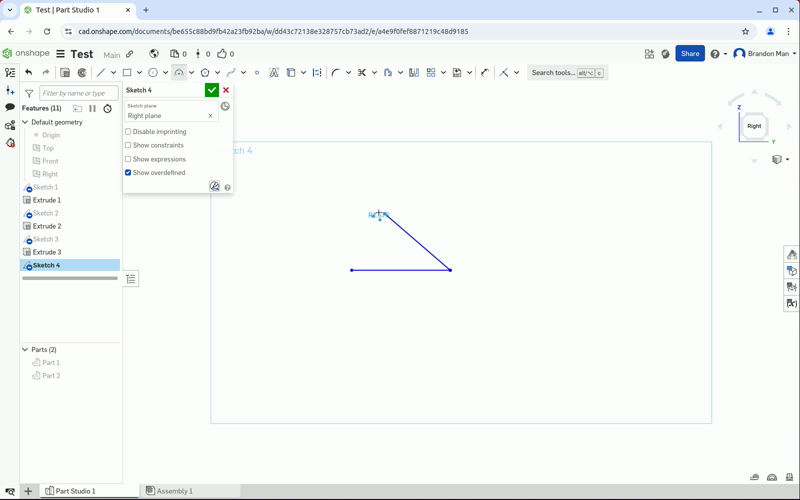
click(378, 212)
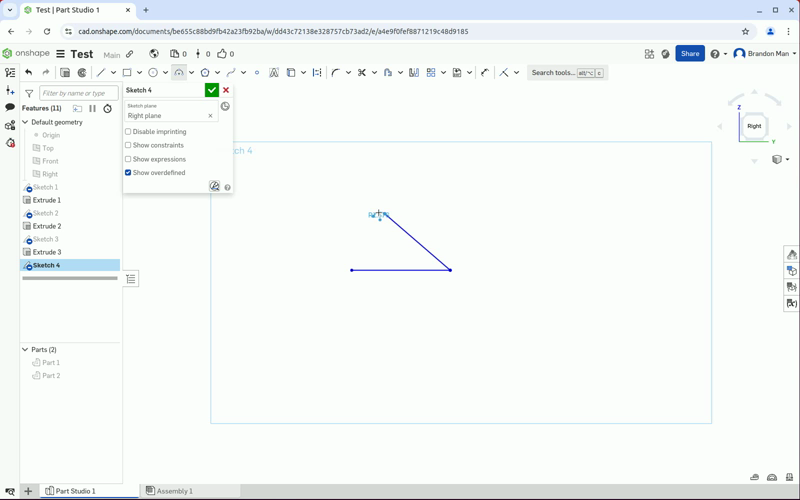
key_up(shift)
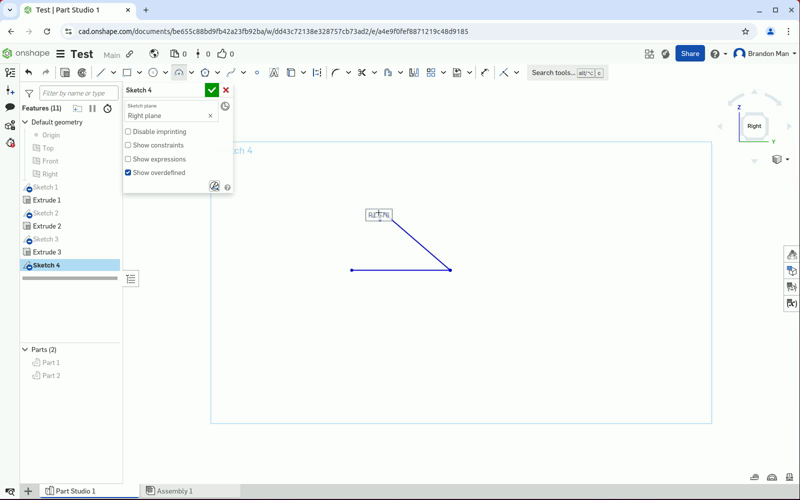
key(esc)
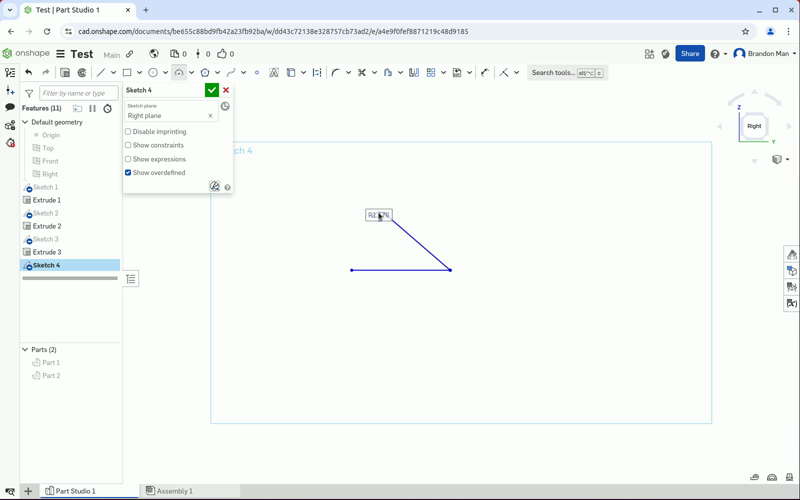
key(l)
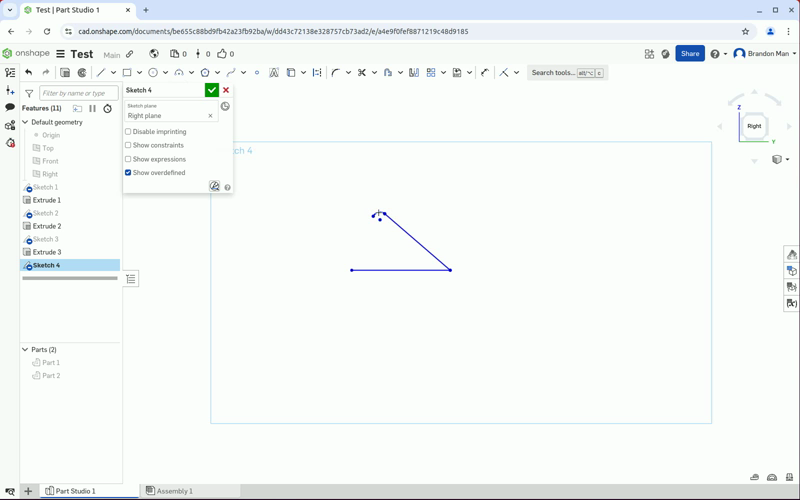
mouse_move(373, 216)
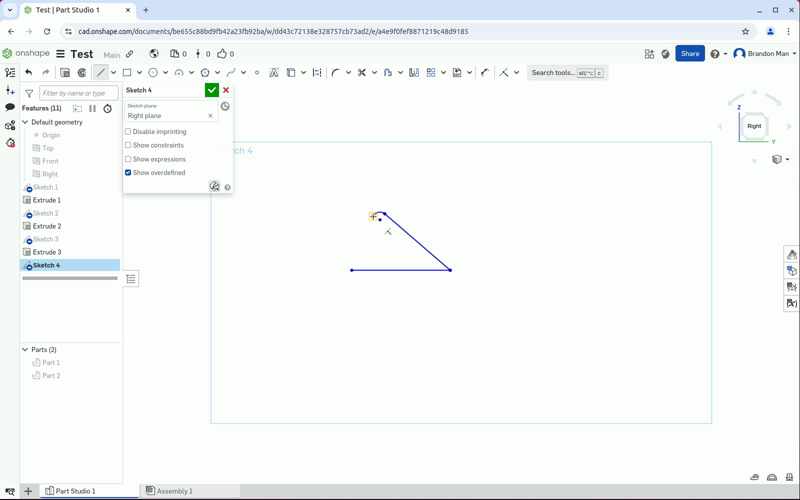
click(373, 216)
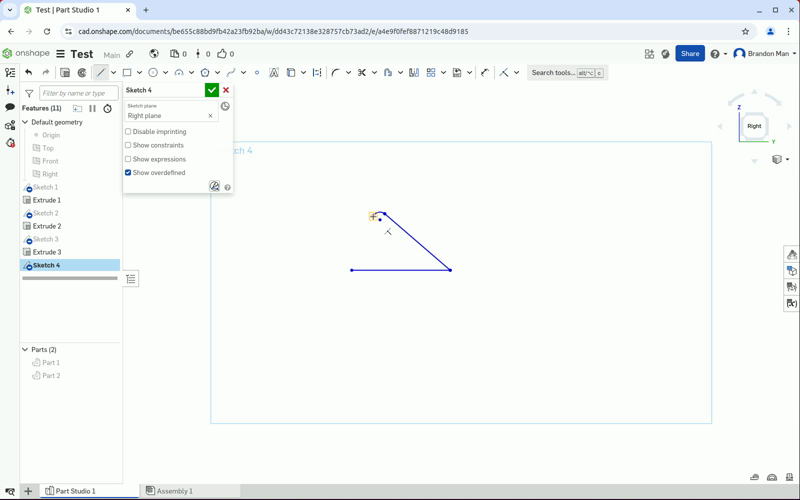
mouse_move(403, 216)
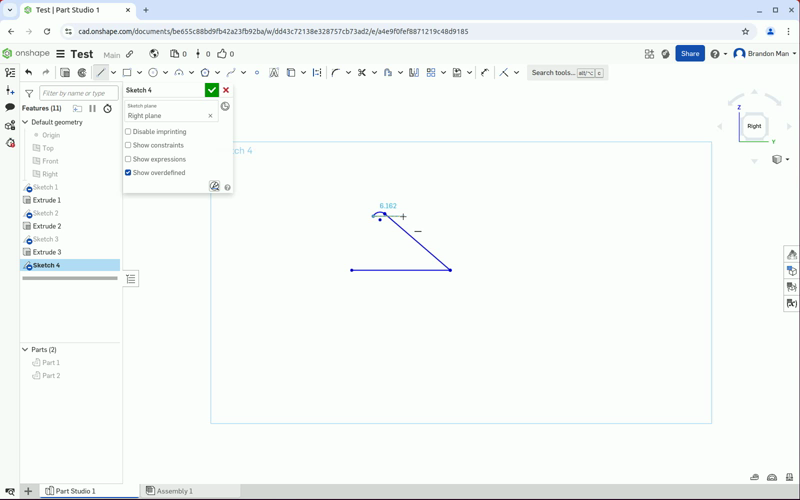
key_down(shift)
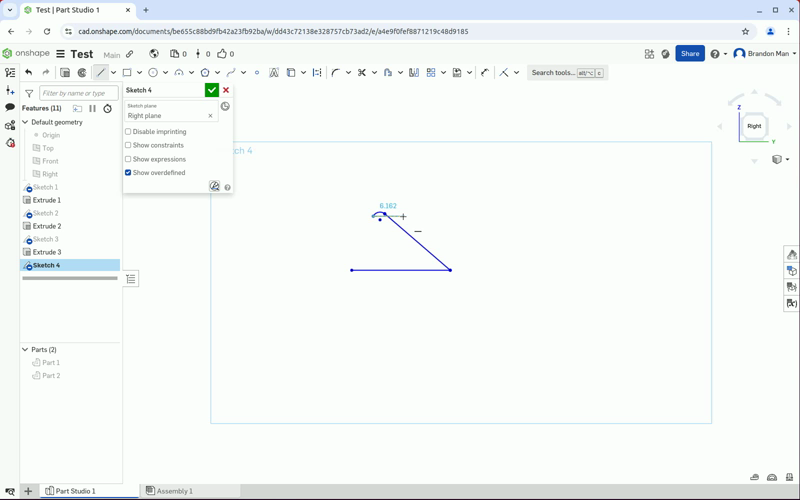
mouse_move(351, 270)
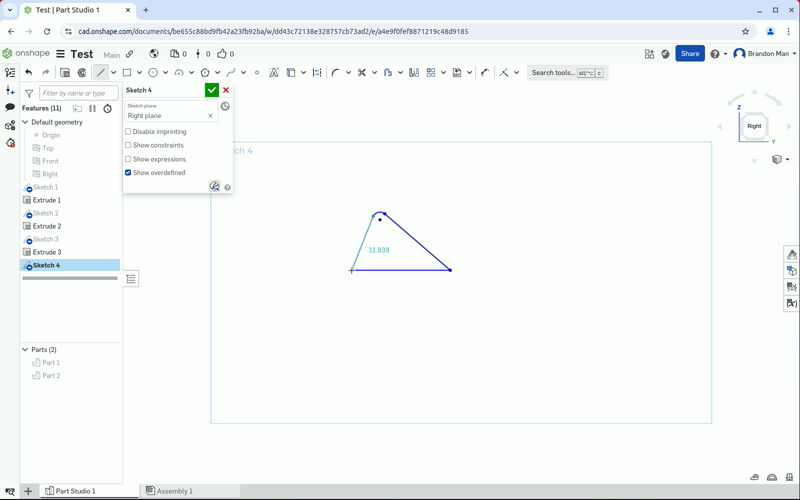
key_up(shift)
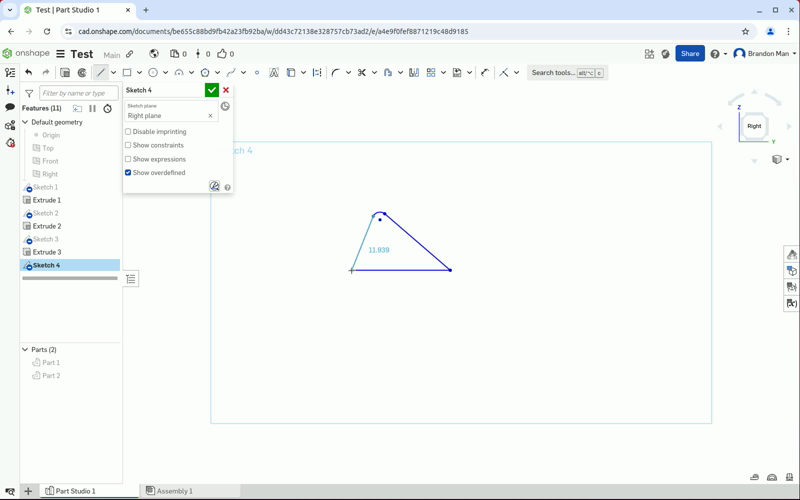
click(351, 270)
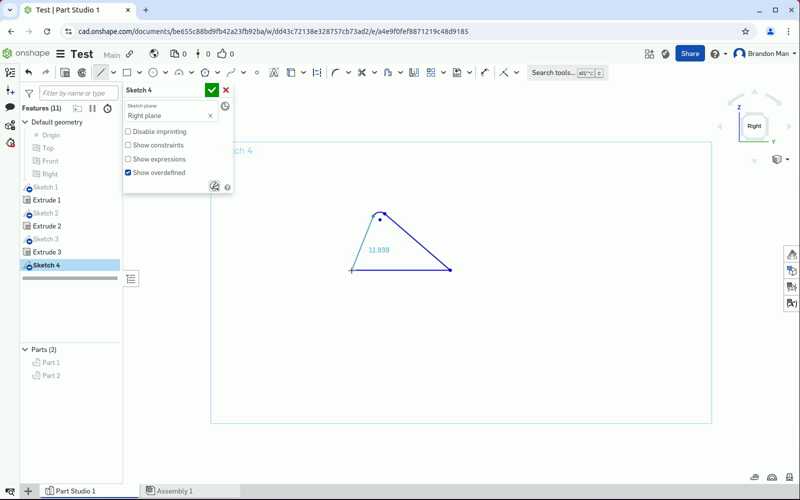
key(esc)
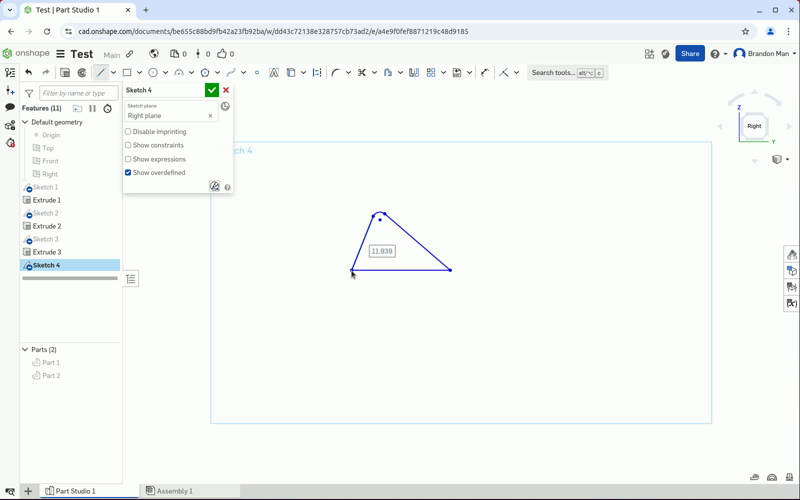
key(l)
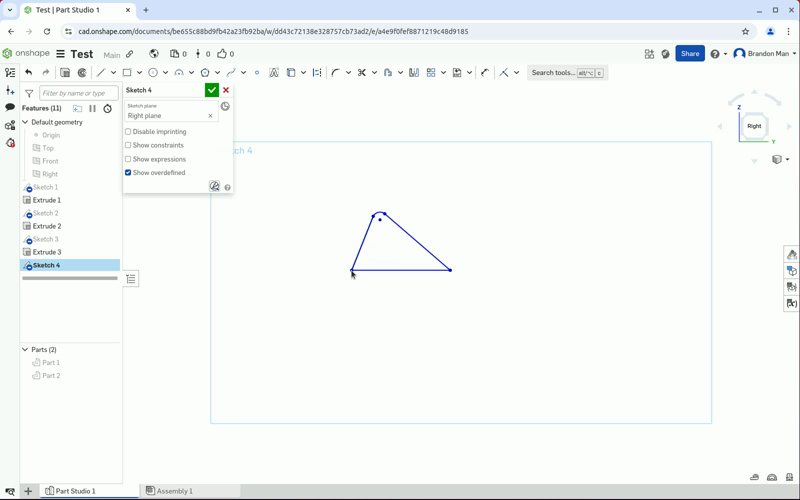
key_down(shift)
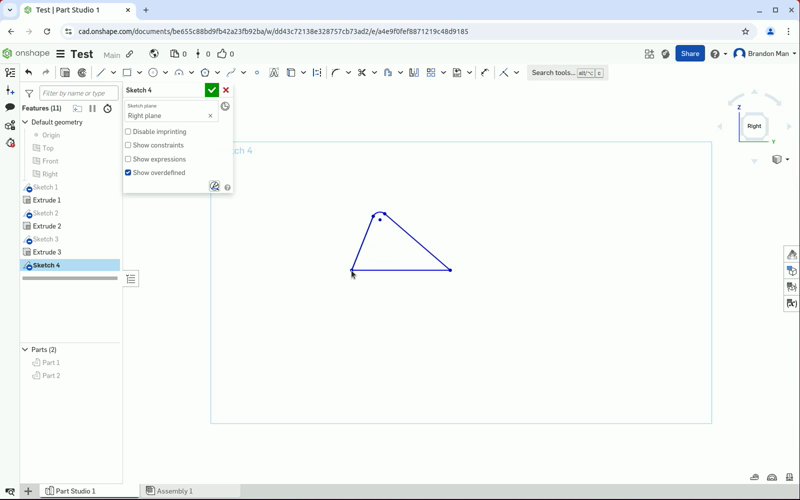
mouse_move(367, 259)
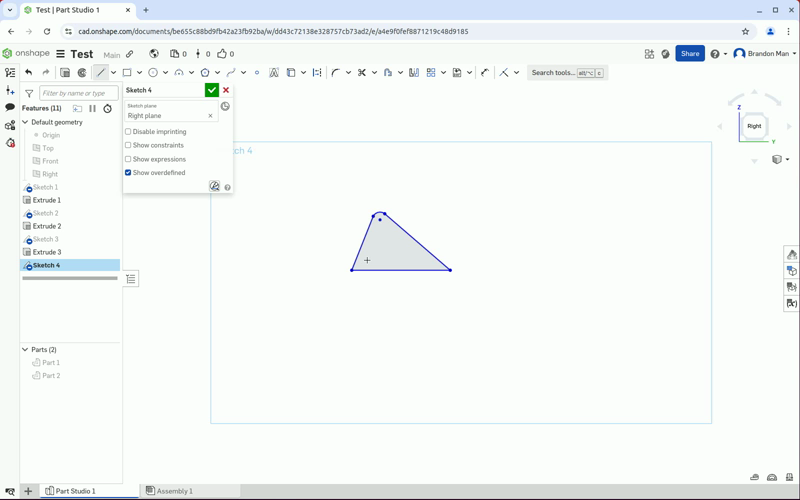
click(367, 259)
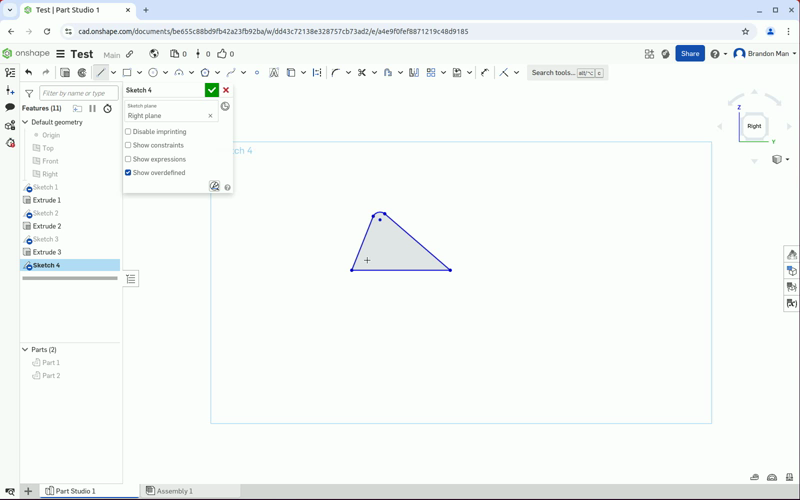
key_up(shift)
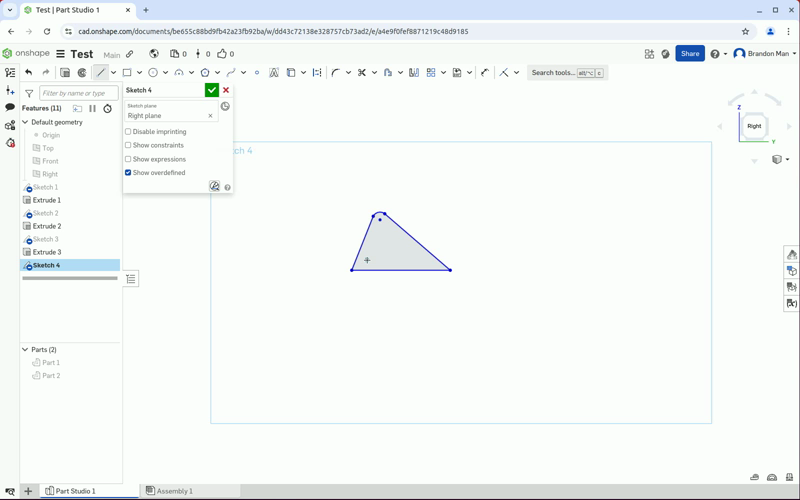
key_down(shift)
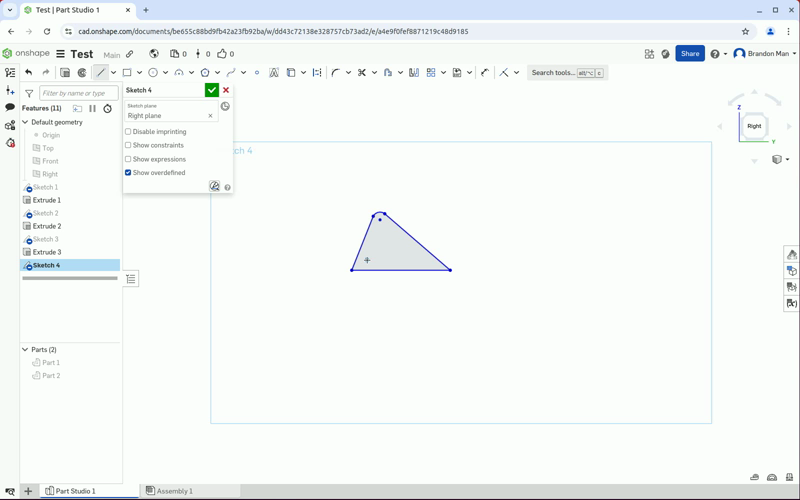
mouse_move(397, 259)
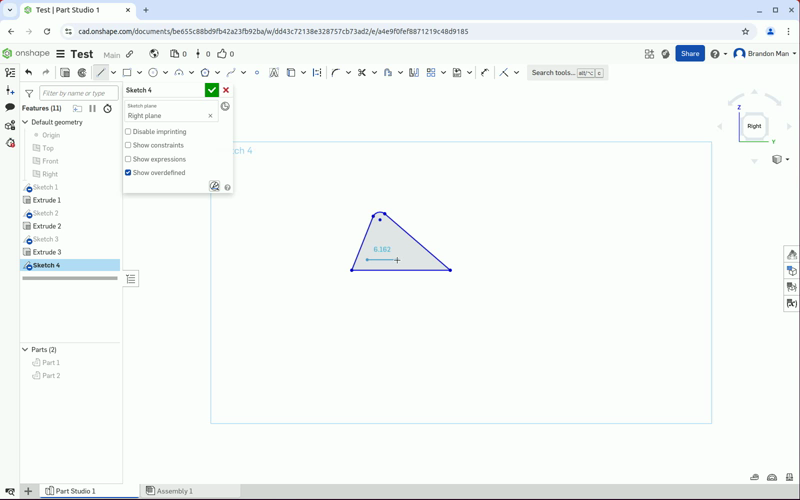
mouse_move(421, 259)
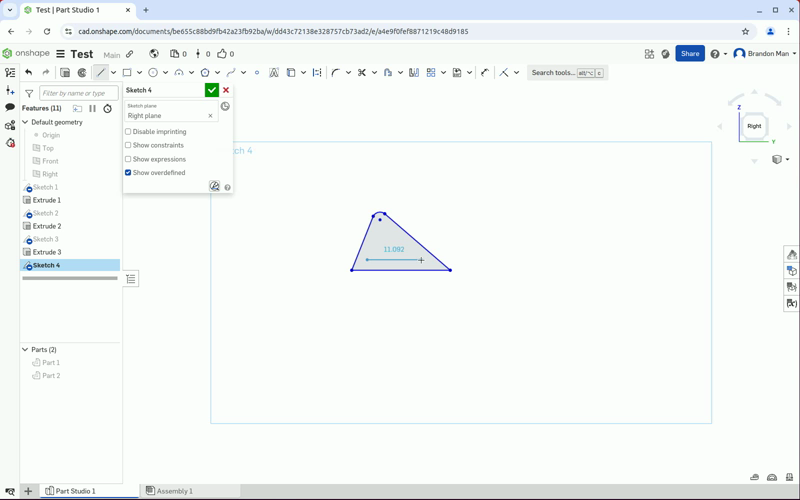
click(421, 259)
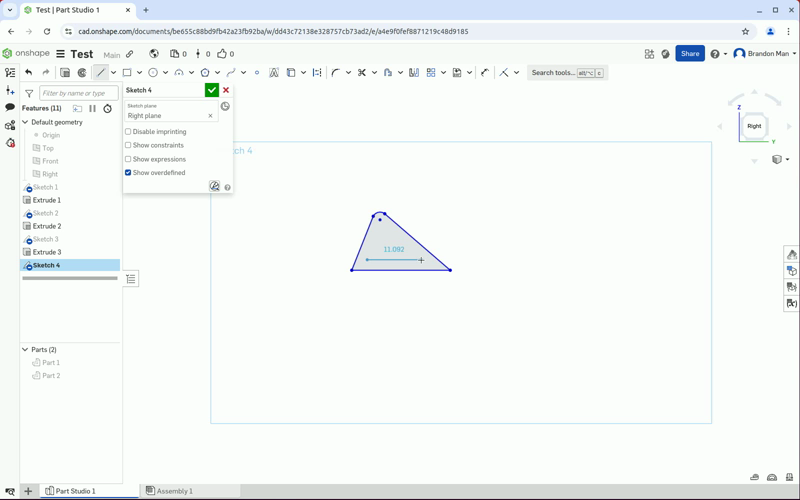
key_up(shift)
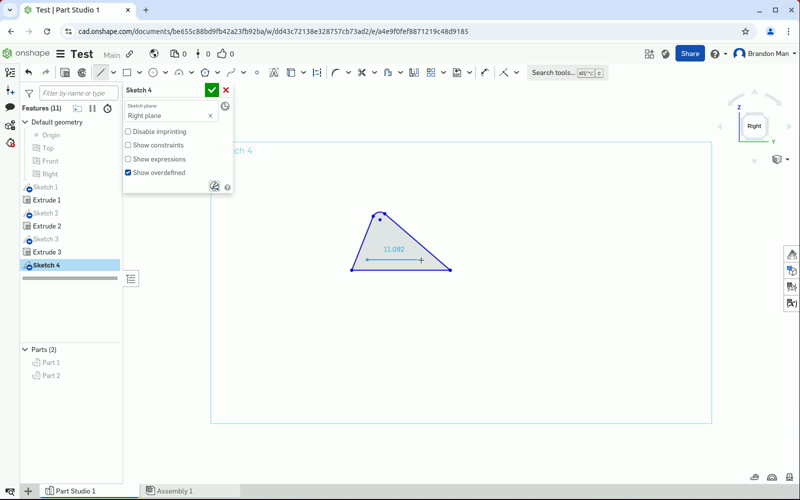
key_down(shift)
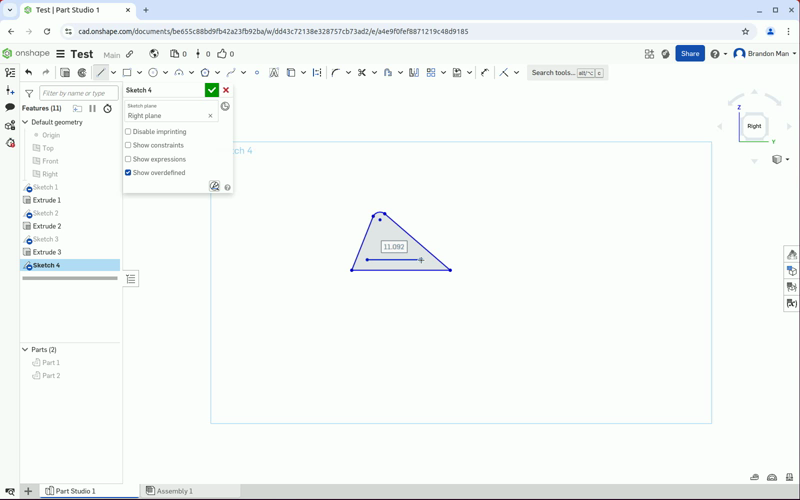
mouse_move(451, 259)
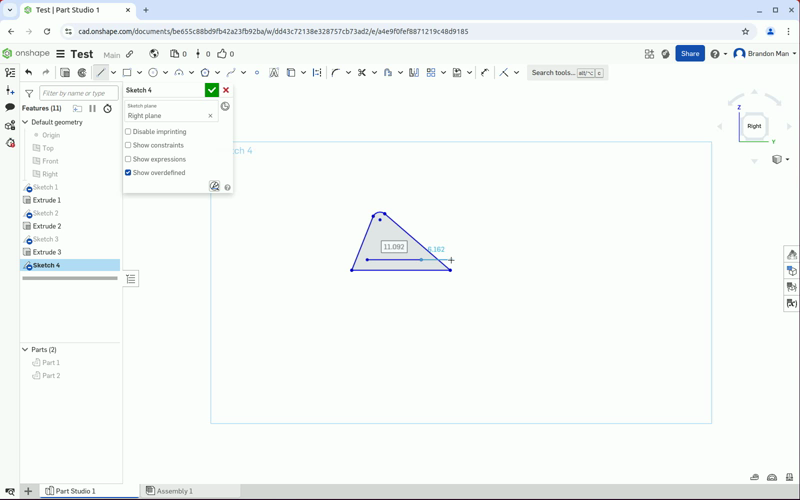
mouse_move(381, 224)
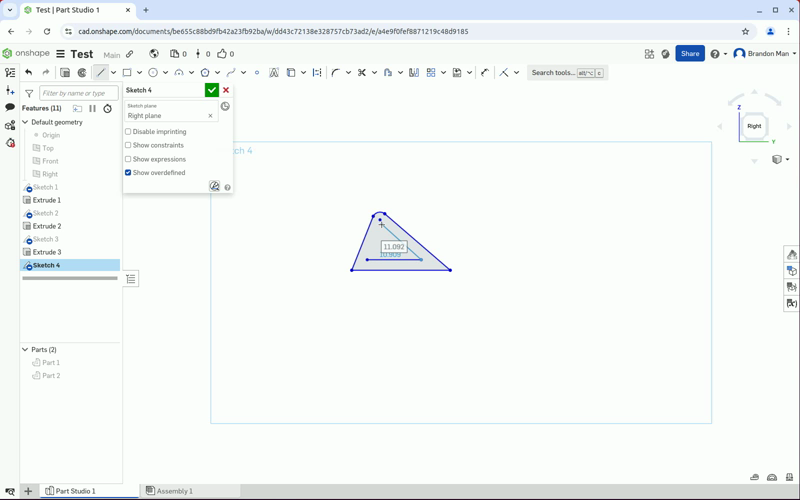
click(381, 224)
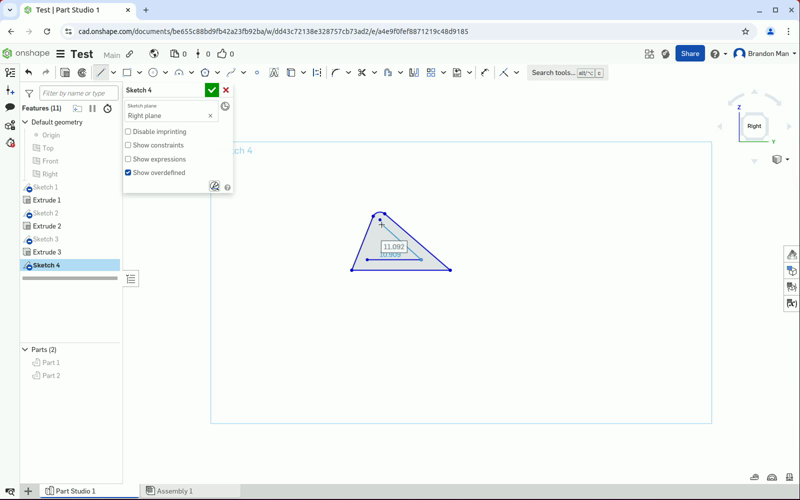
key_up(shift)
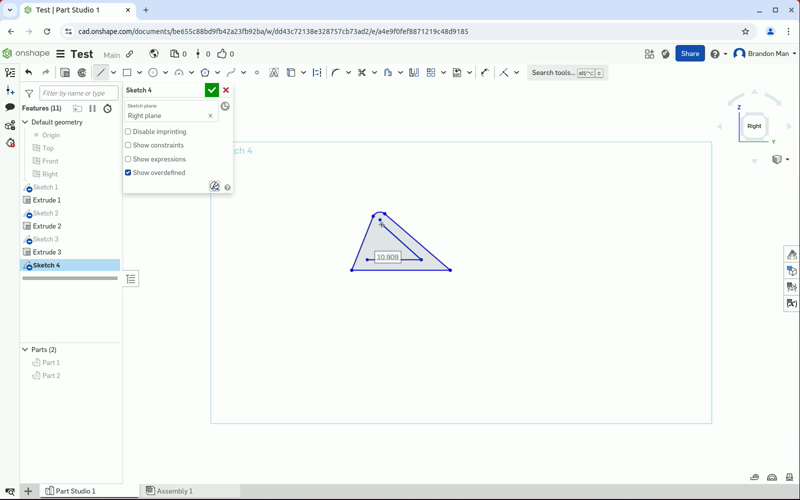
mouse_move(411, 224)
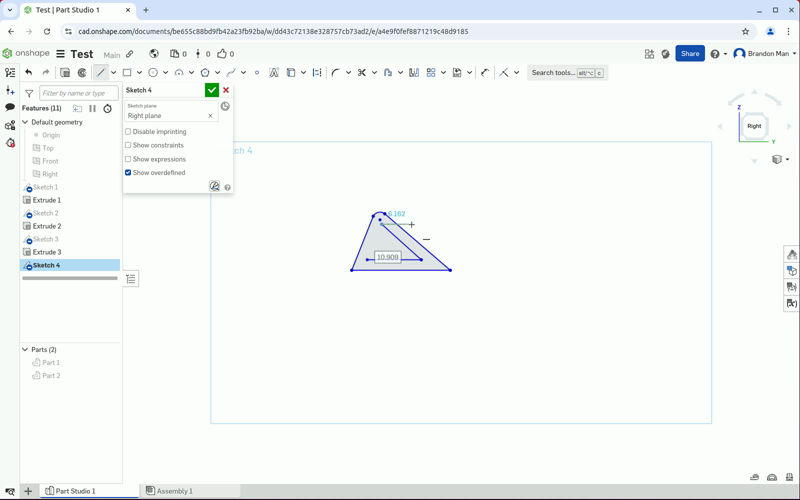
key_down(shift)
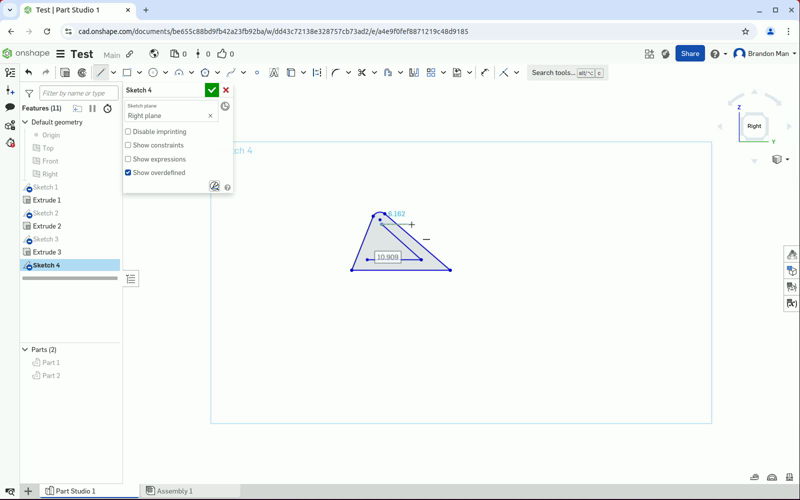
mouse_move(367, 259)
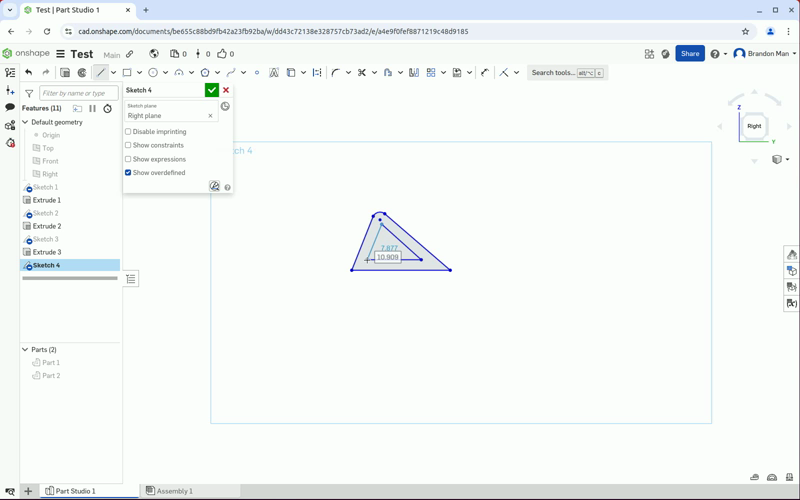
key_up(shift)
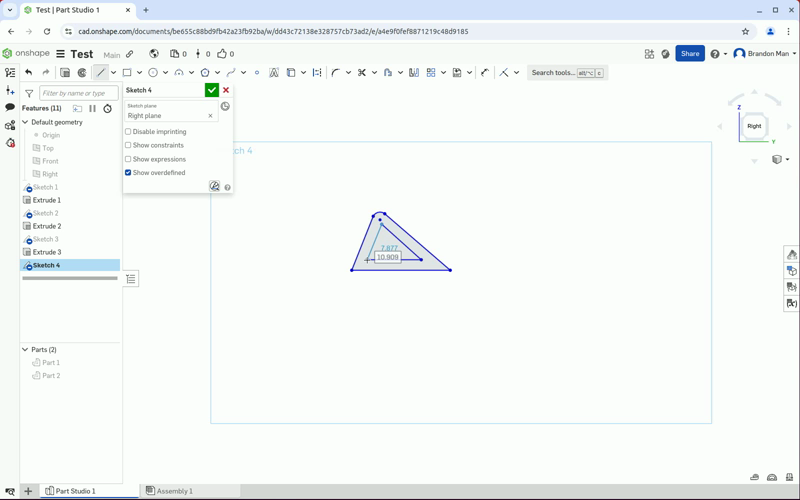
click(367, 259)
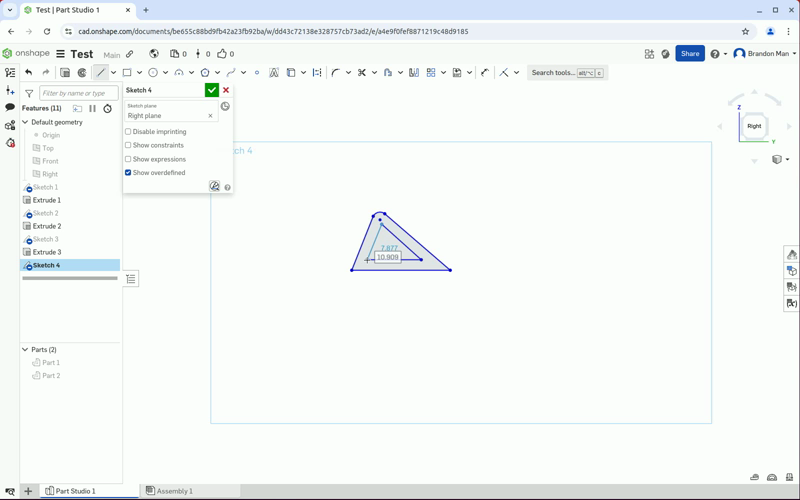
key(esc)
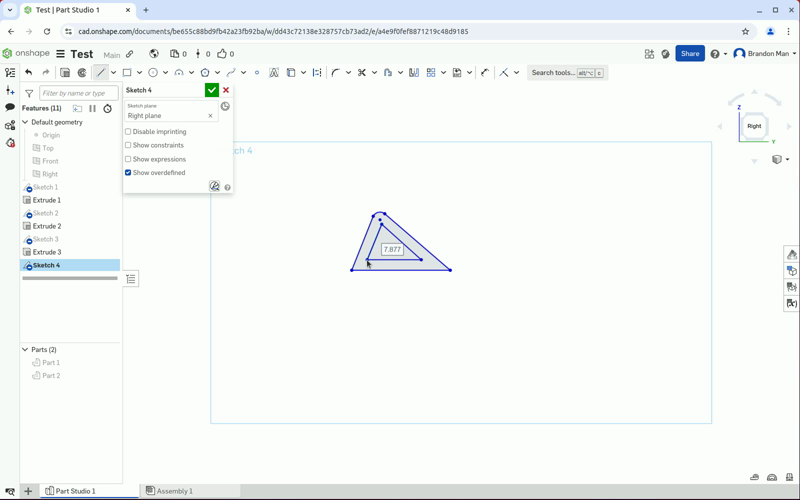
mouse_move(385, 217)
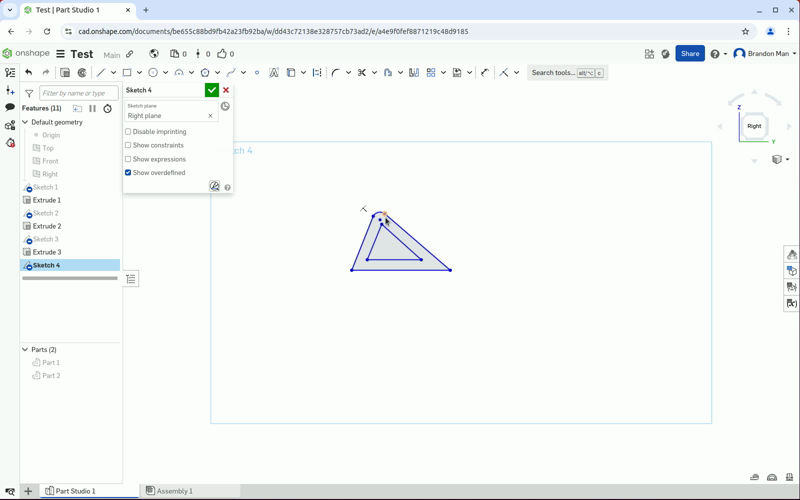
click(385, 217)
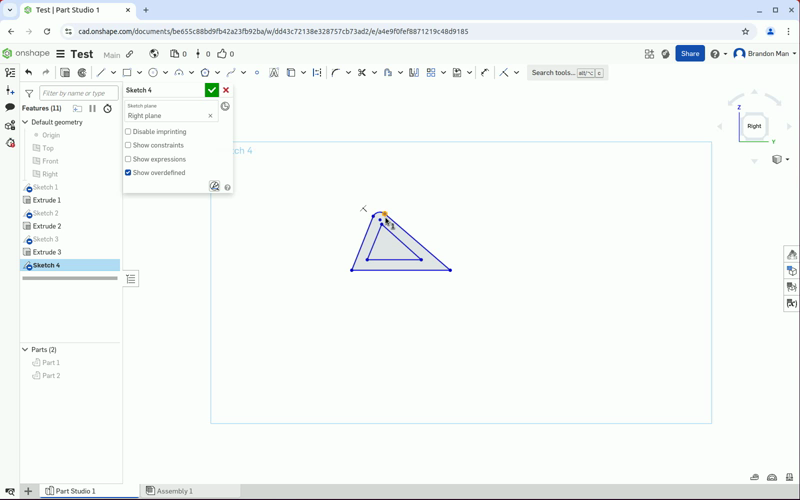
mouse_move(73, 352)
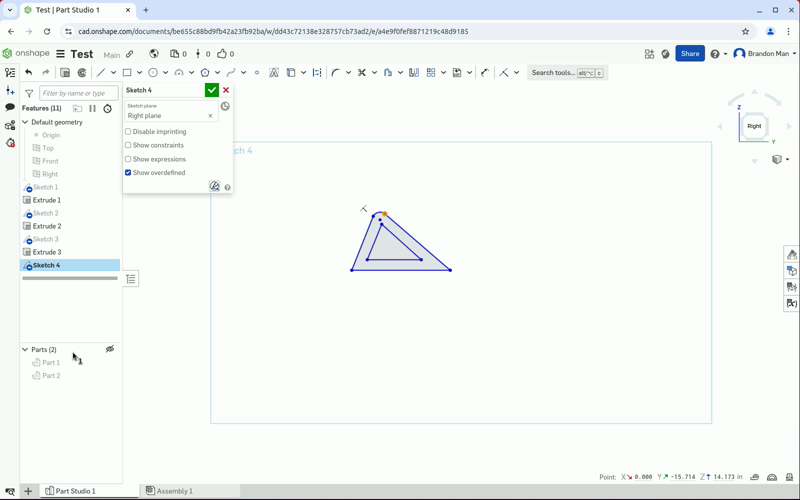
key(shift+y)
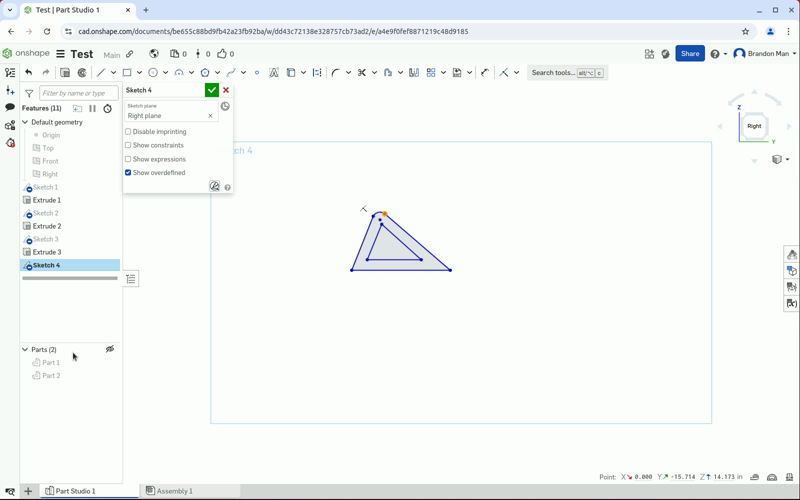
key(shift+e)
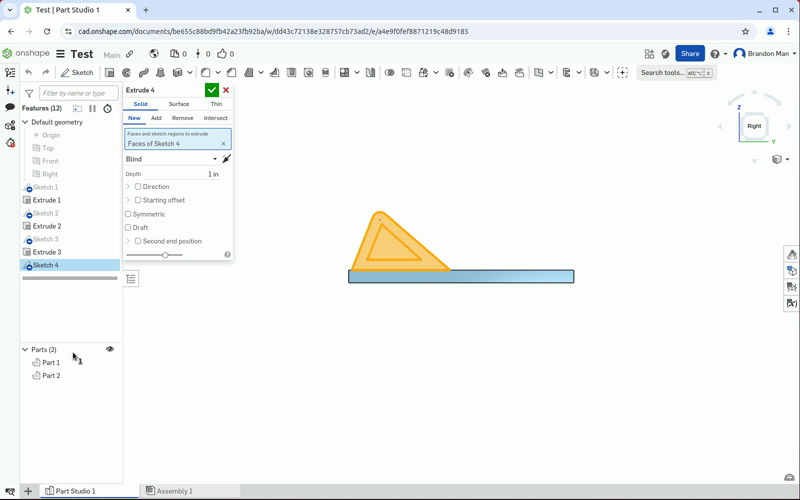
mouse_move(143, 106)
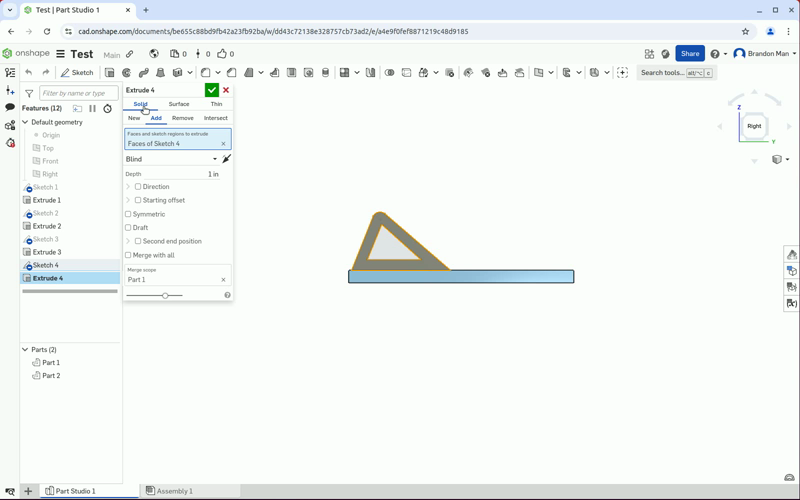
click(143, 106)
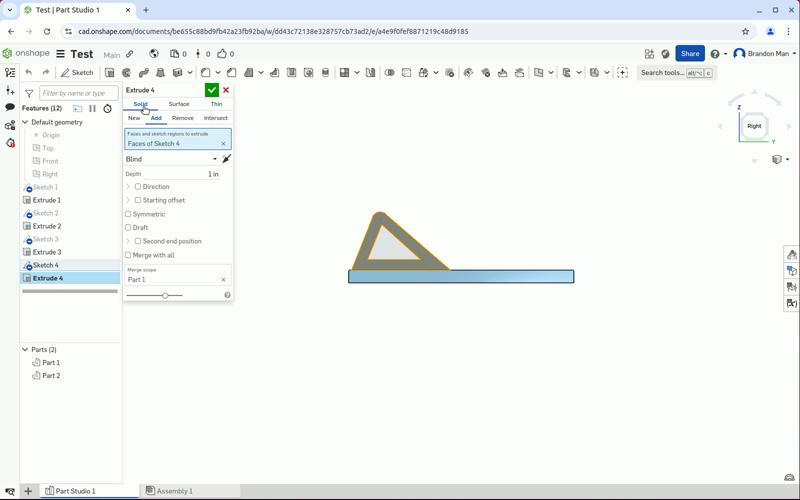
mouse_move(137, 120)
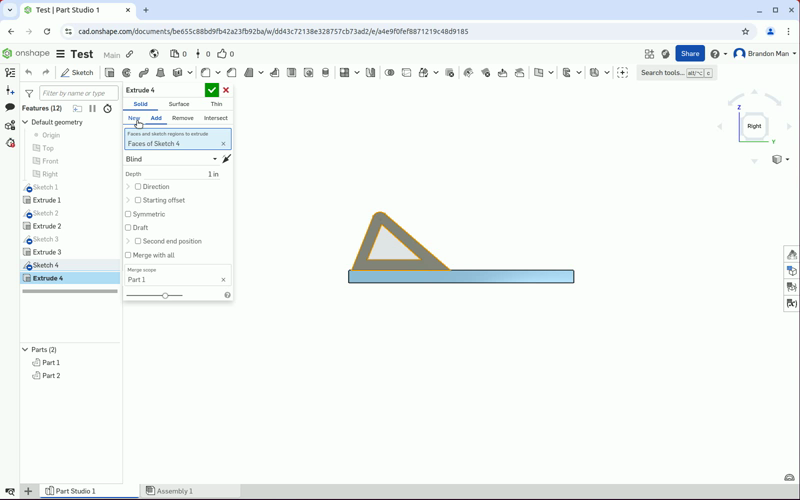
click(137, 120)
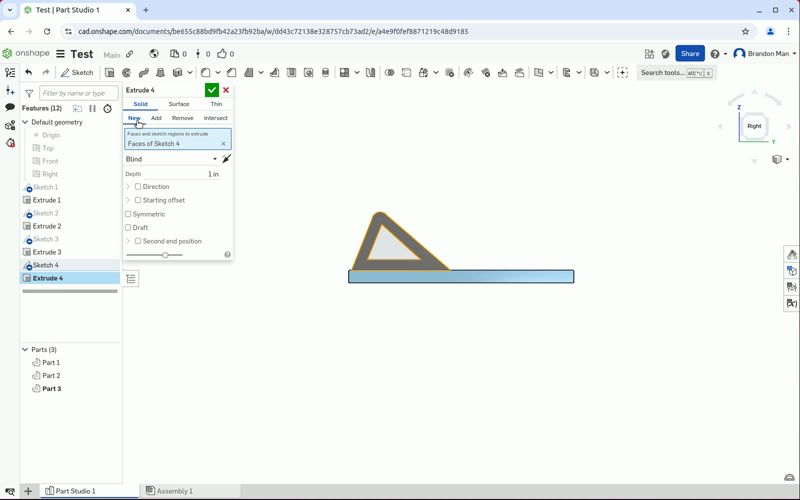
key(tab, 4)
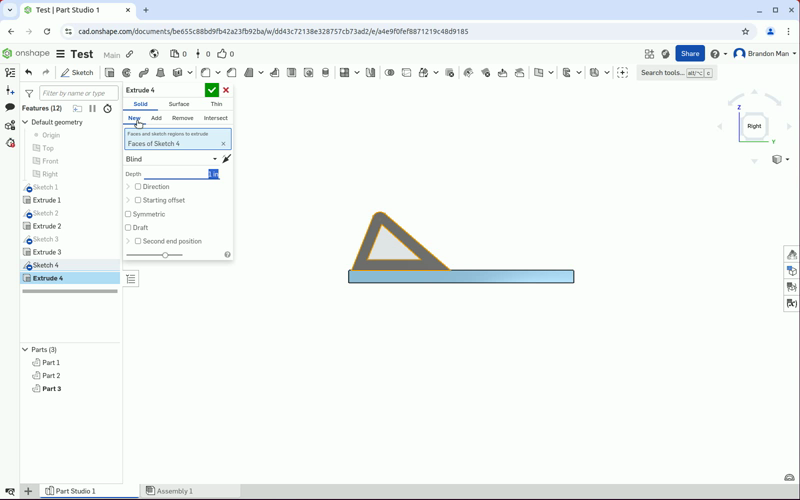
text(36.106)
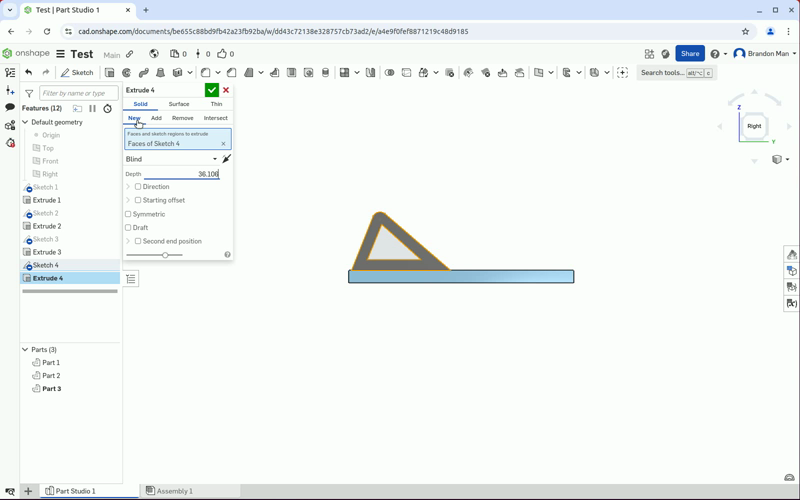
key(tab, 3)
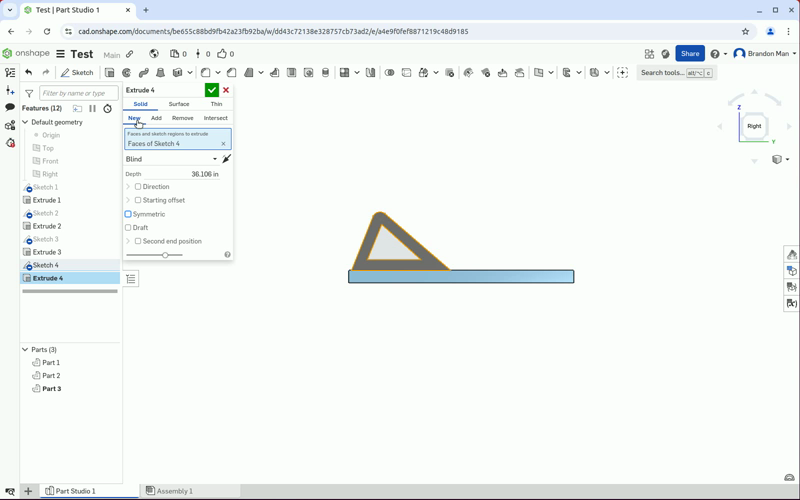
key(space)
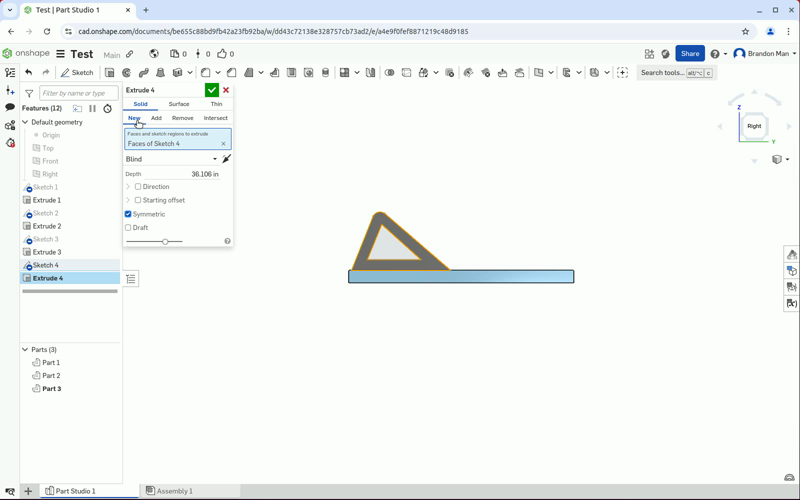
key(enter)
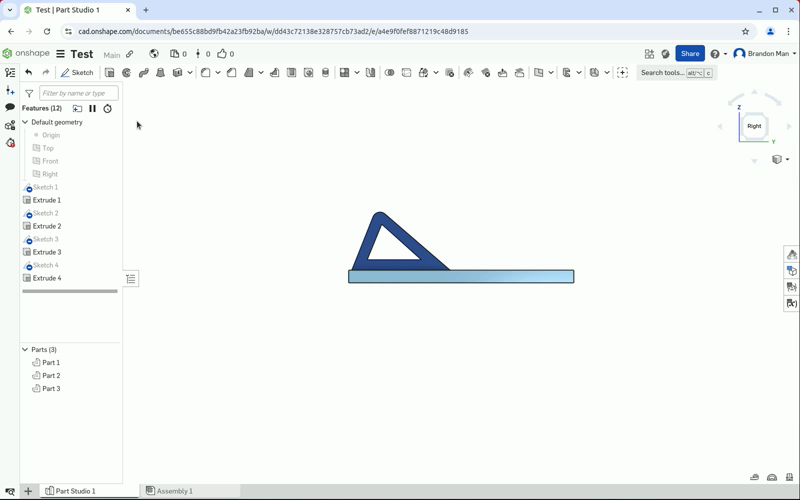
key(shift+h)
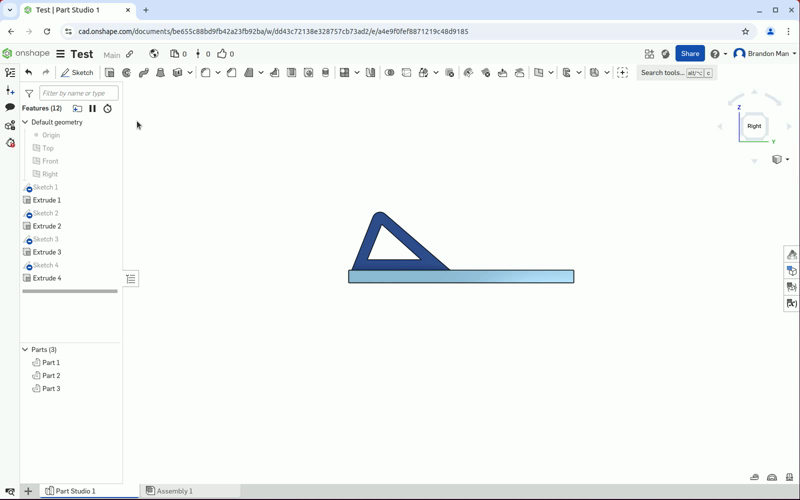
key(shift+h)
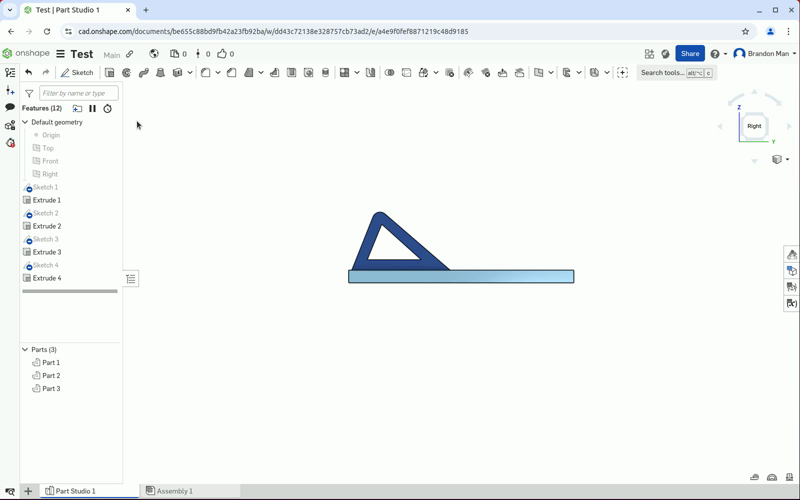
mouse_move(73, 189)
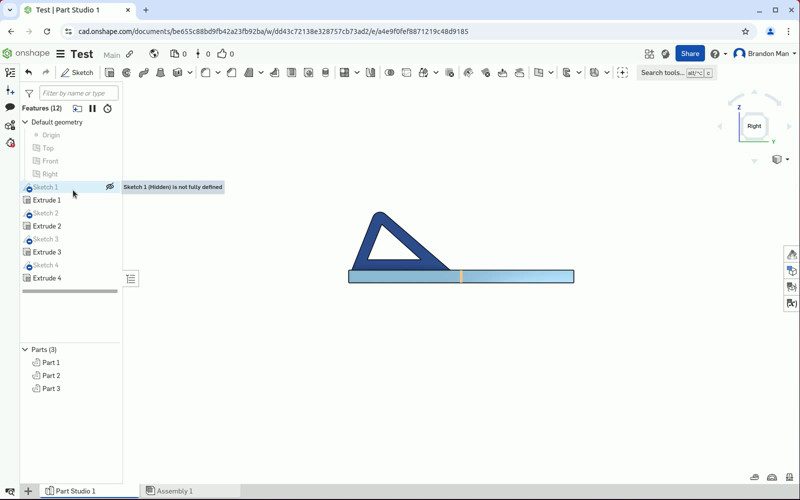
click(73, 189)
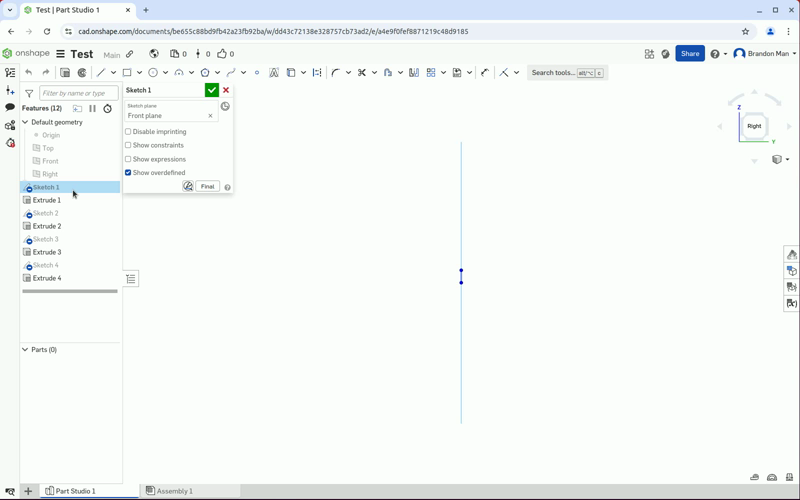
mouse_move(229, 92)
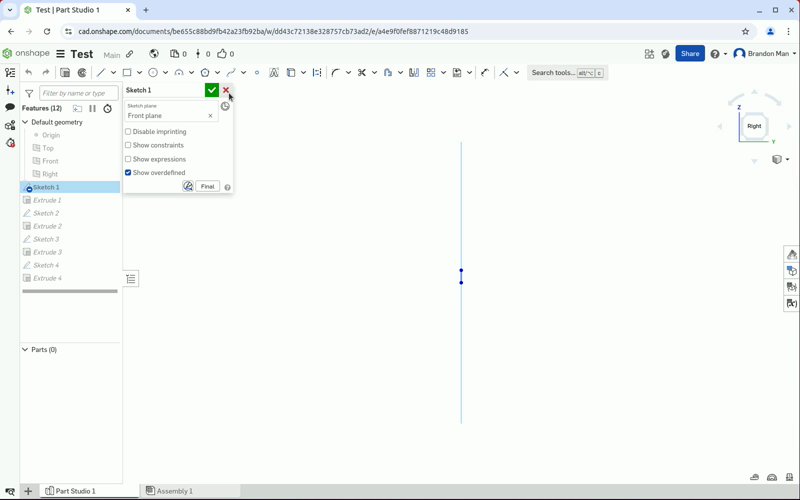
click(229, 92)
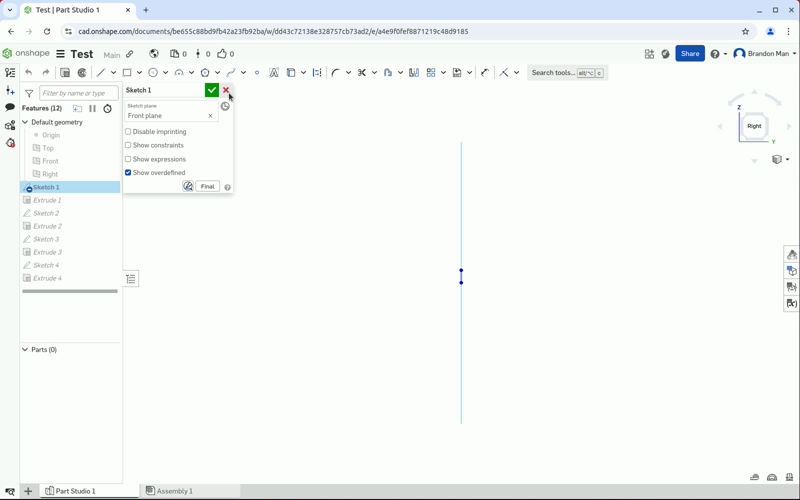
key(shift+s)
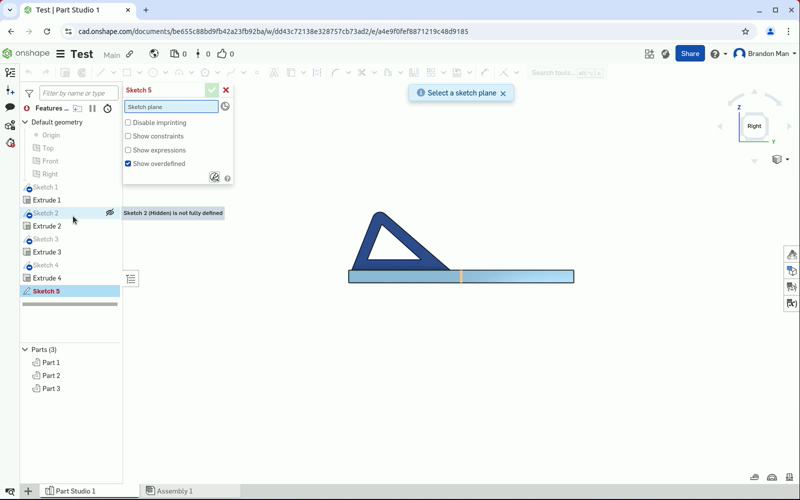
scroll(3)
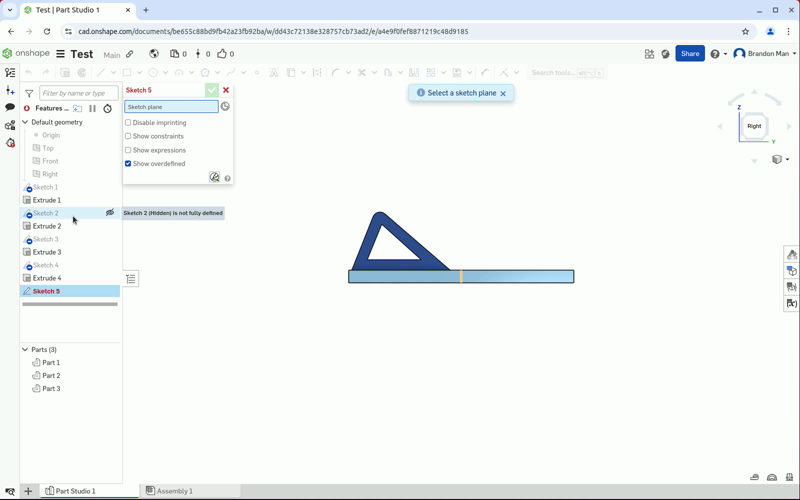
mouse_move(73, 176)
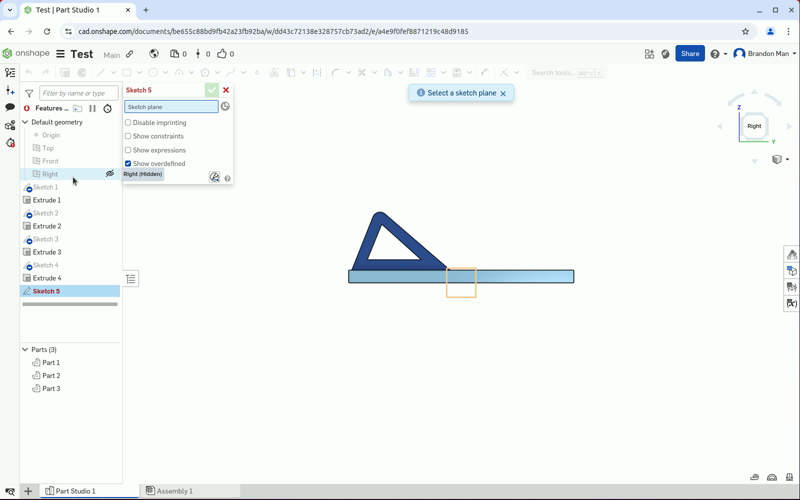
click(73, 176)
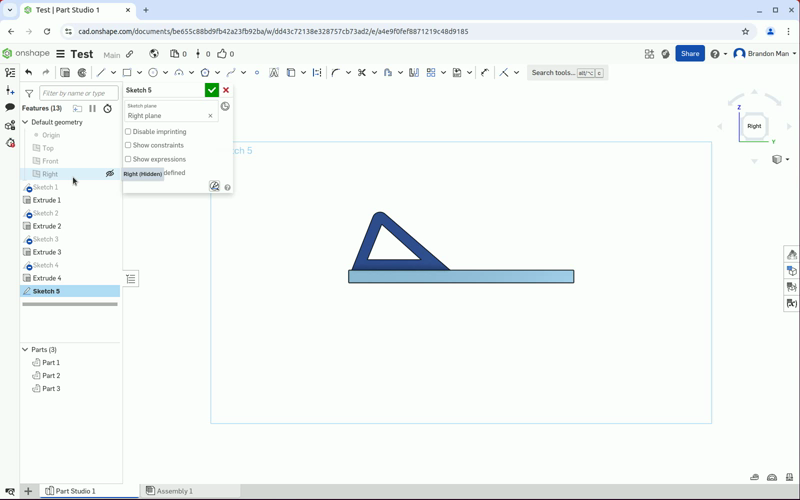
mouse_move(73, 352)
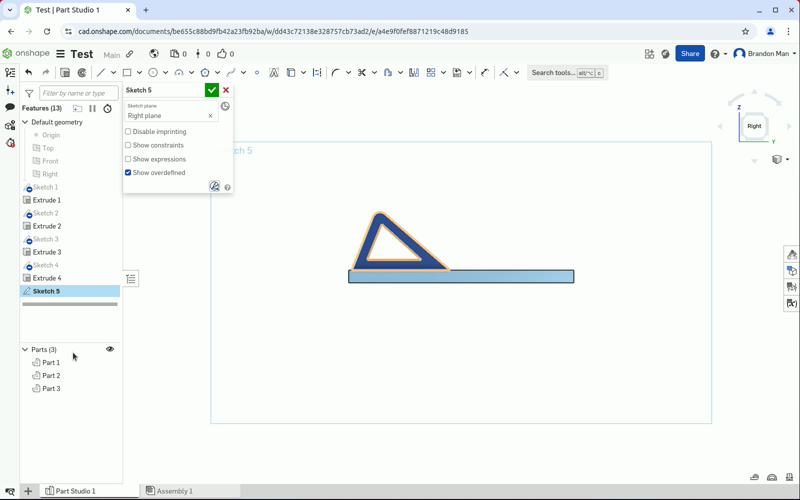
key(y)
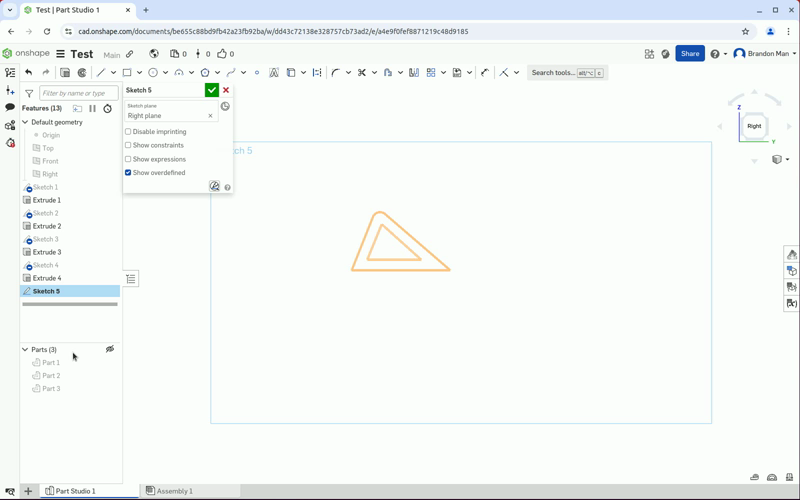
key(l)
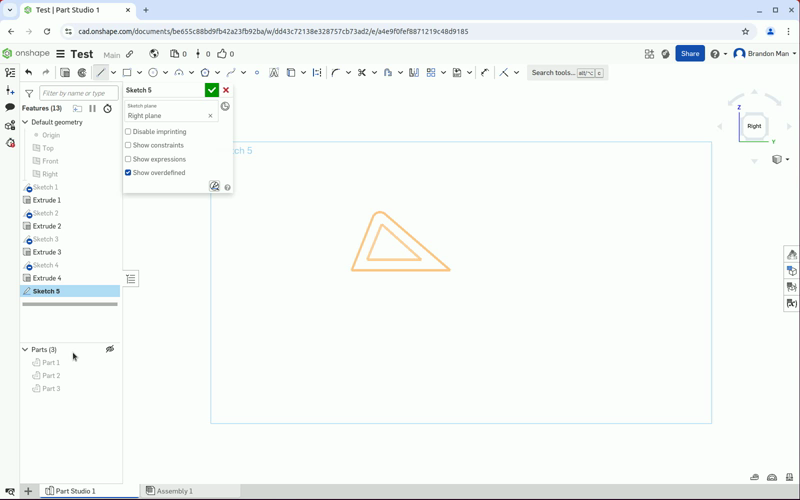
key_down(shift)
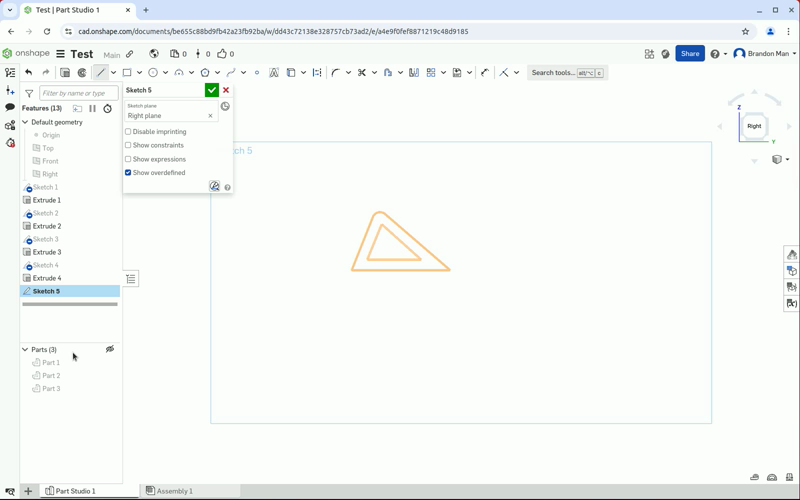
mouse_move(351, 270)
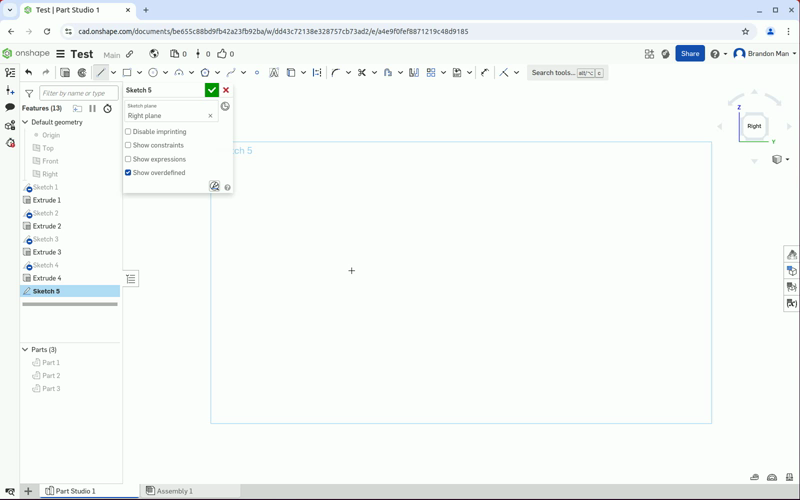
click(351, 270)
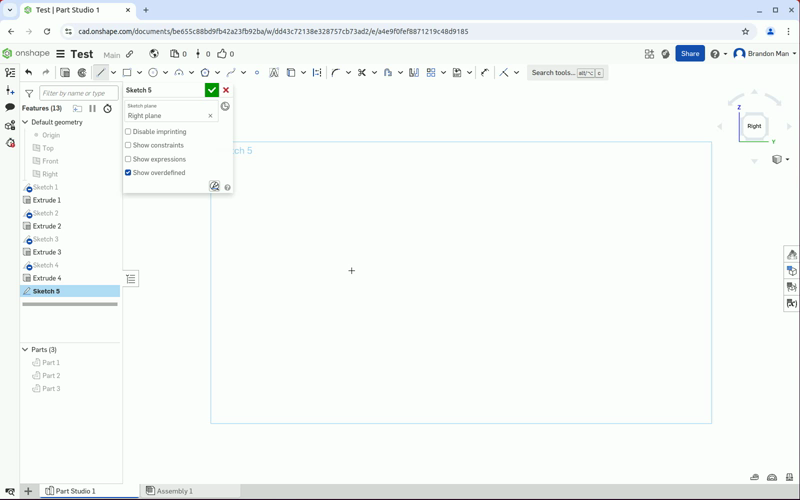
key_up(shift)
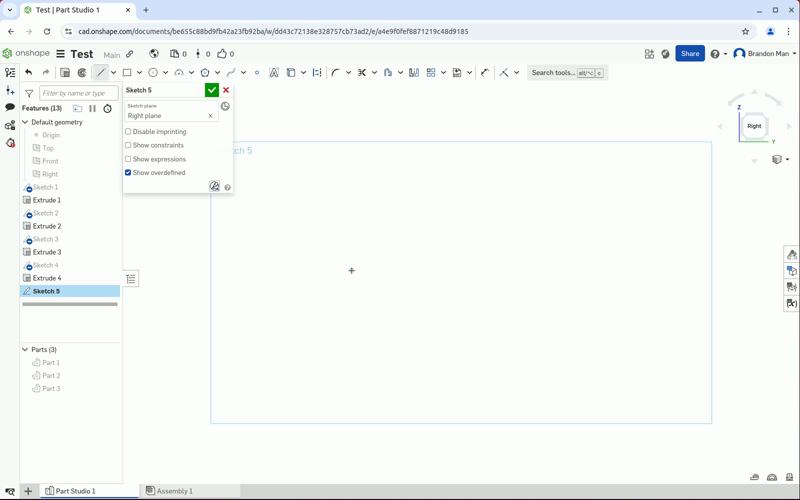
key_down(shift)
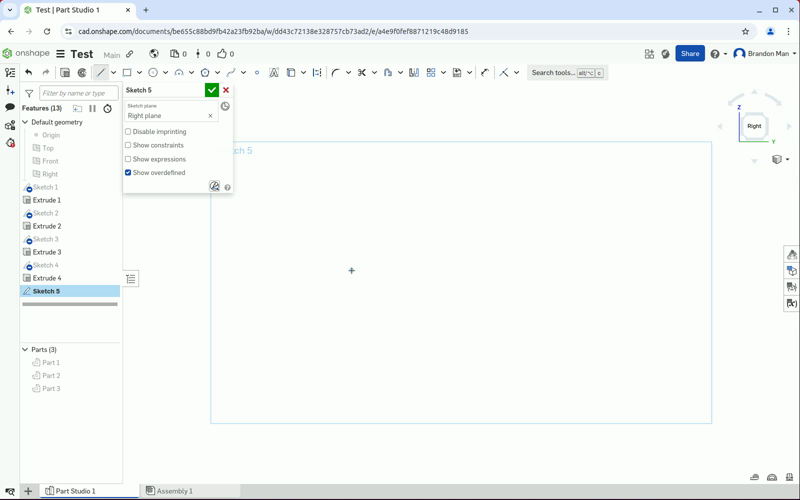
mouse_move(450, 270)
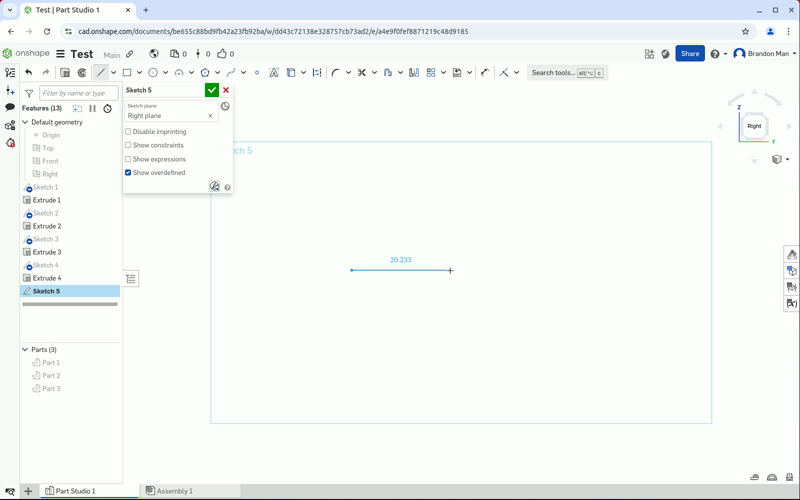
click(450, 270)
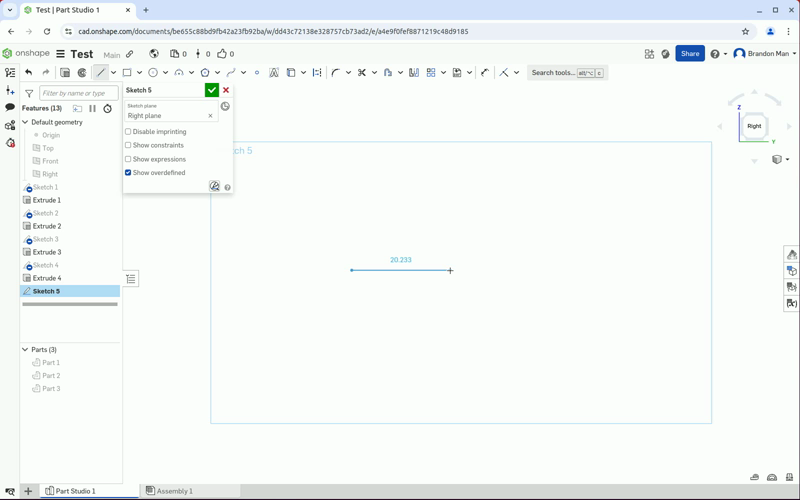
key_up(shift)
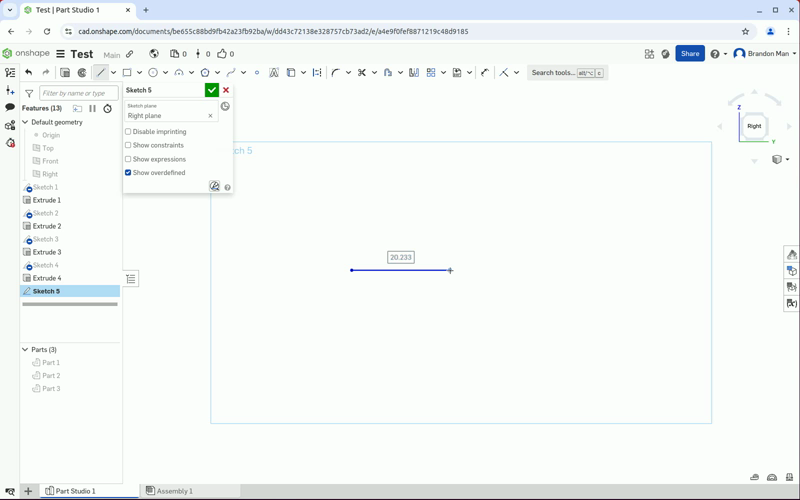
key_down(shift)
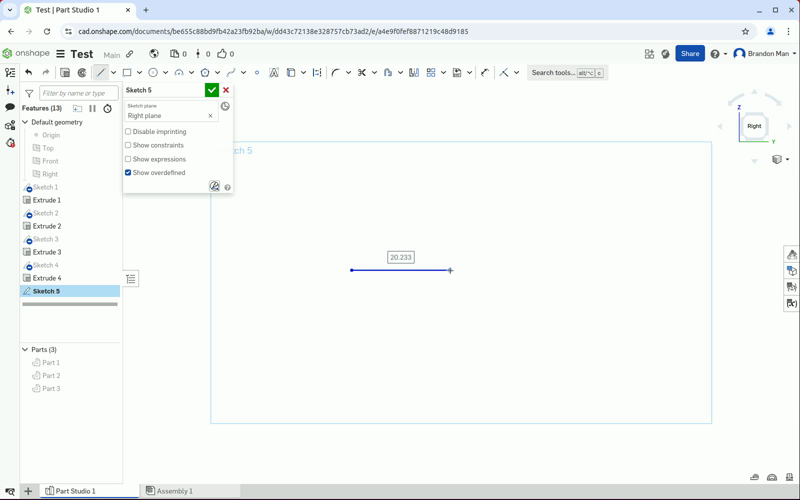
mouse_move(384, 213)
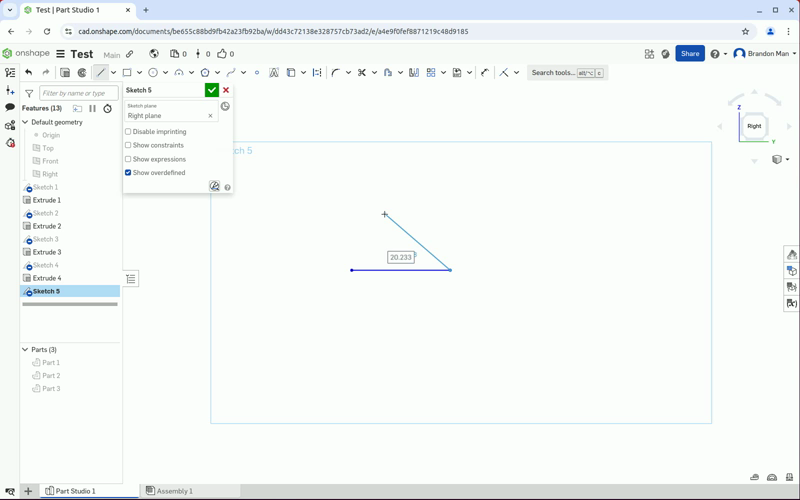
click(384, 213)
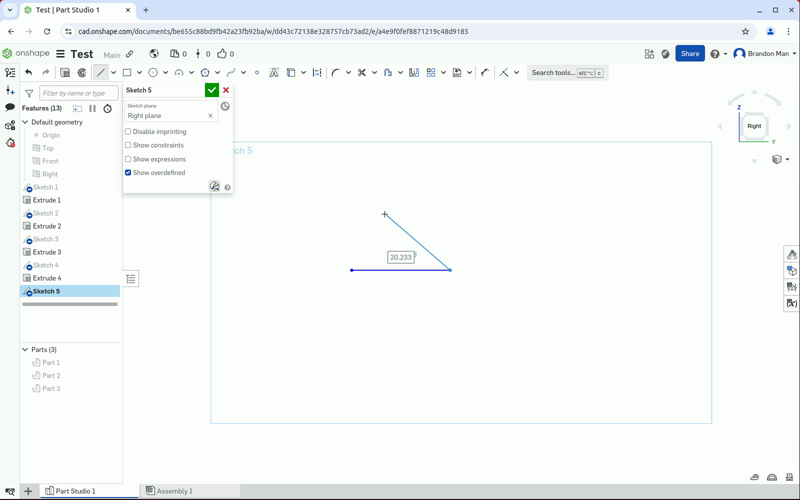
key_up(shift)
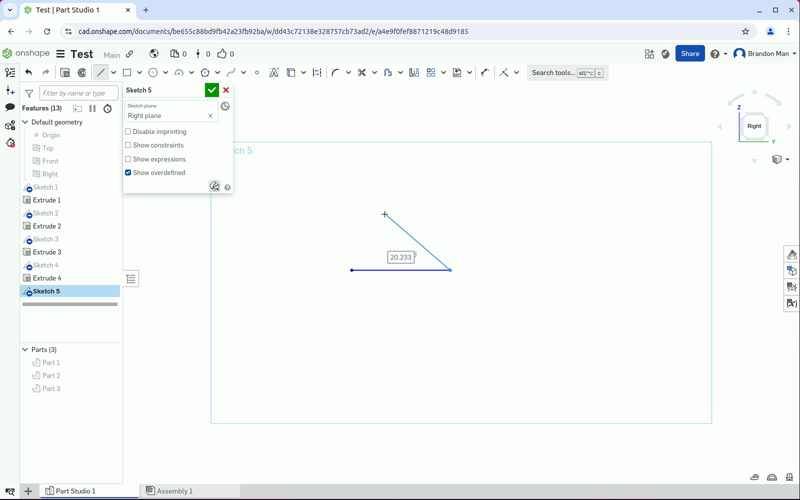
key(esc)
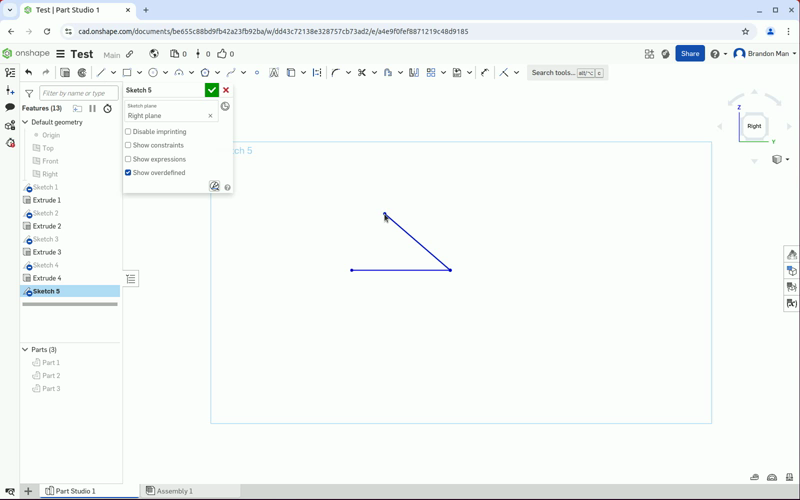
key(a)
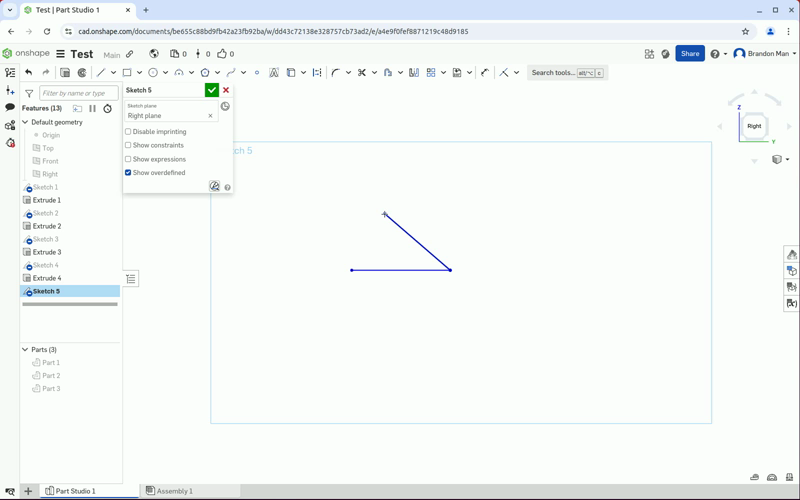
mouse_move(384, 213)
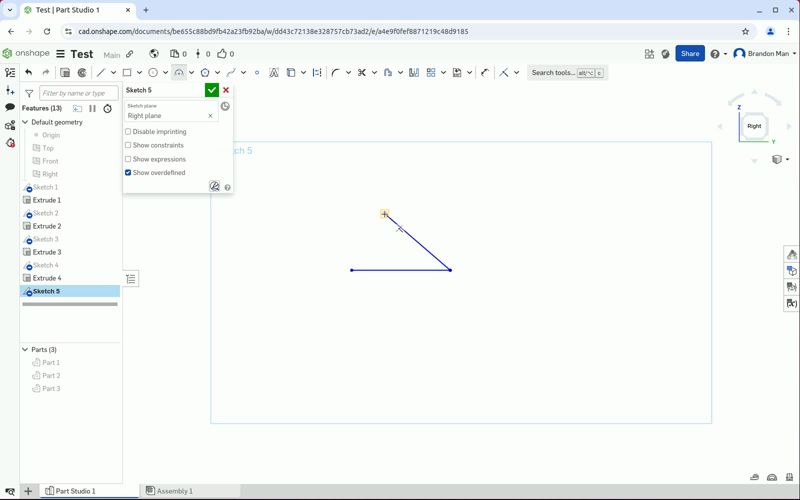
click(384, 213)
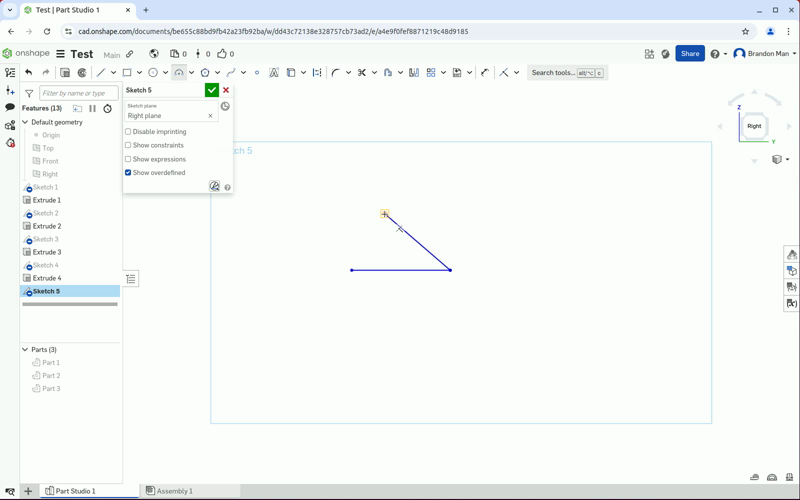
key_down(shift)
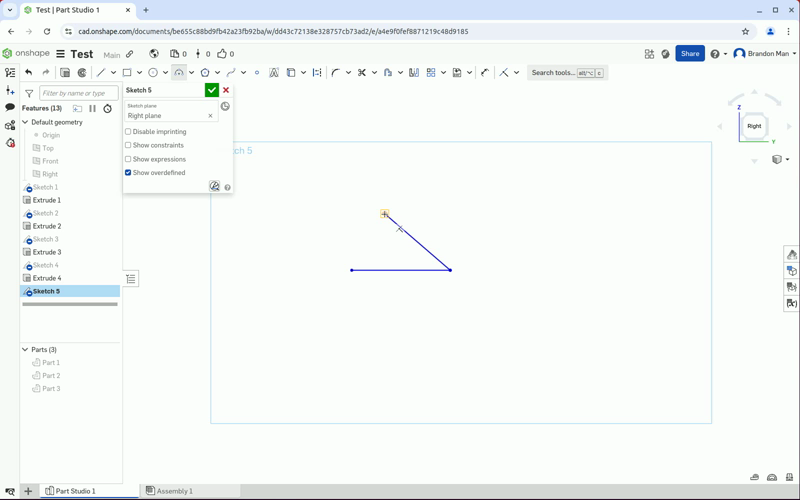
mouse_move(373, 216)
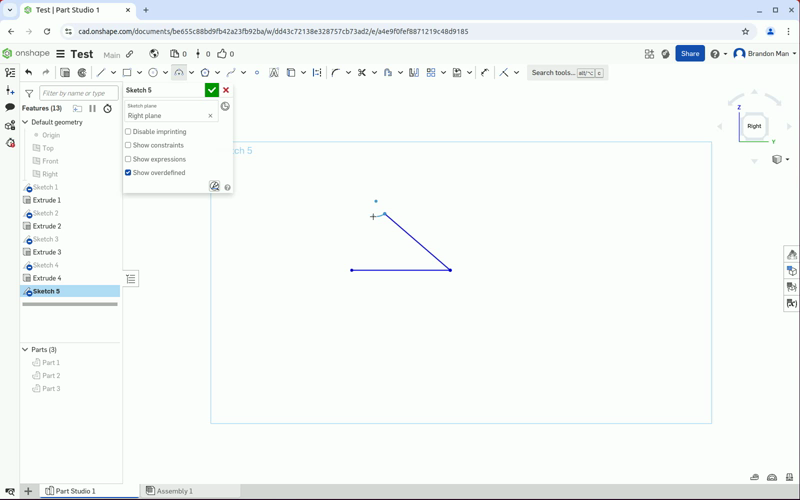
click(373, 216)
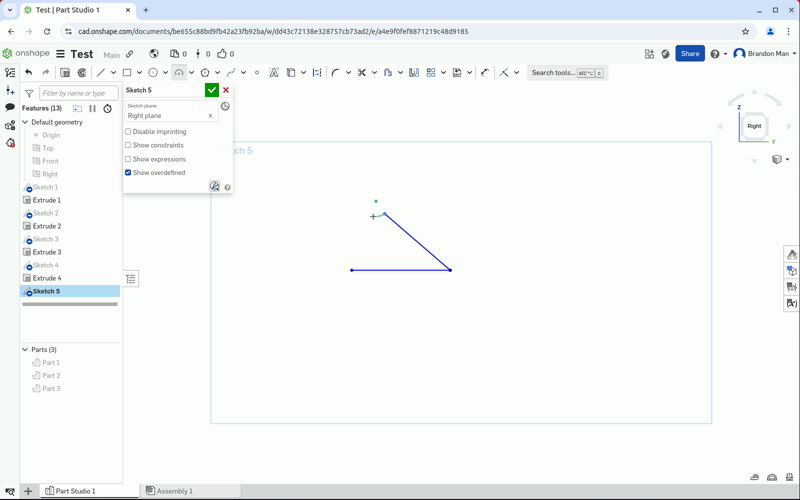
mouse_move(378, 212)
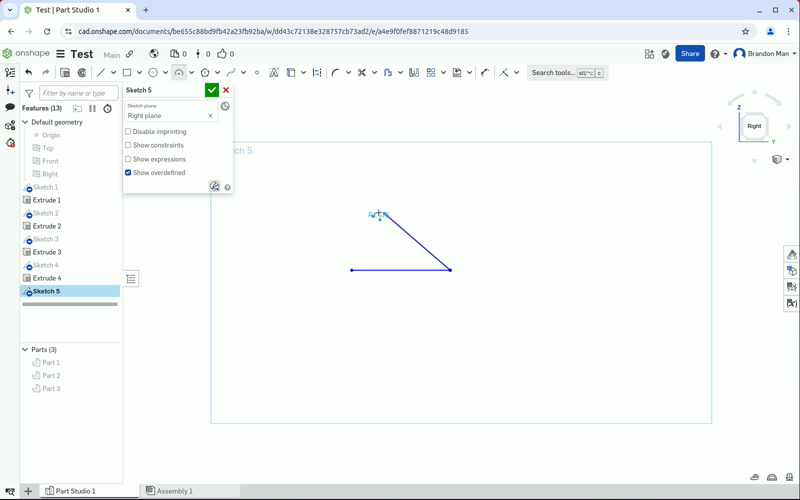
click(378, 212)
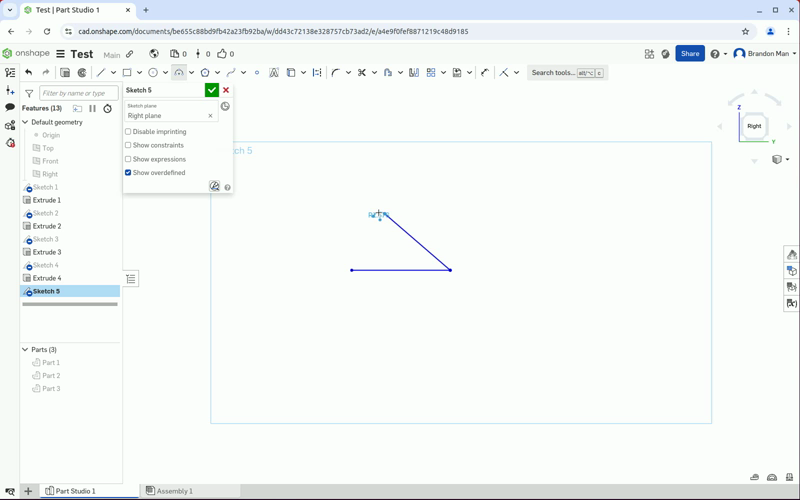
key_up(shift)
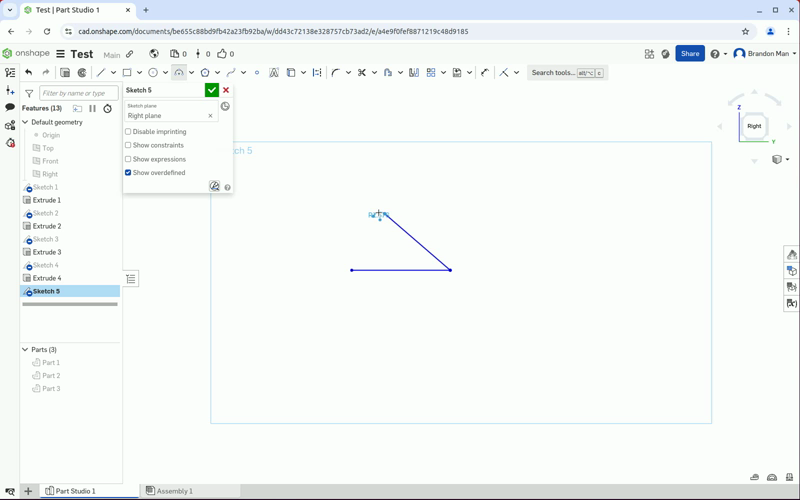
key(esc)
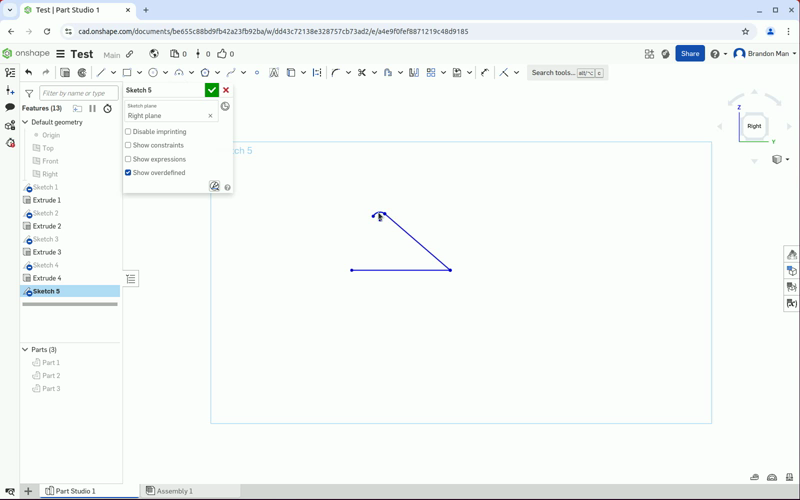
key(l)
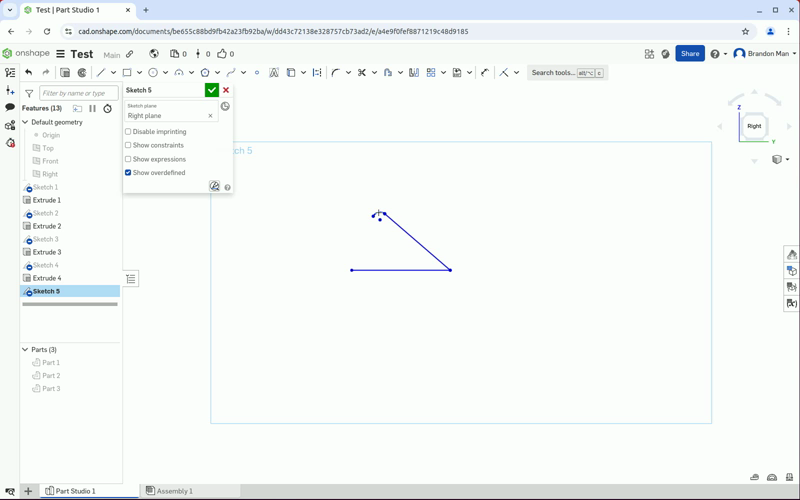
mouse_move(373, 216)
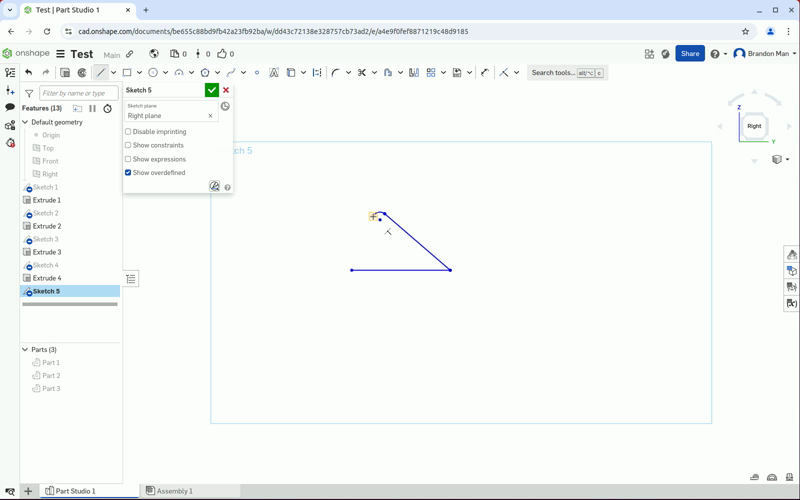
click(373, 216)
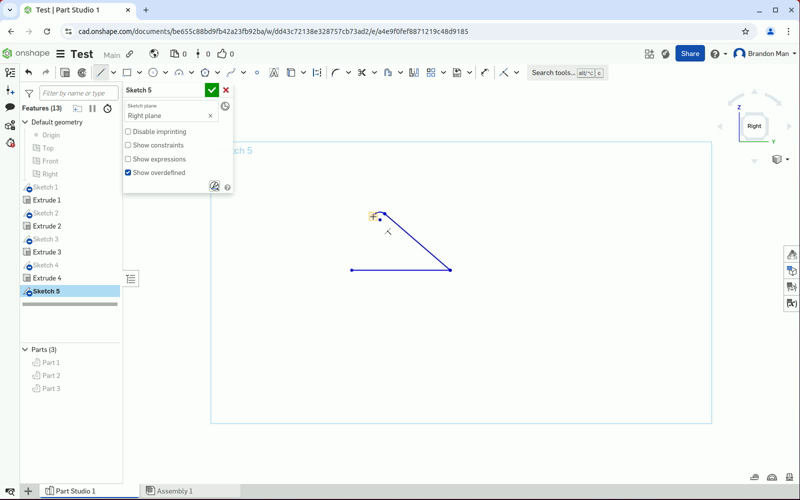
mouse_move(403, 216)
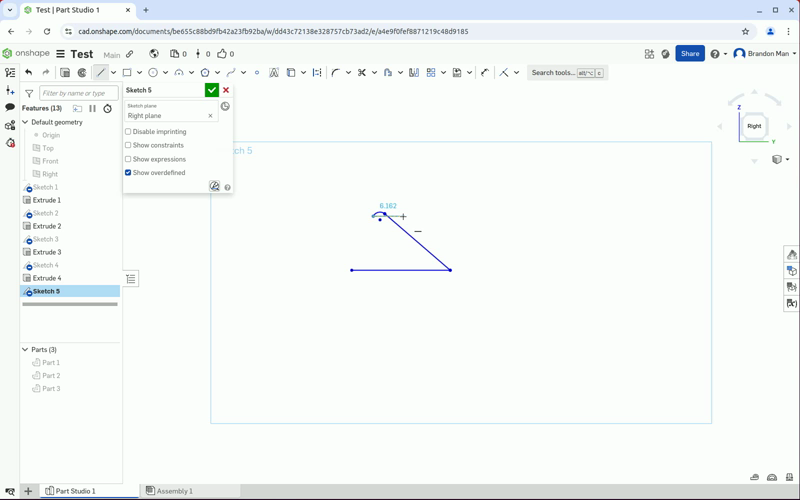
key_down(shift)
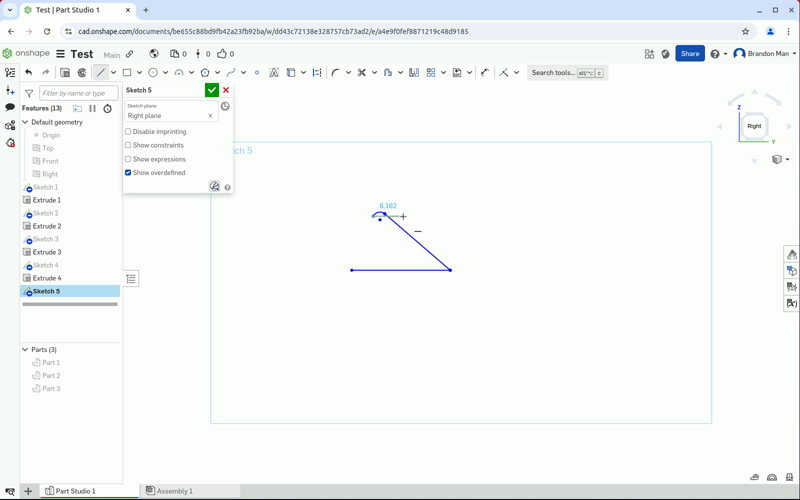
mouse_move(351, 270)
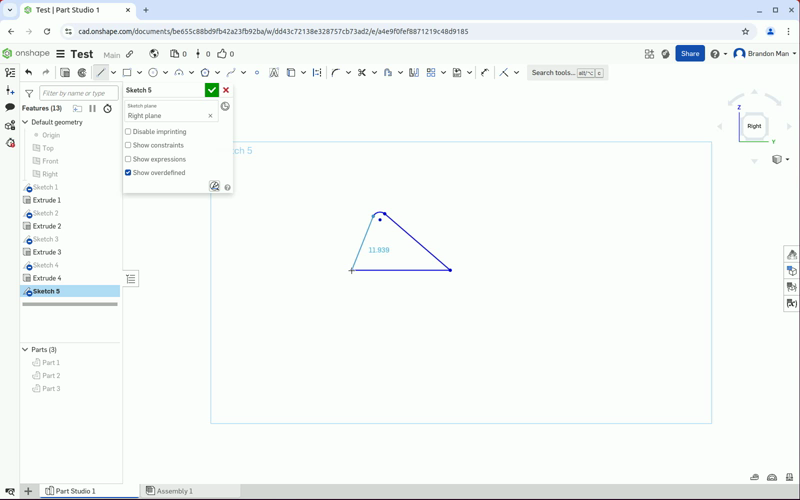
key_up(shift)
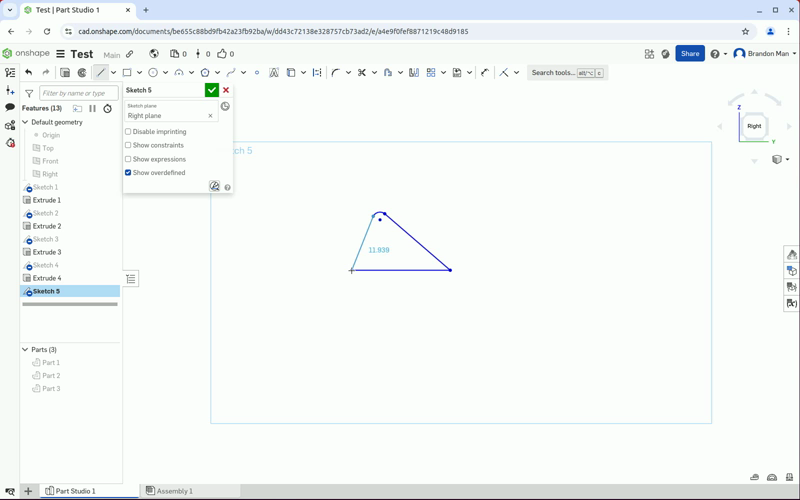
click(351, 270)
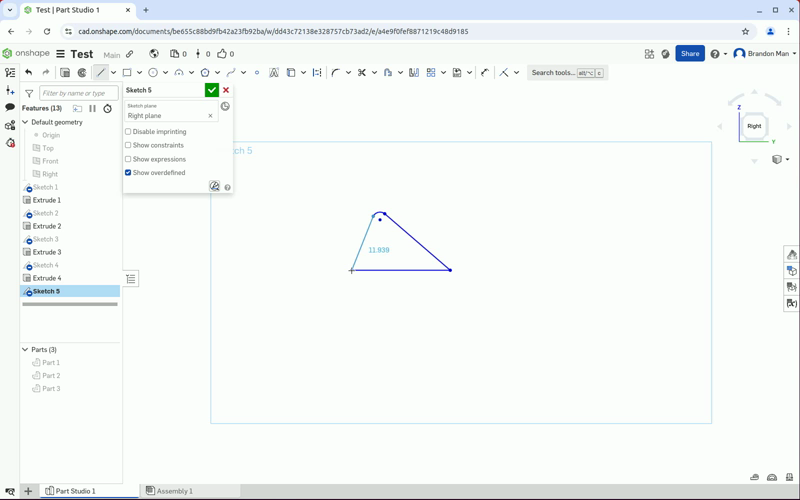
key(esc)
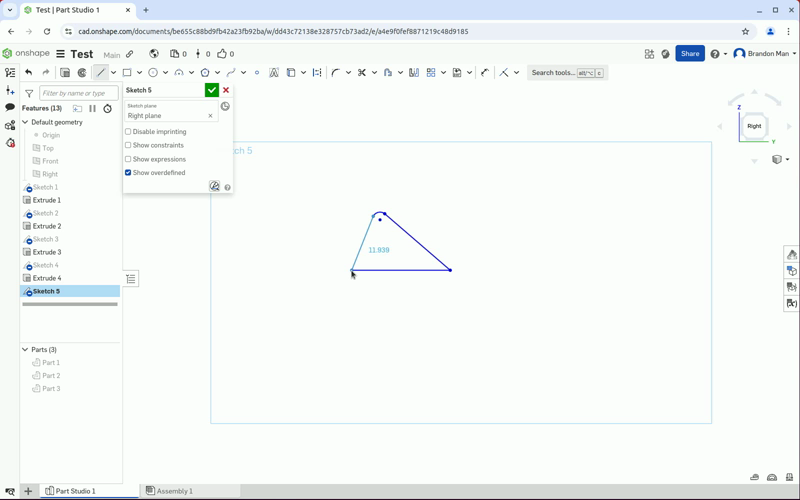
key(l)
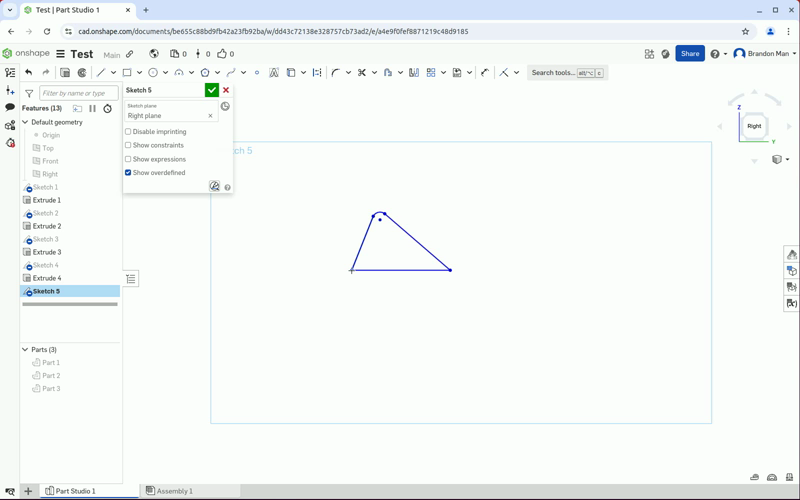
key_down(shift)
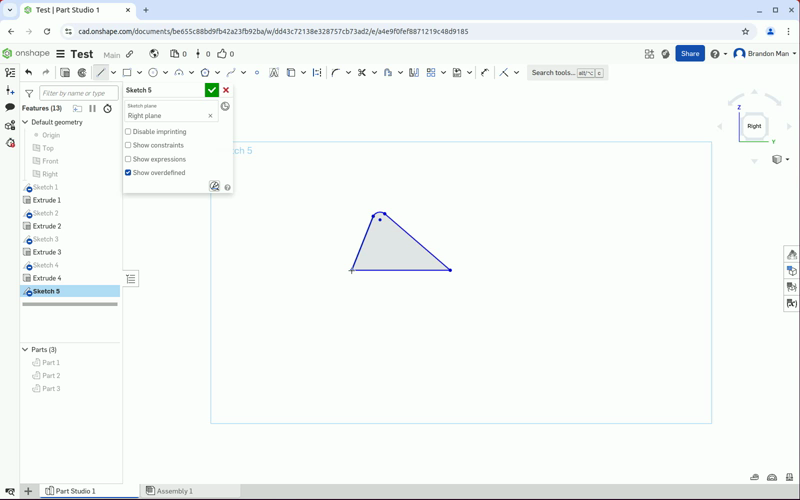
mouse_move(367, 259)
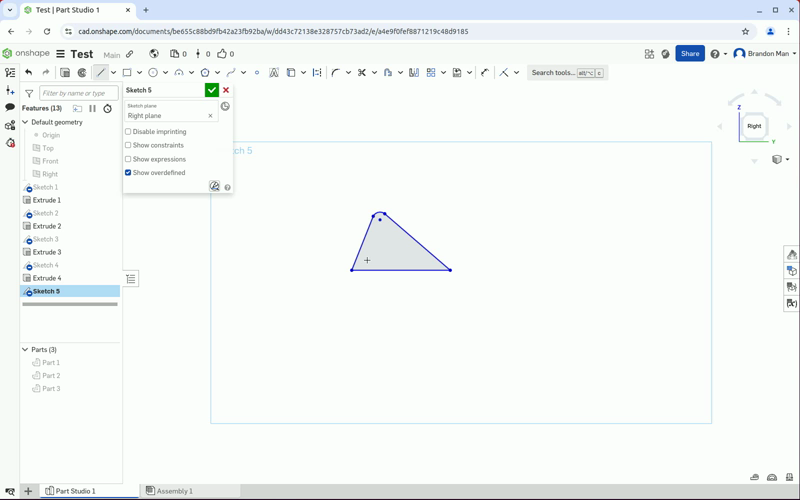
click(367, 259)
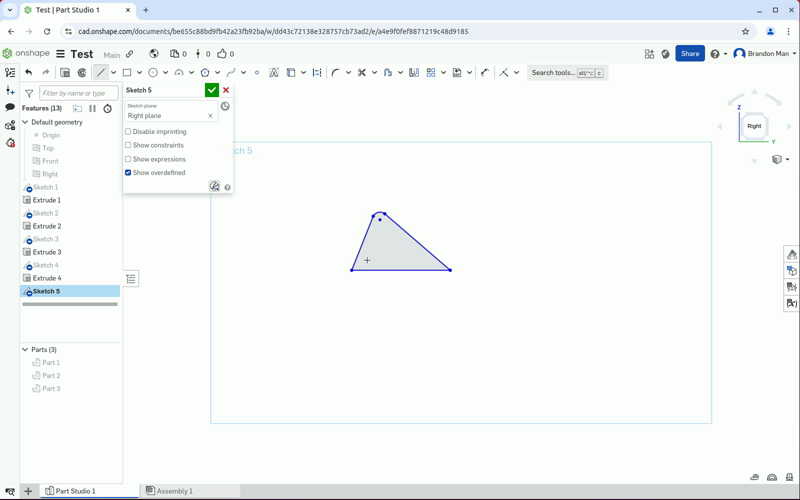
key_up(shift)
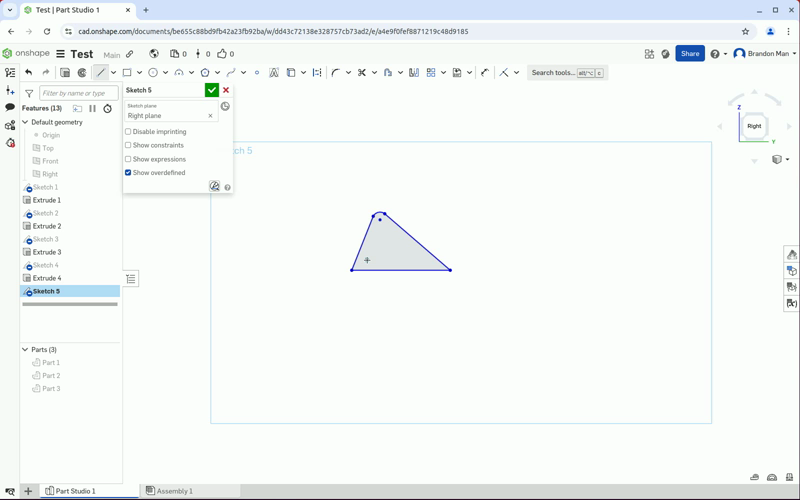
key_down(shift)
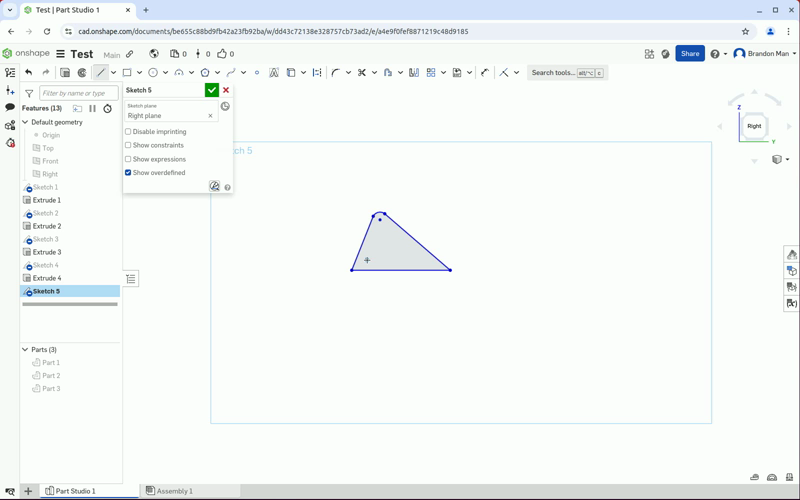
mouse_move(397, 259)
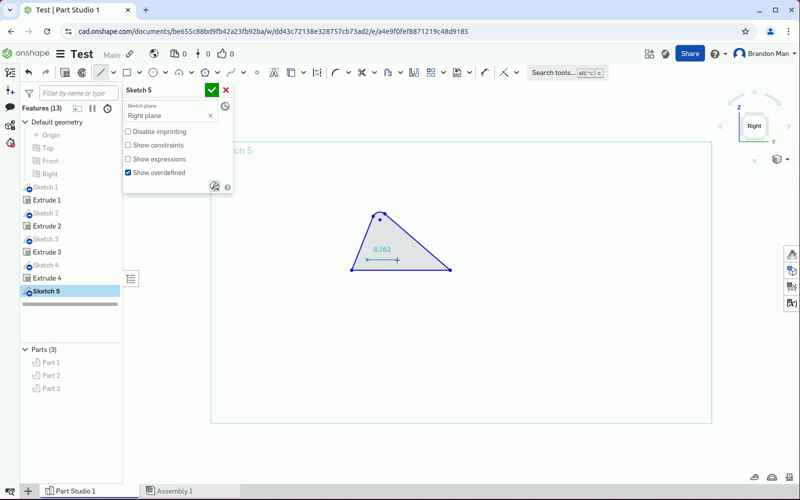
mouse_move(421, 259)
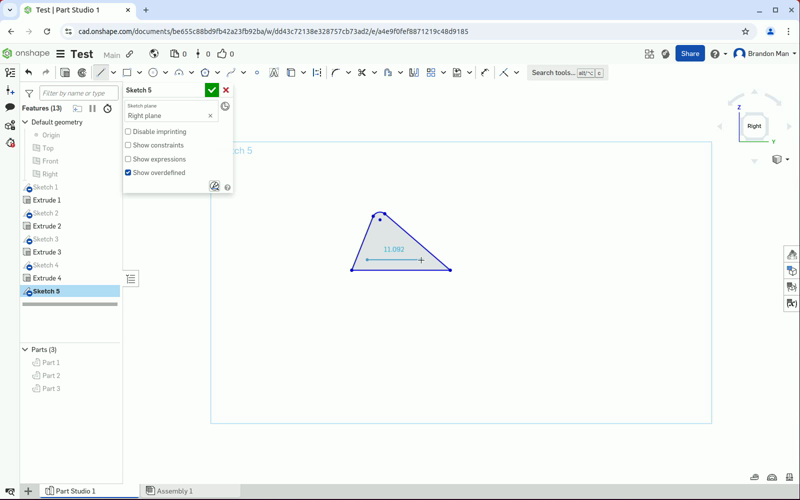
click(421, 259)
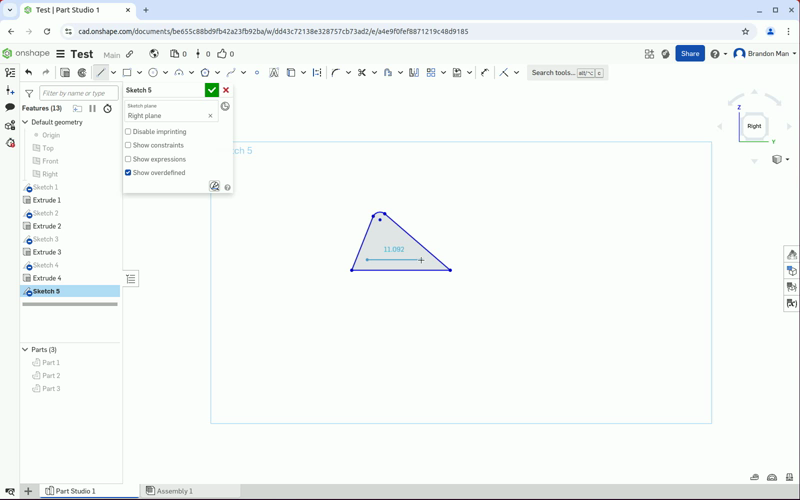
key_up(shift)
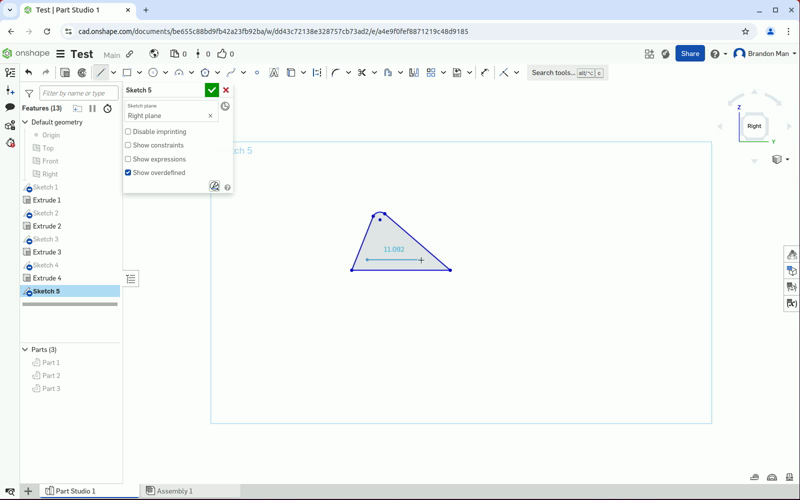
key_down(shift)
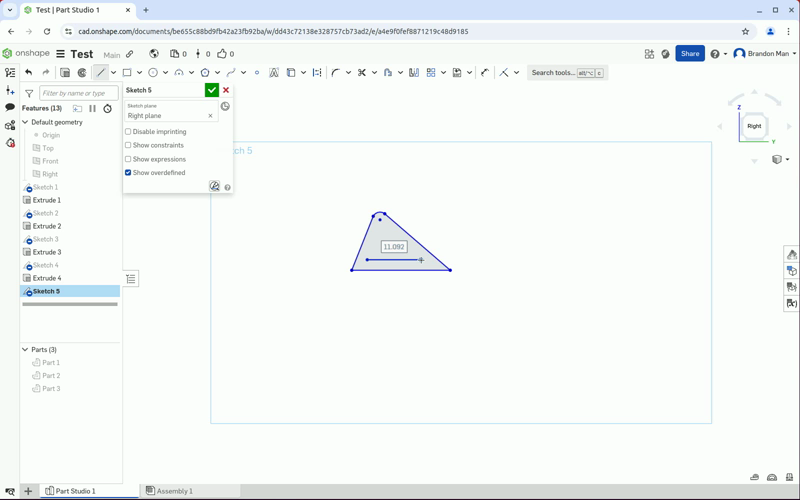
mouse_move(451, 259)
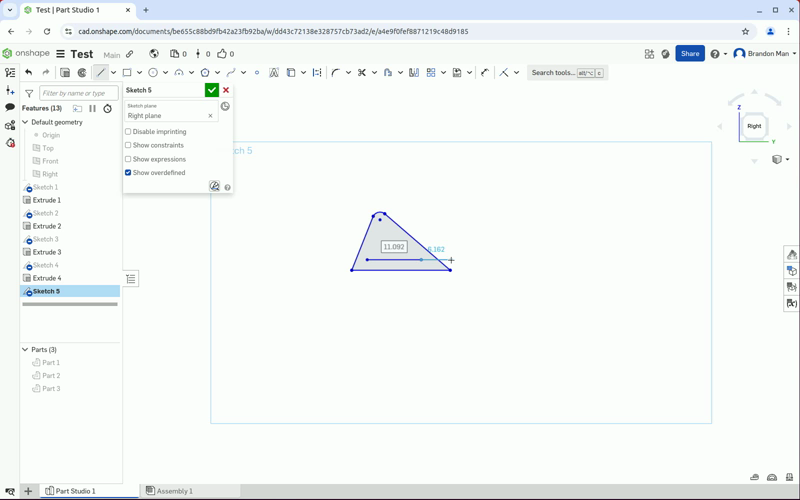
mouse_move(381, 224)
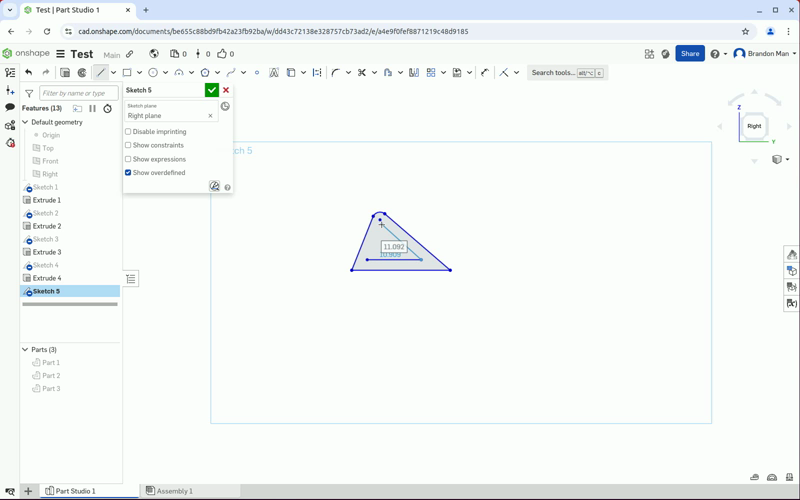
click(381, 224)
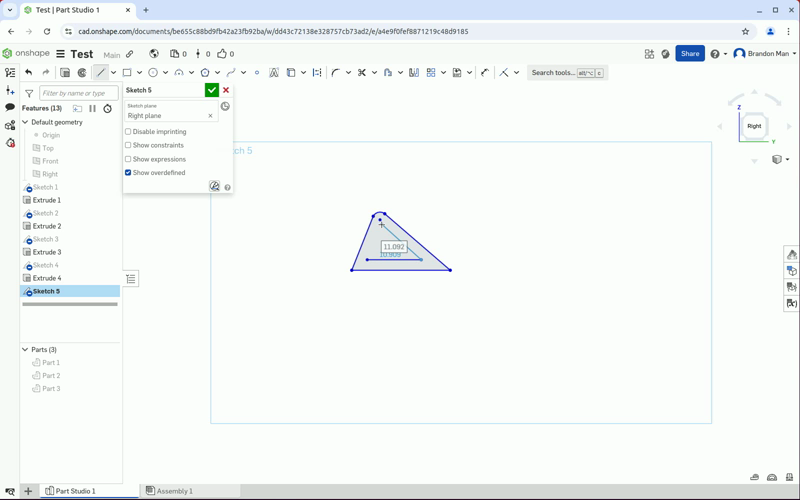
key_up(shift)
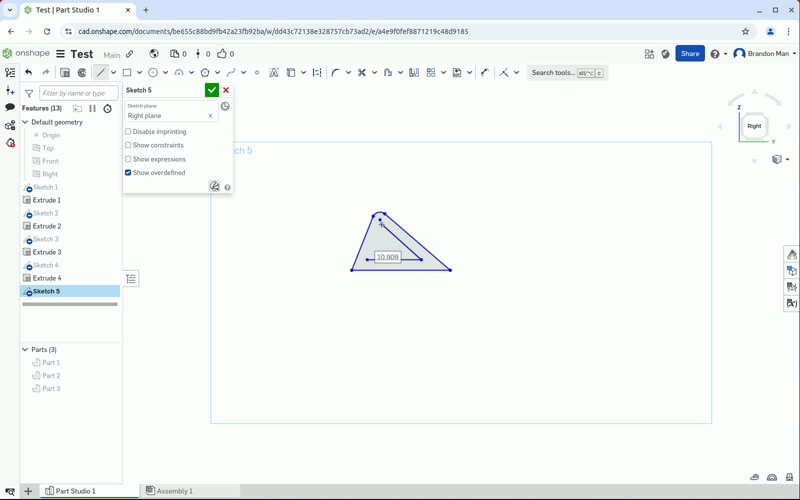
mouse_move(411, 224)
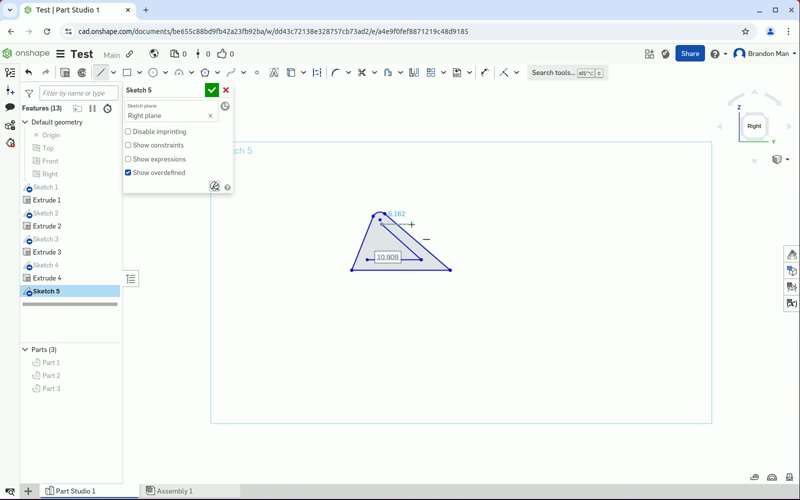
key_down(shift)
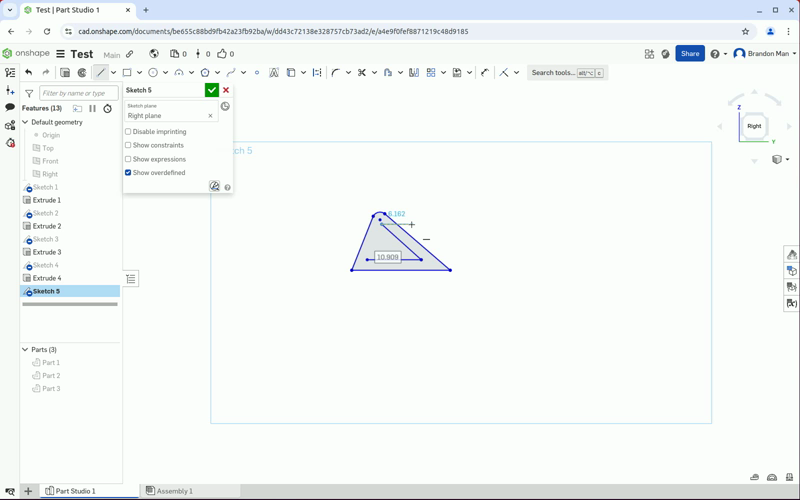
mouse_move(367, 259)
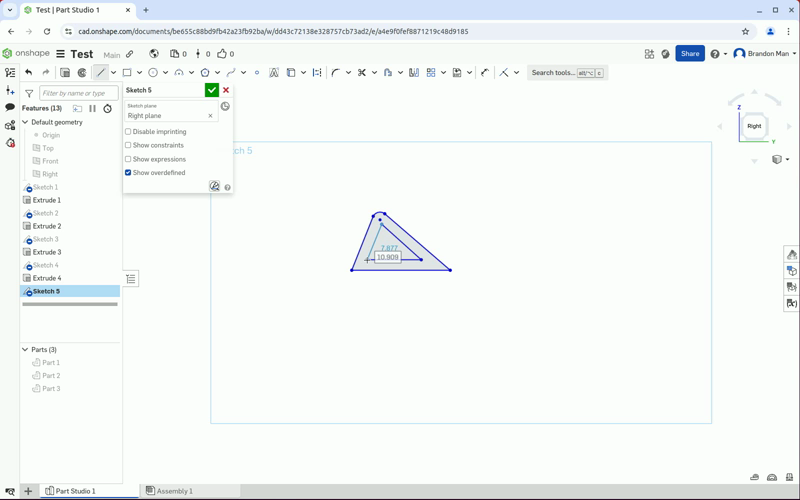
key_up(shift)
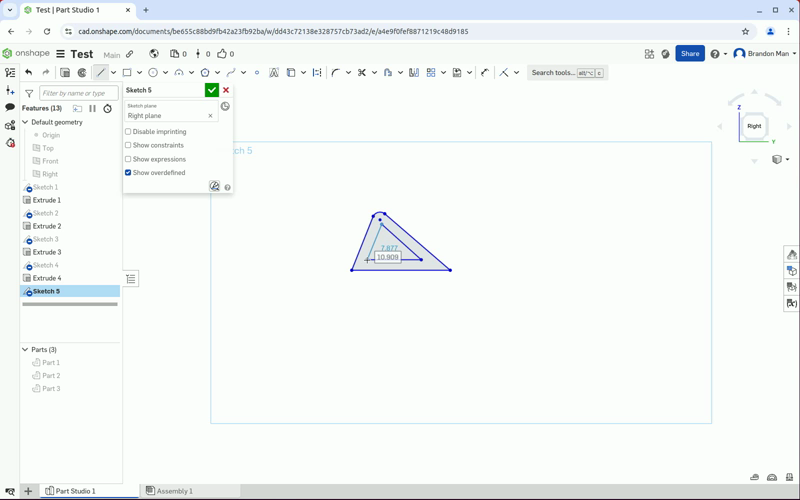
click(367, 259)
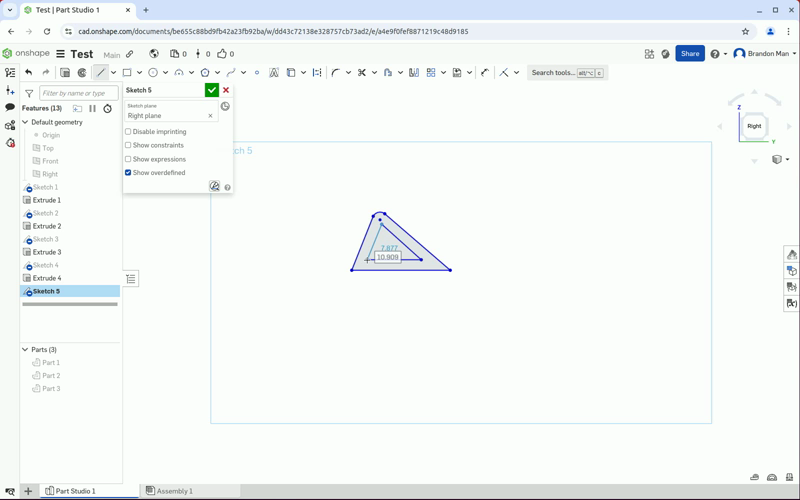
key(esc)
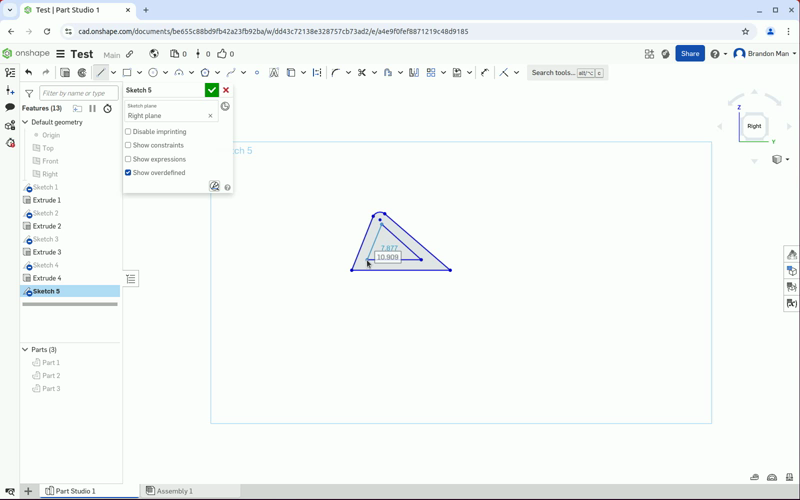
mouse_move(377, 219)
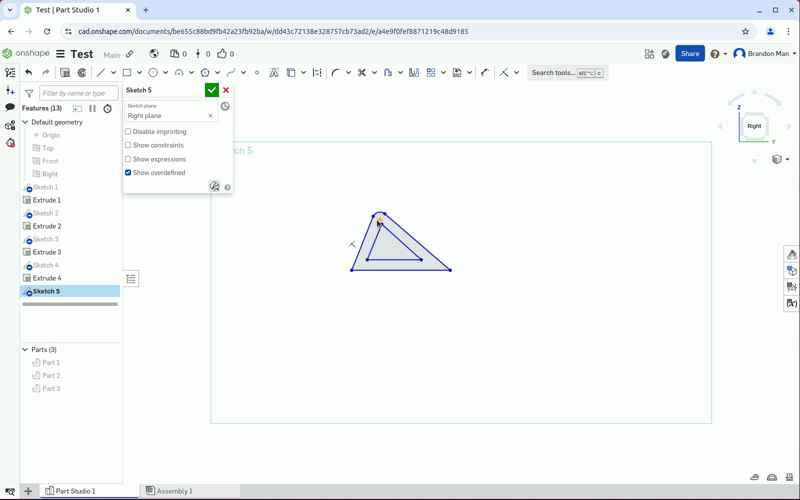
click(377, 219)
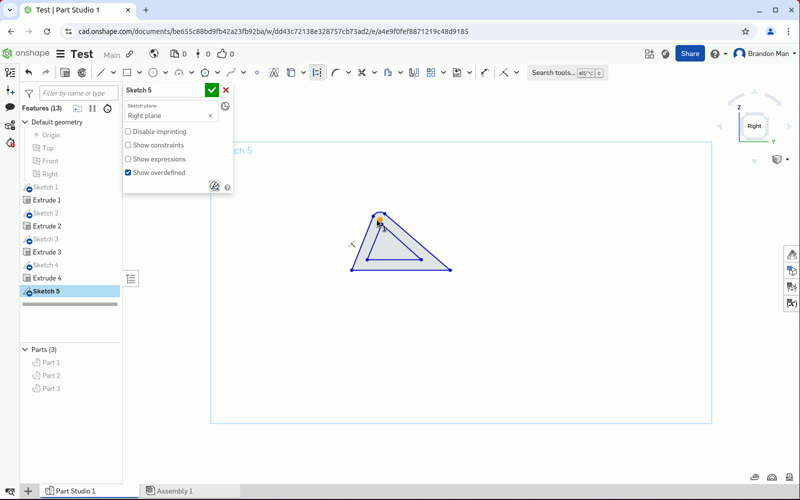
mouse_move(73, 352)
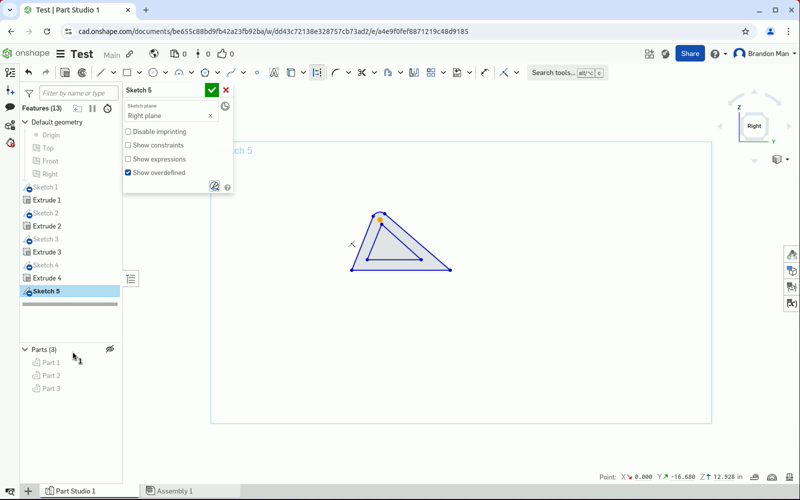
key(shift+y)
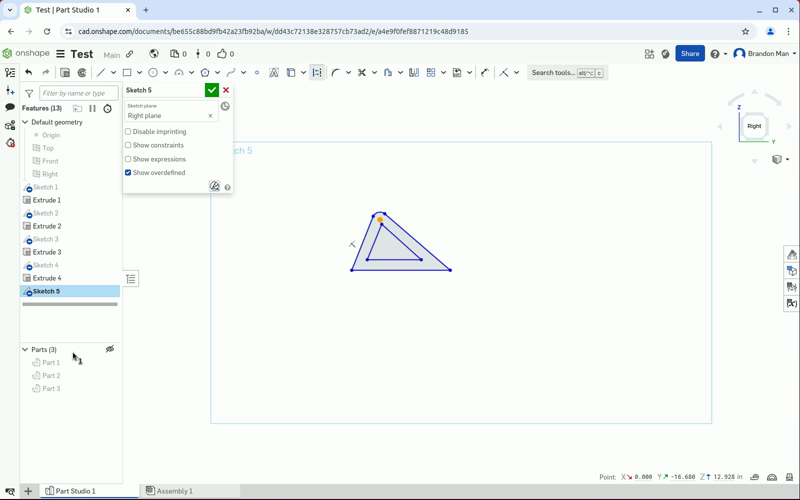
key(shift+e)
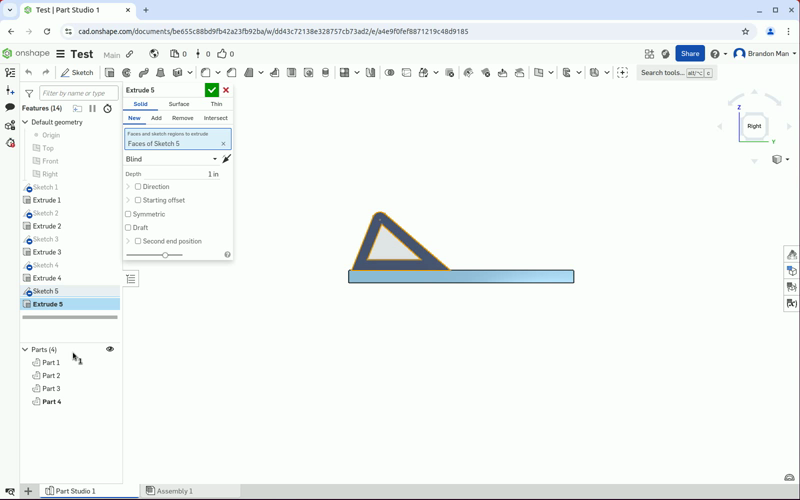
mouse_move(143, 106)
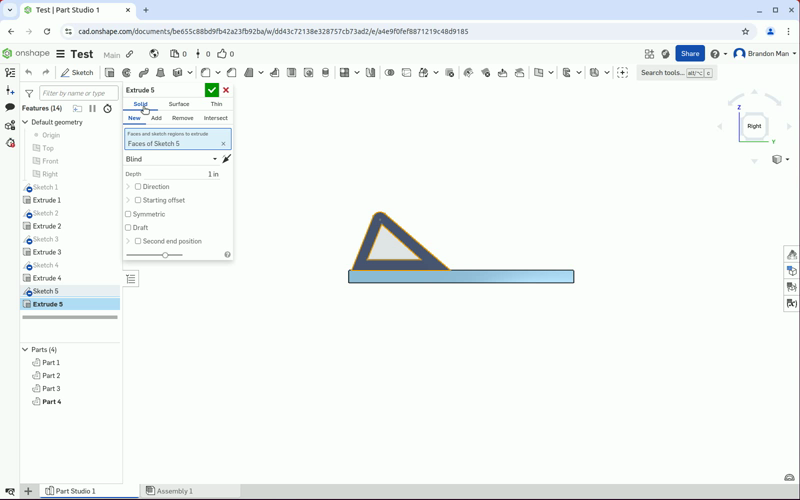
click(143, 106)
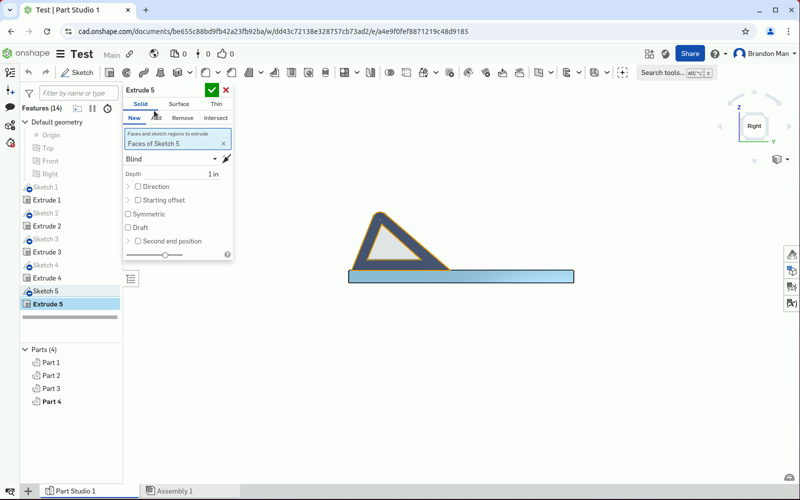
mouse_move(186, 120)
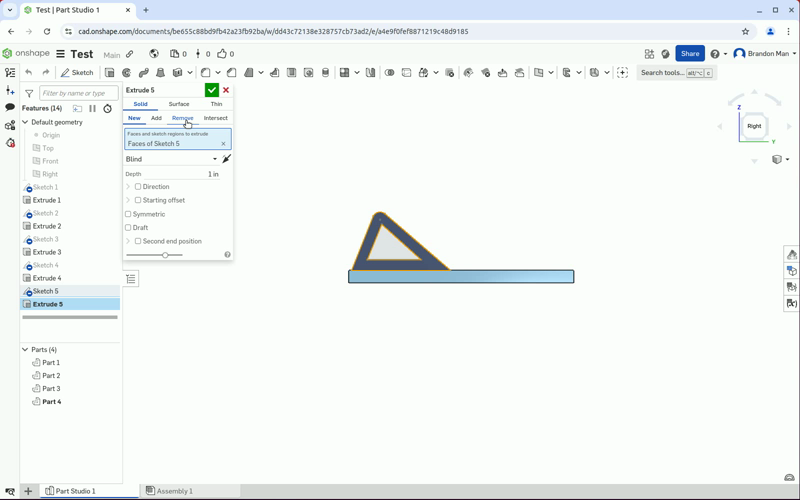
click(186, 120)
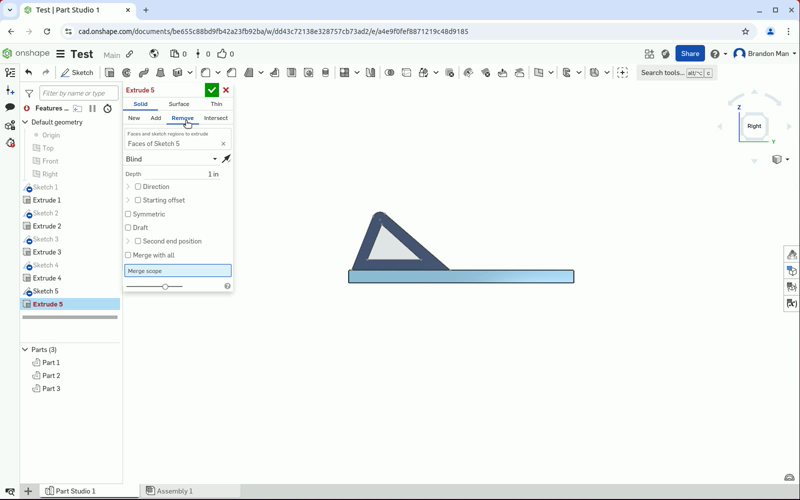
key(tab, 4)
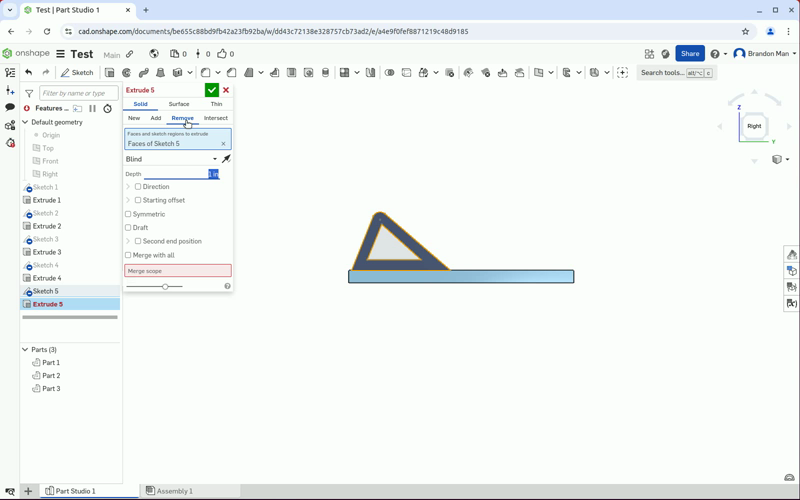
text(-27.442)
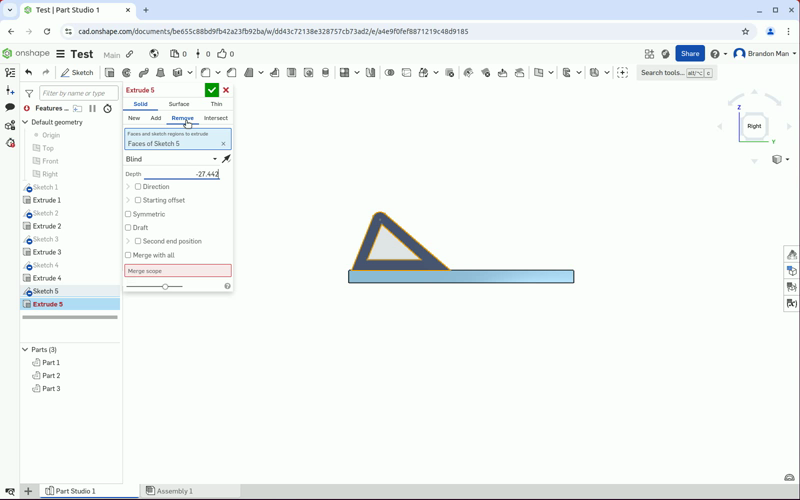
key(tab, 3)
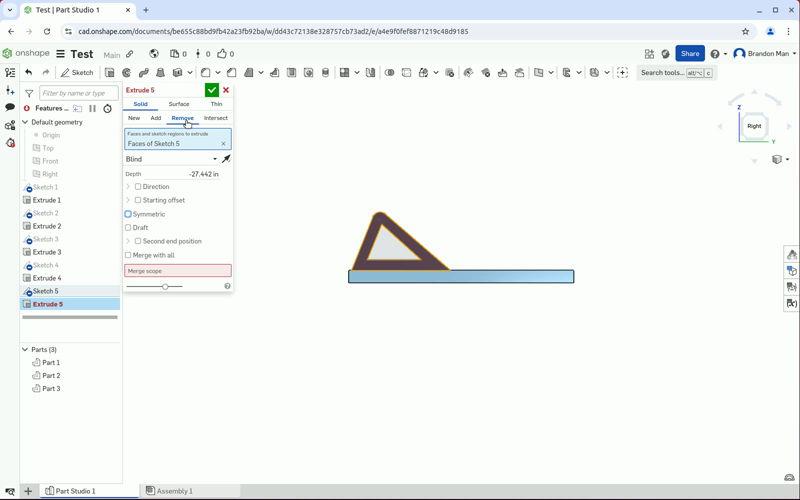
key(space)
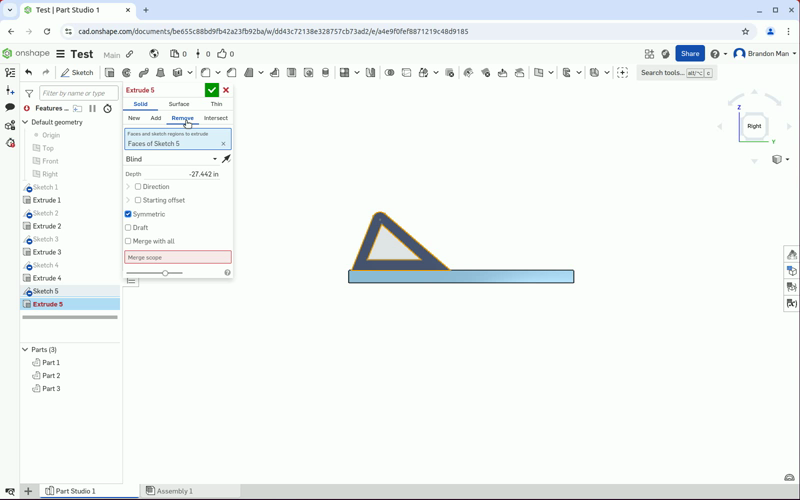
key(tab, 2)
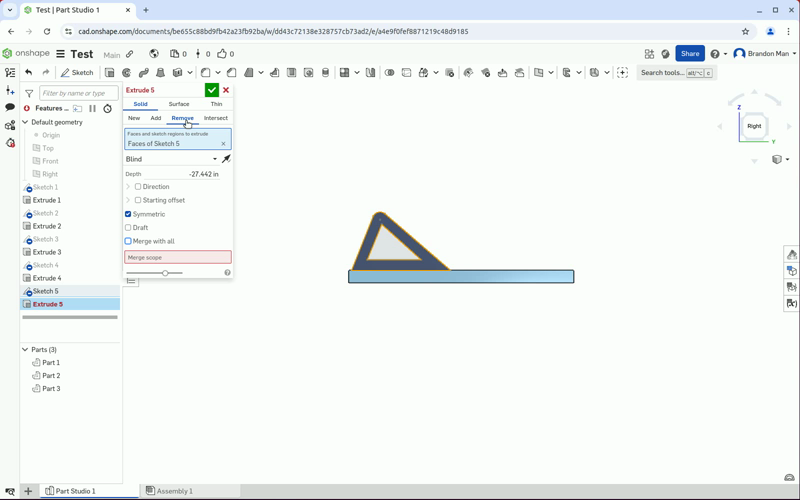
key(space)
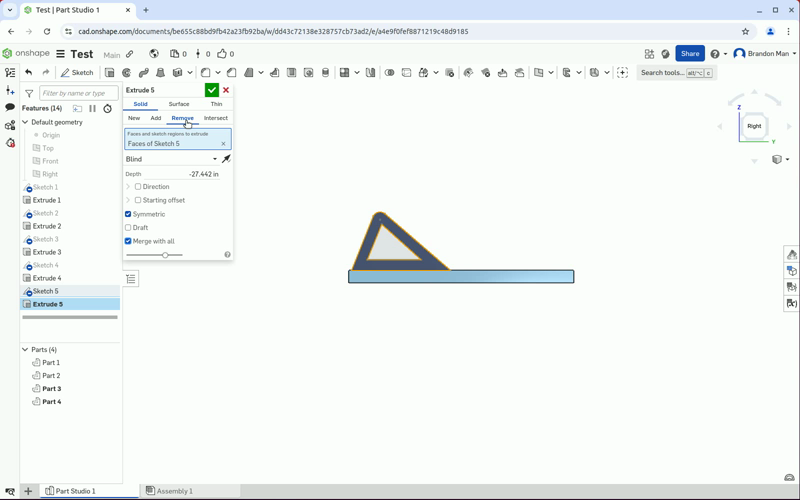
key(enter)
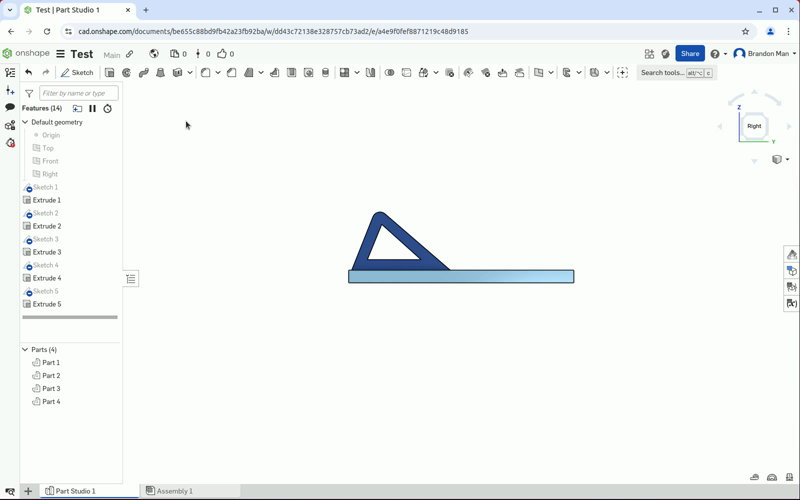
key(shift+h)
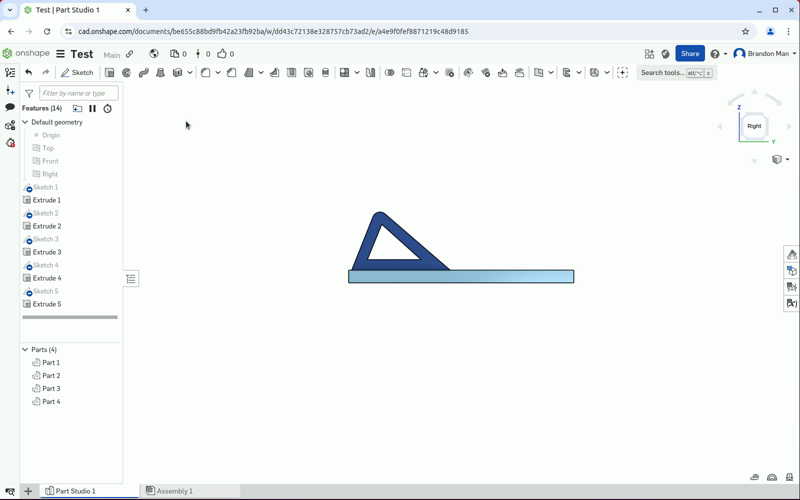
key(shift+h)
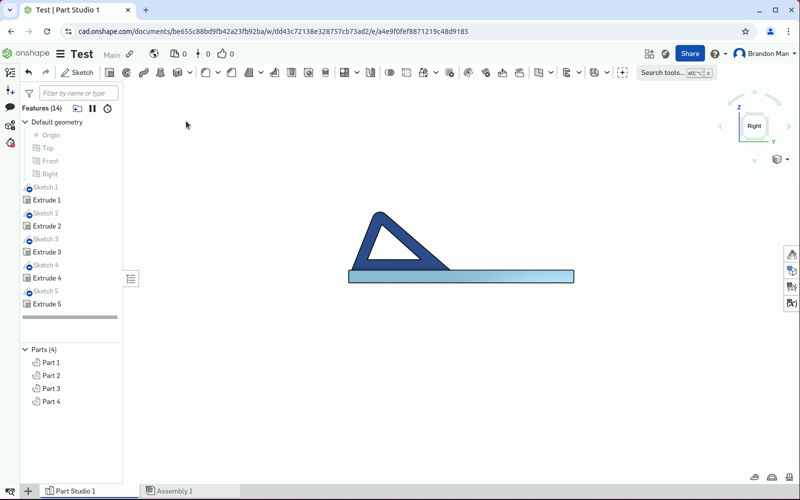
mouse_move(73, 189)
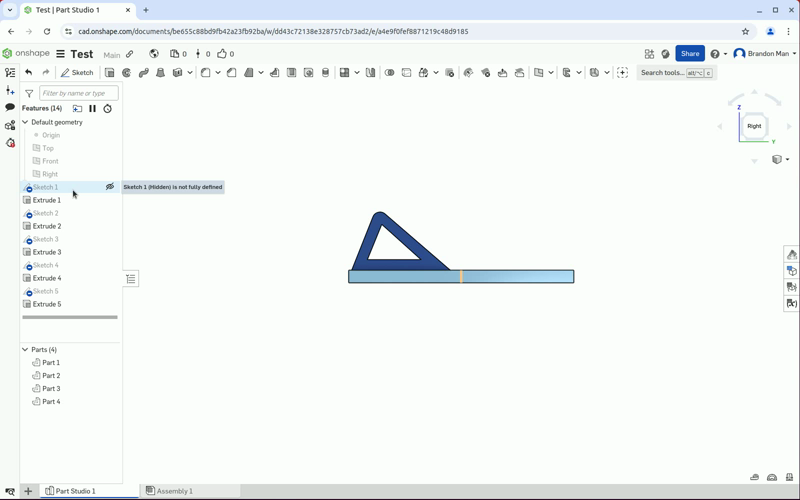
click(73, 189)
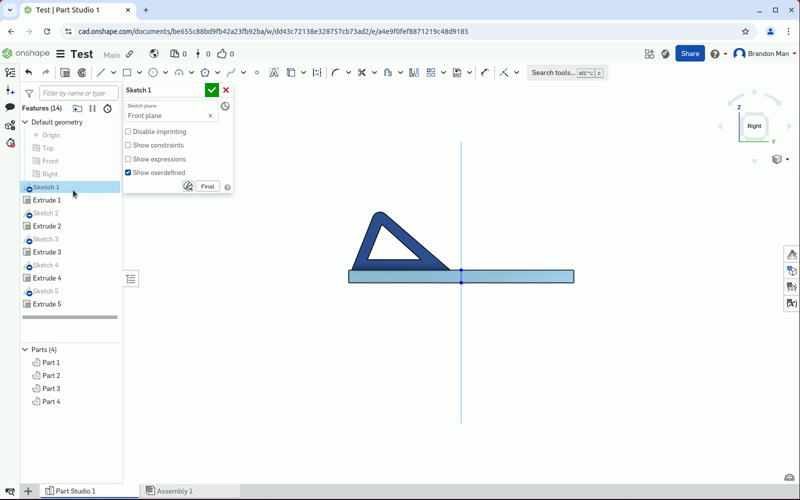
mouse_move(229, 92)
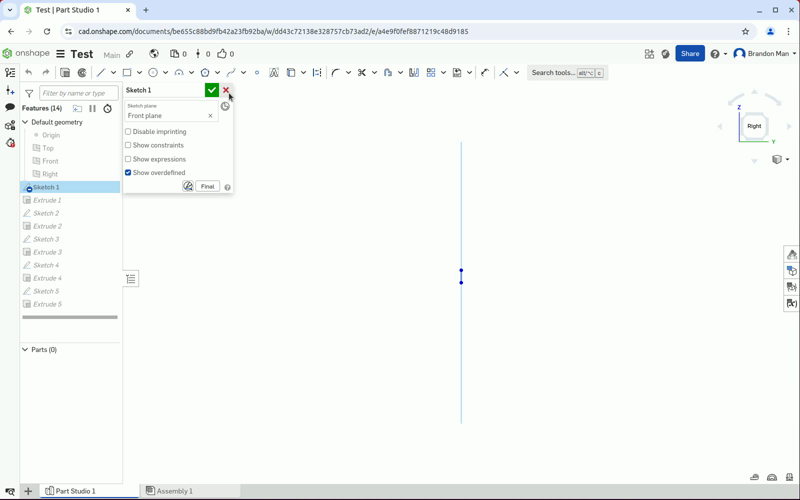
click(229, 92)
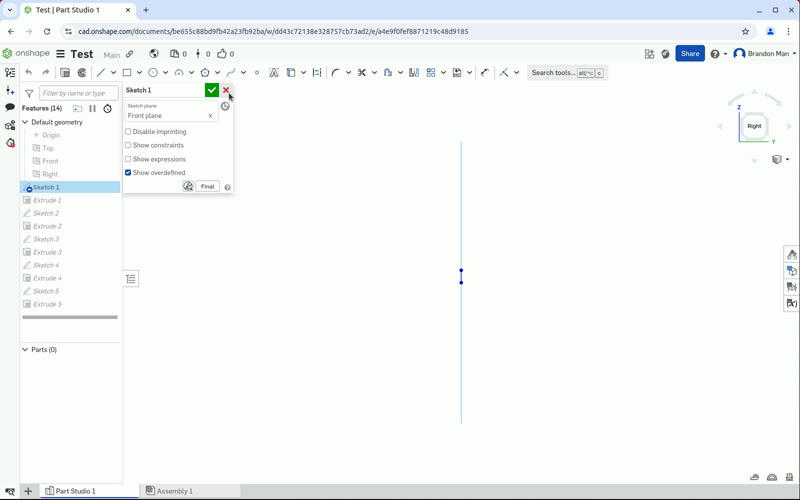
key(shift+s)
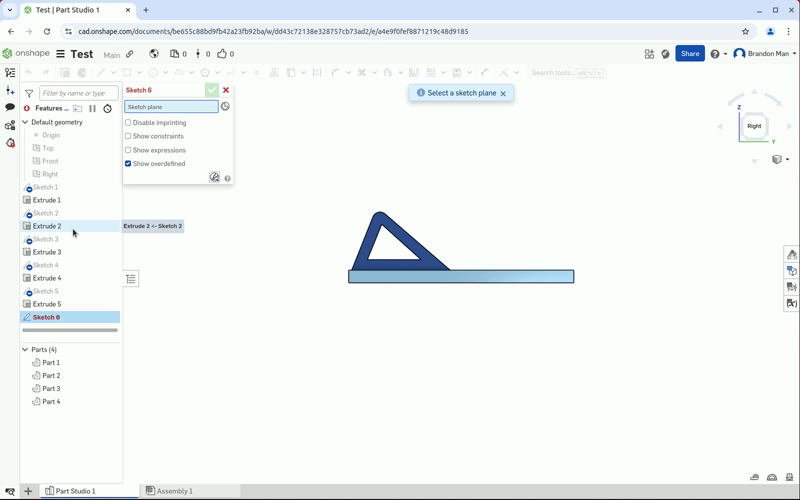
scroll(3)
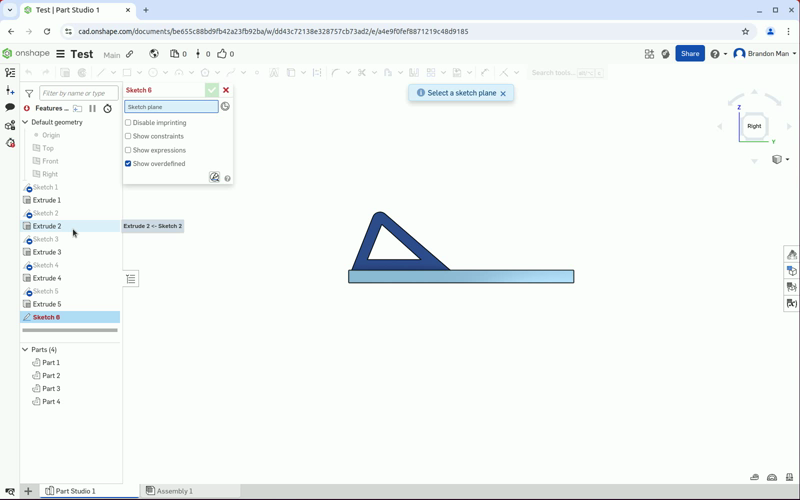
mouse_move(73, 176)
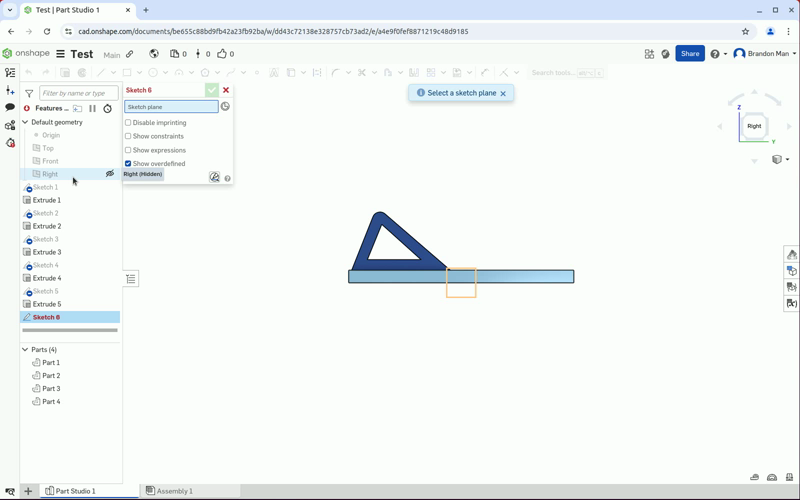
click(73, 176)
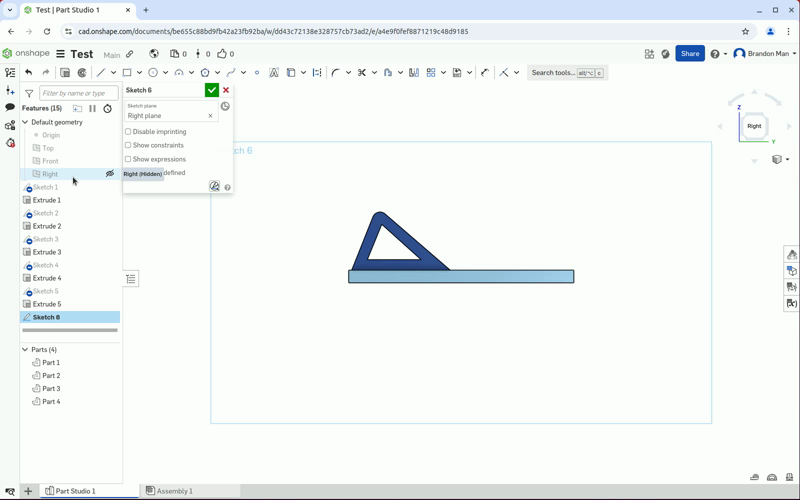
mouse_move(73, 352)
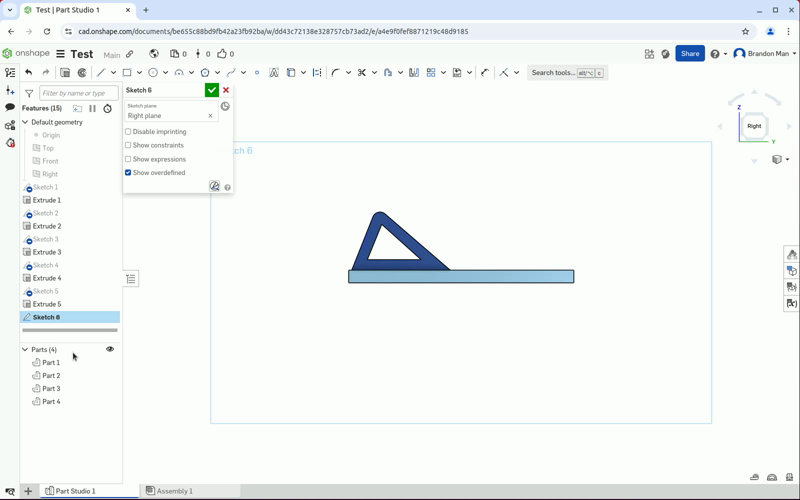
key(y)
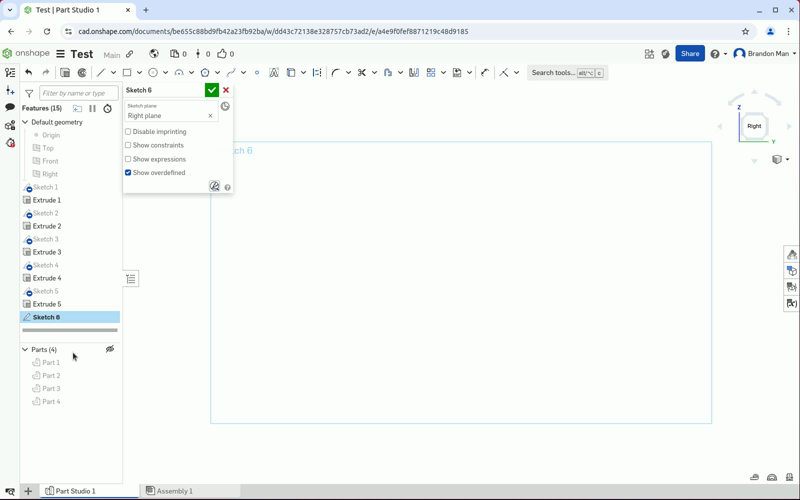
key(l)
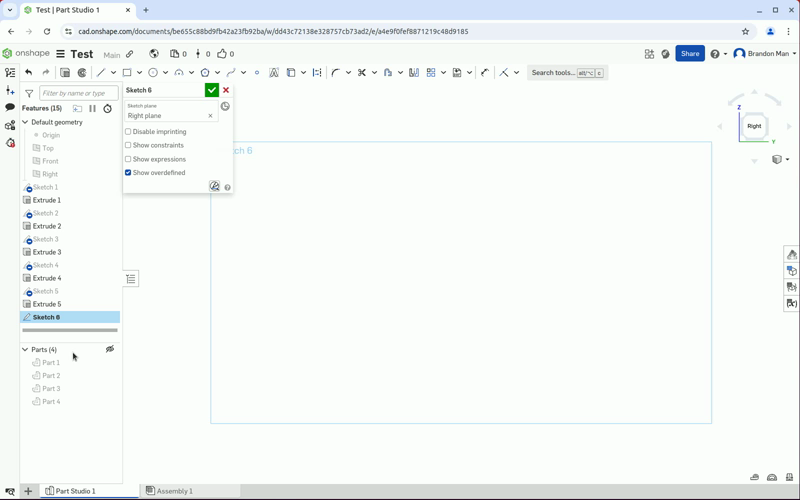
key_down(shift)
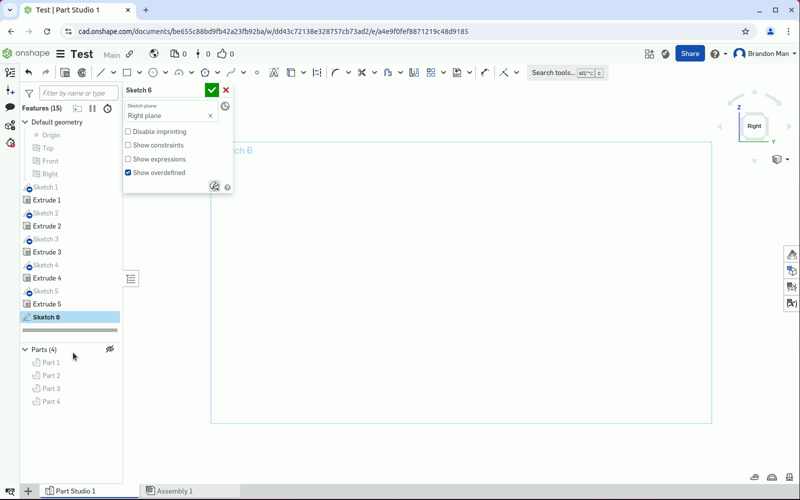
mouse_move(351, 270)
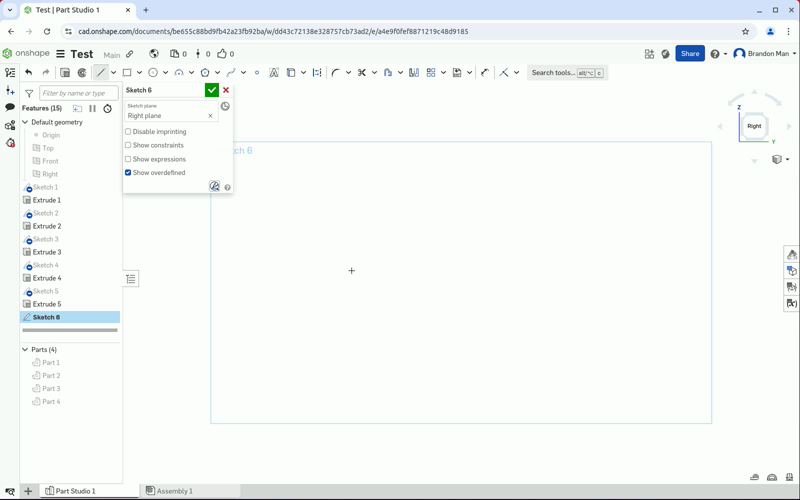
click(351, 270)
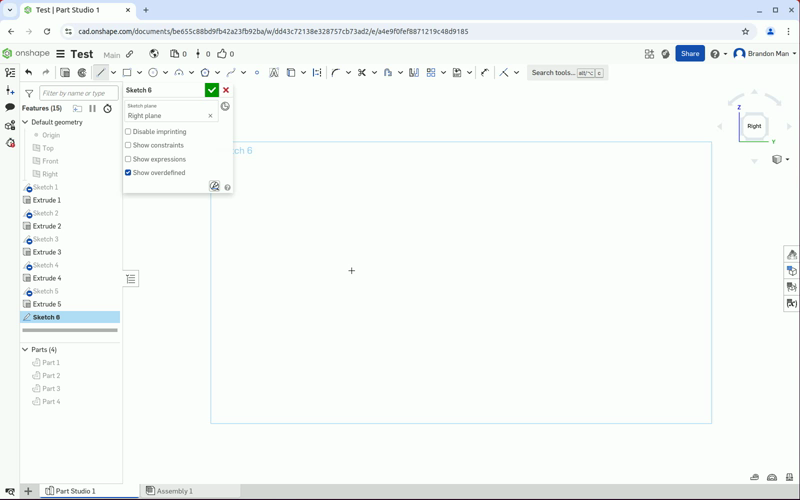
key_up(shift)
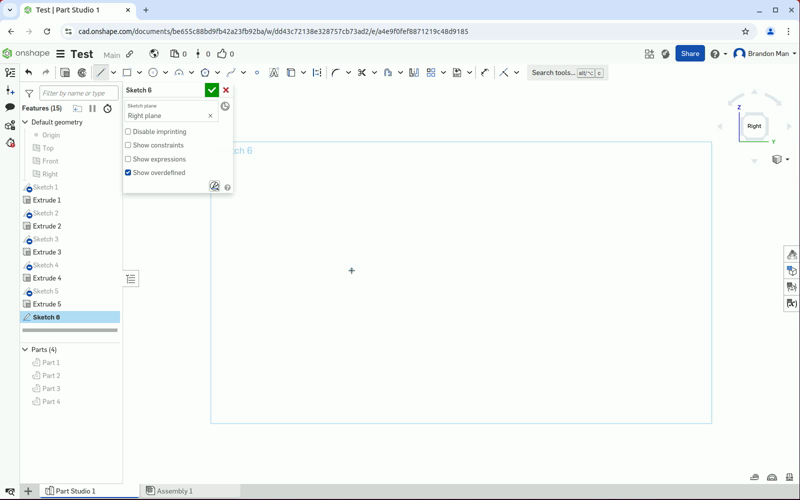
key_down(shift)
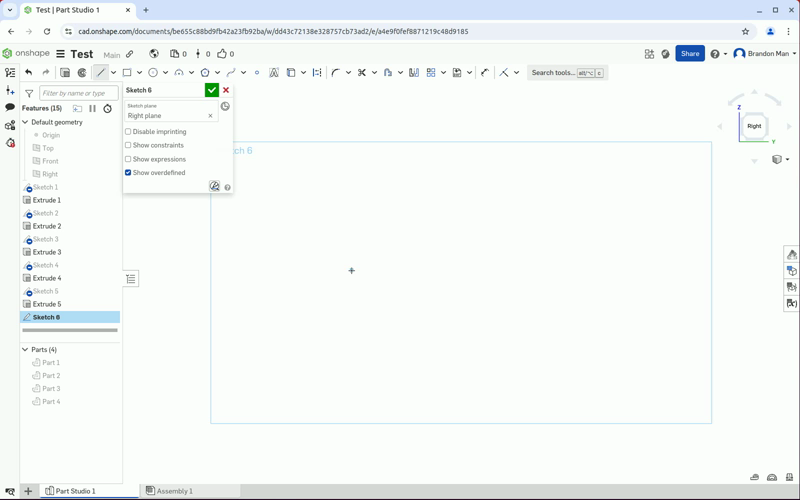
mouse_move(381, 270)
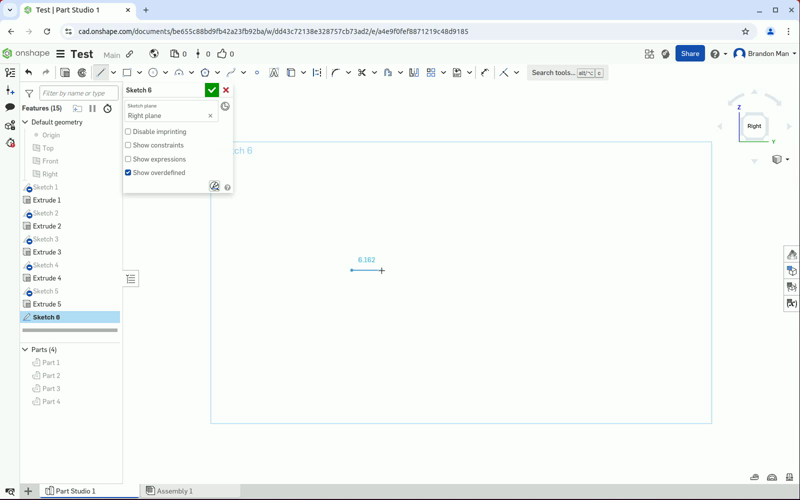
mouse_move(373, 216)
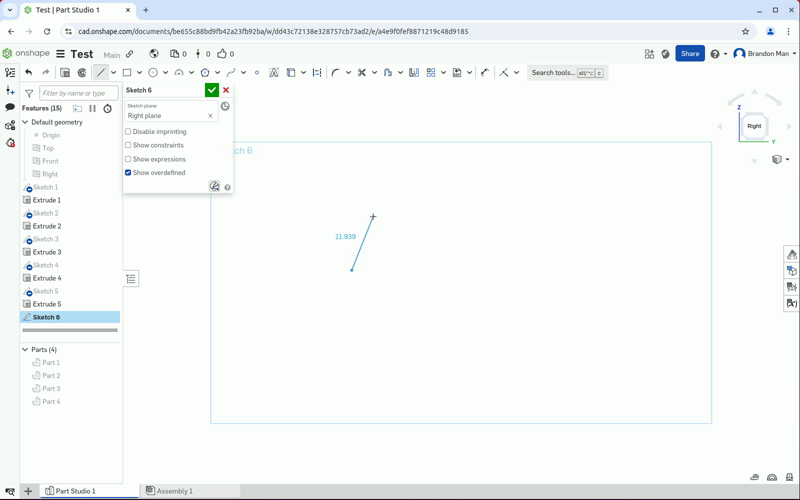
click(373, 216)
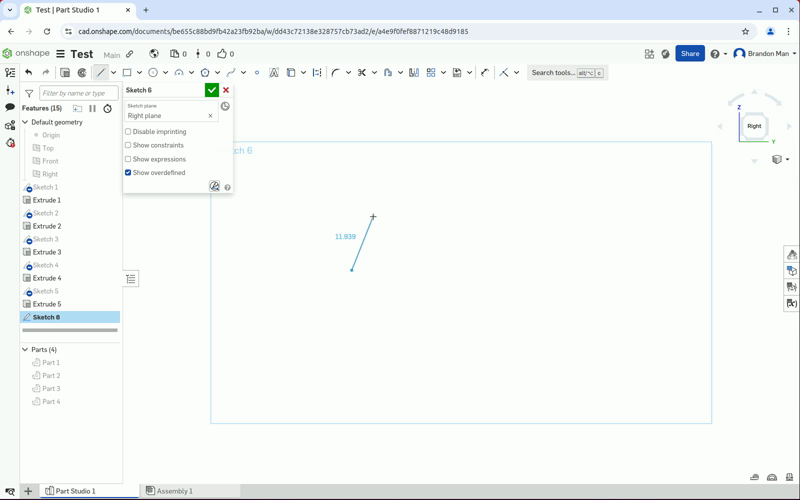
key_up(shift)
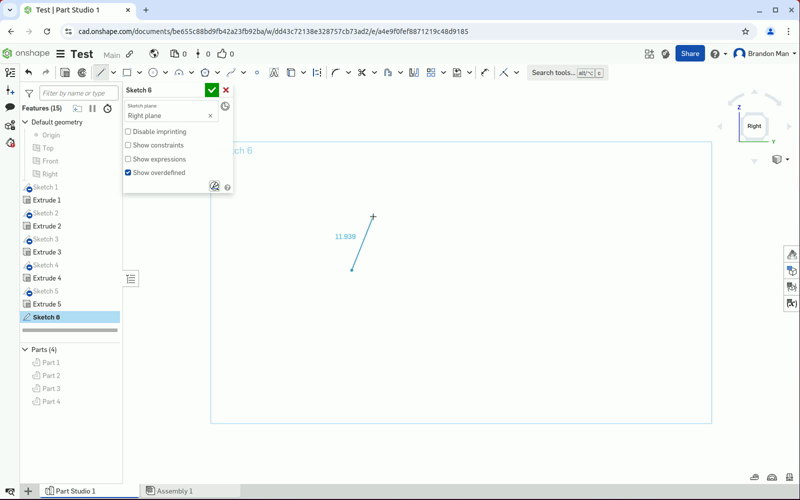
key(esc)
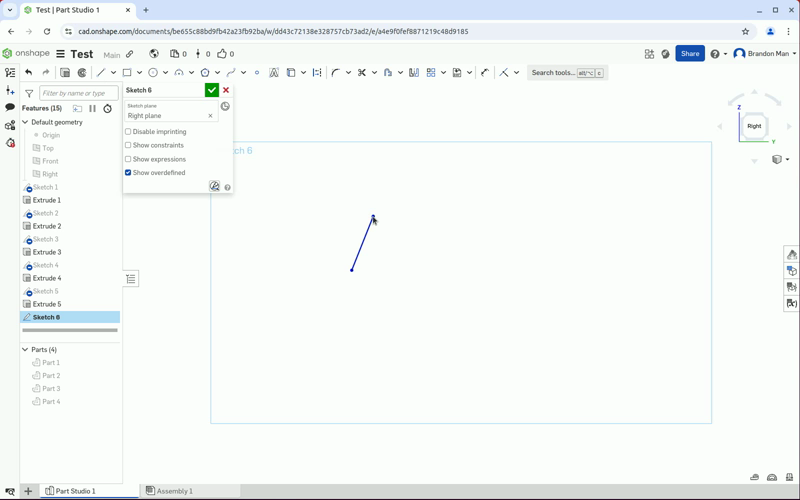
key(a)
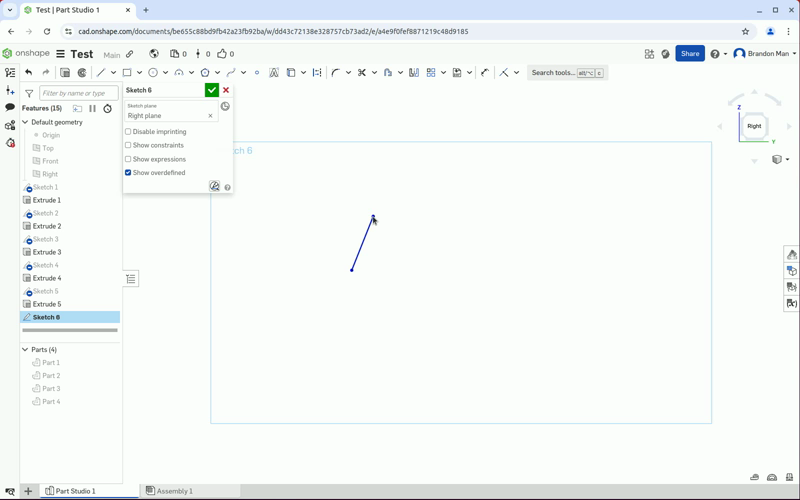
mouse_move(373, 216)
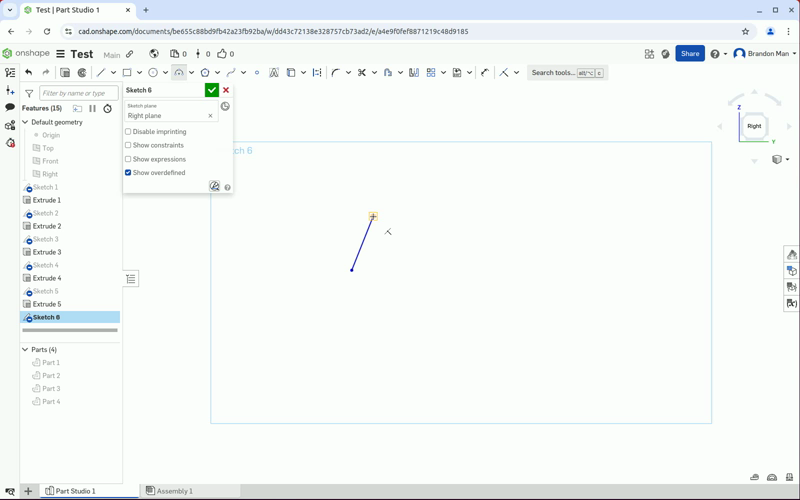
click(373, 216)
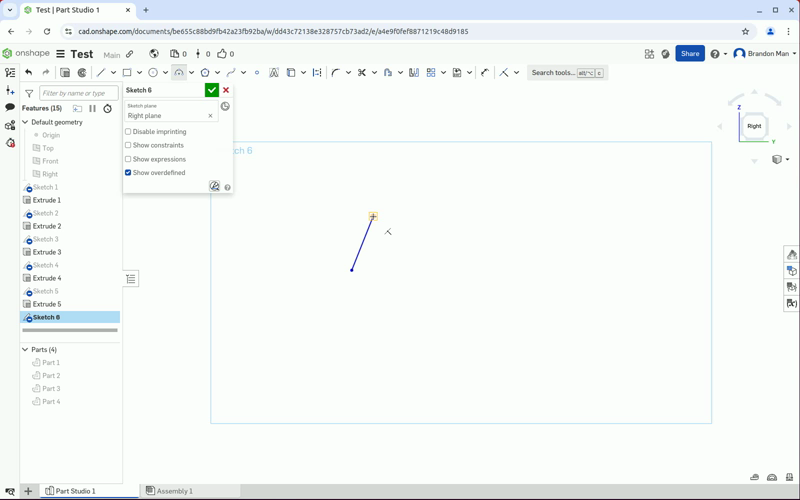
key_down(shift)
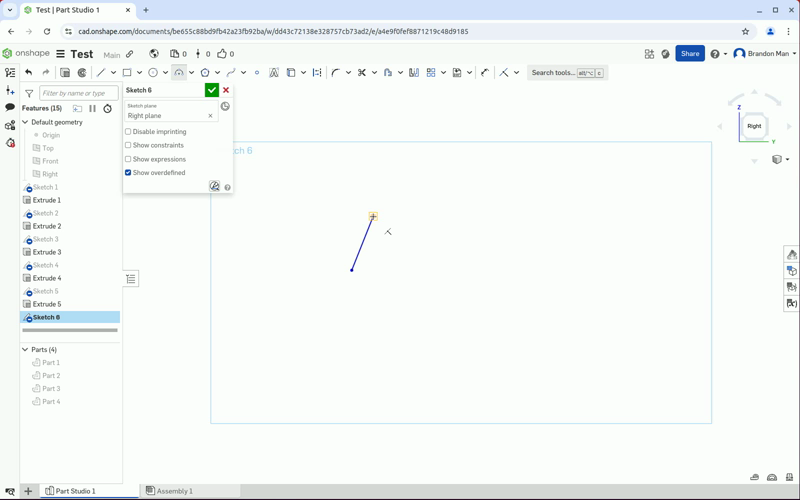
mouse_move(384, 213)
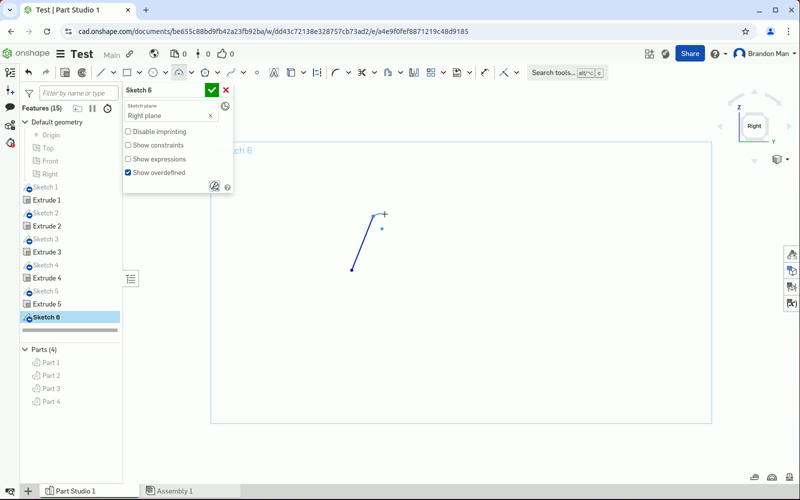
click(384, 213)
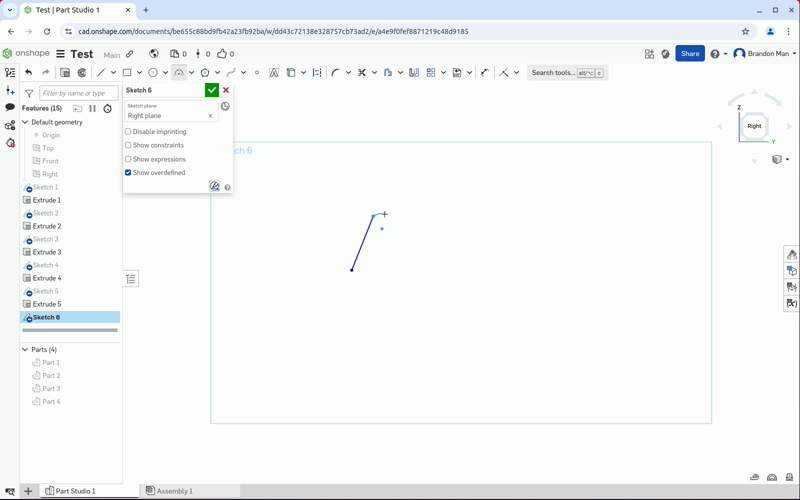
mouse_move(378, 211)
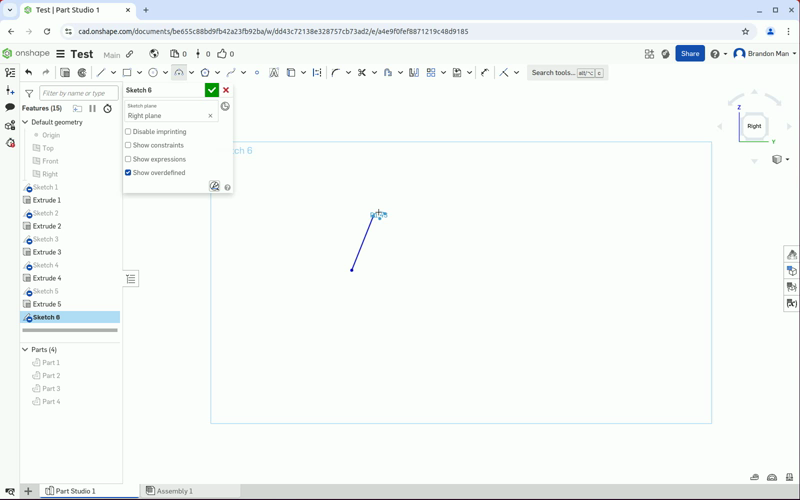
click(378, 211)
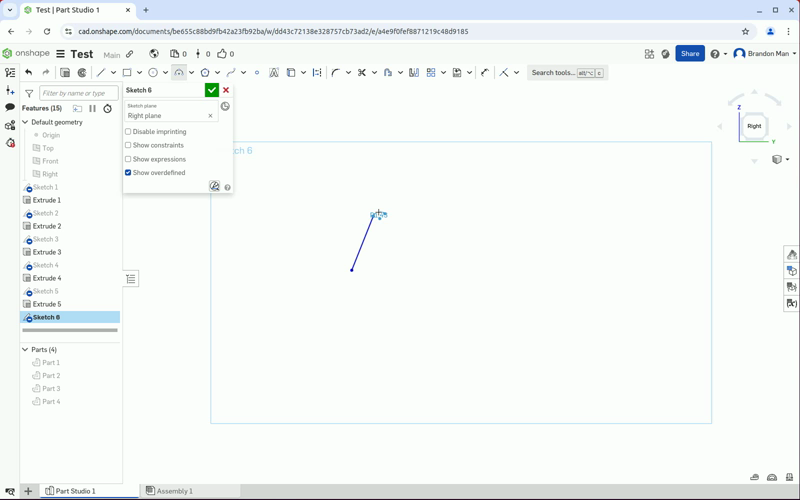
key_up(shift)
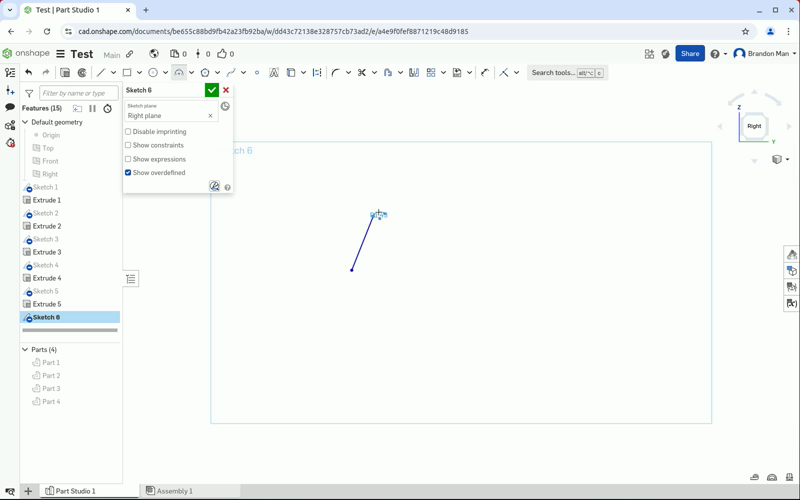
key(esc)
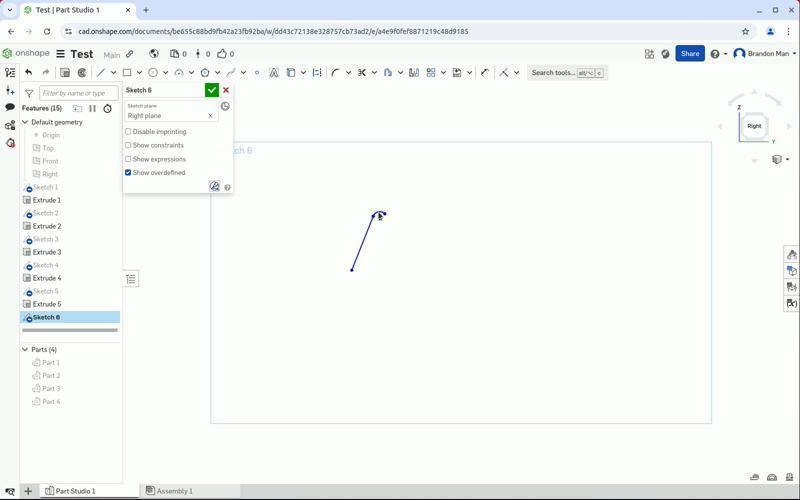
key(l)
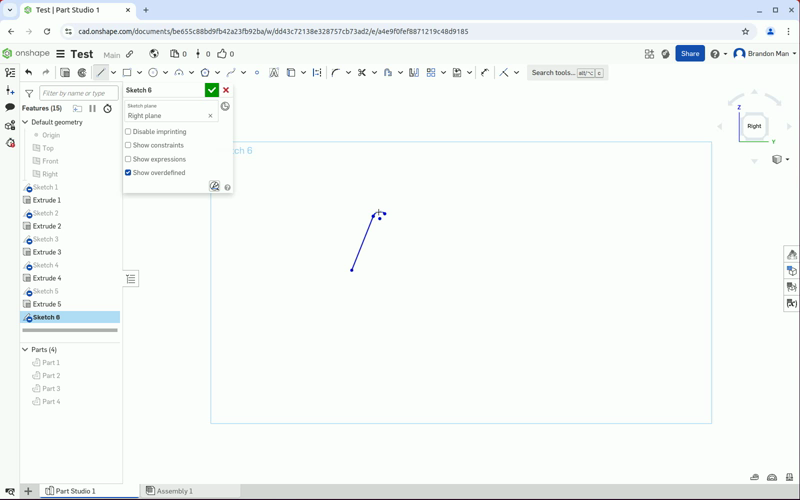
mouse_move(384, 213)
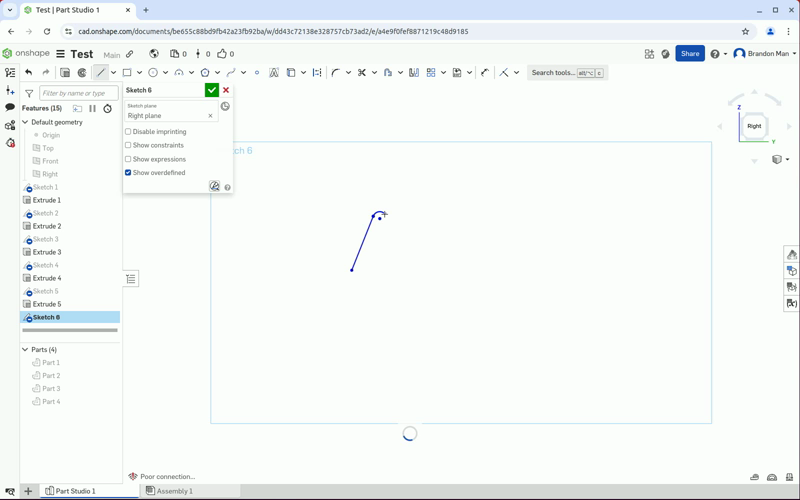
click(384, 213)
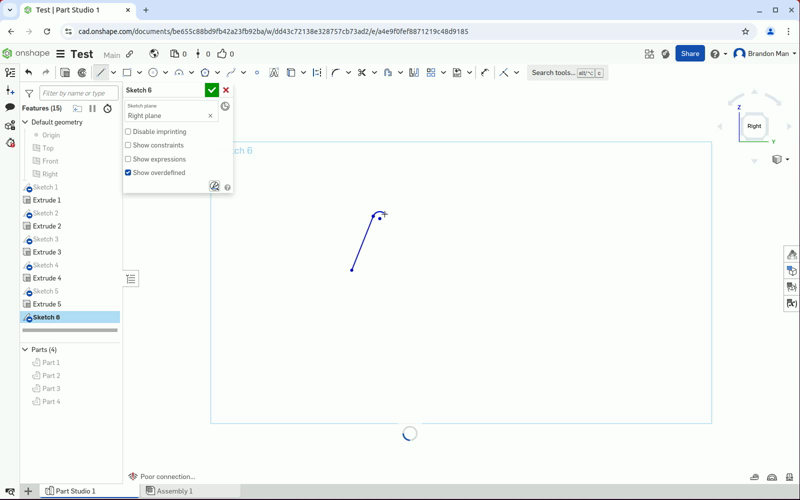
key_down(shift)
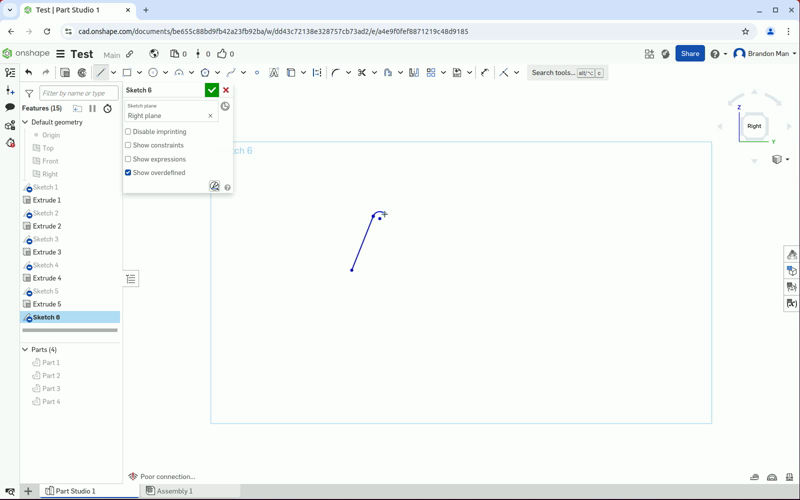
mouse_move(414, 213)
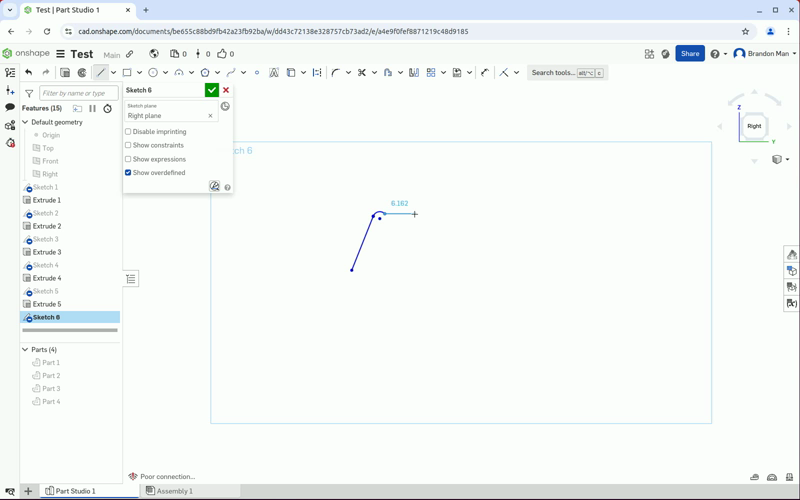
mouse_move(362, 195)
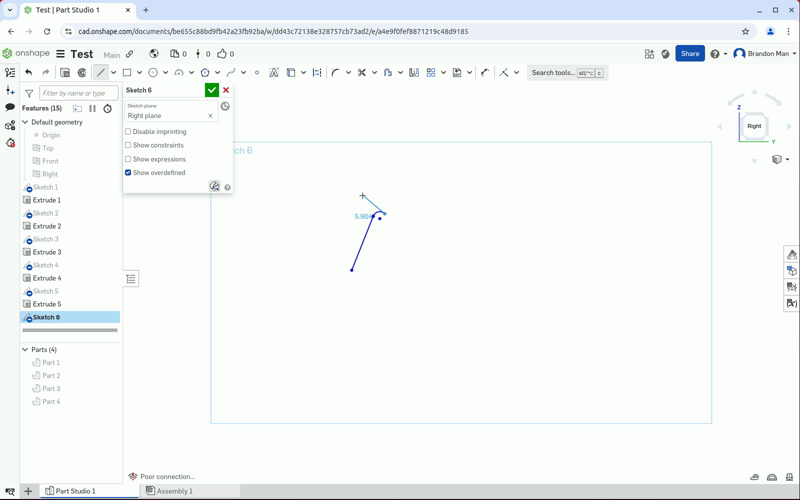
click(362, 195)
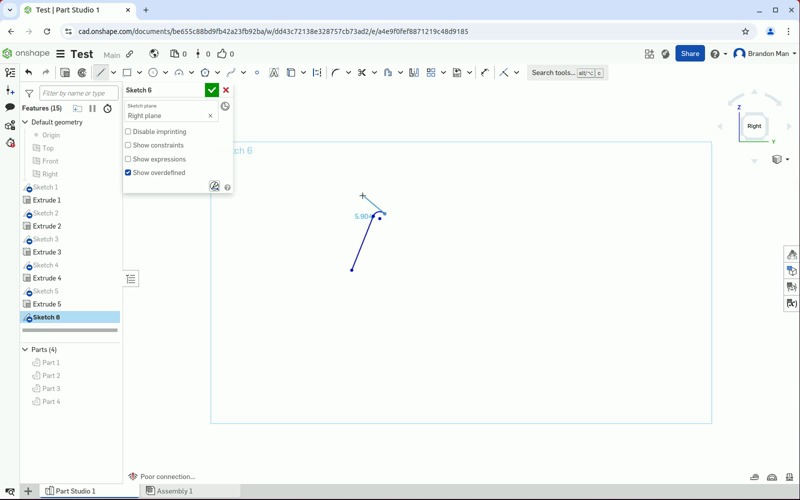
key_up(shift)
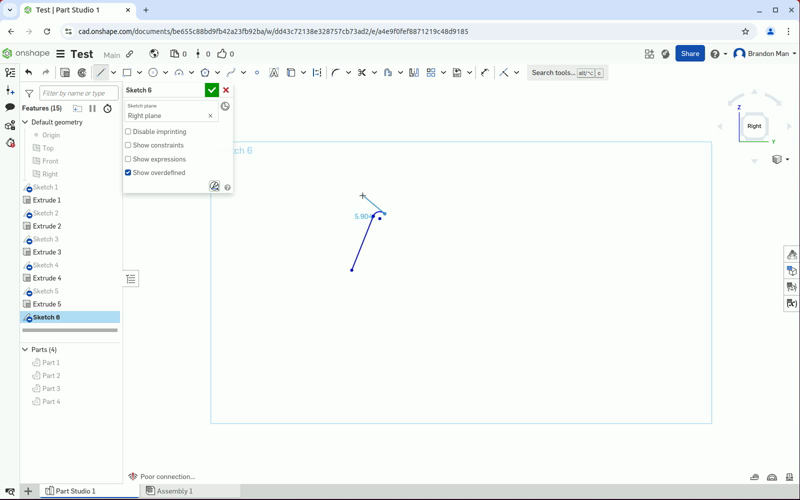
key(esc)
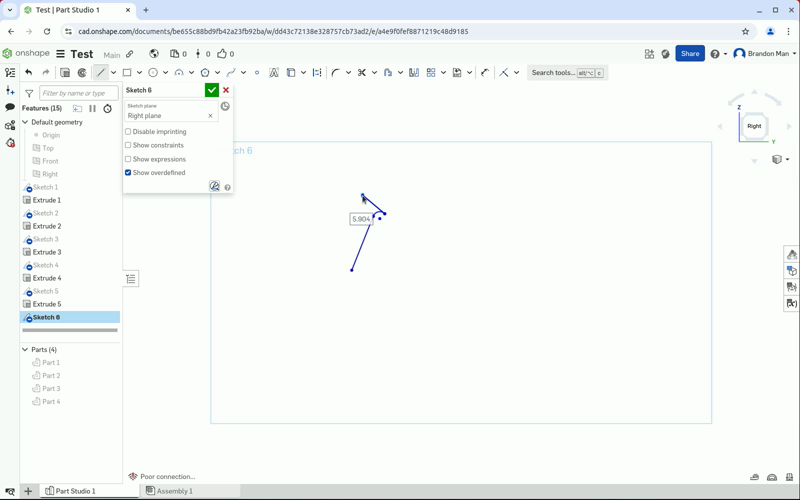
key(a)
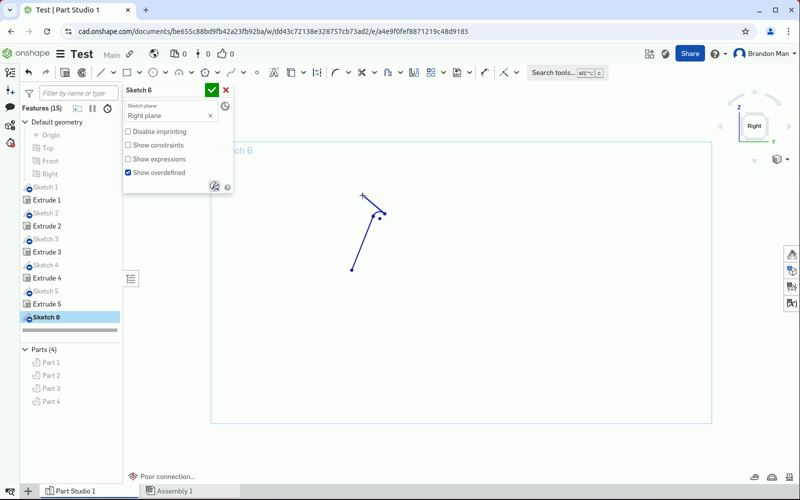
mouse_move(362, 195)
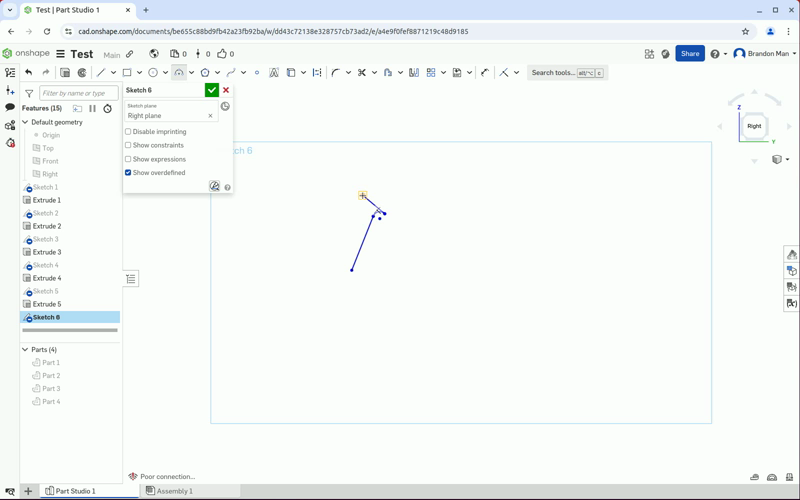
click(362, 195)
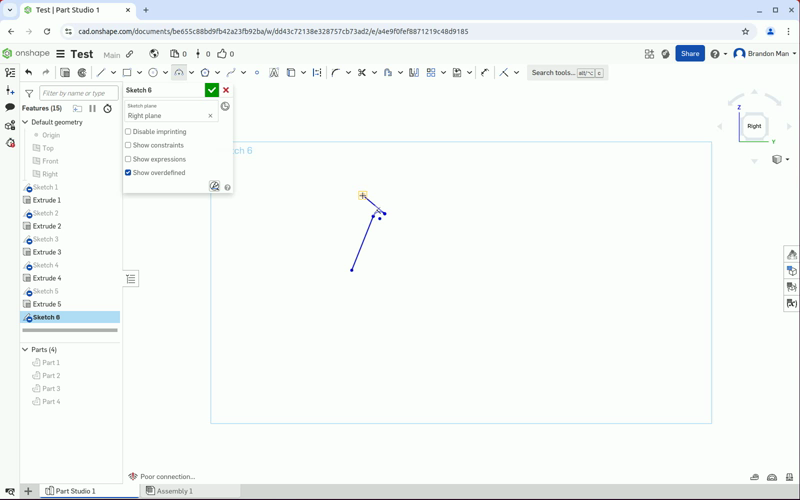
key_down(shift)
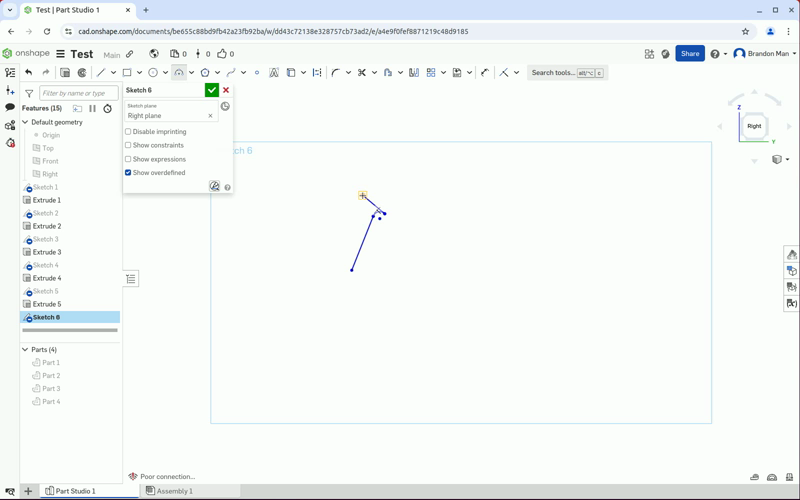
mouse_move(351, 200)
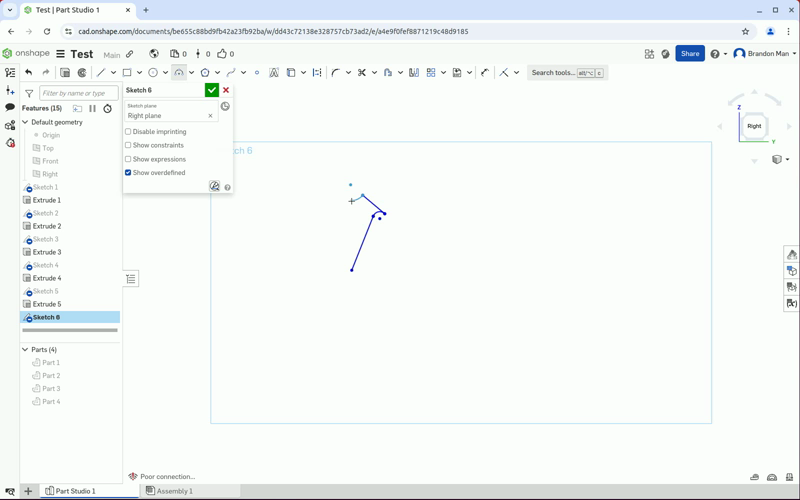
click(351, 200)
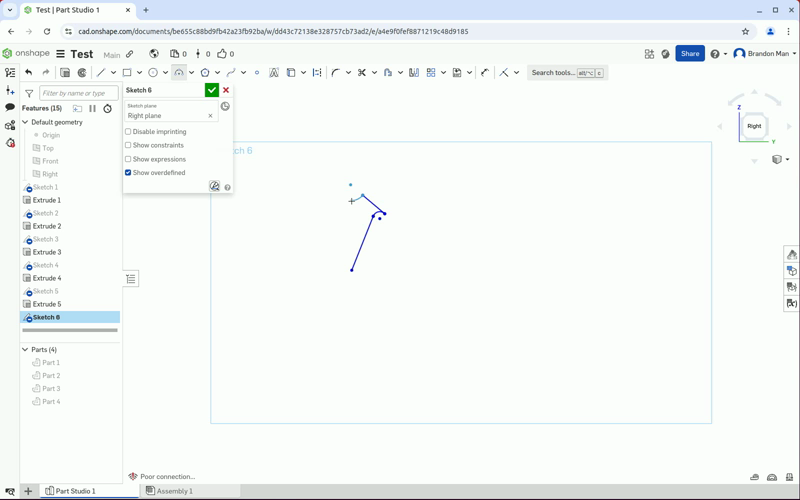
mouse_move(355, 194)
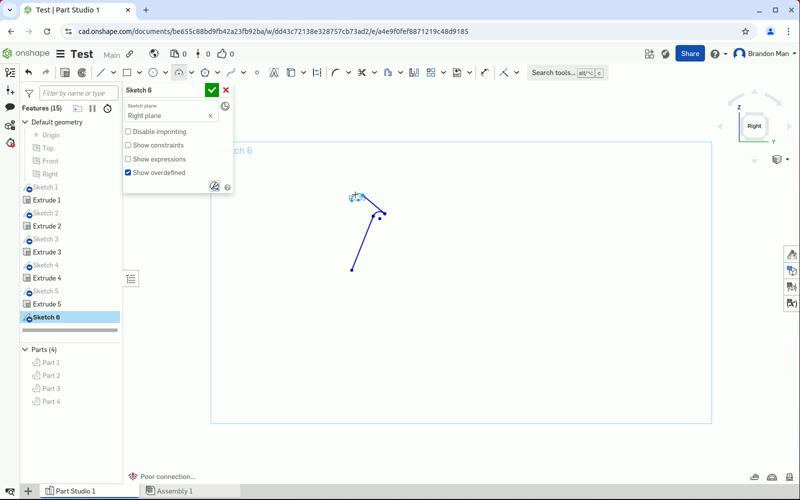
click(355, 194)
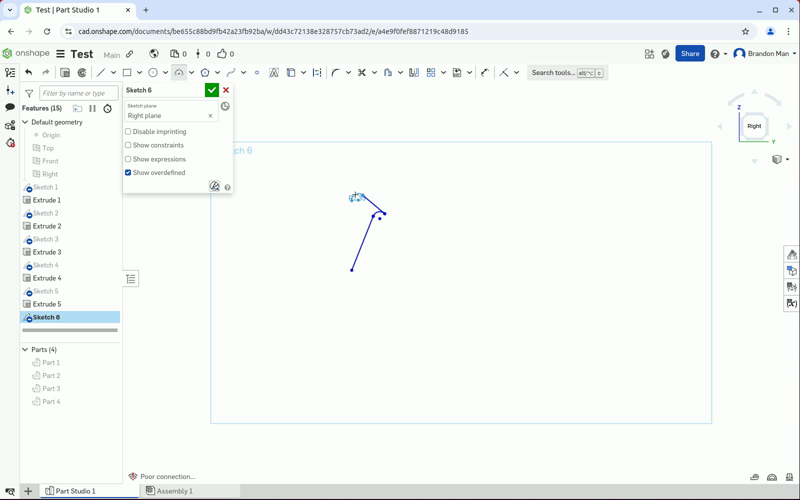
key_up(shift)
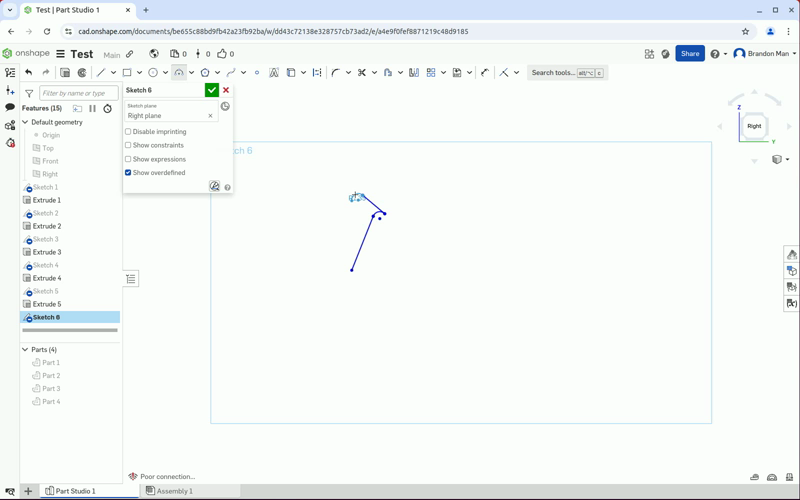
key(esc)
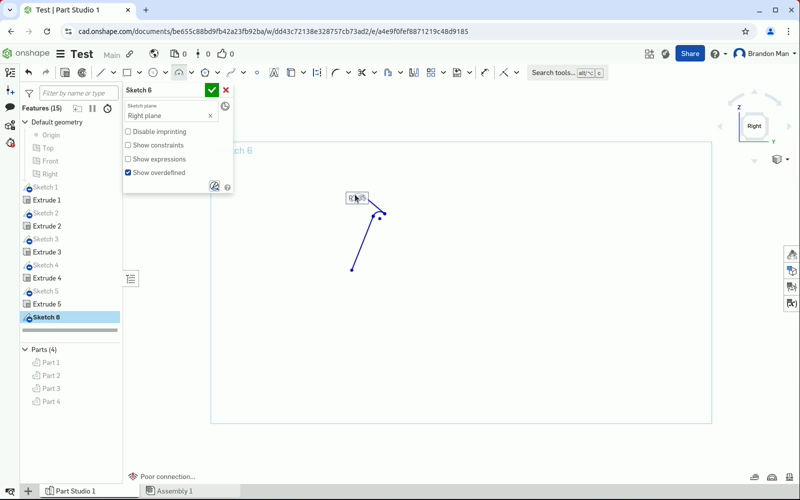
key(l)
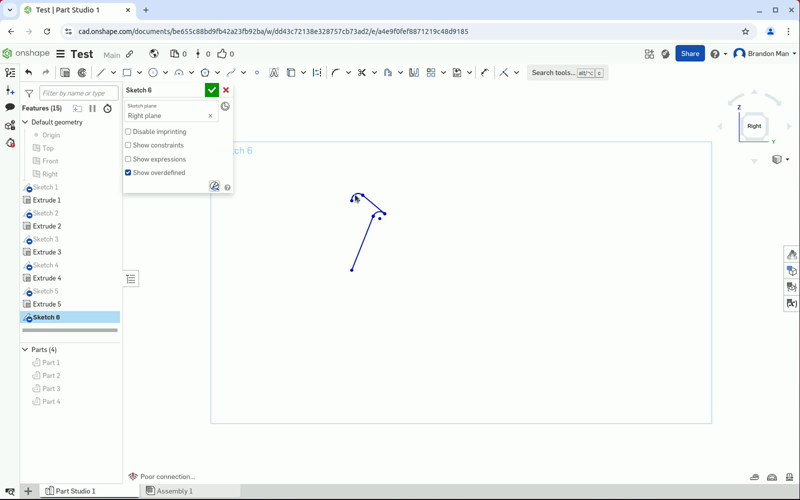
mouse_move(351, 200)
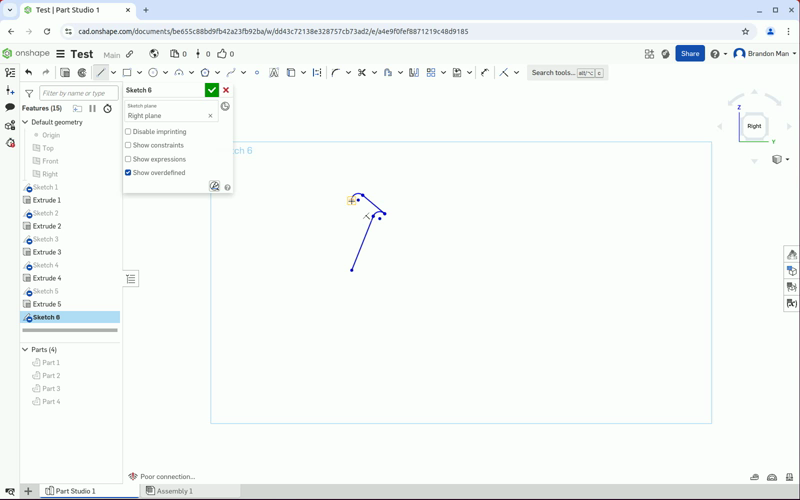
click(351, 200)
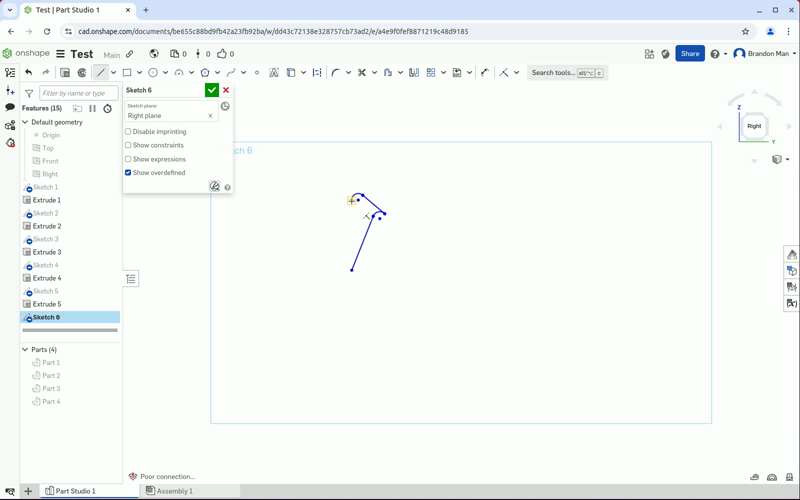
key_down(shift)
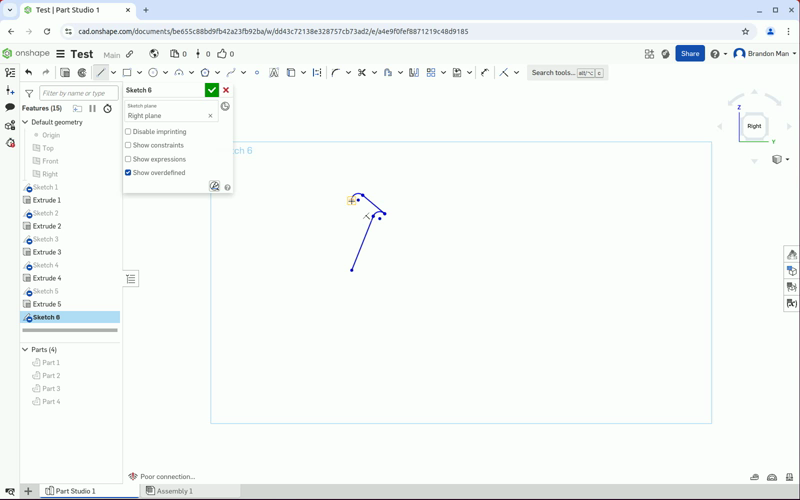
mouse_move(351, 270)
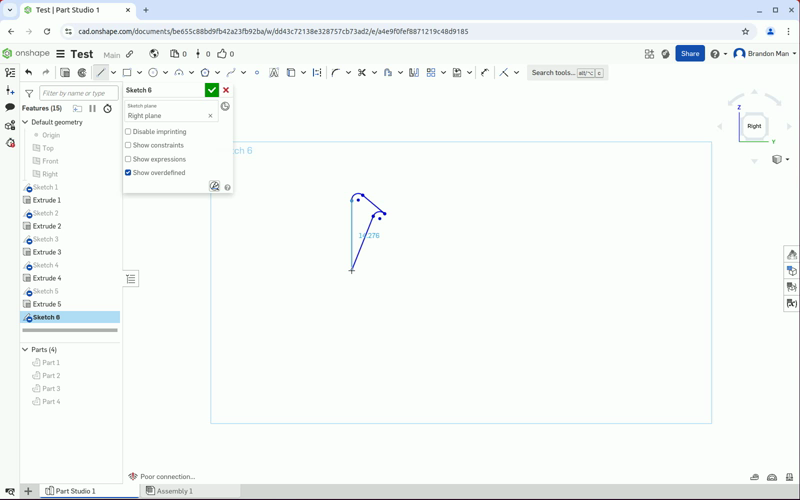
key_up(shift)
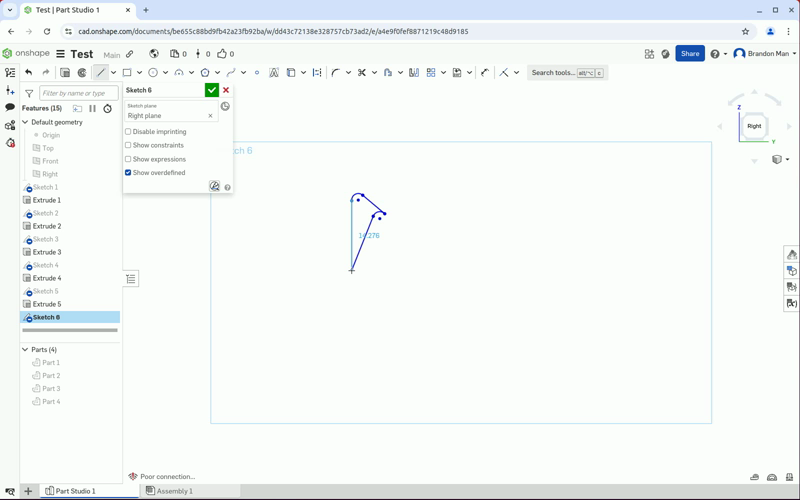
click(351, 270)
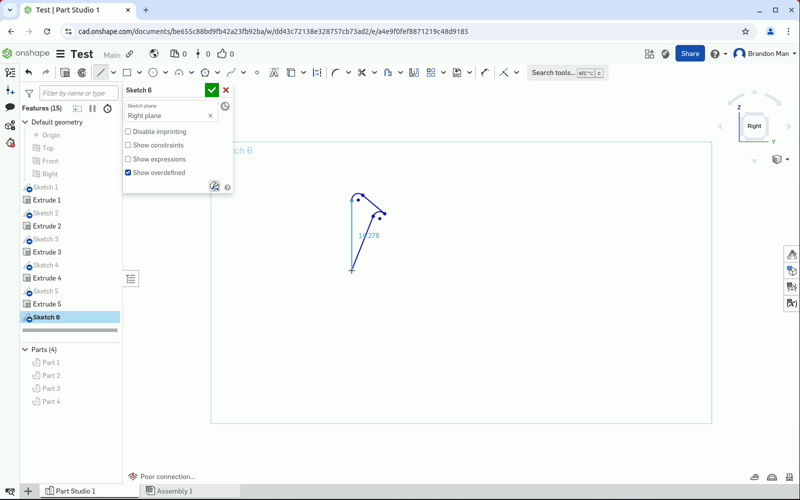
key(esc)
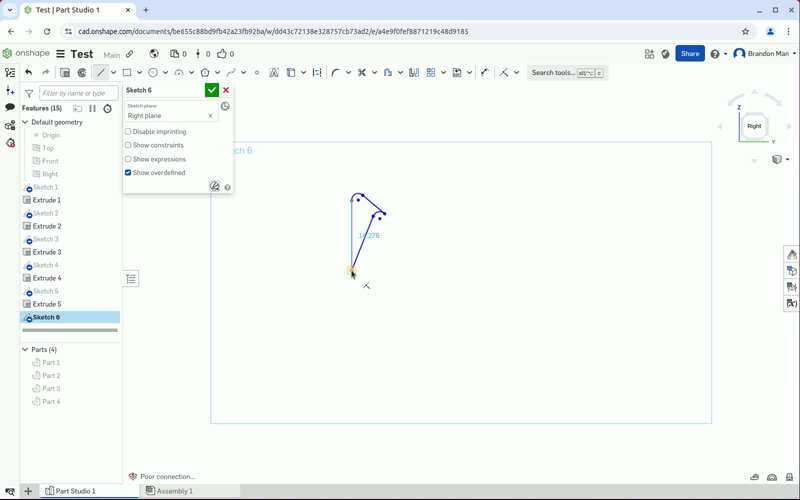
mouse_move(354, 254)
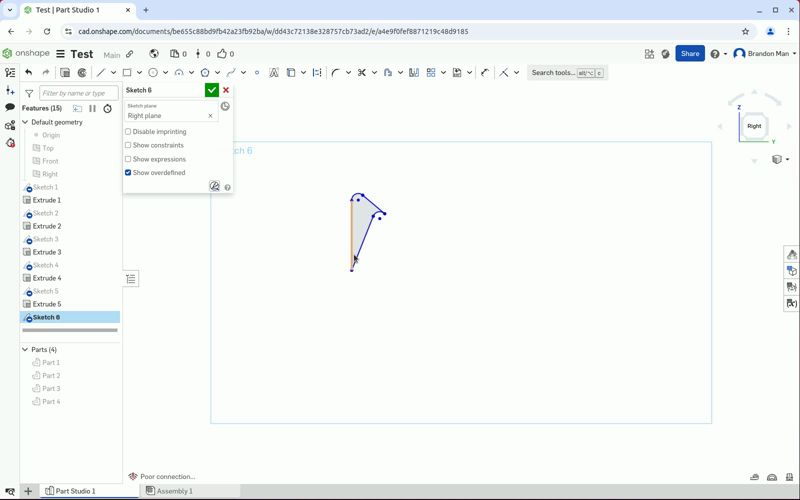
scroll(6)
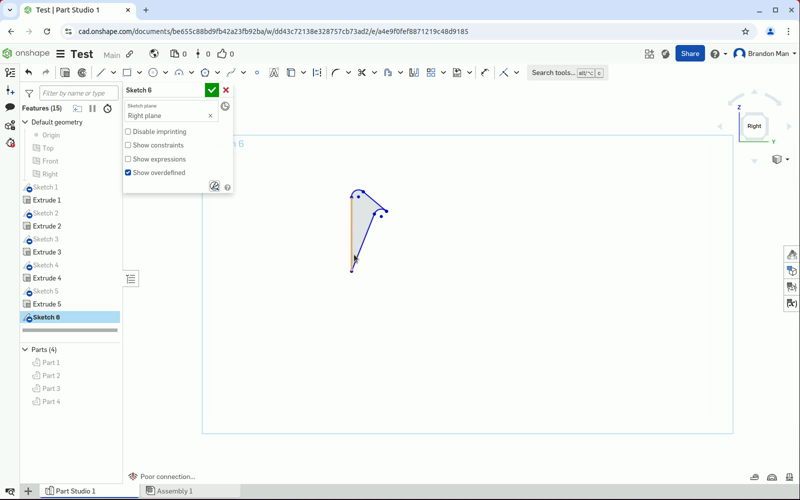
scroll(6)
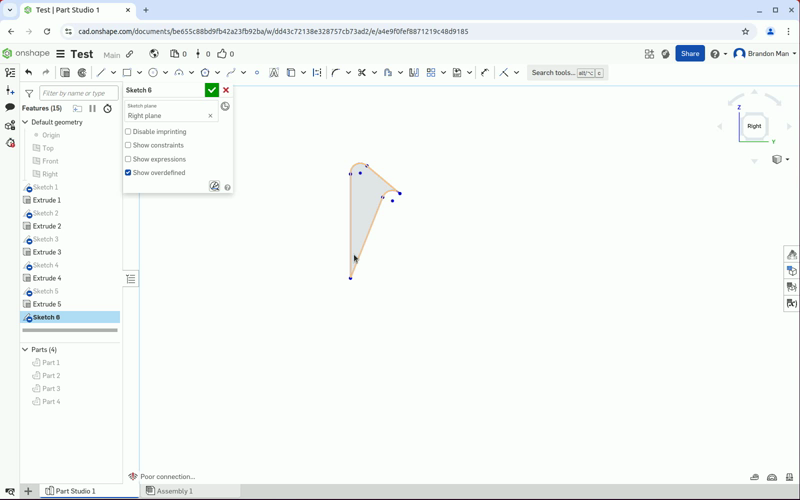
scroll(6)
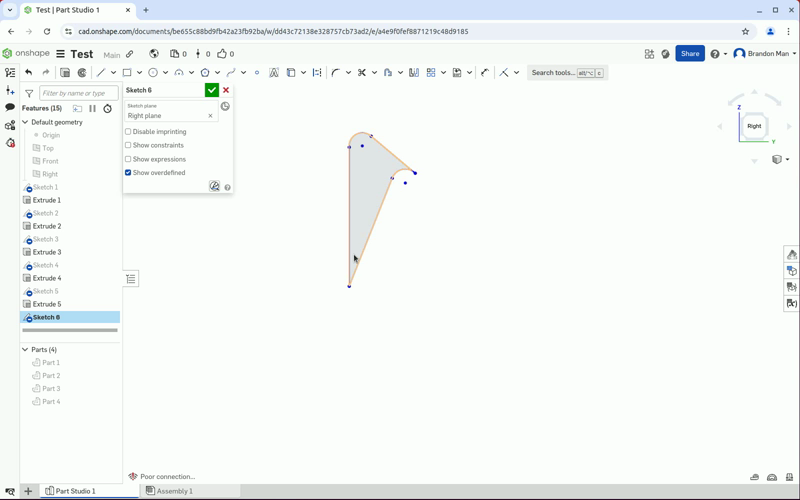
scroll(6)
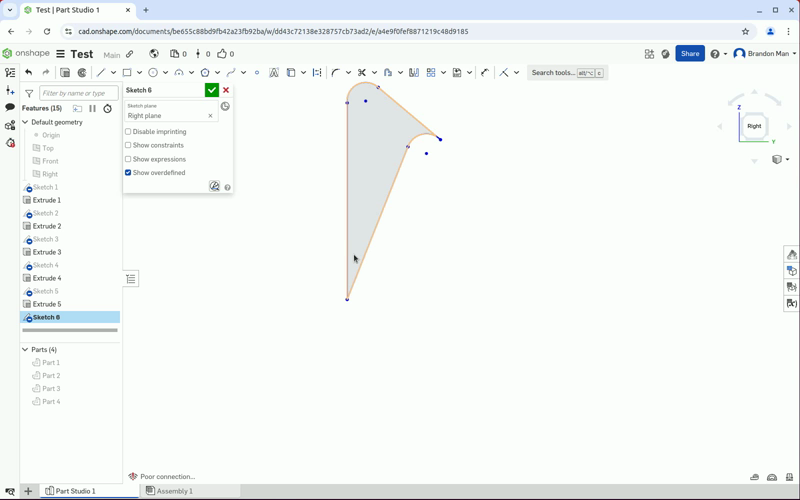
scroll(6)
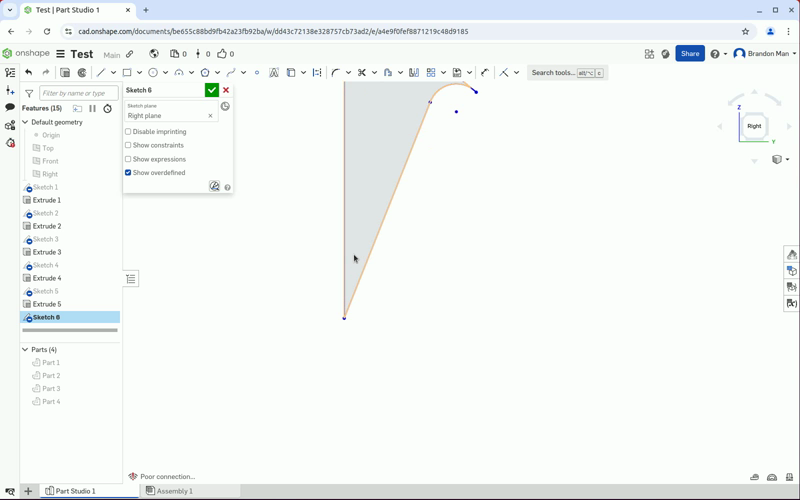
scroll(6)
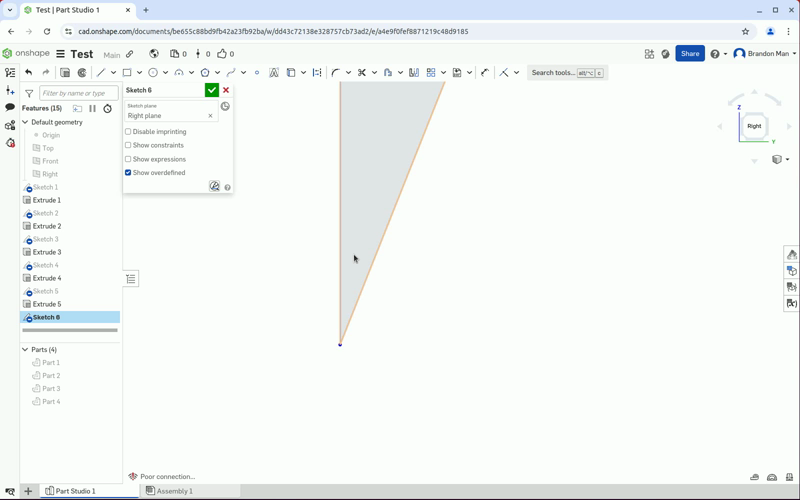
scroll(6)
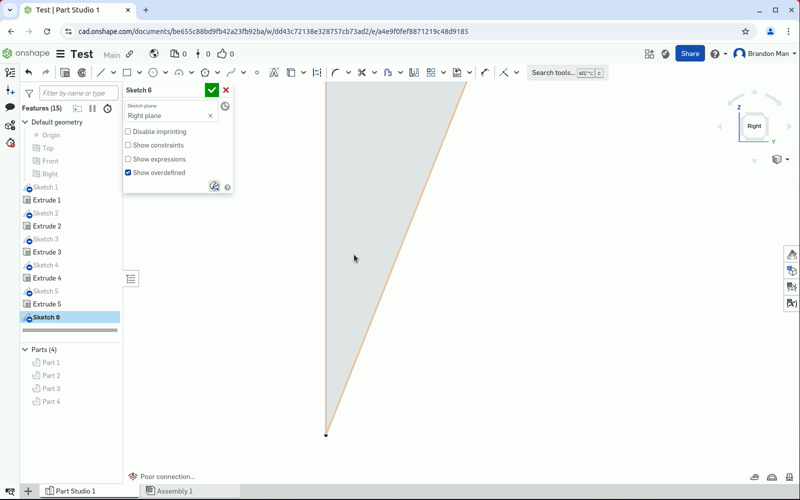
click(354, 254)
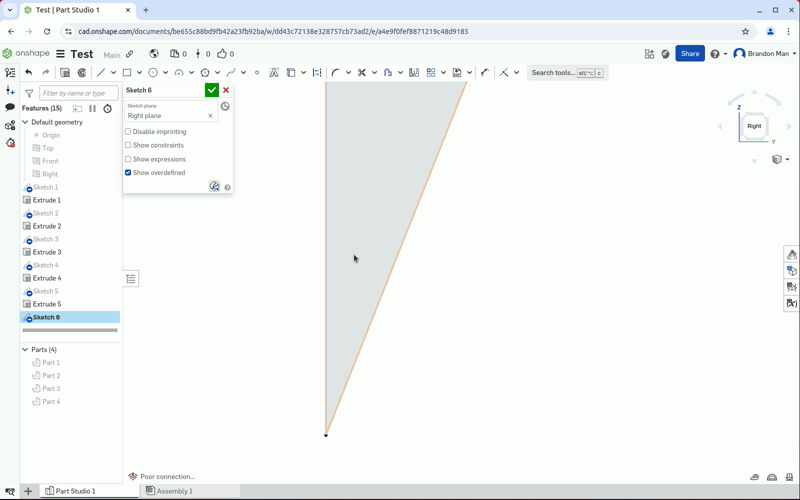
scroll(-6)
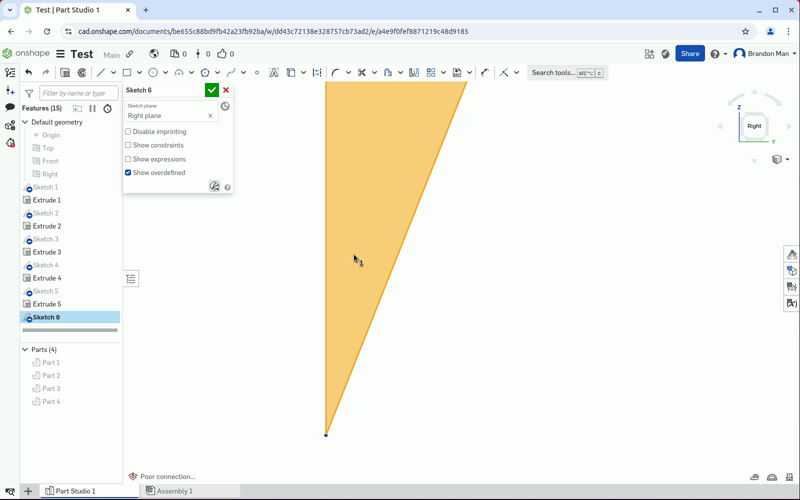
scroll(-6)
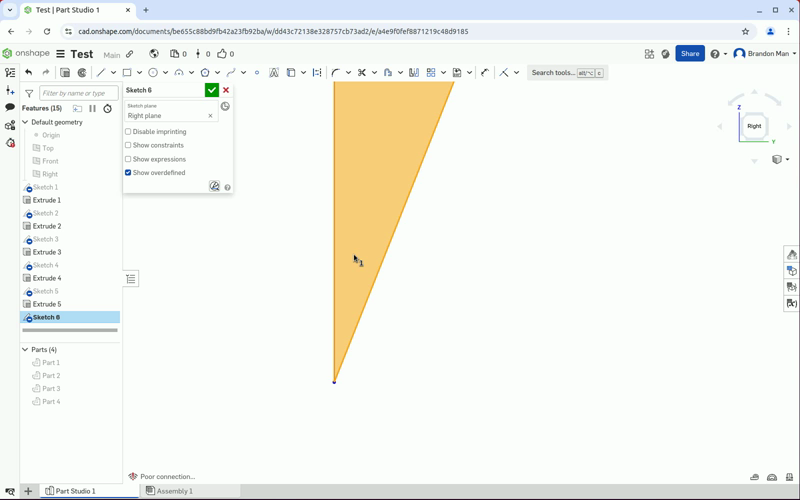
scroll(-6)
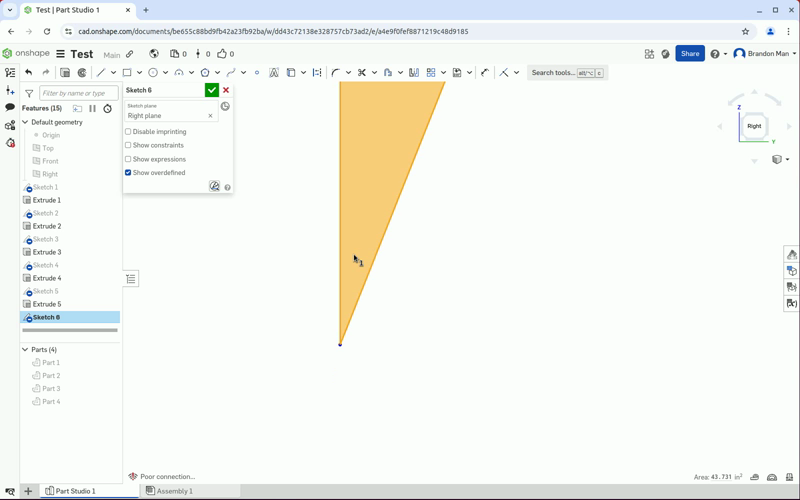
scroll(-6)
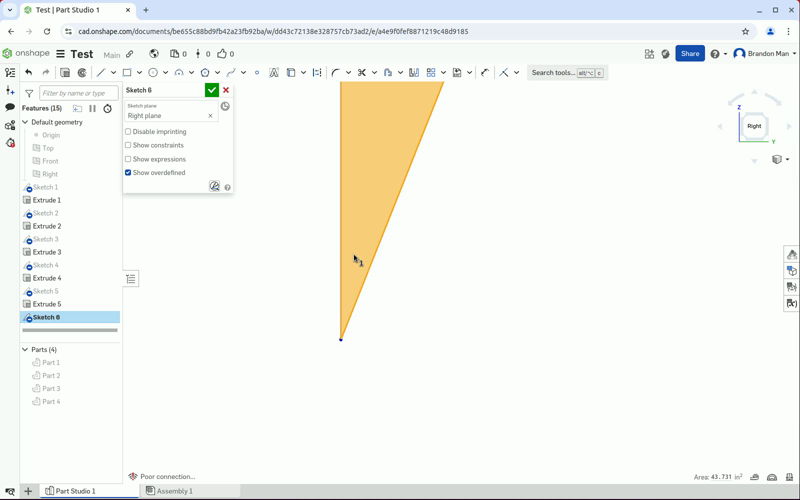
scroll(-6)
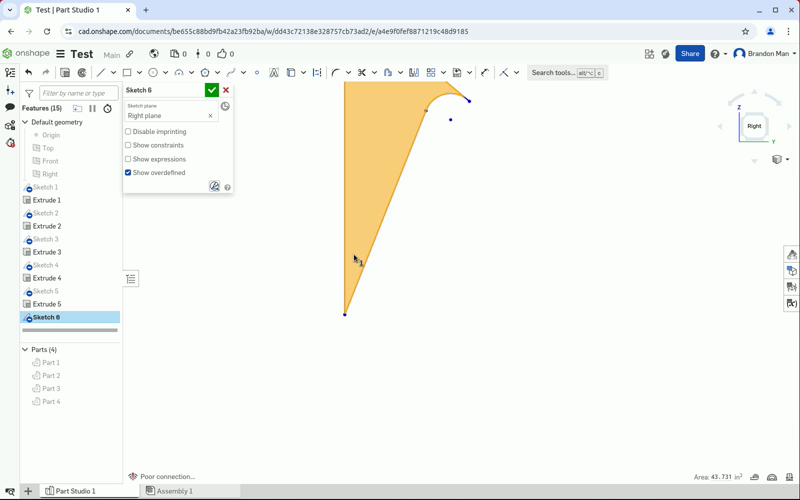
scroll(-6)
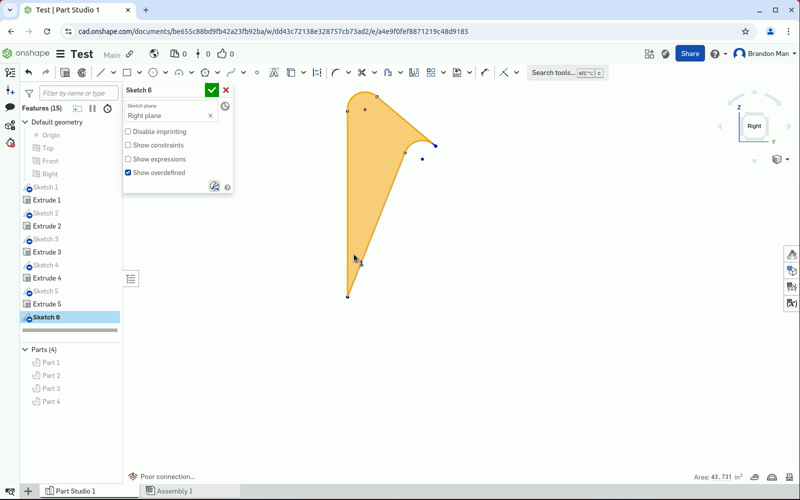
scroll(-6)
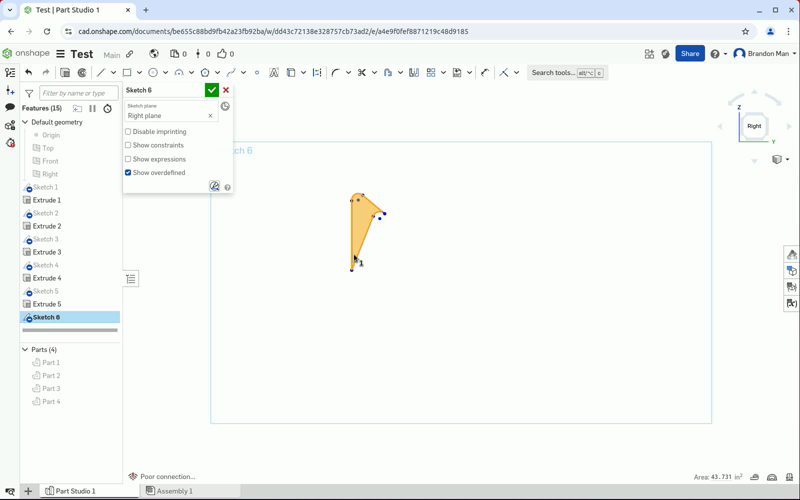
mouse_move(73, 352)
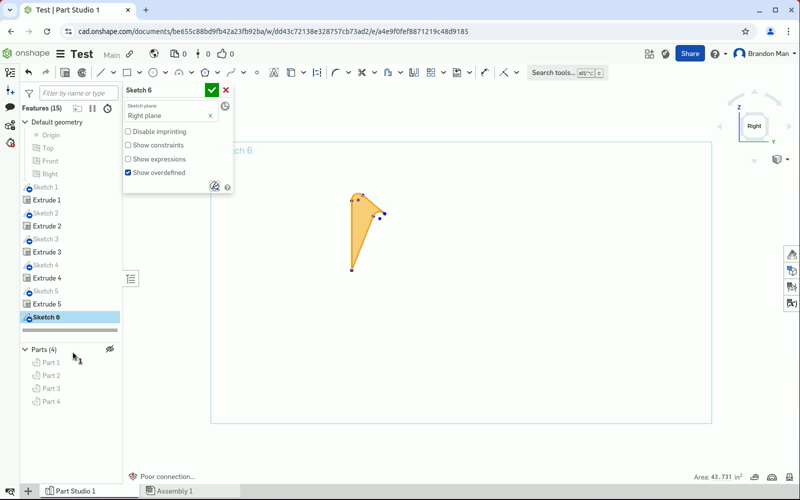
key(shift+y)
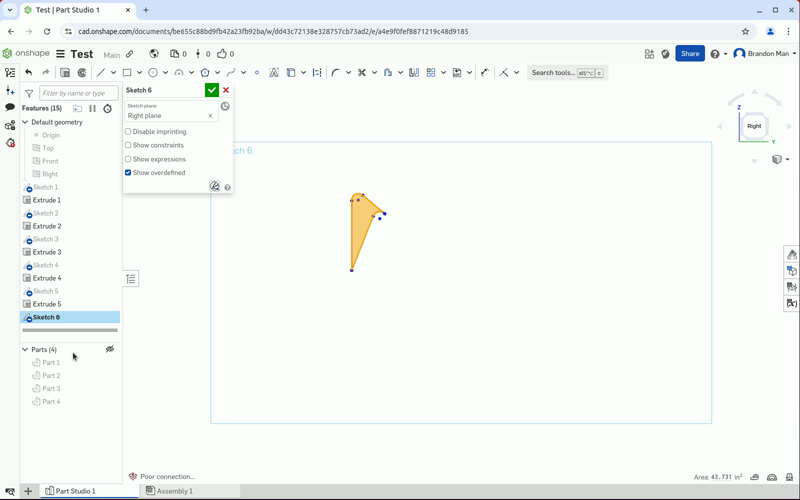
key(shift+e)
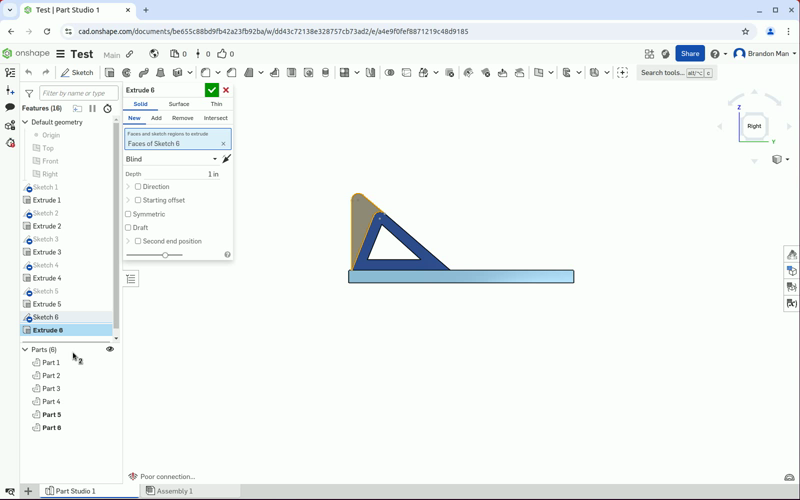
mouse_move(143, 106)
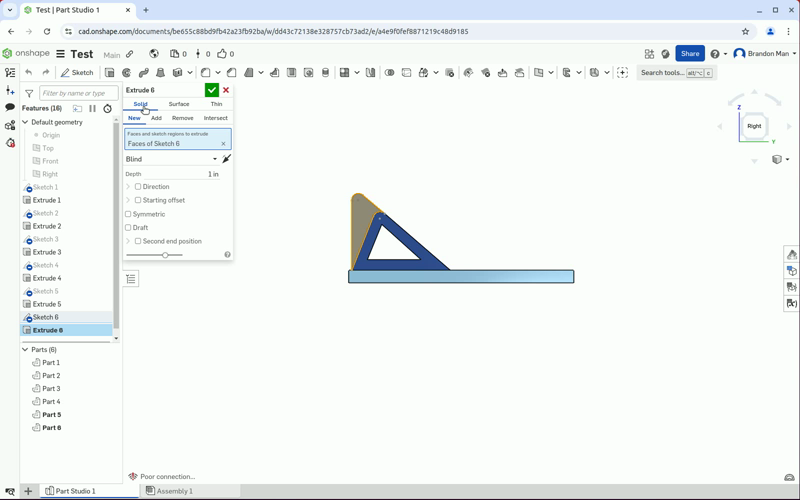
click(143, 106)
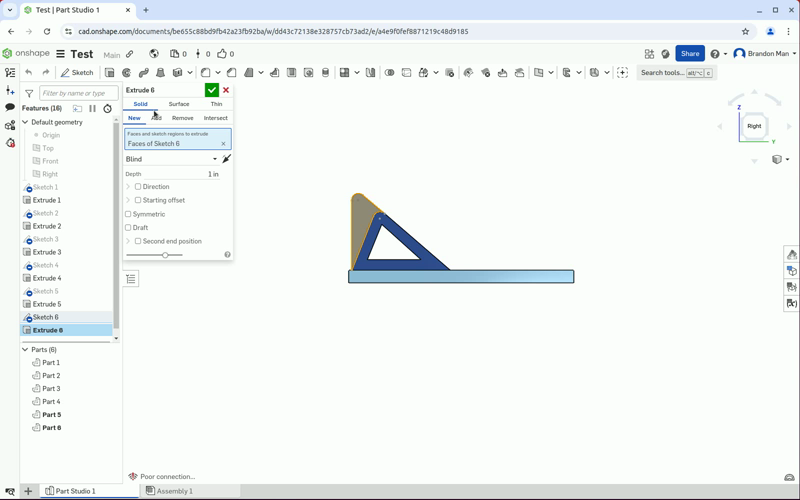
mouse_move(186, 120)
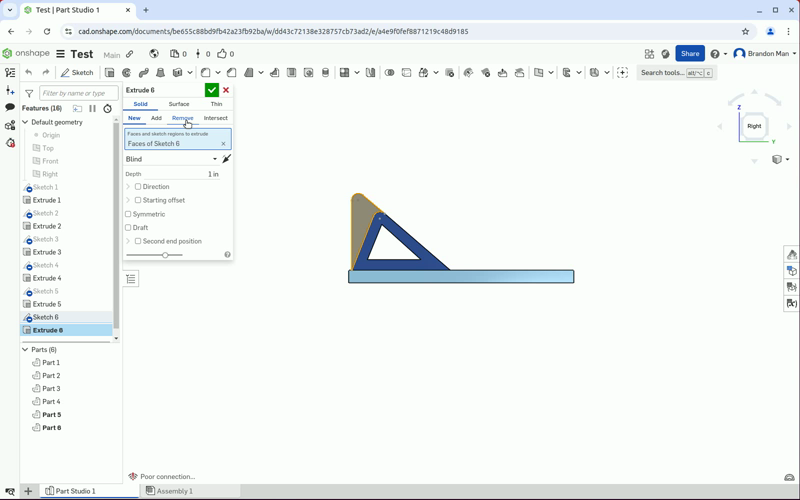
click(186, 120)
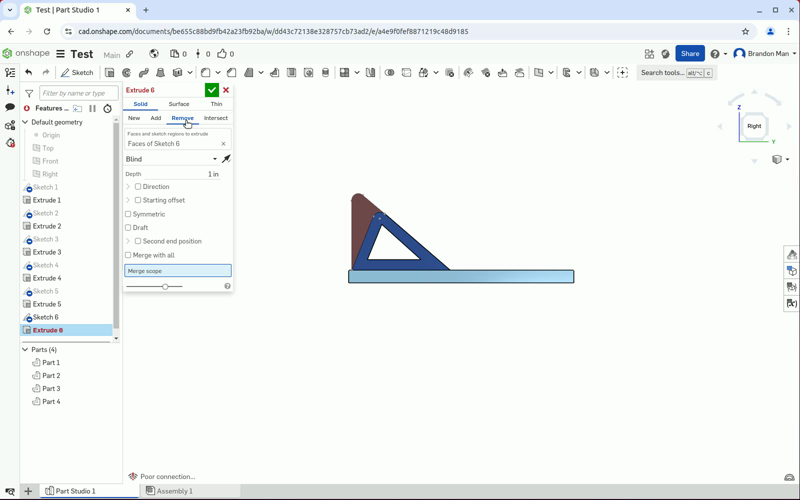
key(tab, 4)
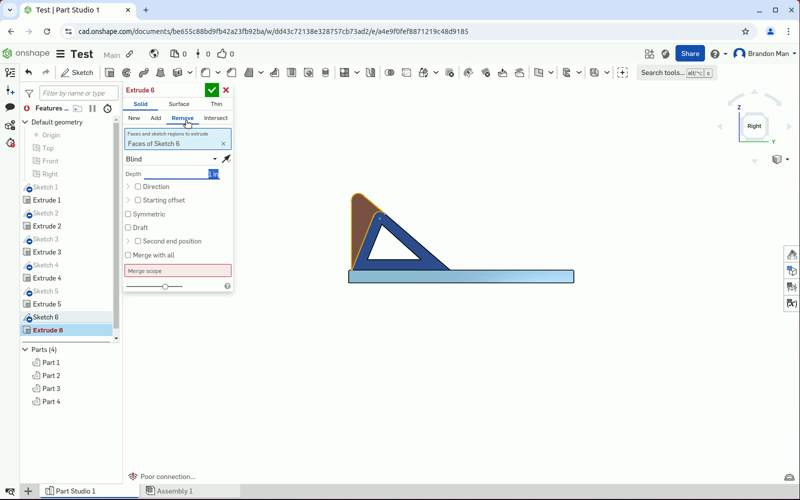
text(-27.442)
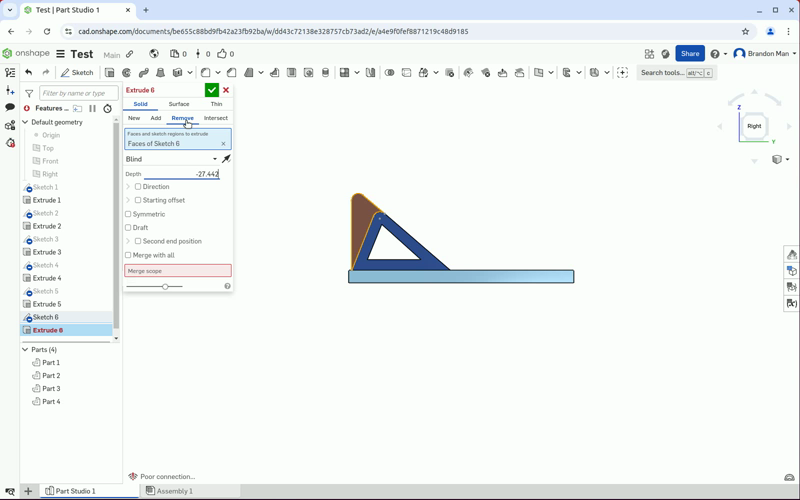
key(tab, 3)
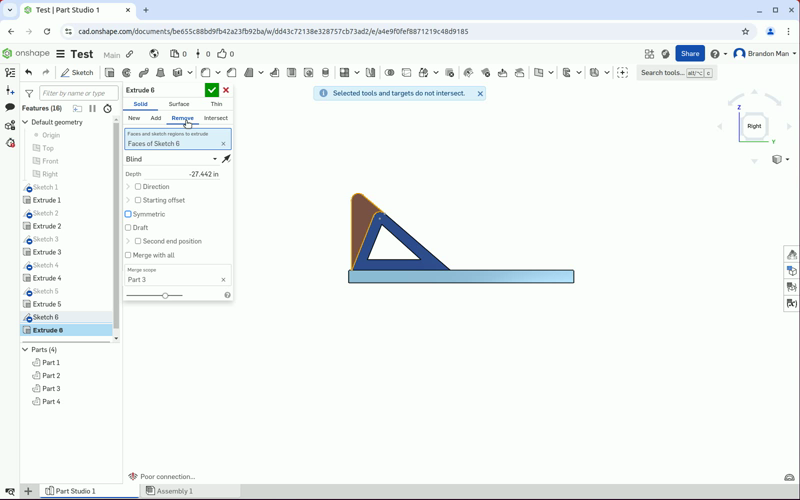
key(space)
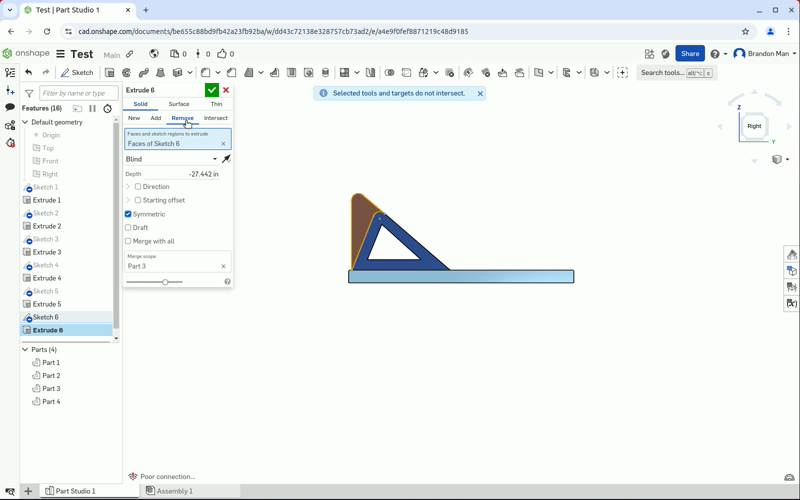
key(tab, 2)
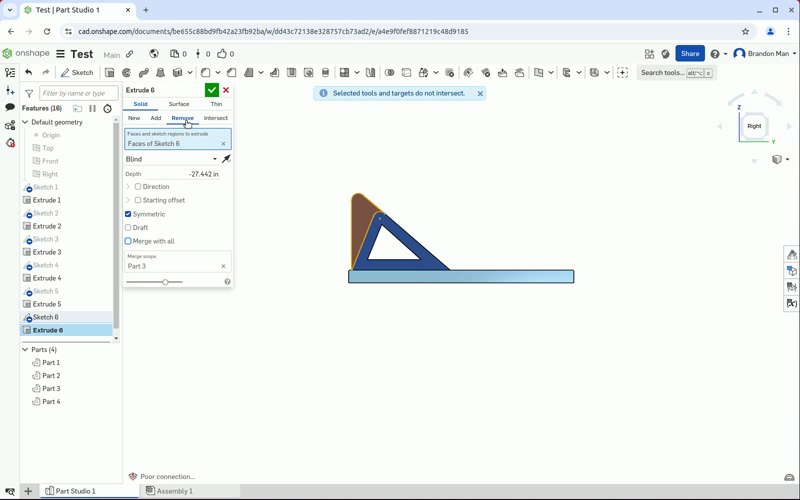
key(space)
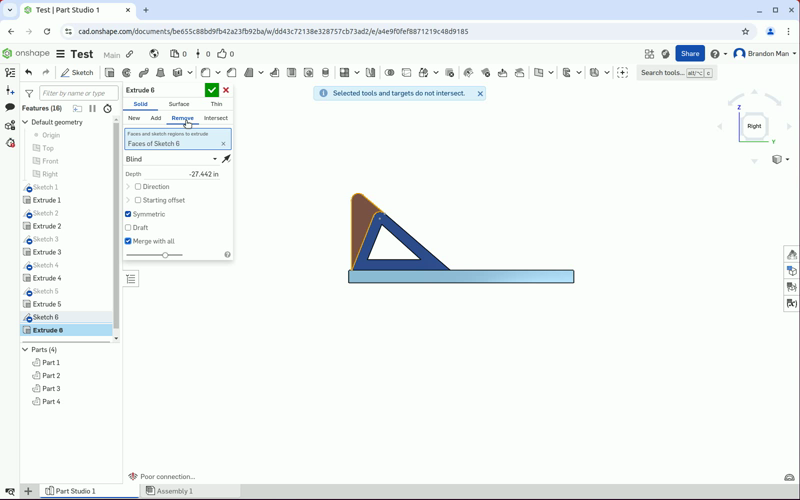
key(enter)
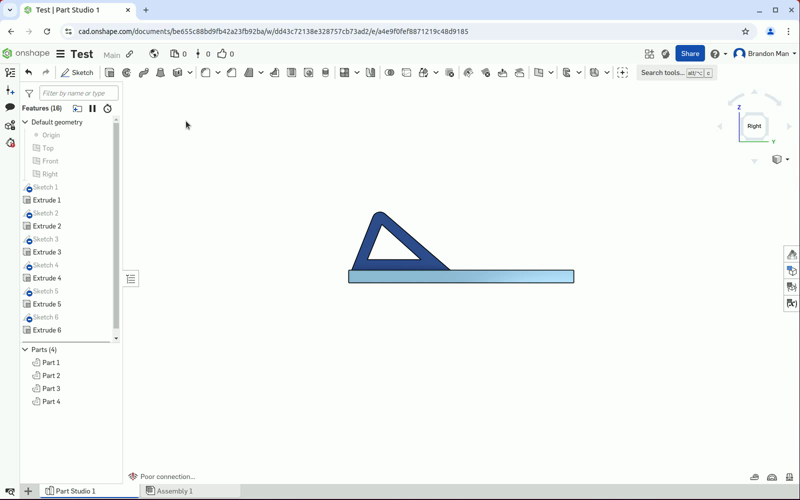
key(shift+h)
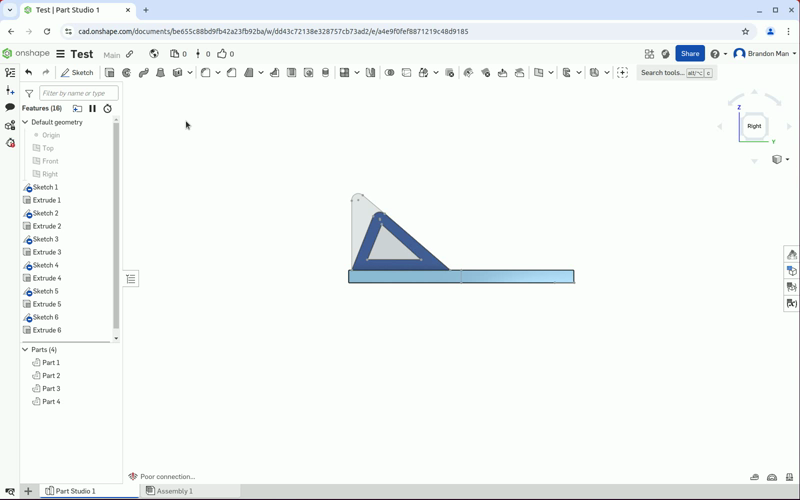
key(shift+h)
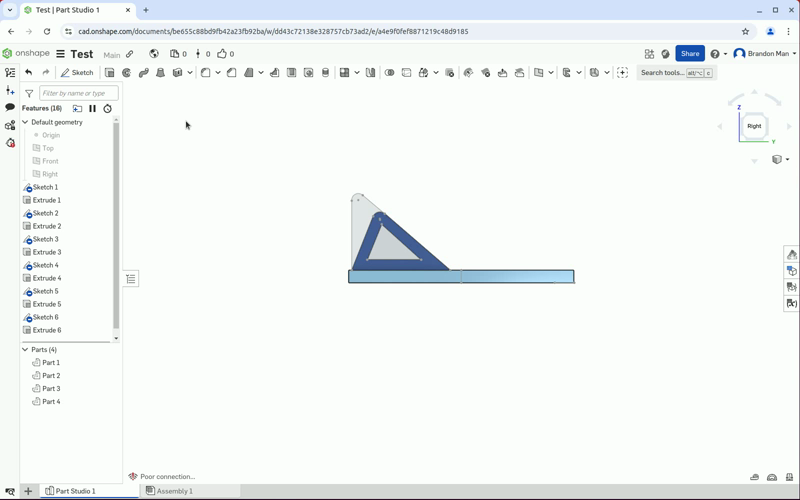
key(shift+7)
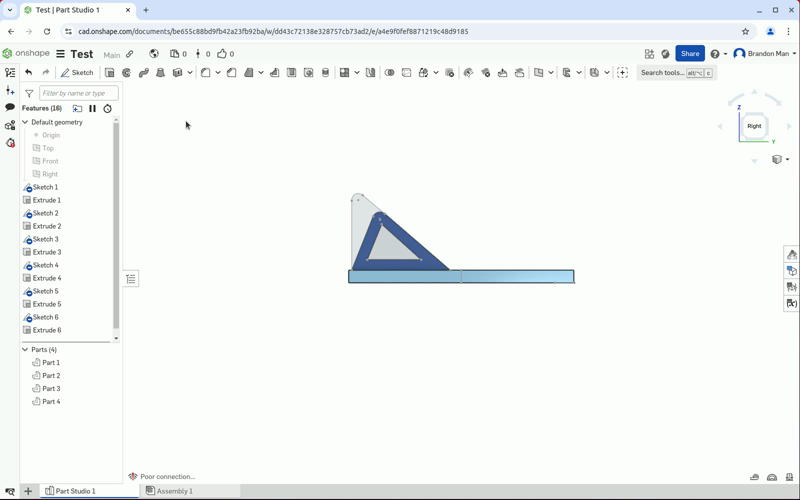
key(right, 2)
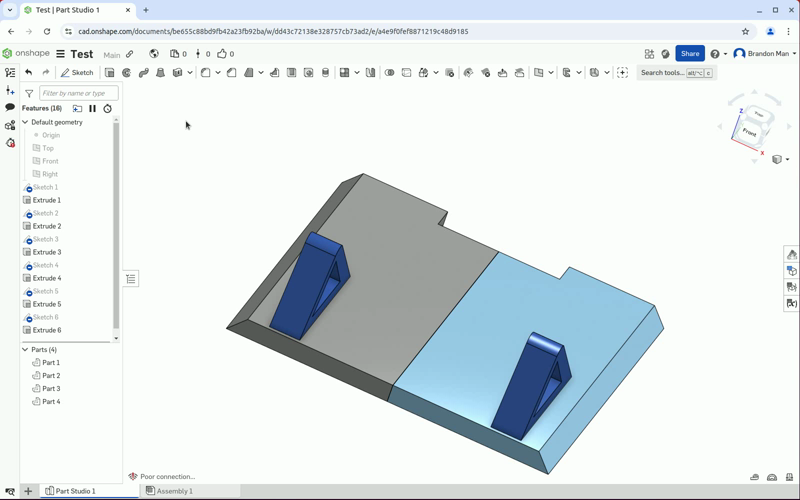
key(down, 2)
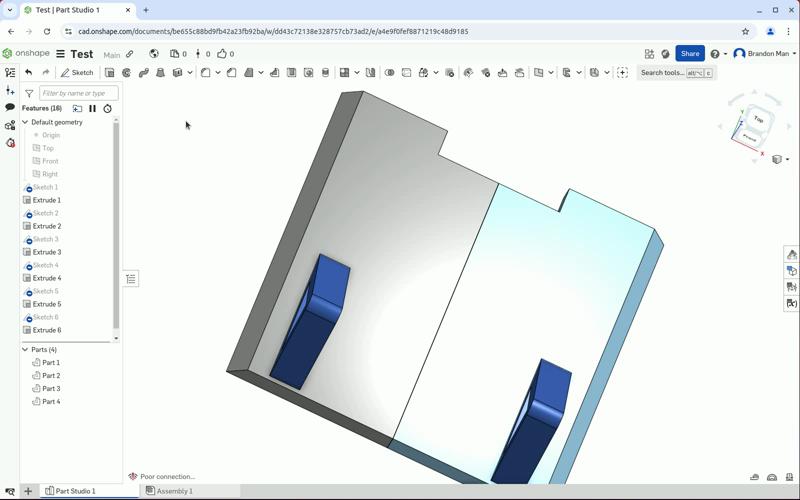
key(up, 2)
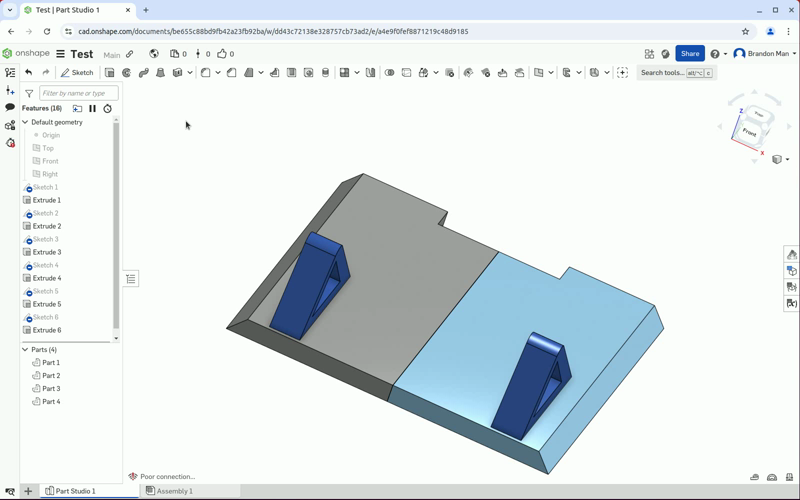
key(left, 2)
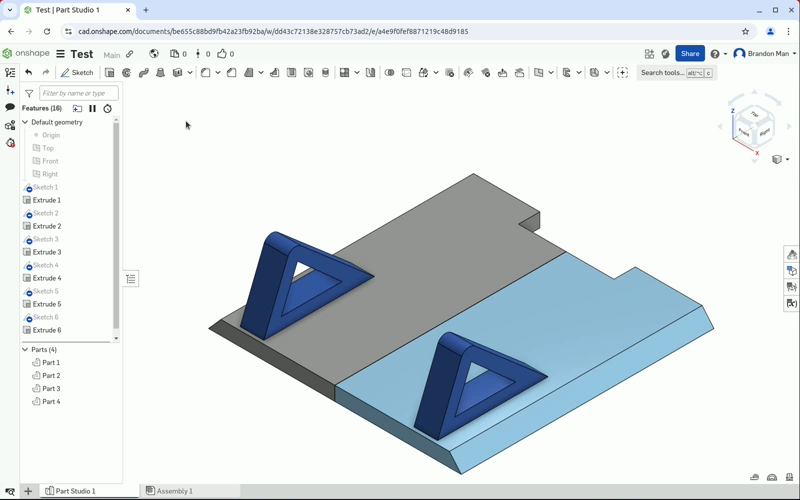
mouse_move(69, 189)
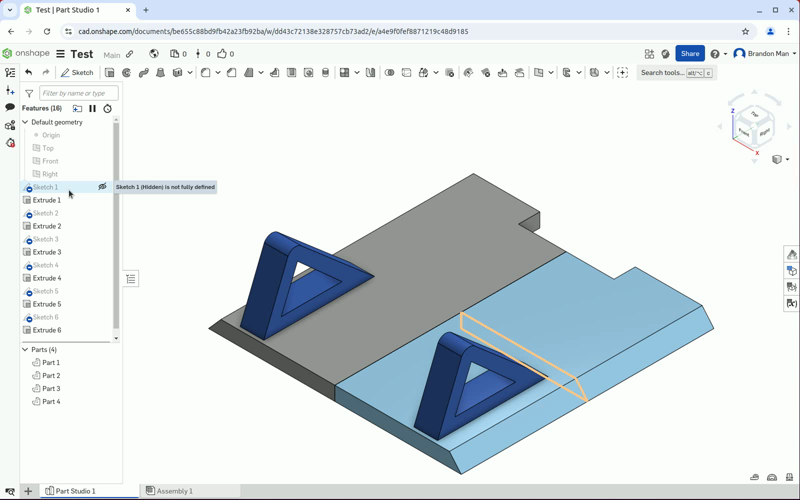
click(69, 189)